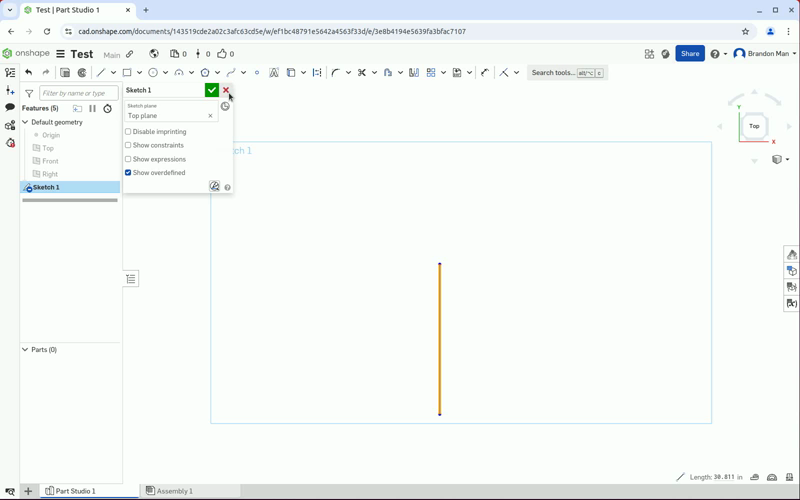
key(shift+h)
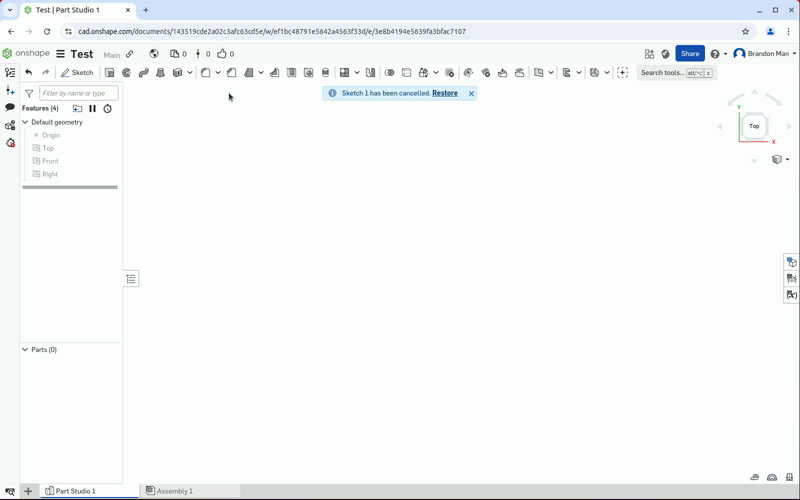
mouse_move(73, 352)
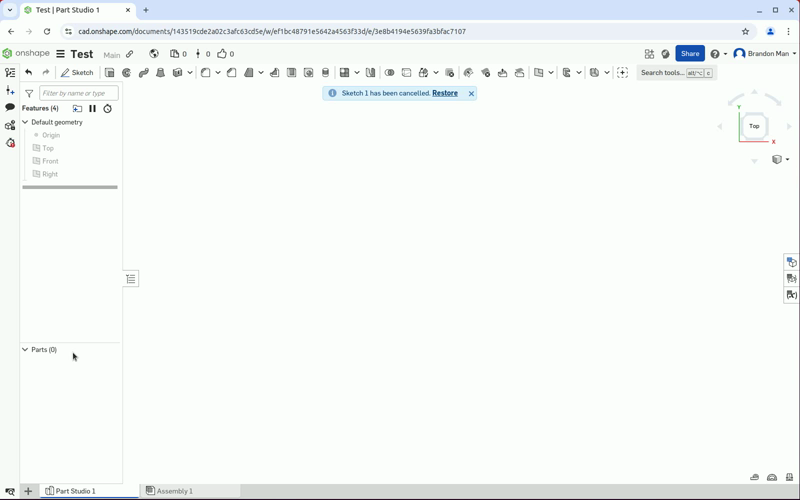
key(y)
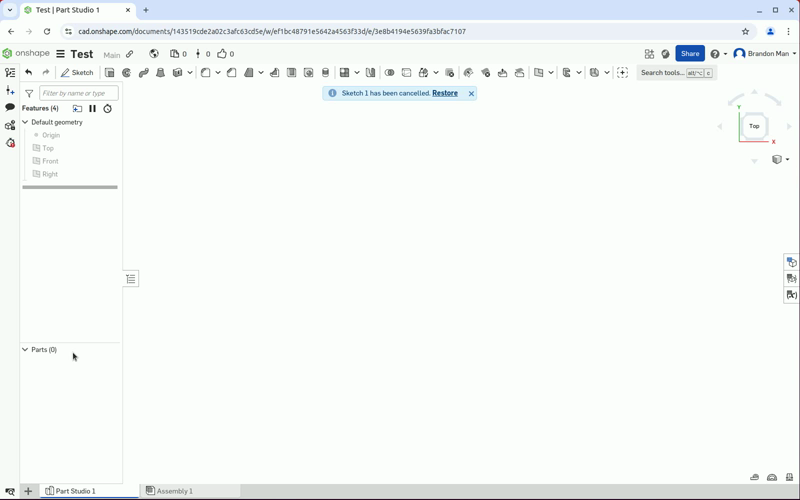
key(shift+p)
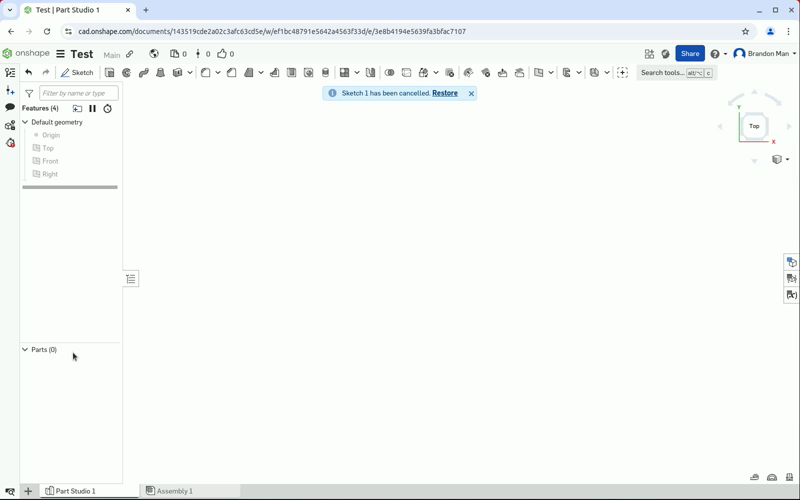
key(space)
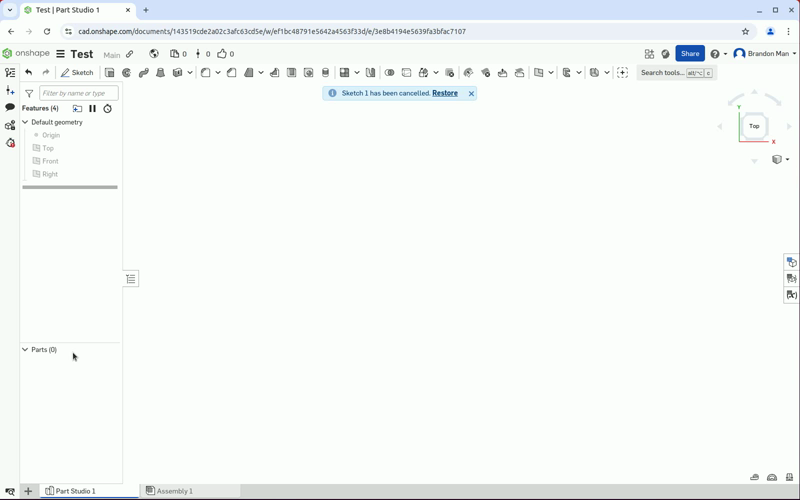
key_down(shift)
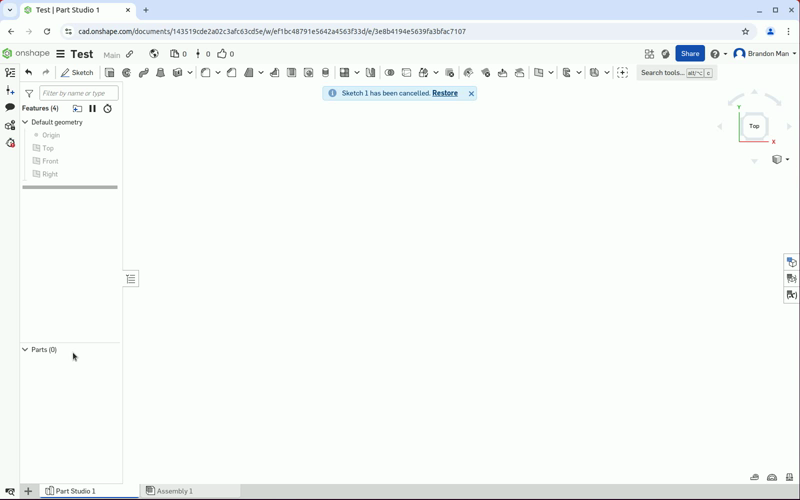
key(up)
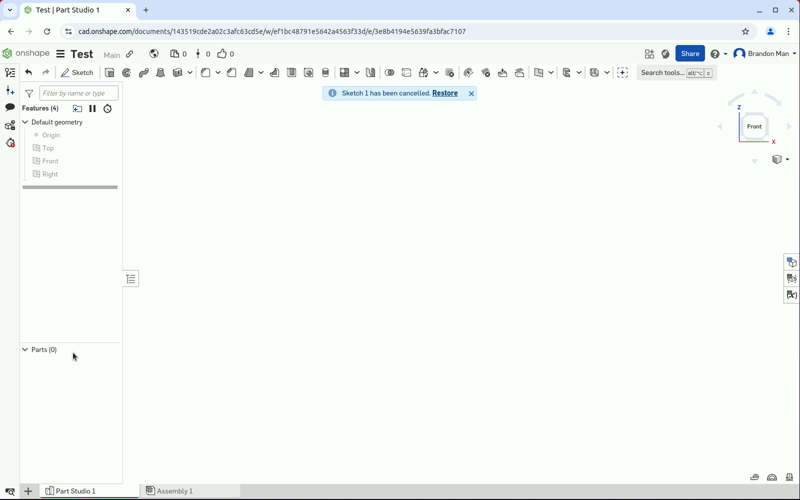
key_up(shift)
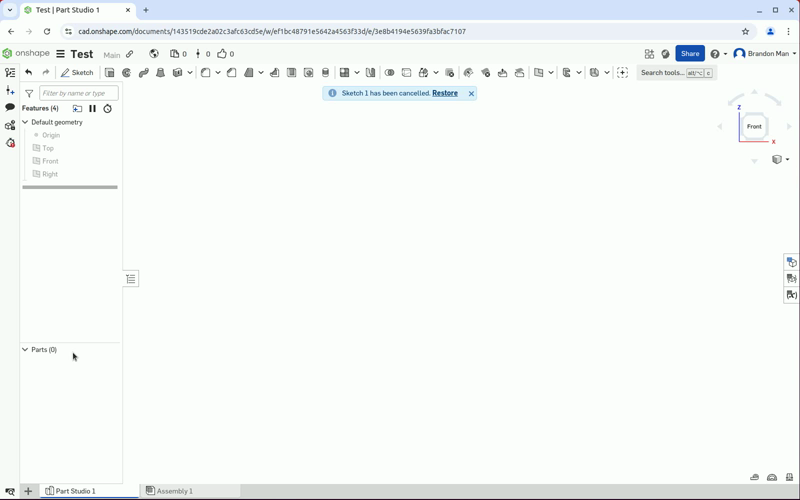
mouse_move(73, 352)
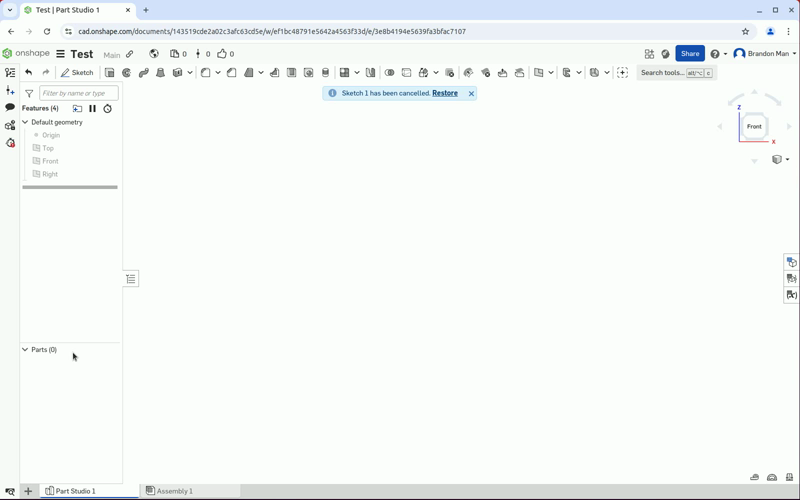
key(shift+y)
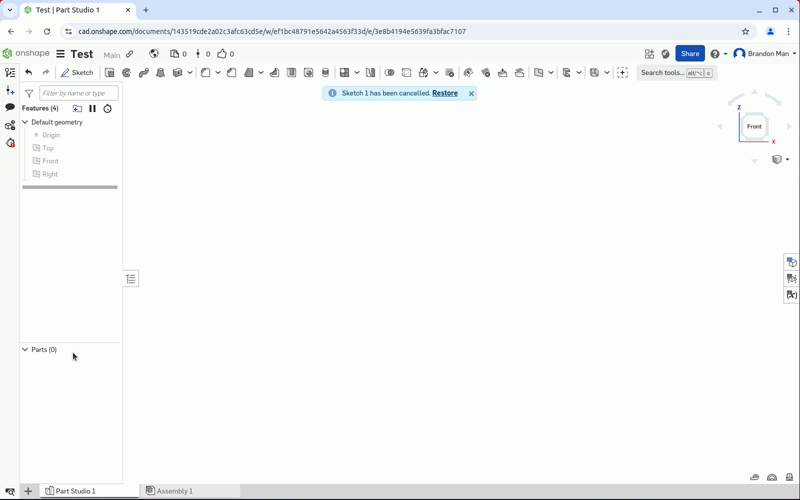
key(shift+s)
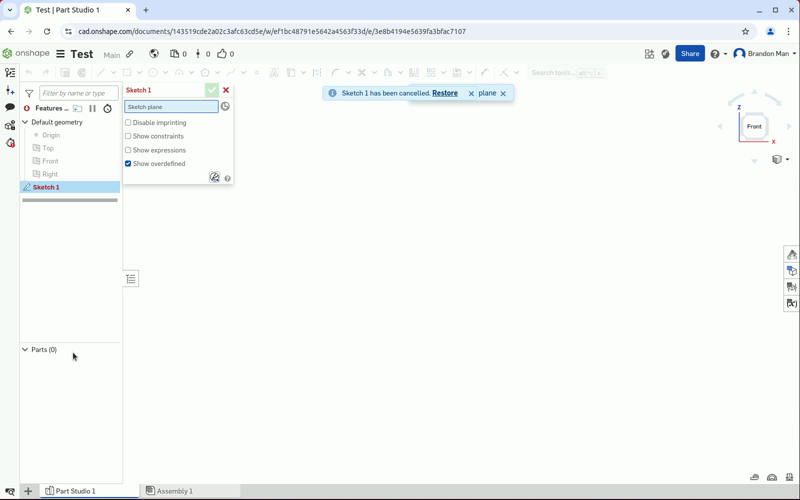
mouse_move(73, 163)
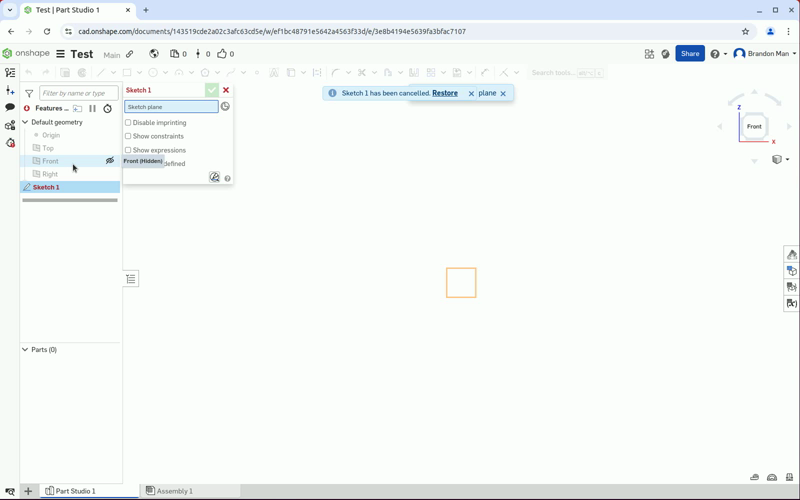
click(73, 163)
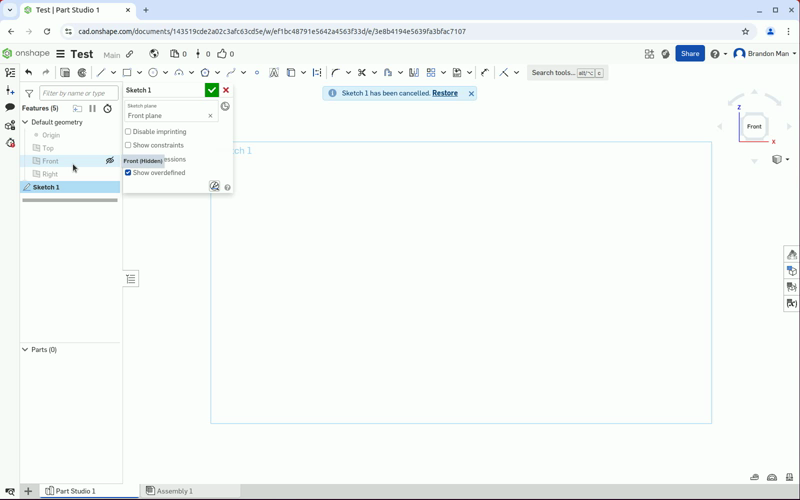
mouse_move(73, 352)
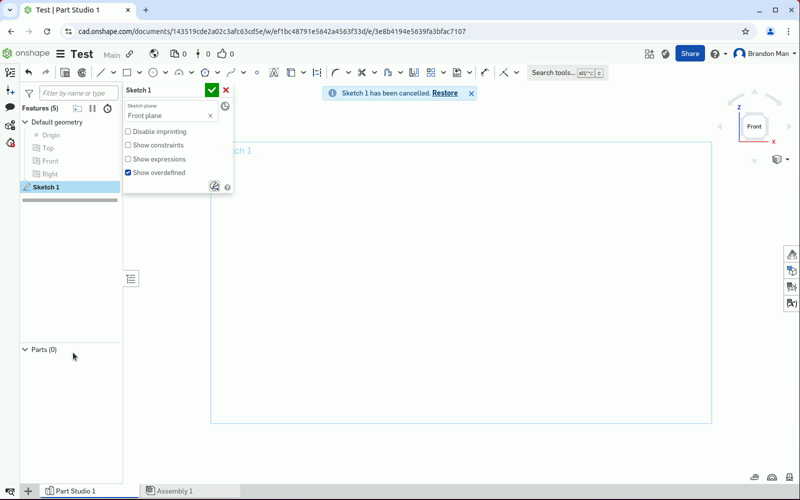
key(y)
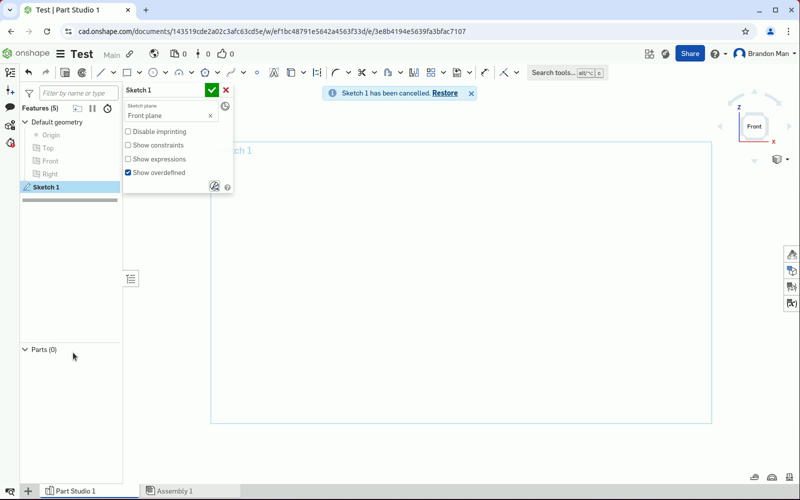
key(l)
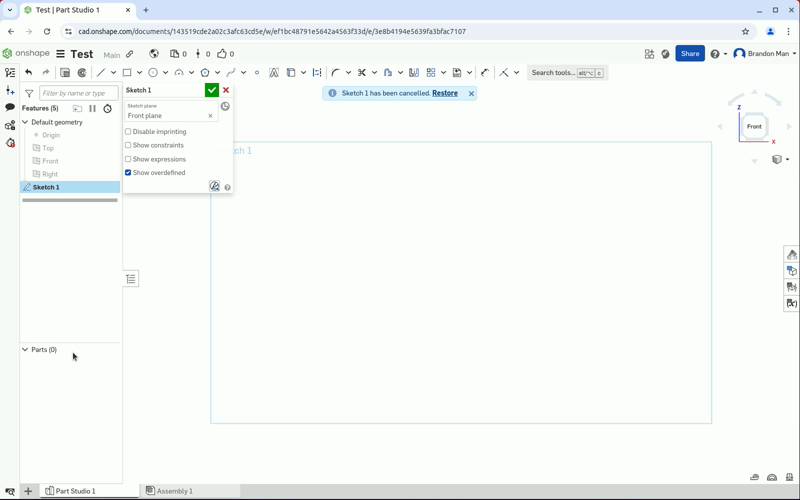
key_down(shift)
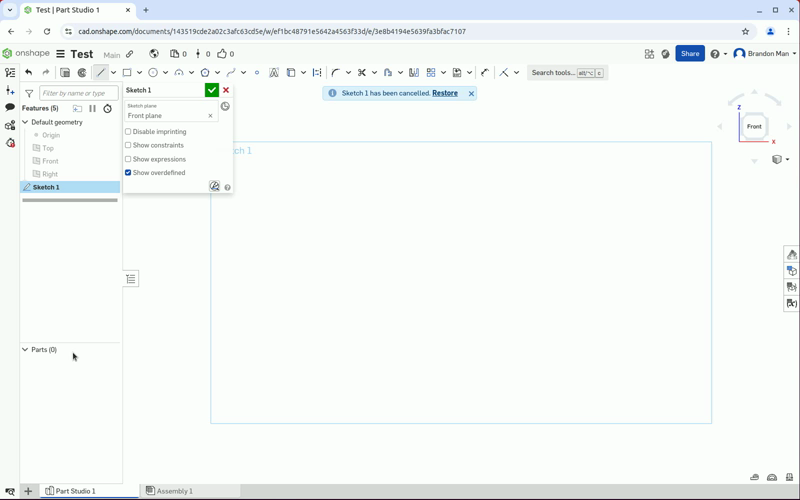
mouse_move(473, 267)
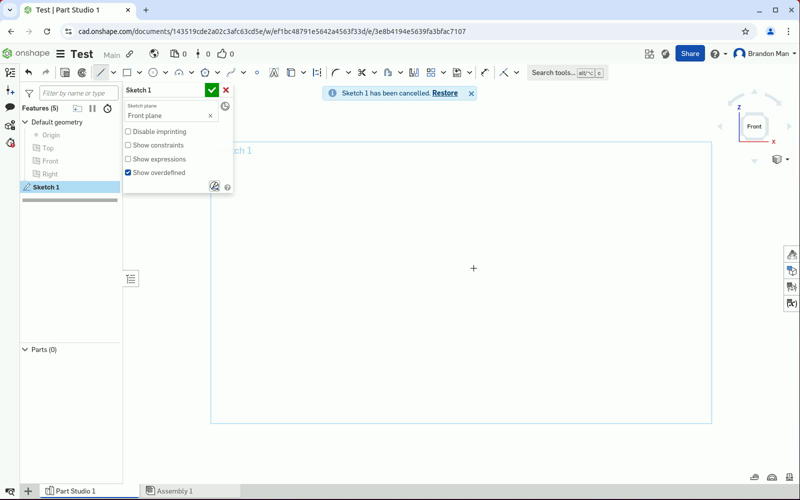
click(473, 267)
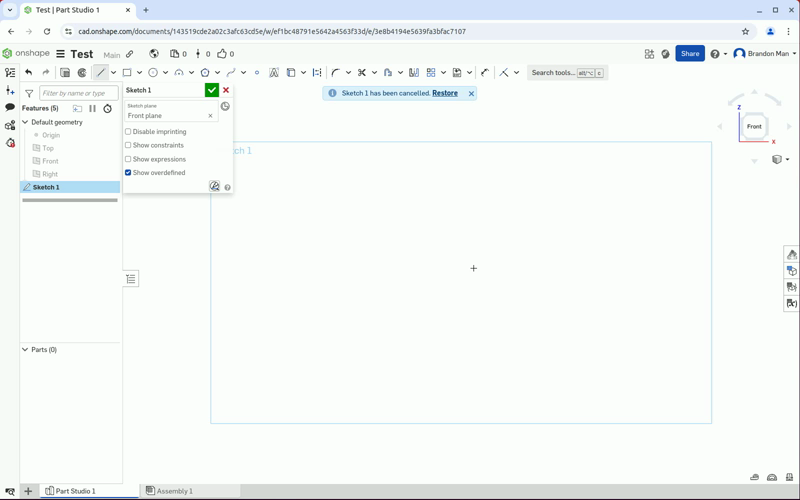
key_up(shift)
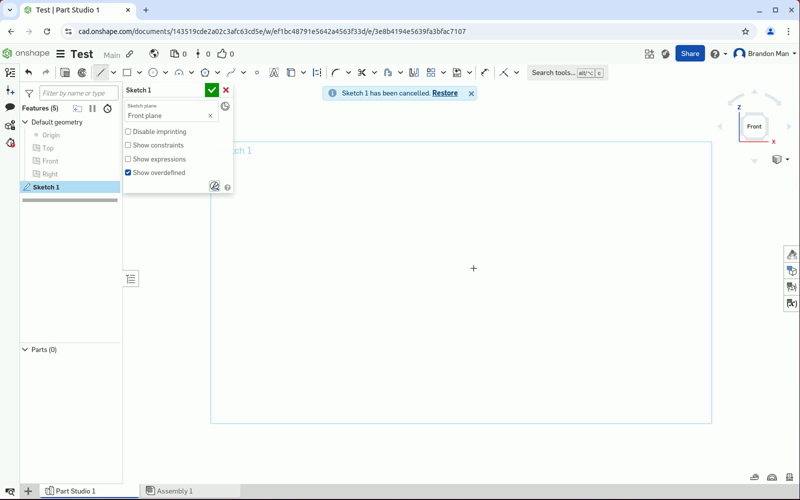
key_down(shift)
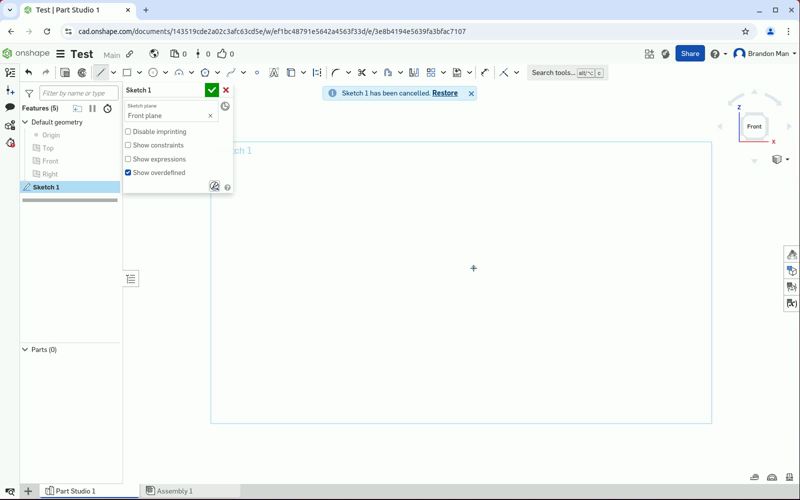
mouse_move(503, 267)
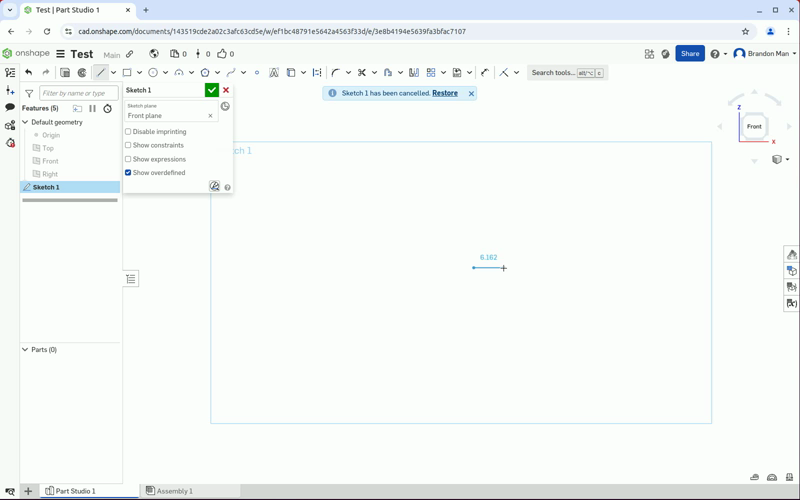
mouse_move(502, 267)
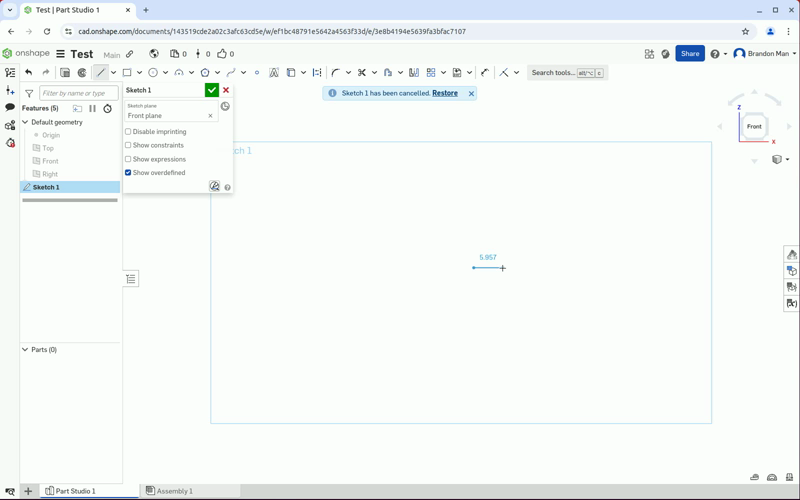
click(502, 267)
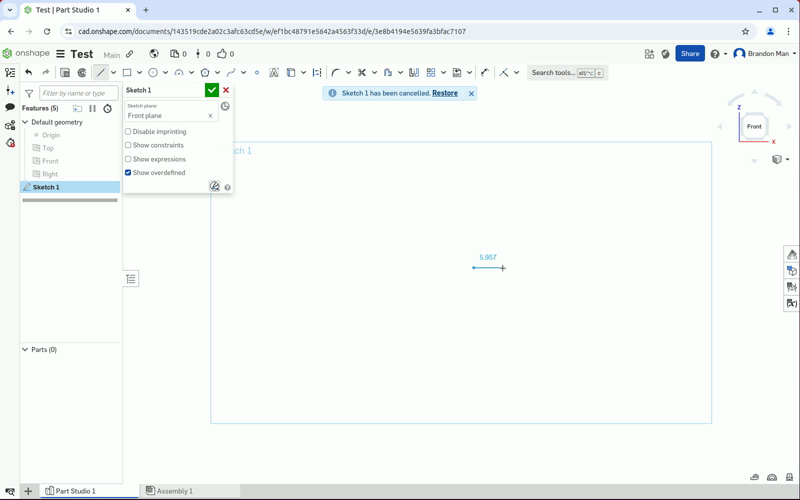
key_up(shift)
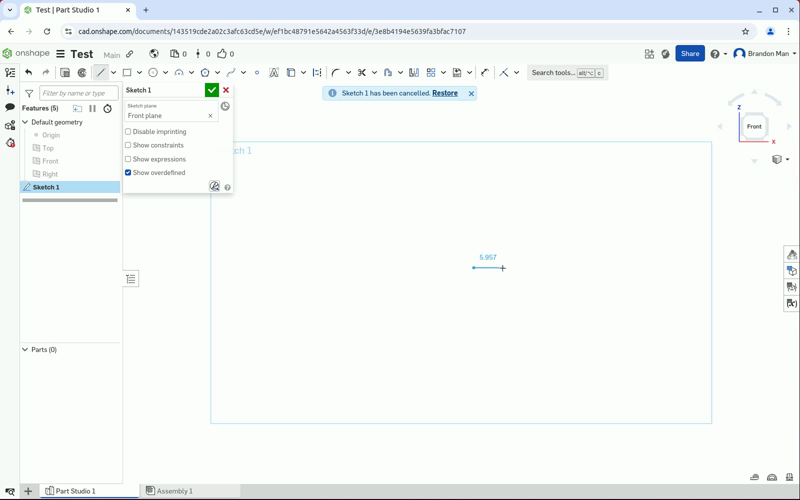
key_down(shift)
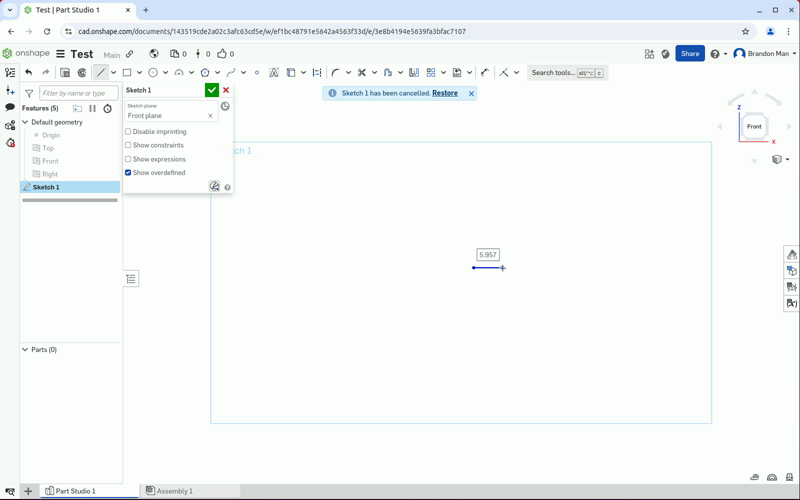
mouse_move(532, 267)
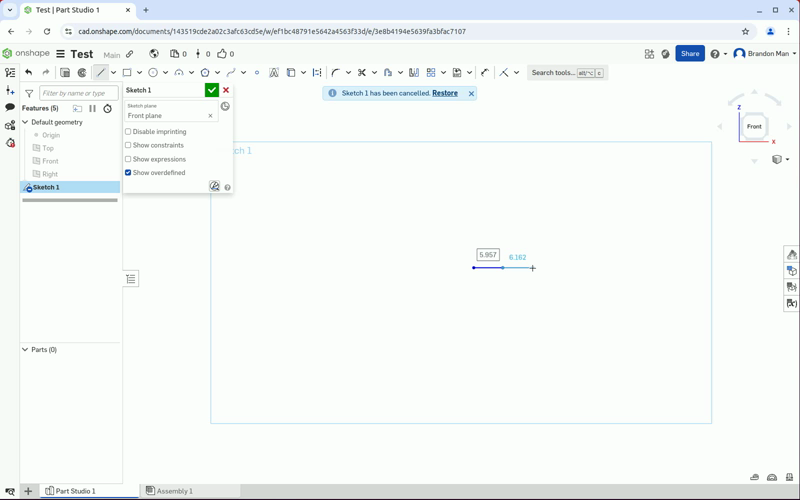
mouse_move(502, 210)
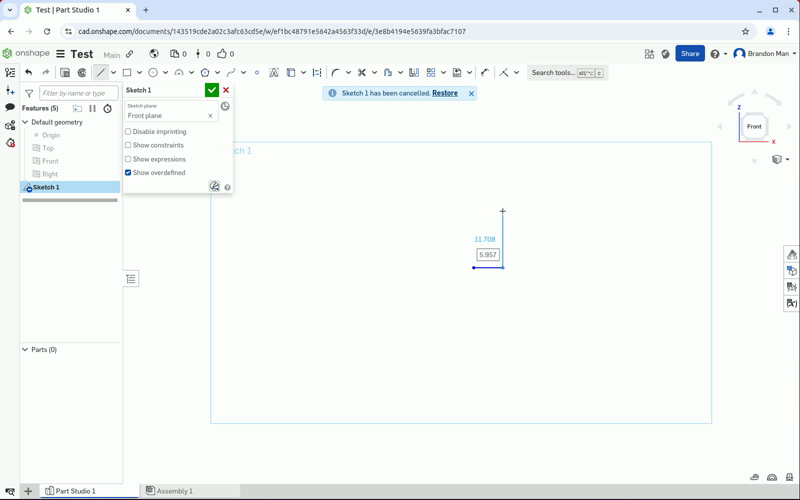
click(502, 210)
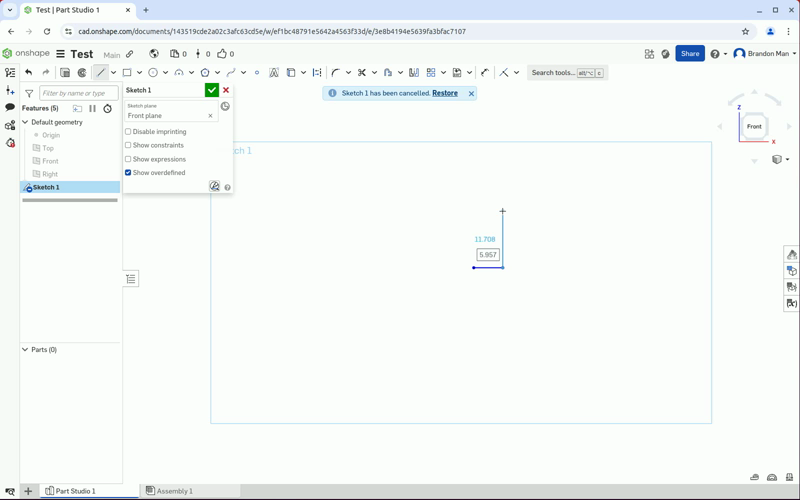
key_up(shift)
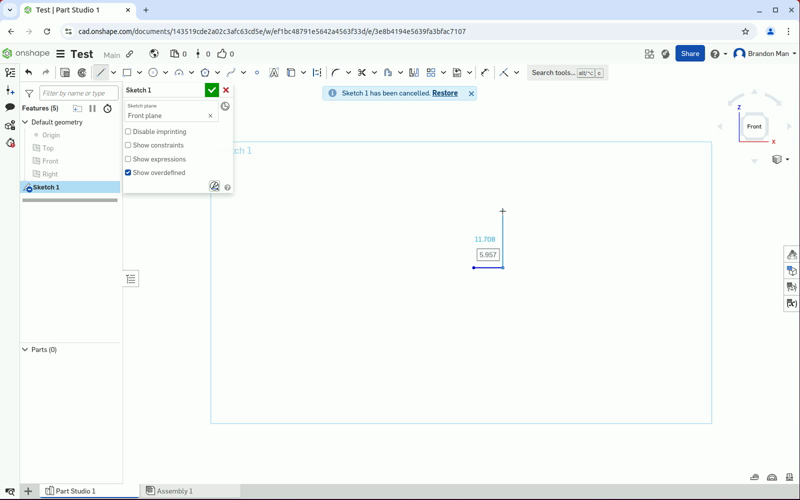
key_down(shift)
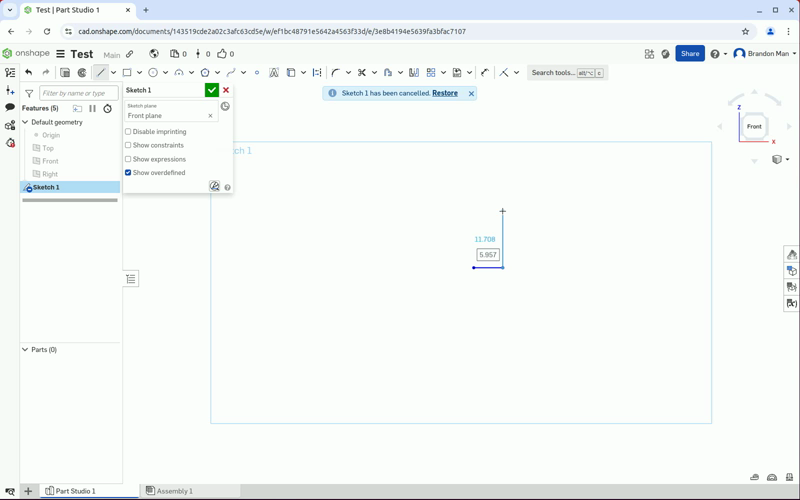
mouse_move(532, 210)
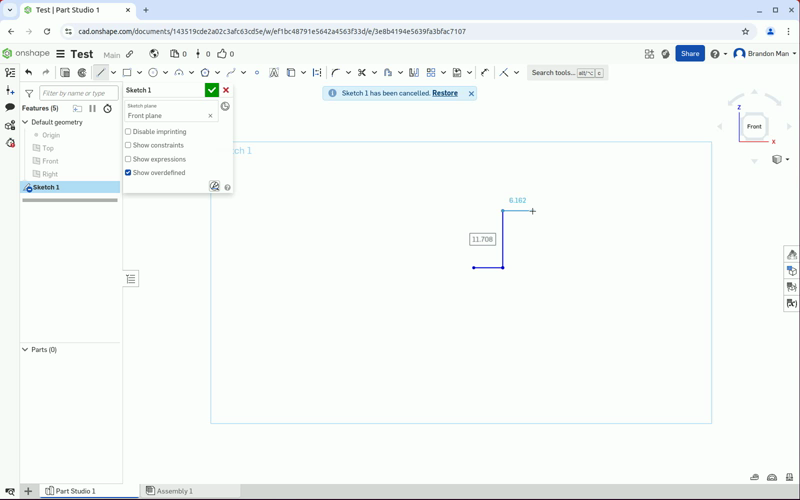
mouse_move(473, 210)
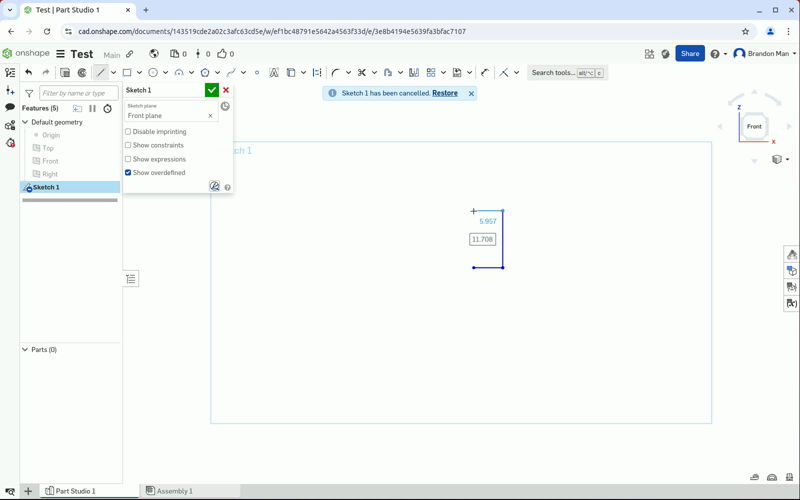
click(473, 210)
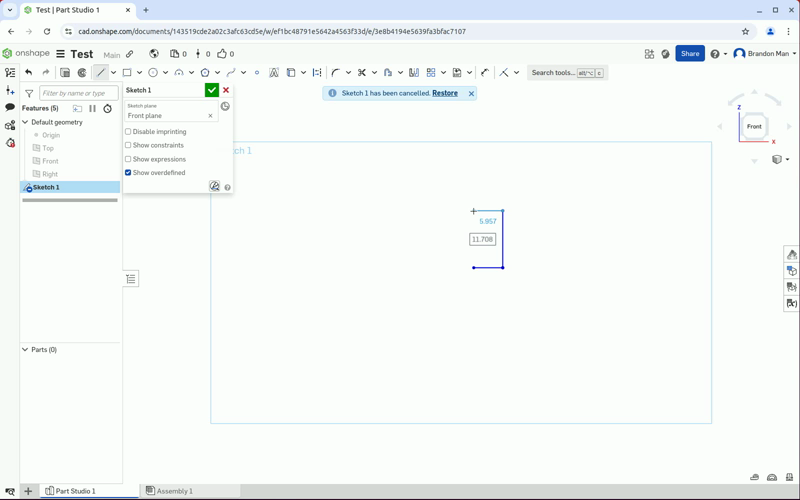
key_up(shift)
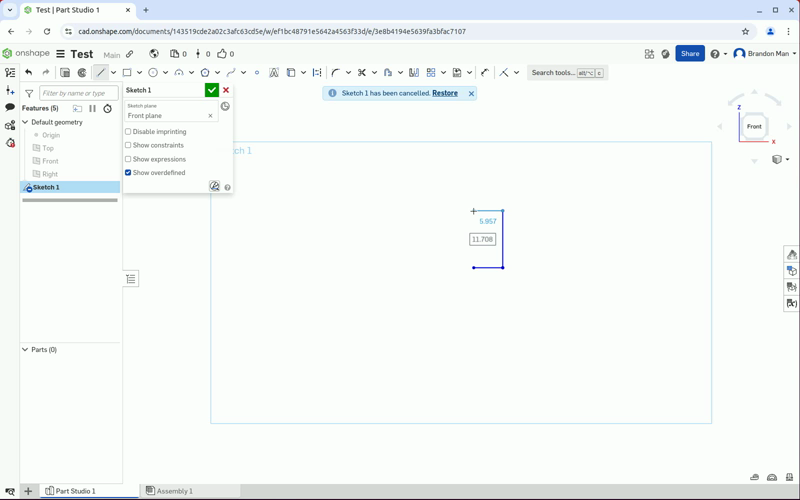
mouse_move(503, 210)
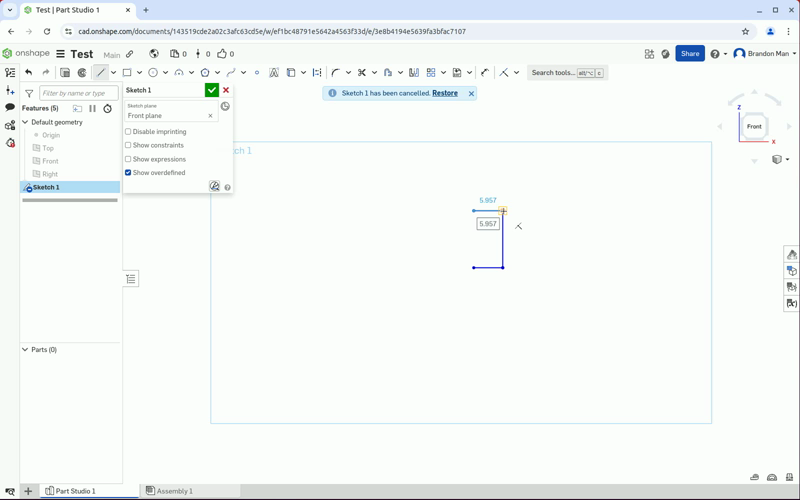
key_down(shift)
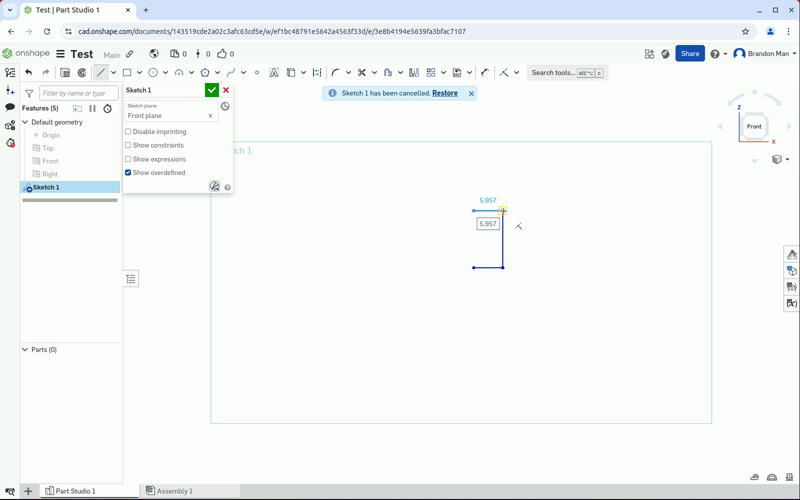
mouse_move(473, 267)
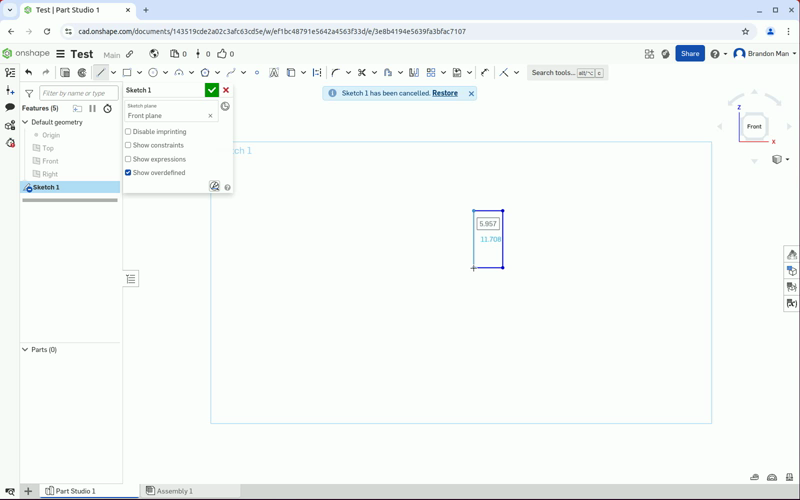
key_up(shift)
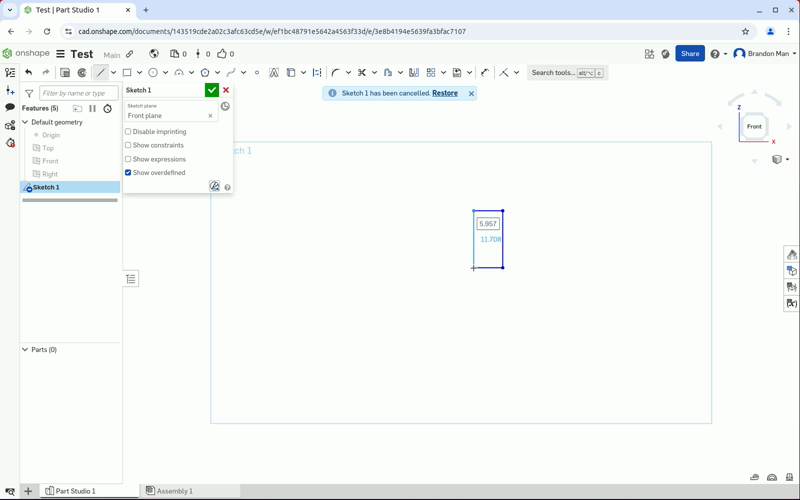
click(473, 267)
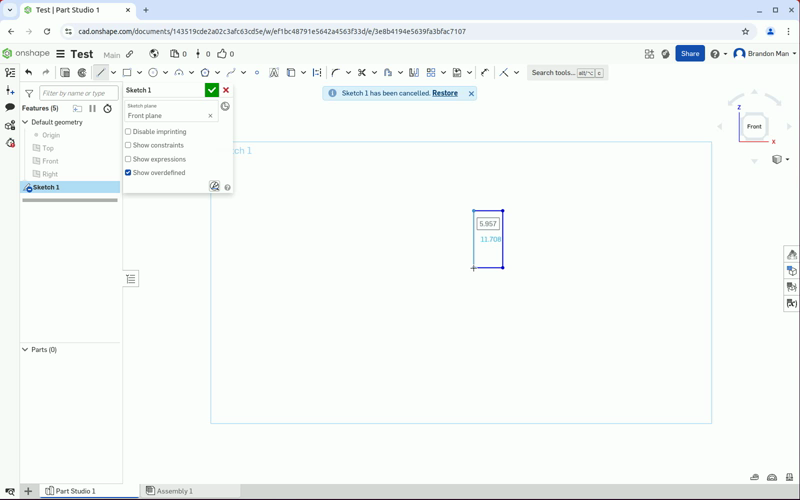
key(esc)
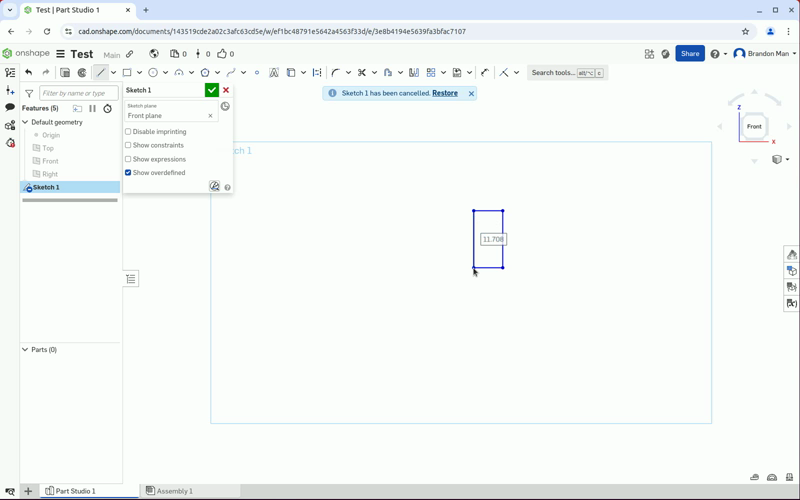
key(l)
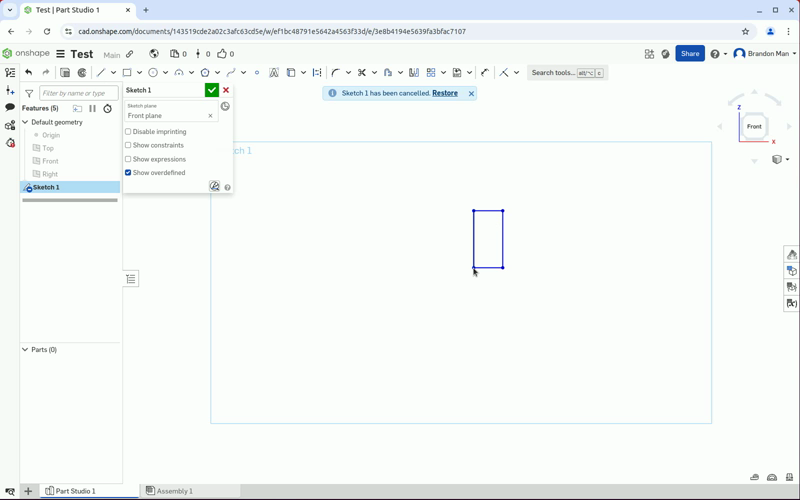
key_down(shift)
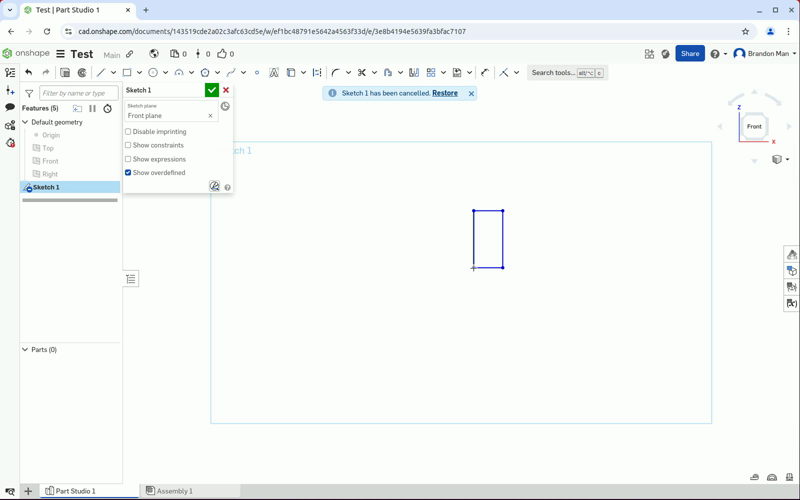
mouse_move(477, 264)
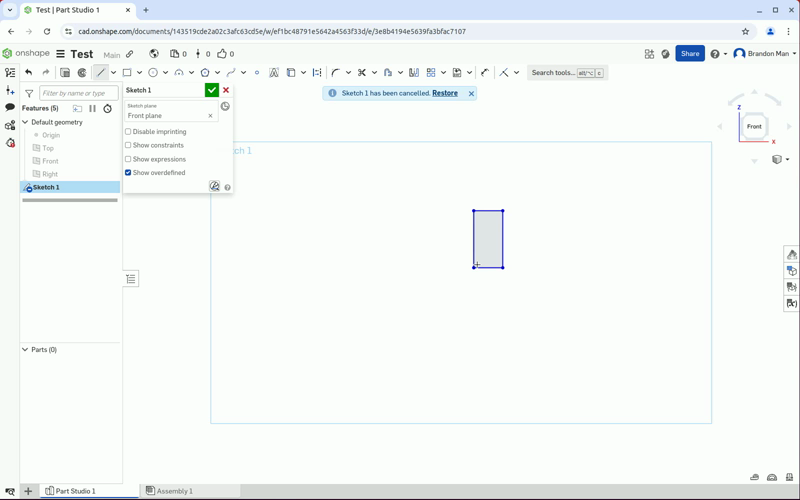
click(477, 264)
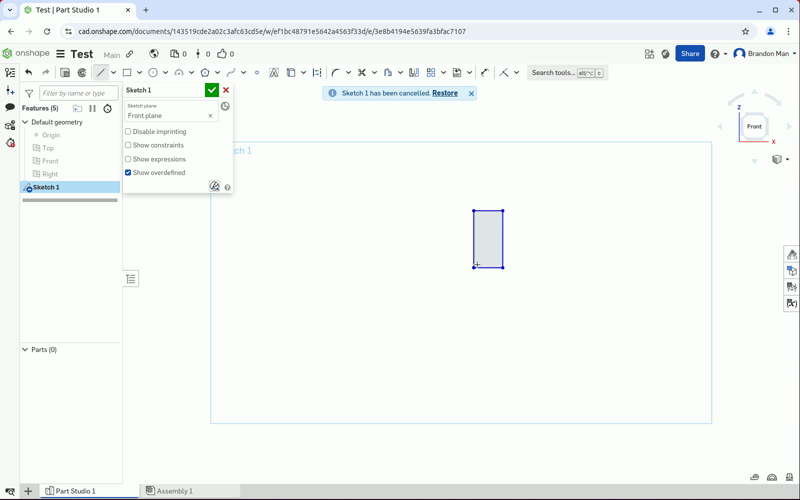
key_up(shift)
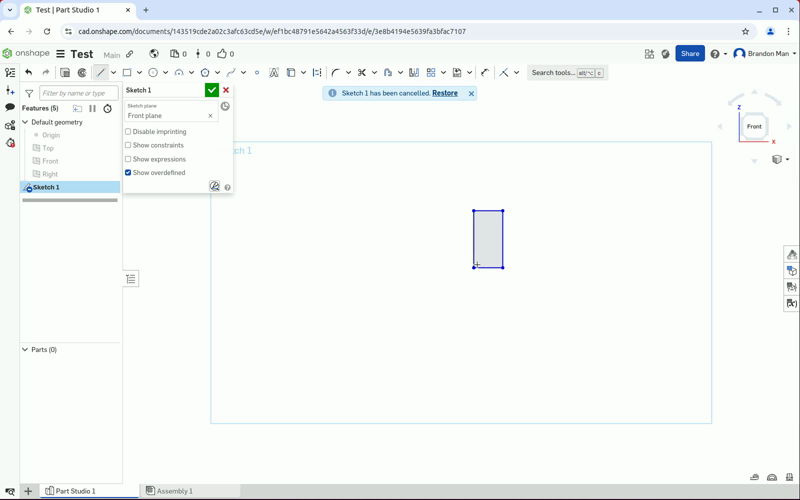
key_down(shift)
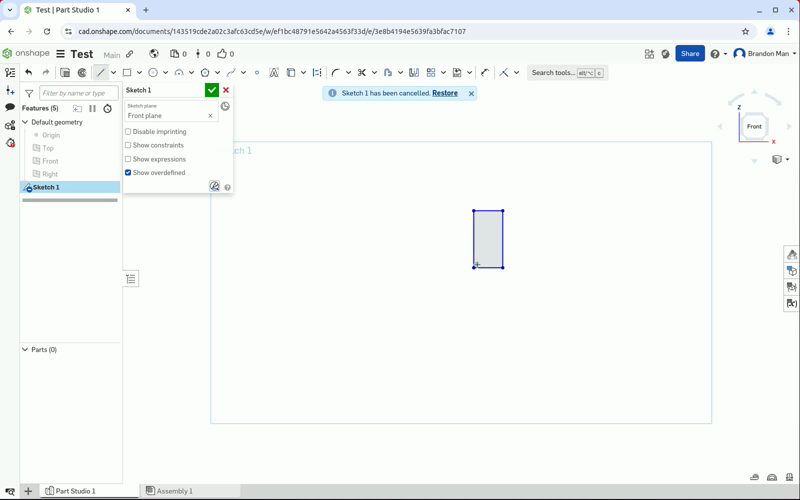
mouse_move(507, 264)
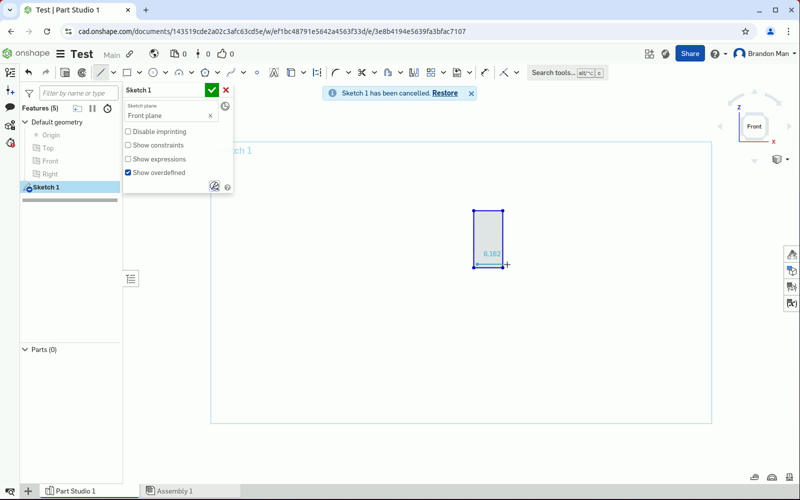
mouse_move(498, 264)
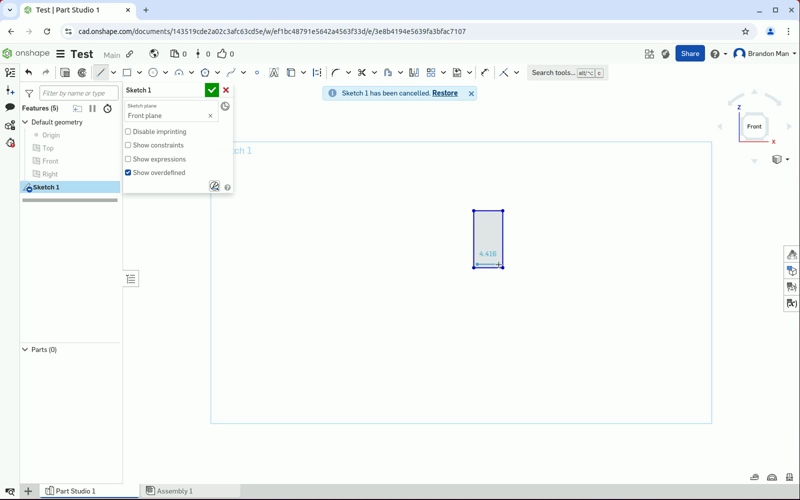
click(498, 264)
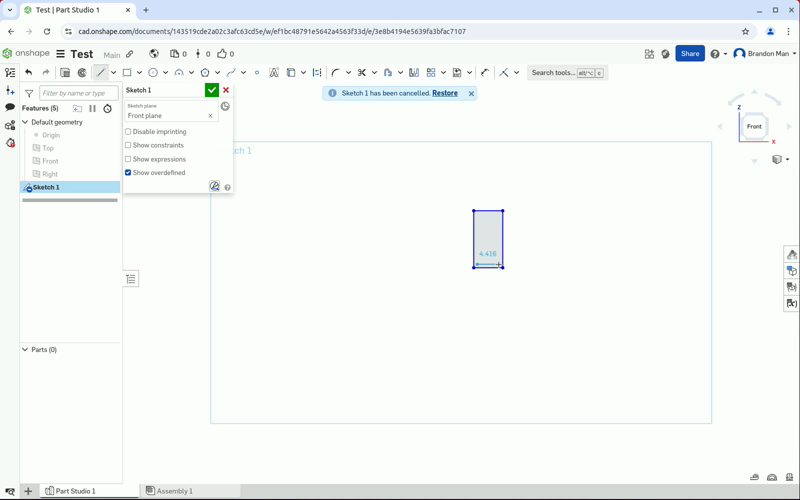
key_up(shift)
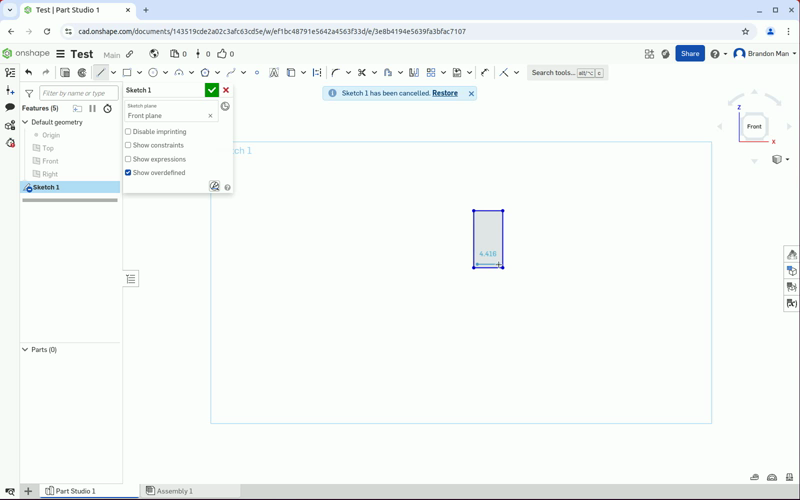
key_down(shift)
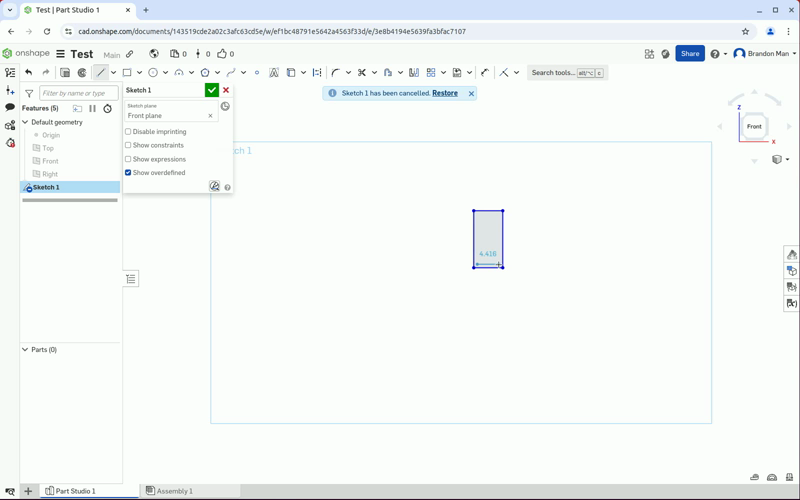
mouse_move(528, 264)
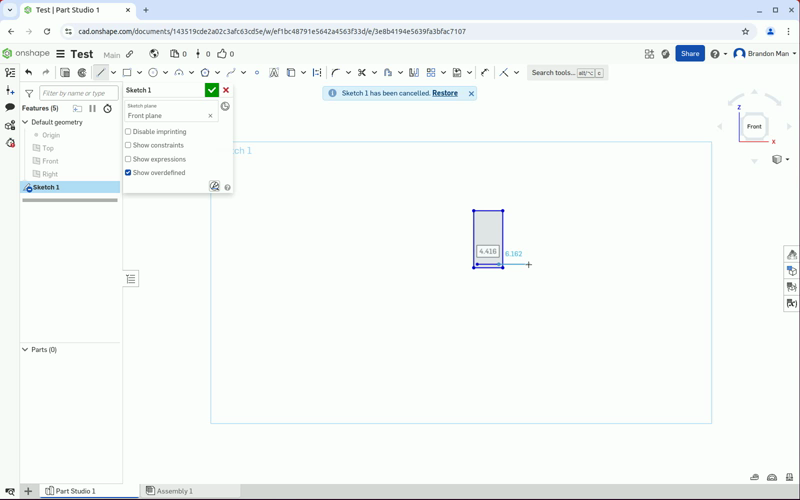
mouse_move(498, 214)
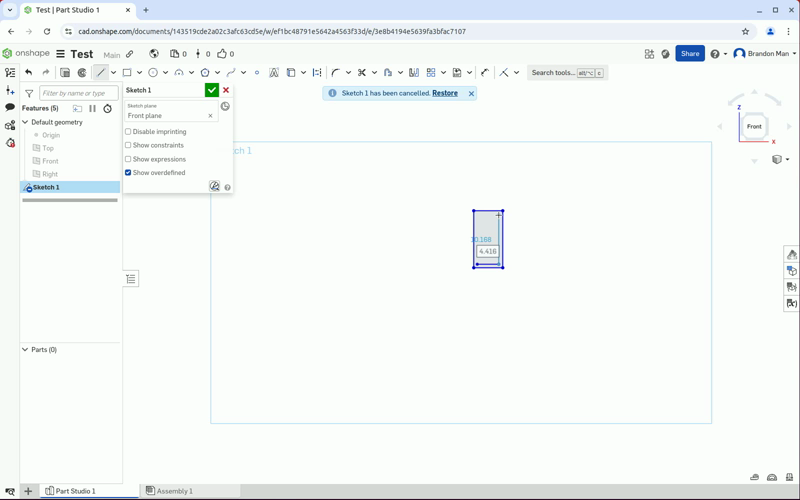
click(498, 214)
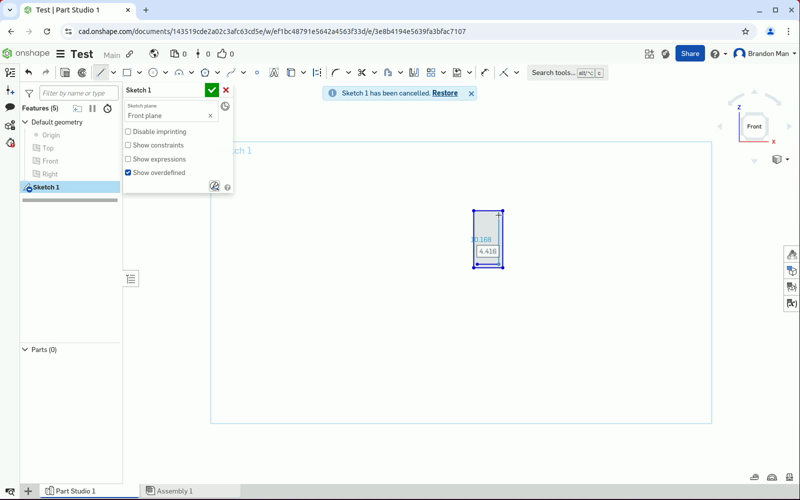
key_up(shift)
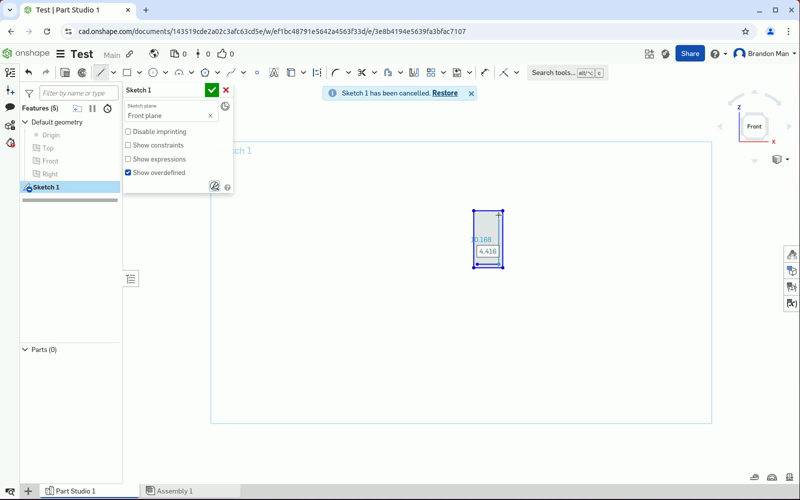
key_down(shift)
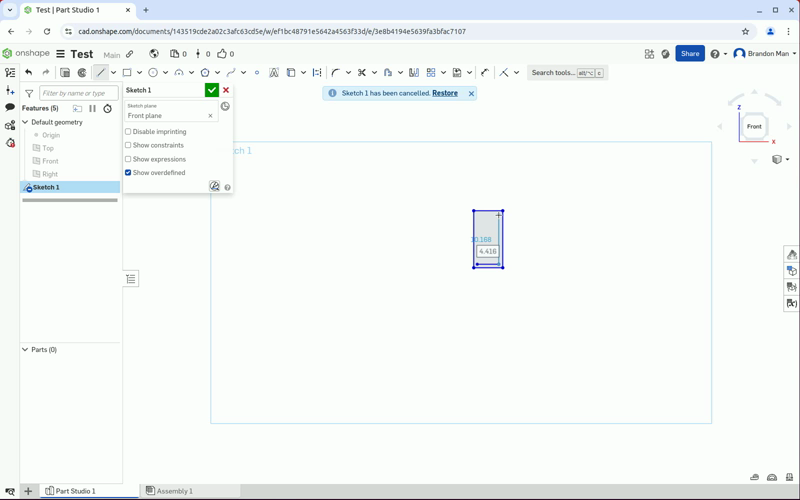
mouse_move(528, 214)
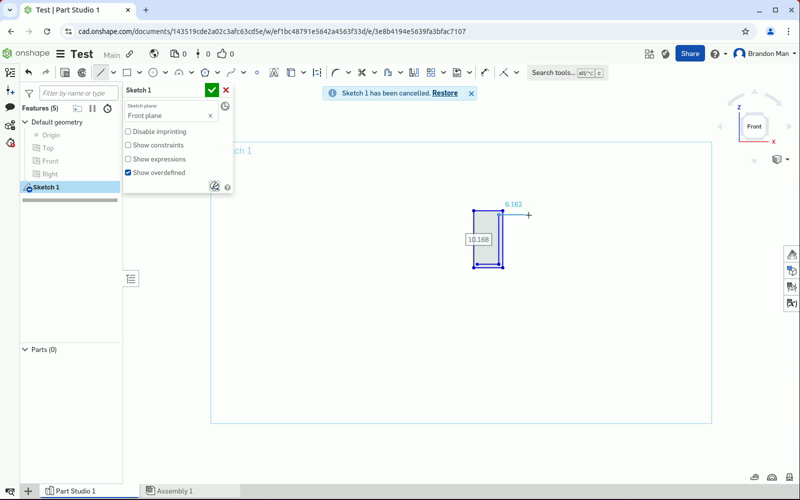
mouse_move(477, 214)
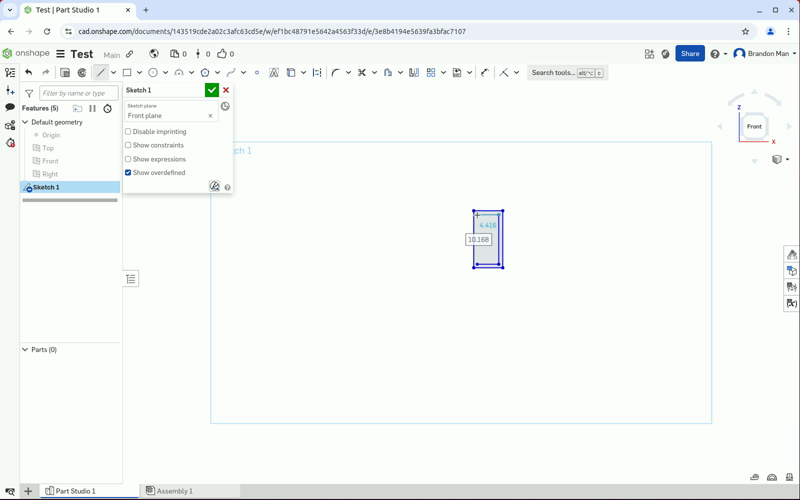
click(477, 214)
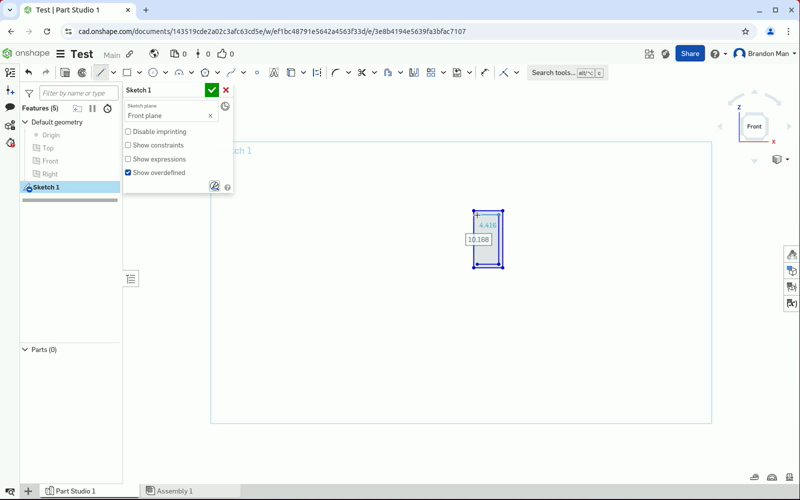
key_up(shift)
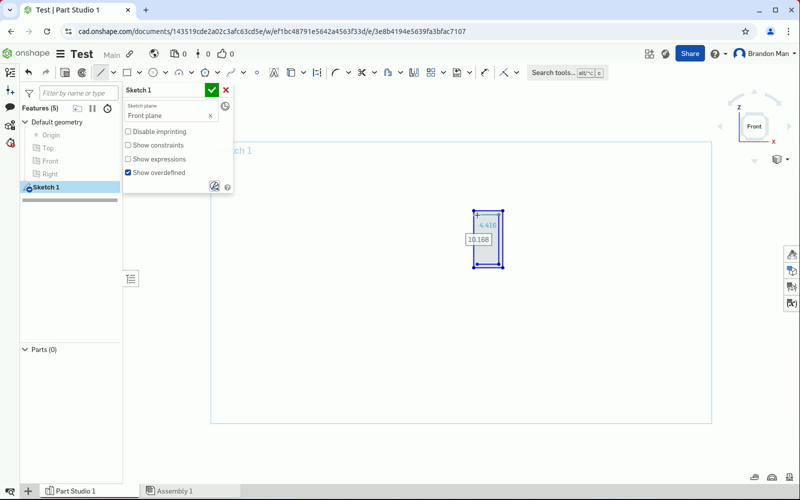
mouse_move(507, 214)
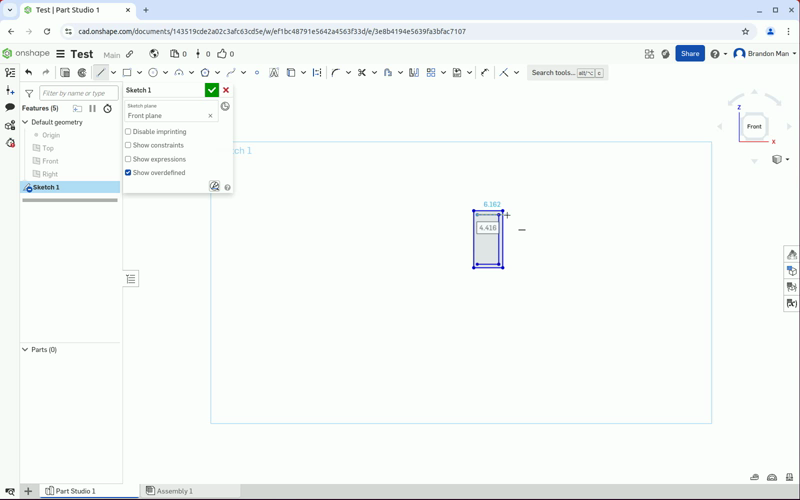
key_down(shift)
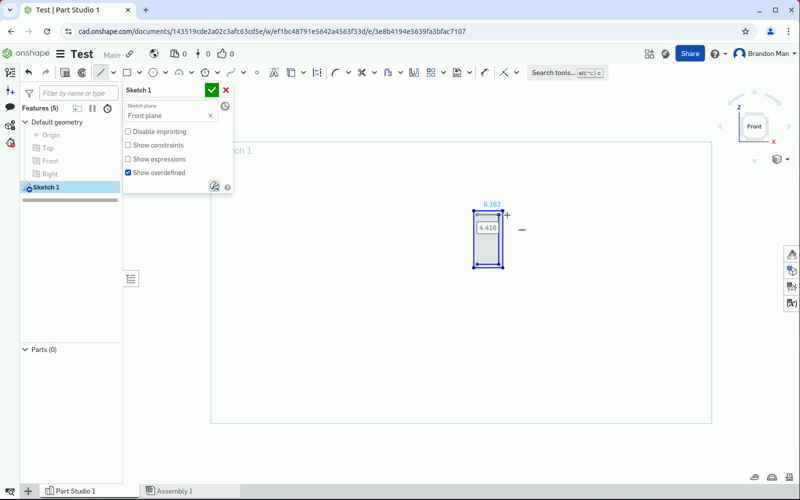
mouse_move(477, 264)
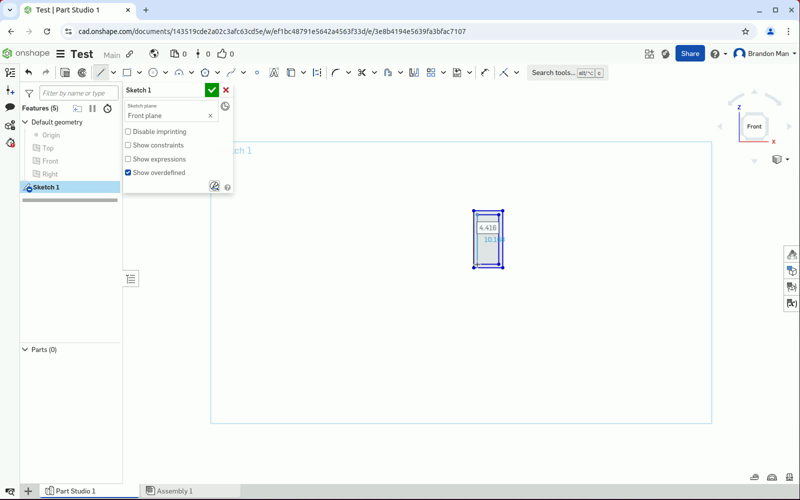
key_up(shift)
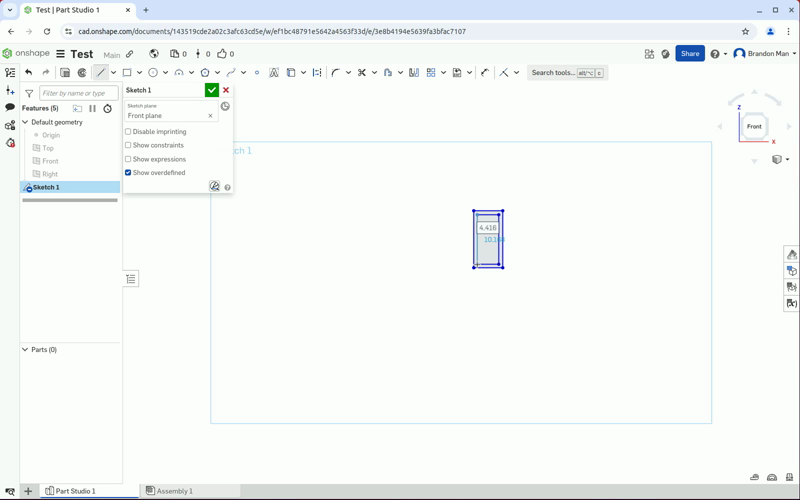
click(477, 264)
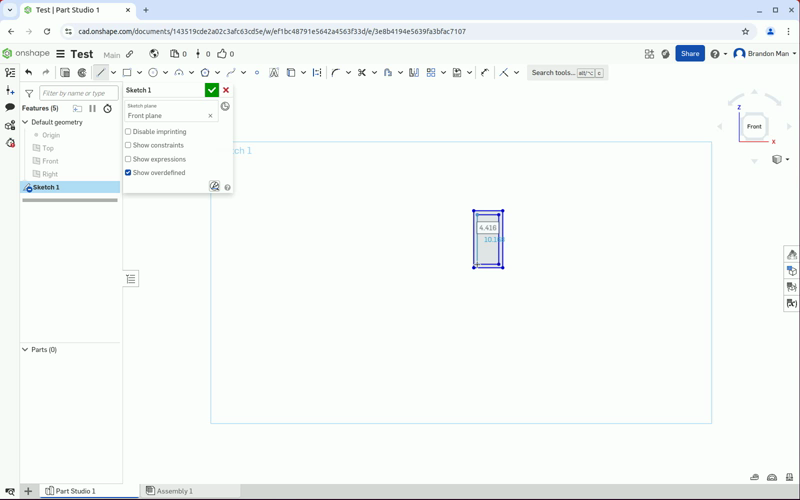
key(esc)
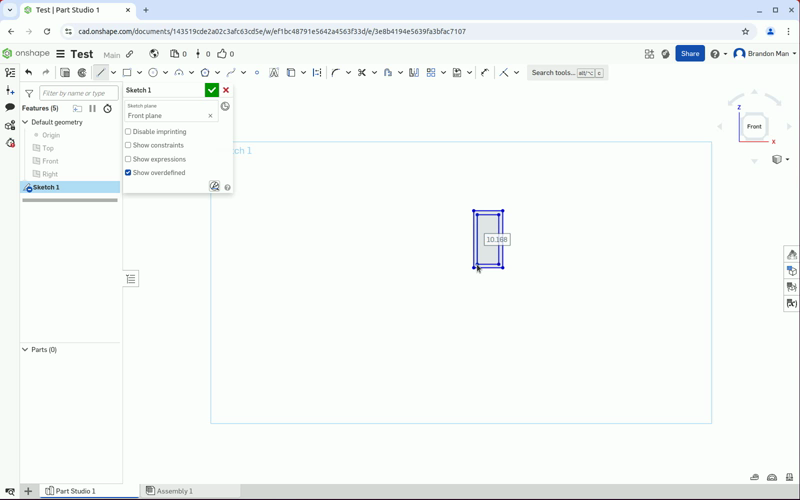
mouse_move(490, 212)
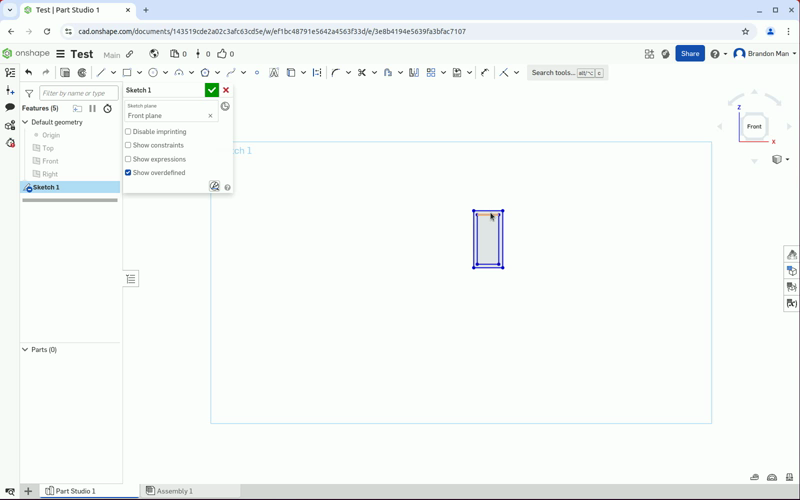
scroll(6)
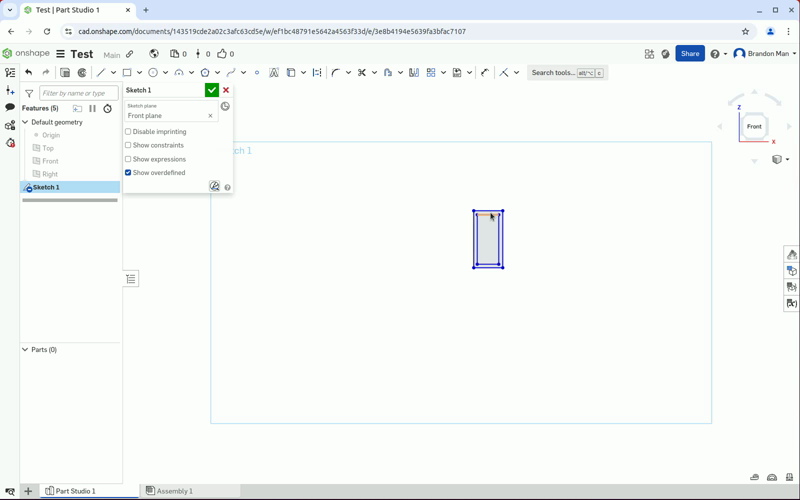
scroll(6)
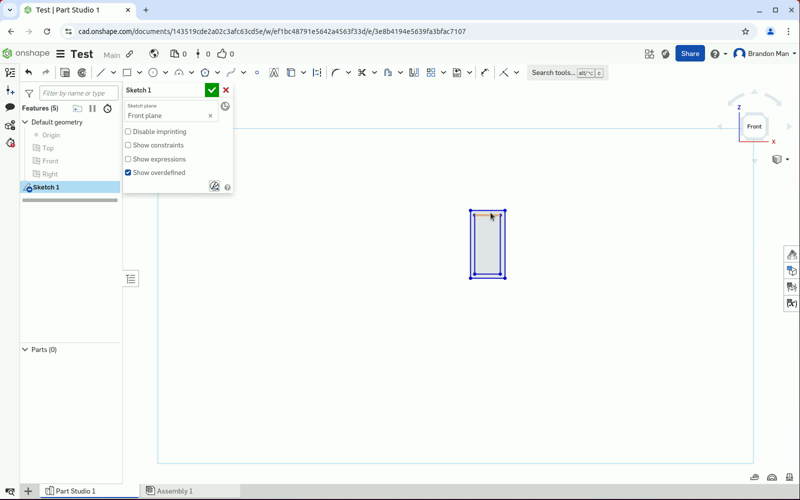
scroll(6)
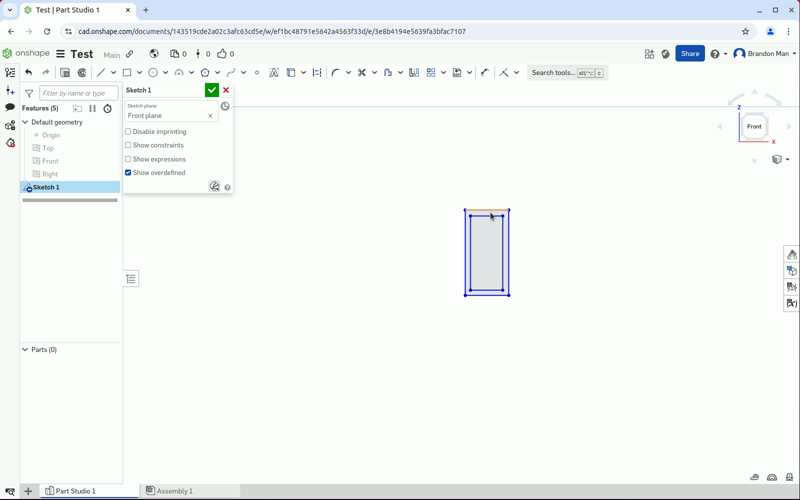
scroll(6)
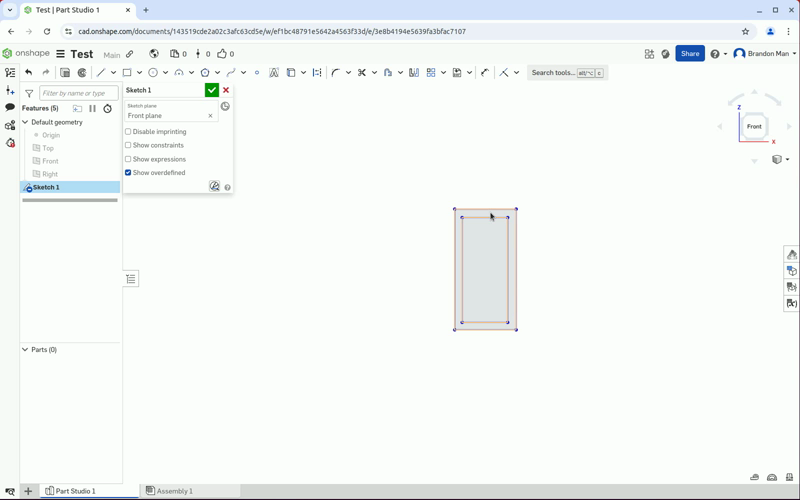
scroll(6)
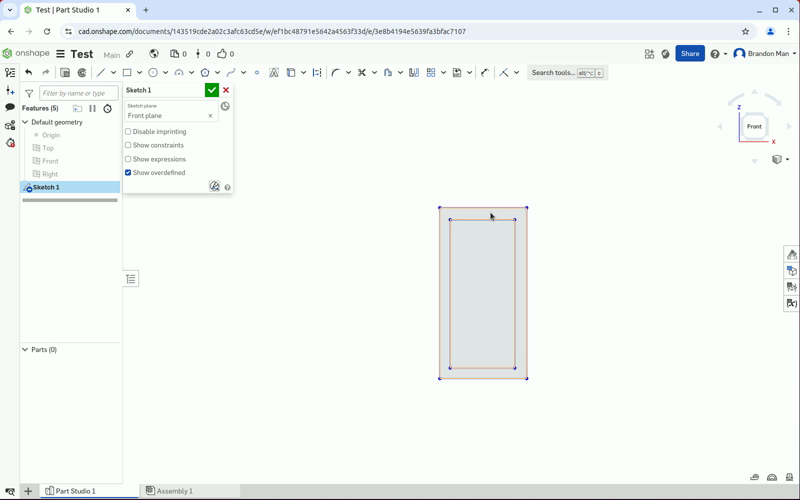
scroll(6)
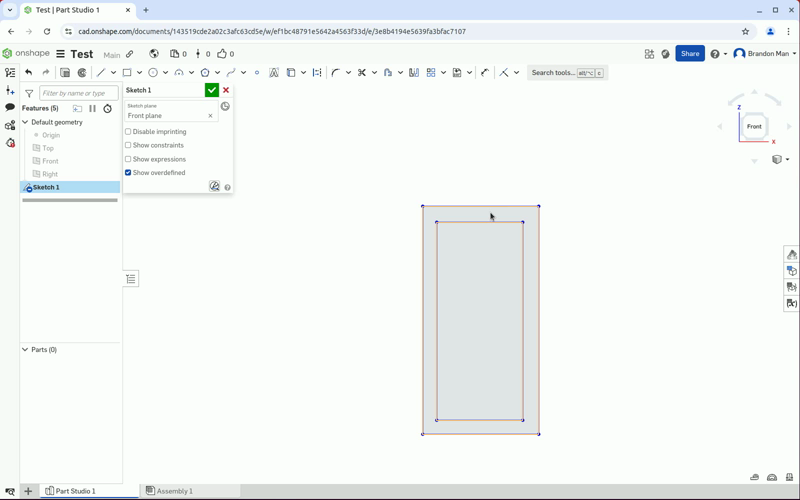
scroll(6)
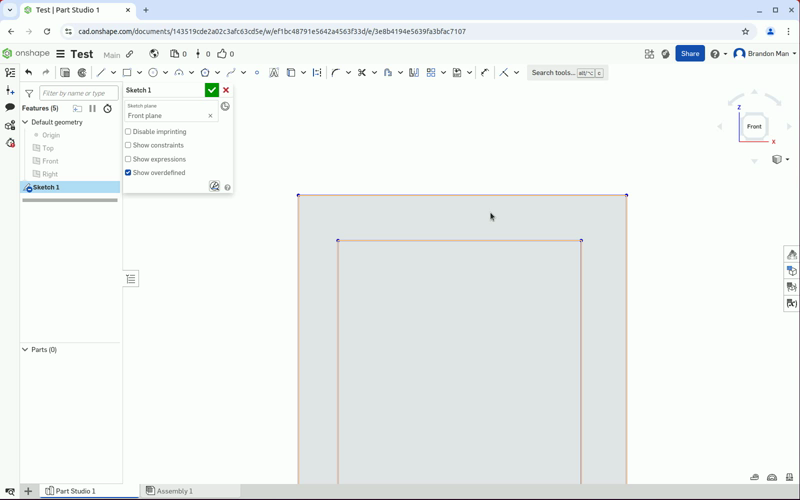
click(490, 212)
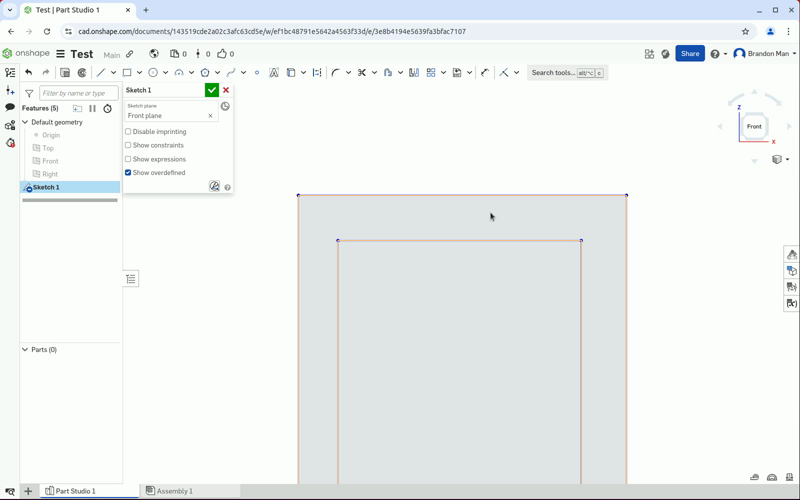
scroll(-6)
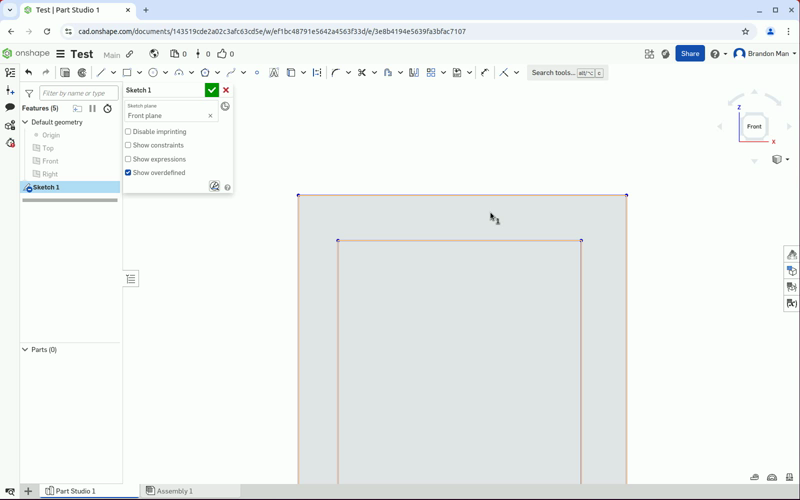
scroll(-6)
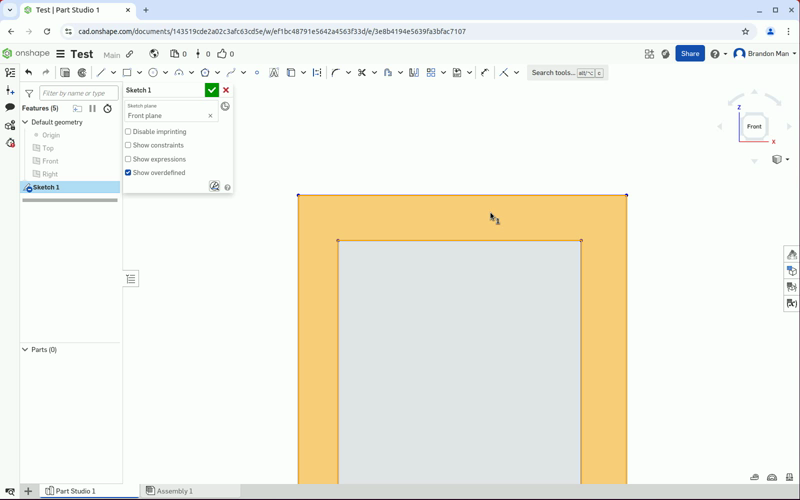
scroll(-6)
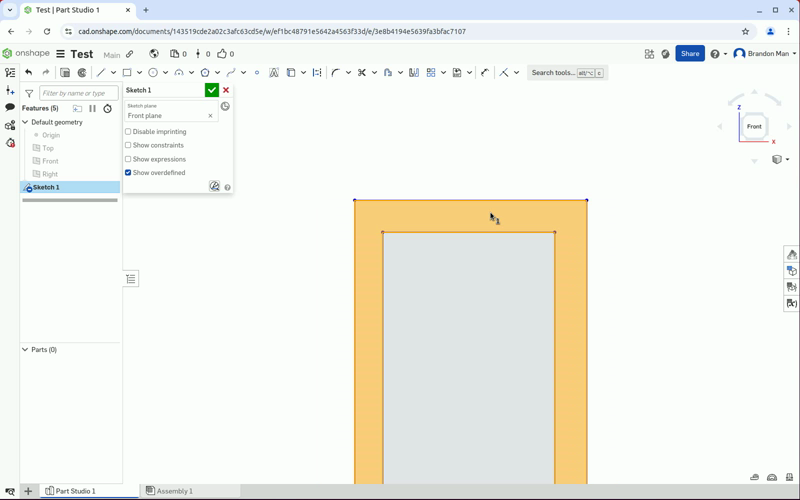
scroll(-6)
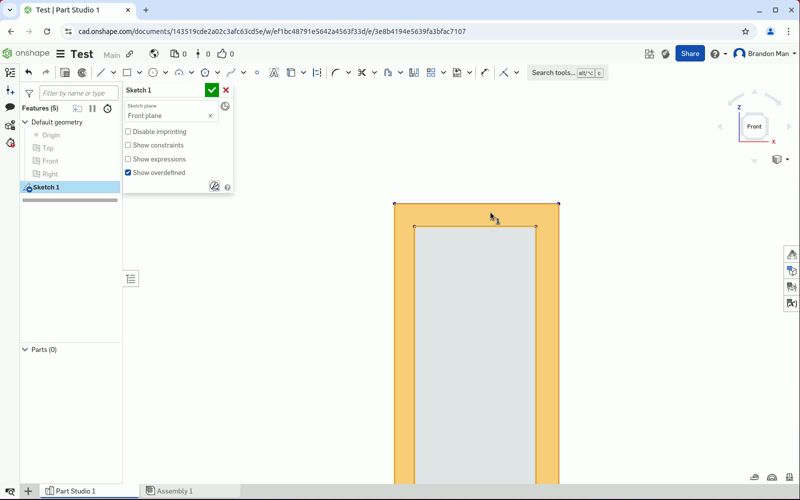
scroll(-6)
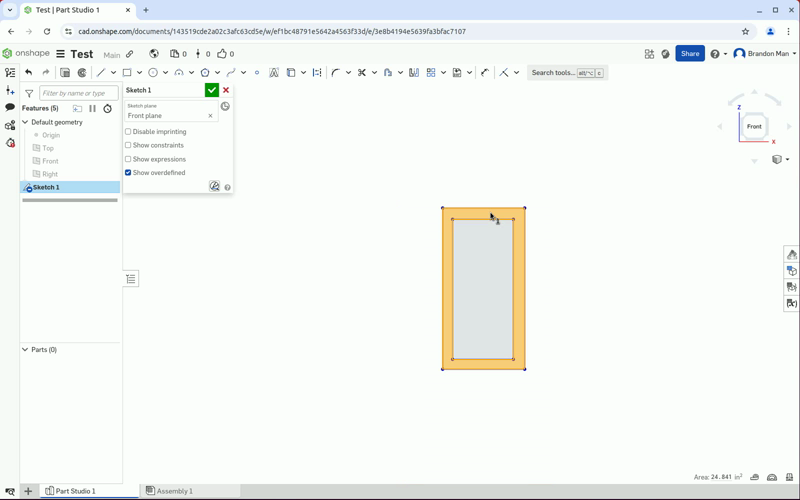
scroll(-6)
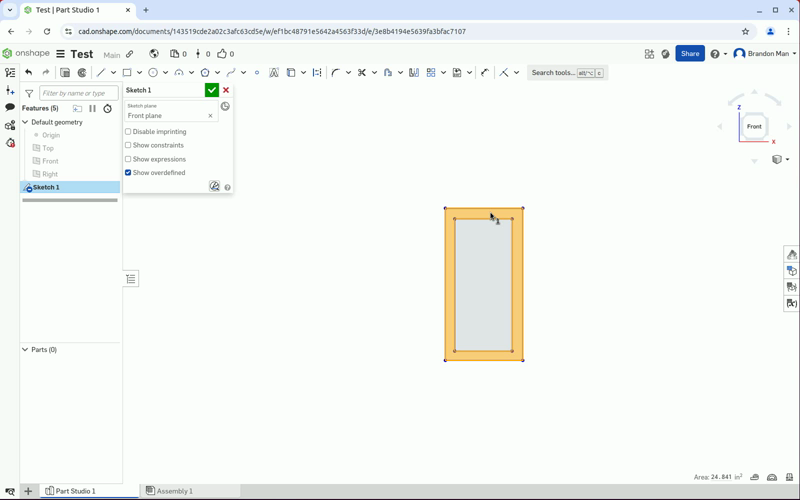
scroll(-6)
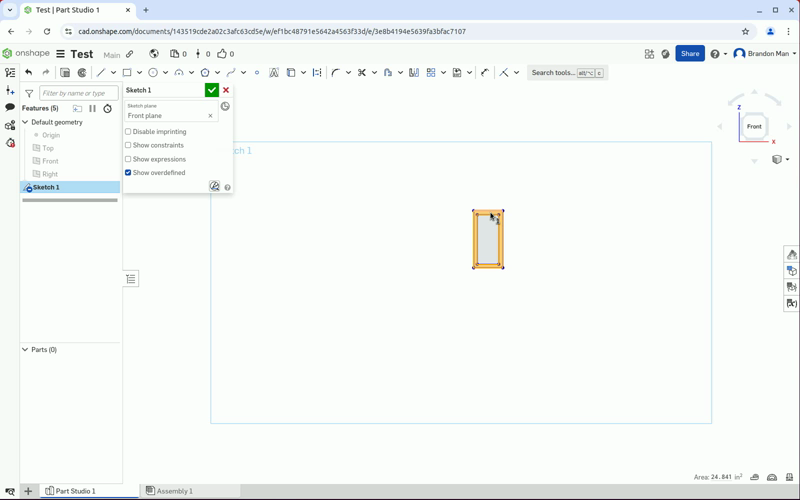
mouse_move(73, 352)
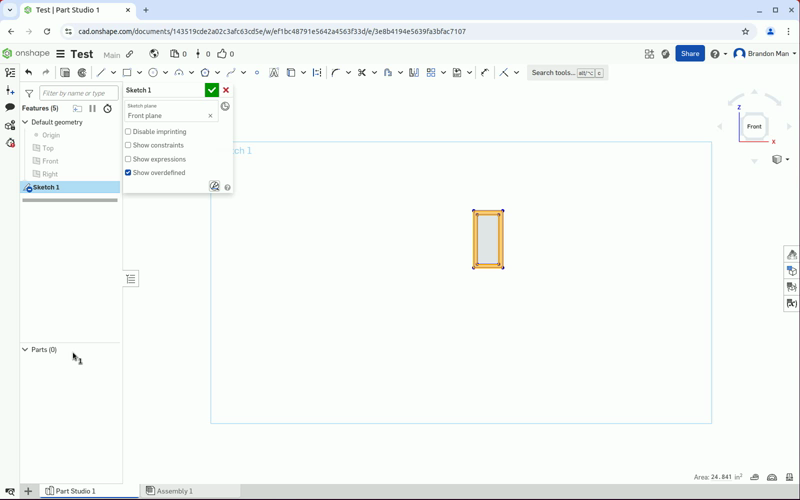
key(shift+y)
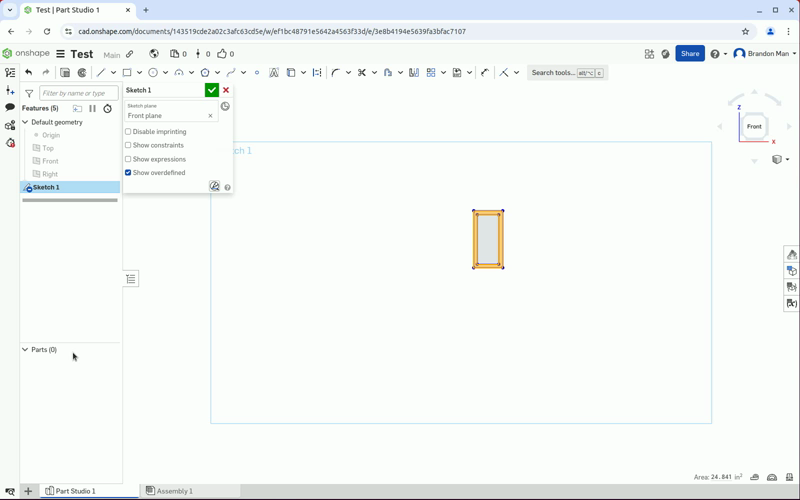
key(shift+e)
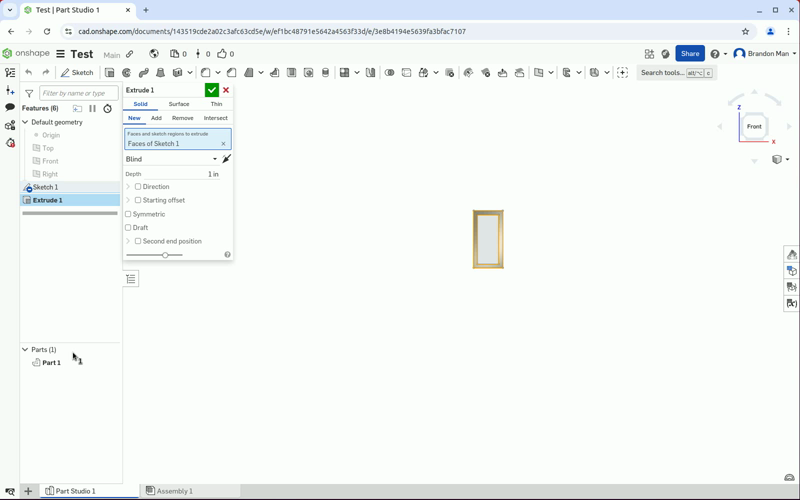
mouse_move(143, 106)
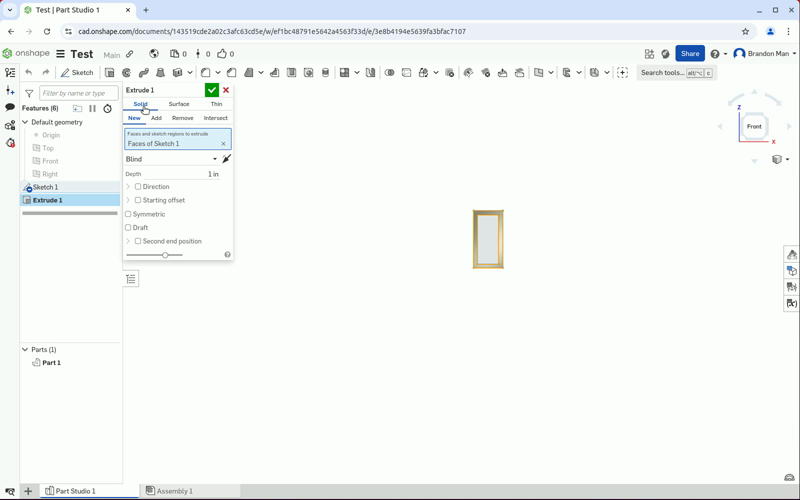
click(143, 106)
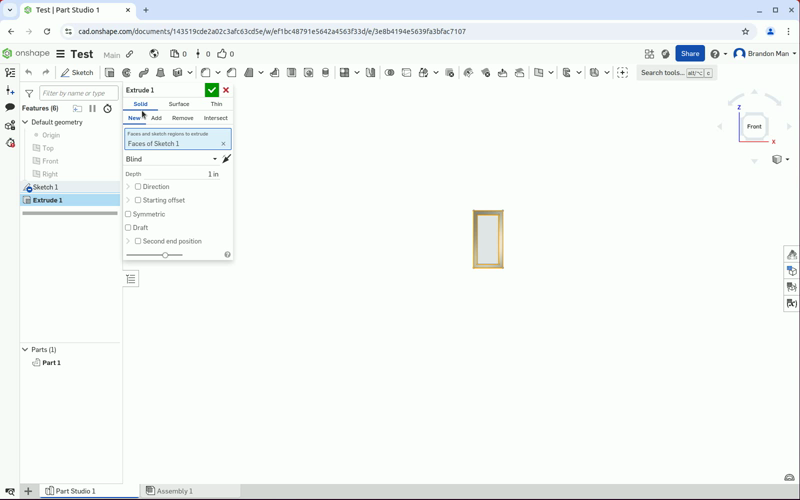
mouse_move(137, 120)
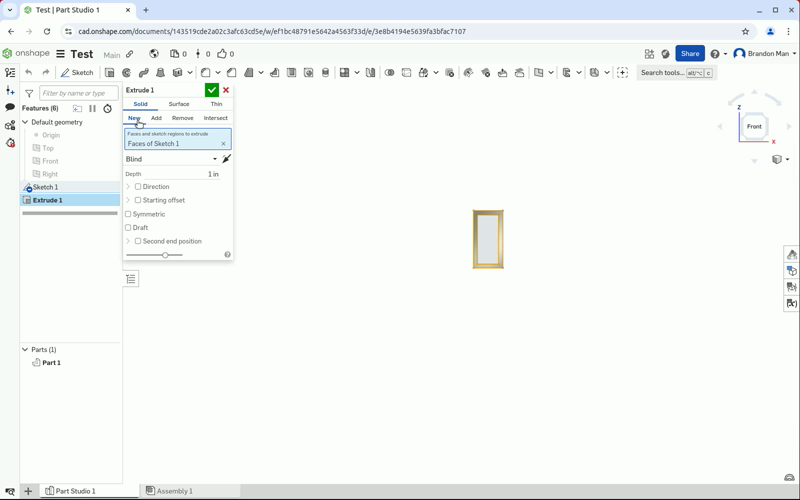
click(137, 120)
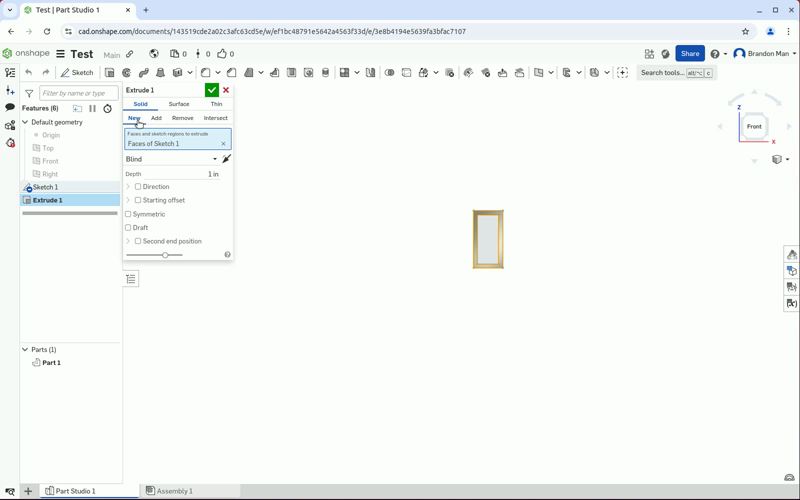
key(tab, 4)
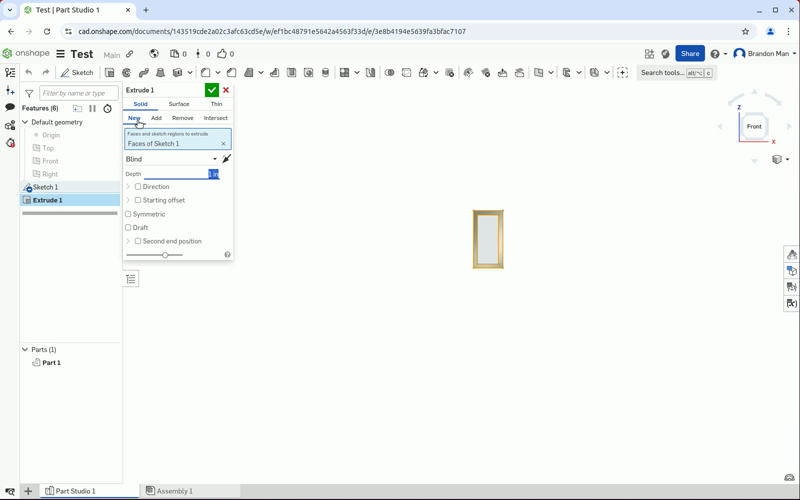
text(23.108)
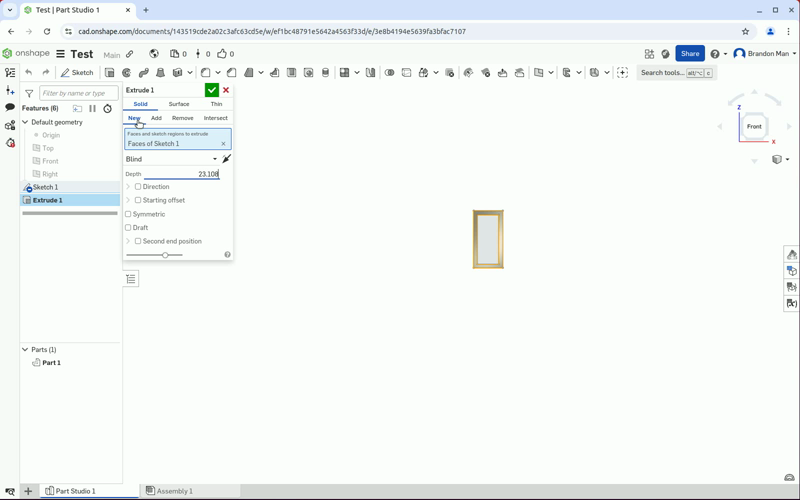
key(enter)
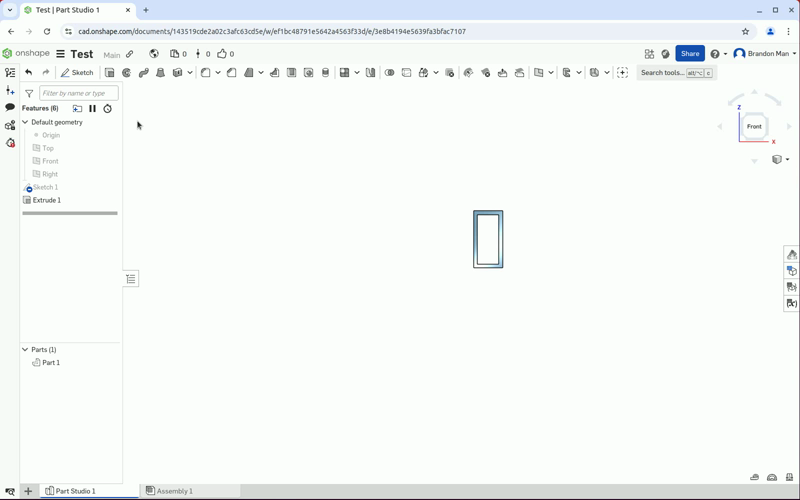
key(shift+h)
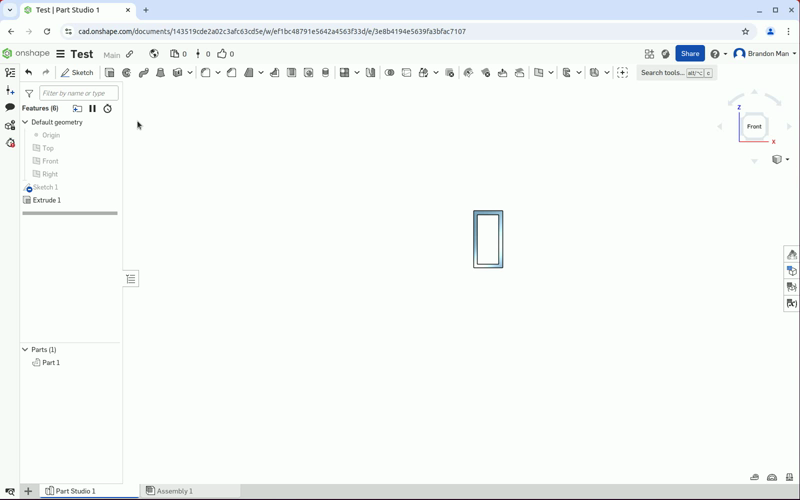
key(shift+h)
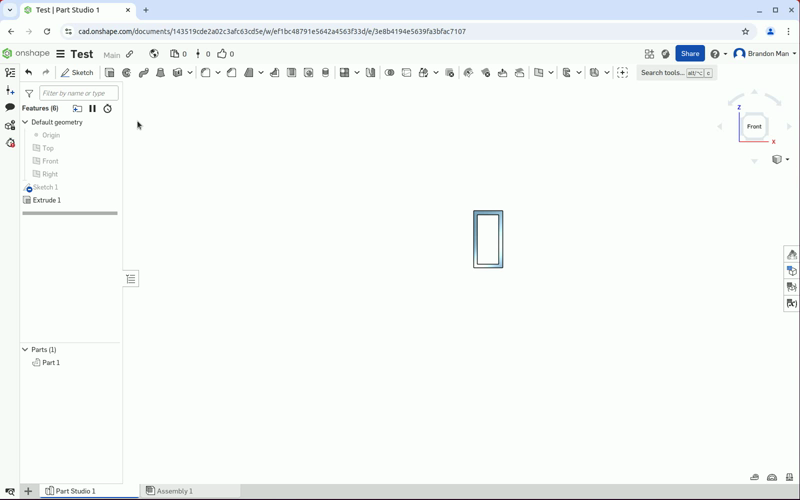
mouse_move(73, 189)
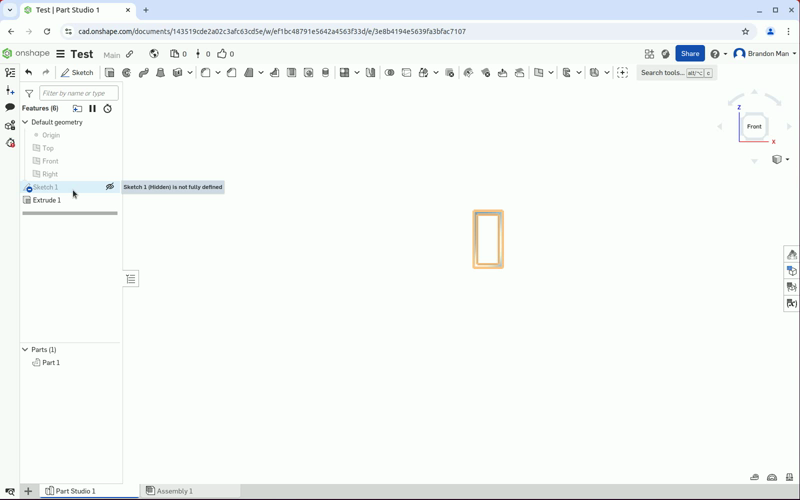
click(73, 189)
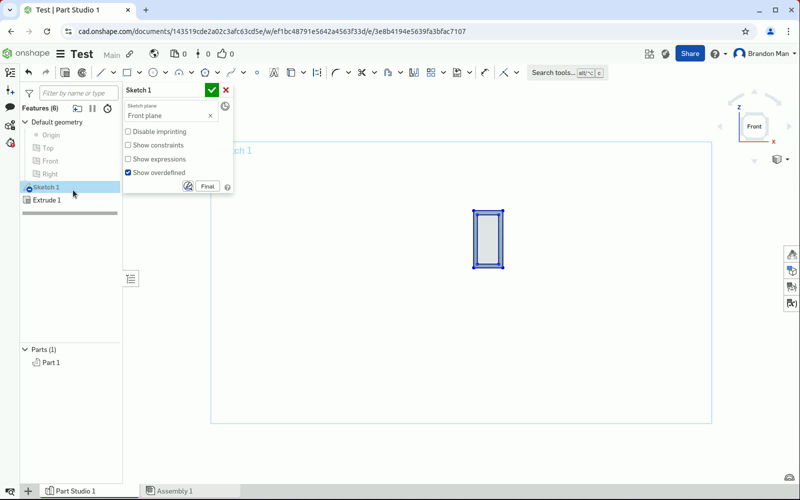
mouse_move(229, 92)
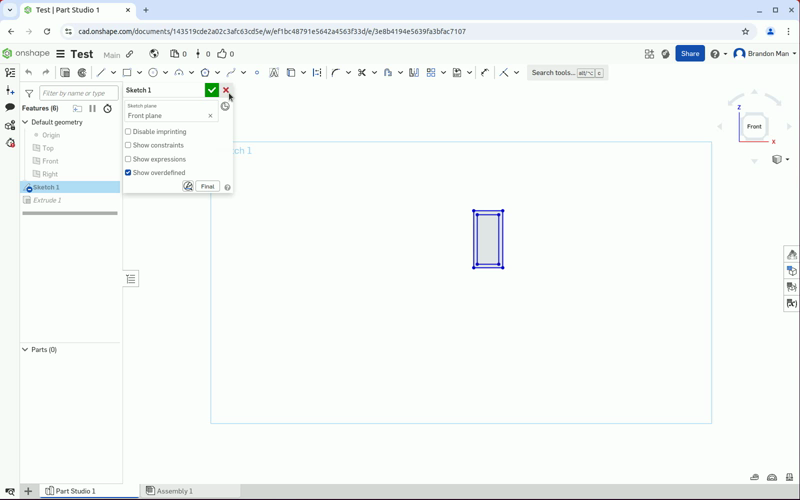
click(229, 92)
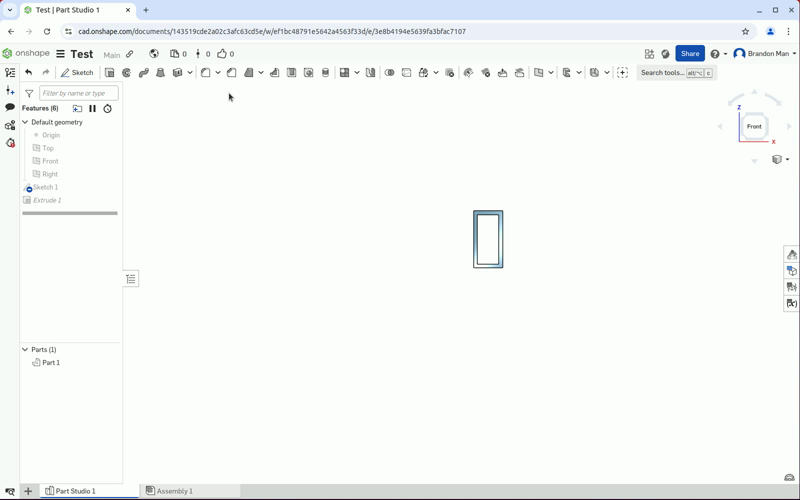
mouse_move(73, 352)
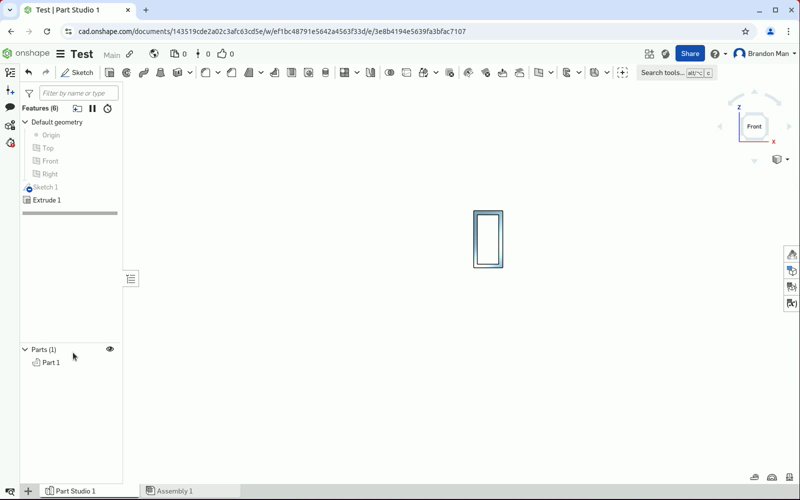
key(y)
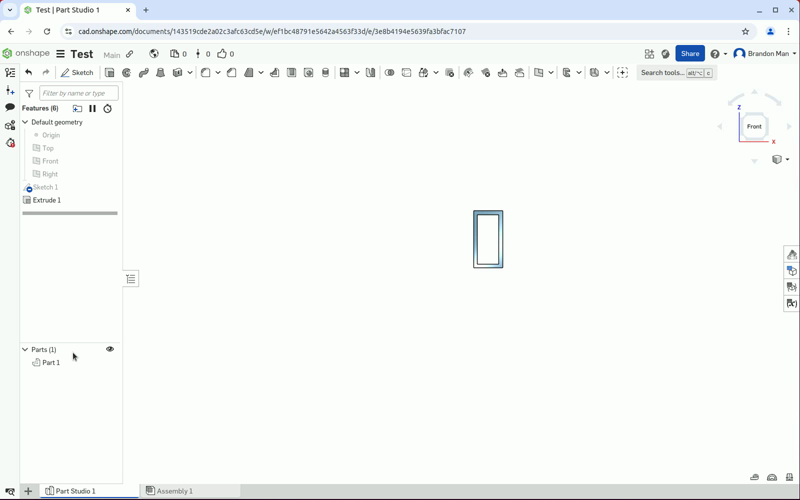
key(shift+p)
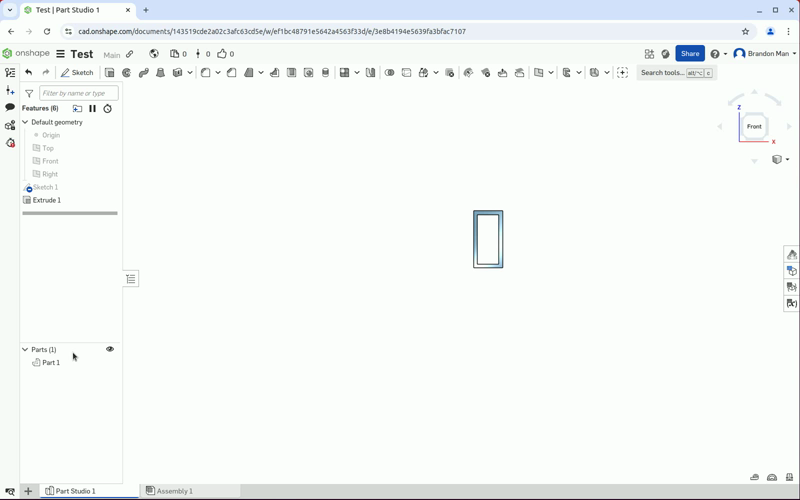
key(space)
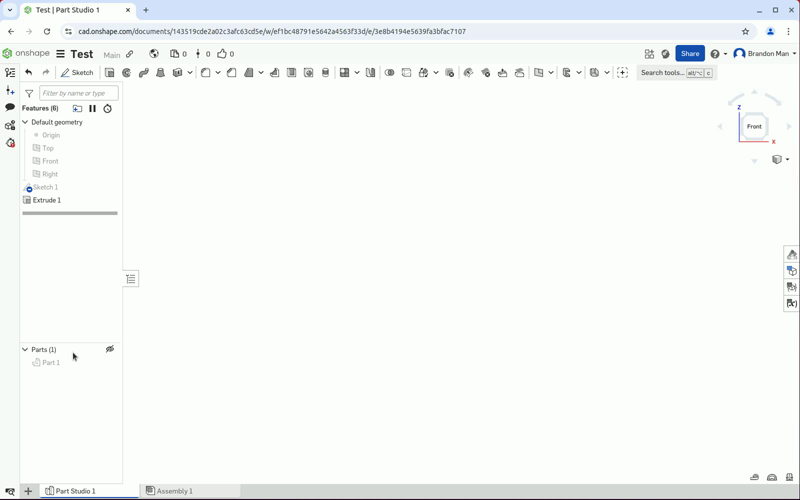
key_down(shift)
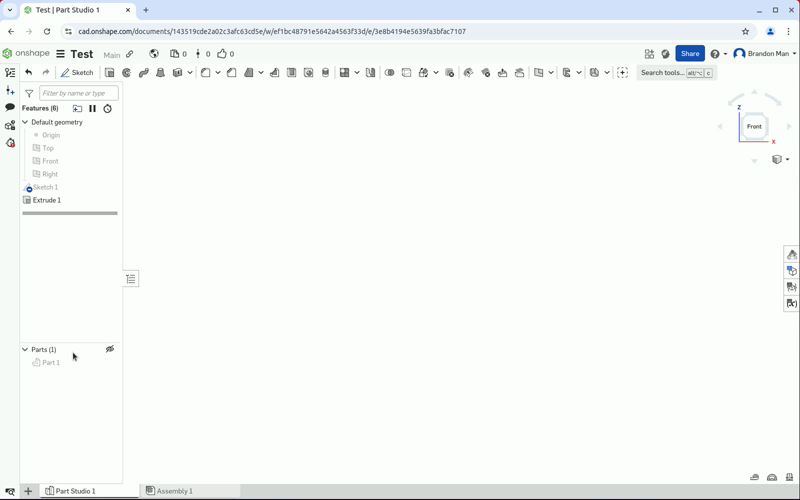
key(left)
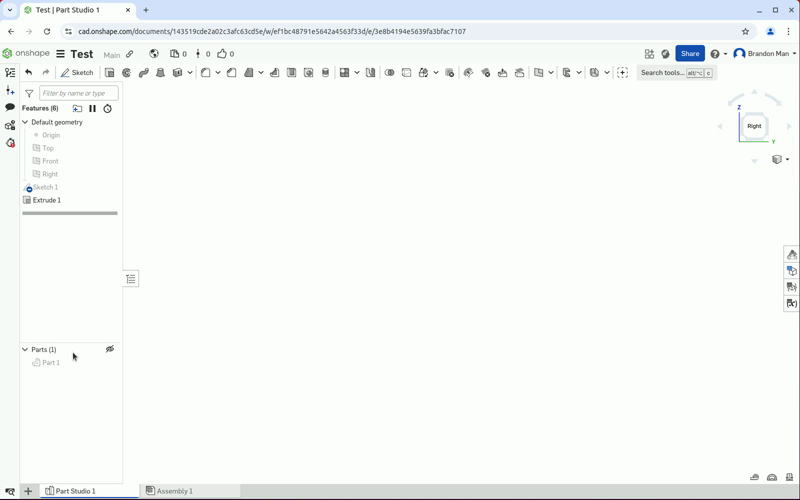
key_up(shift)
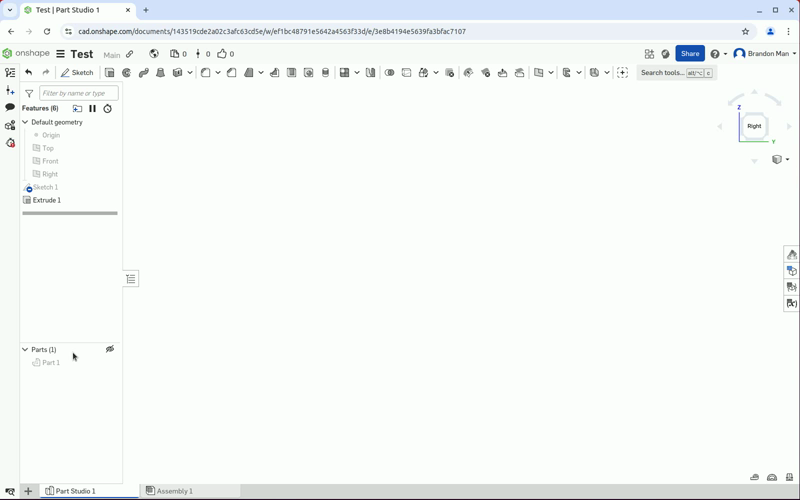
mouse_move(73, 352)
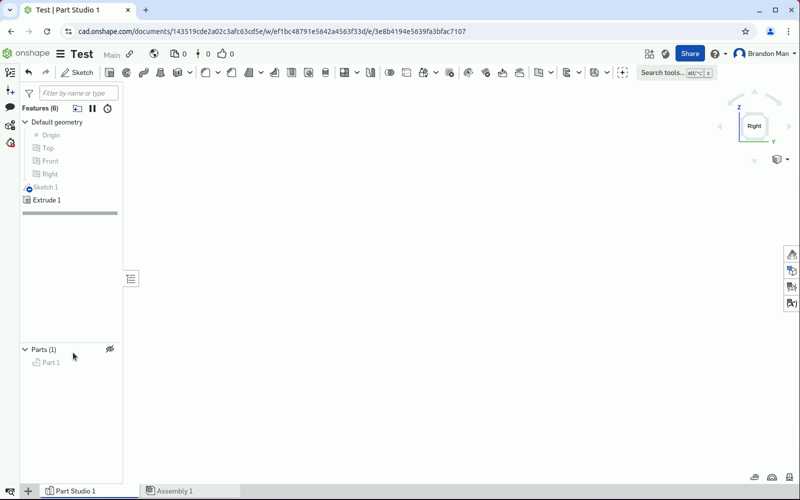
key(shift+y)
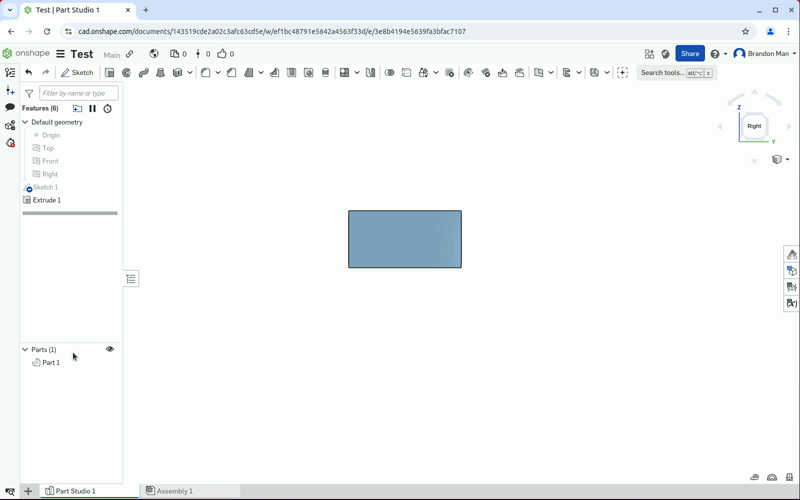
mouse_move(541, 75)
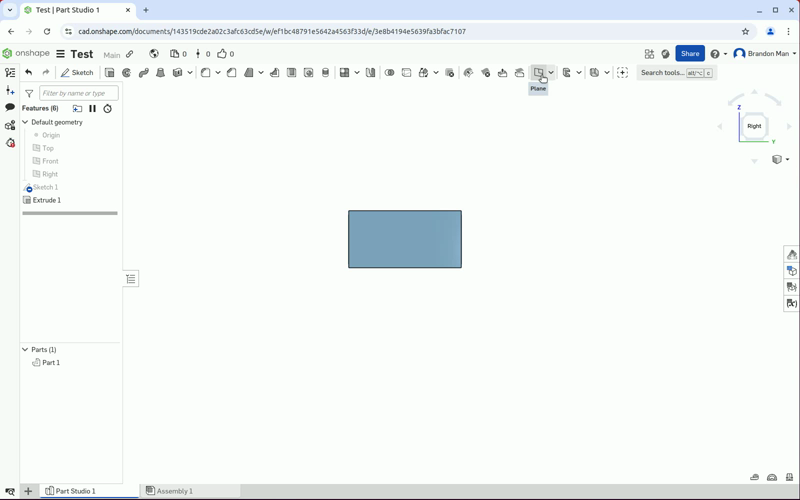
click(541, 75)
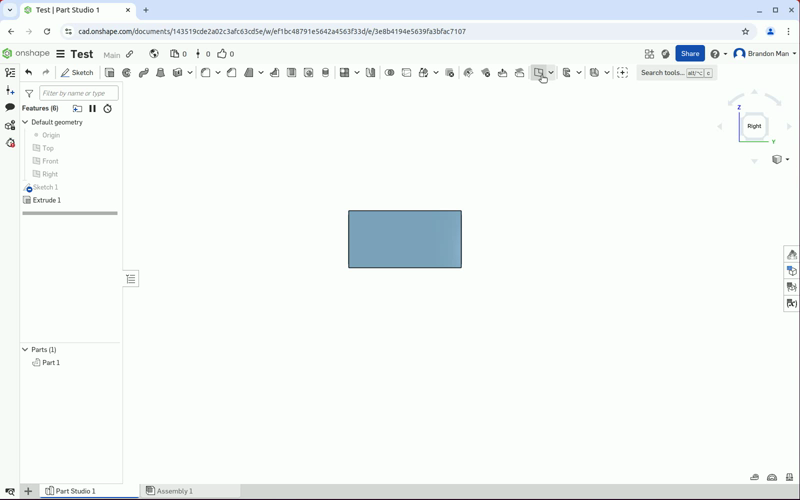
mouse_move(73, 176)
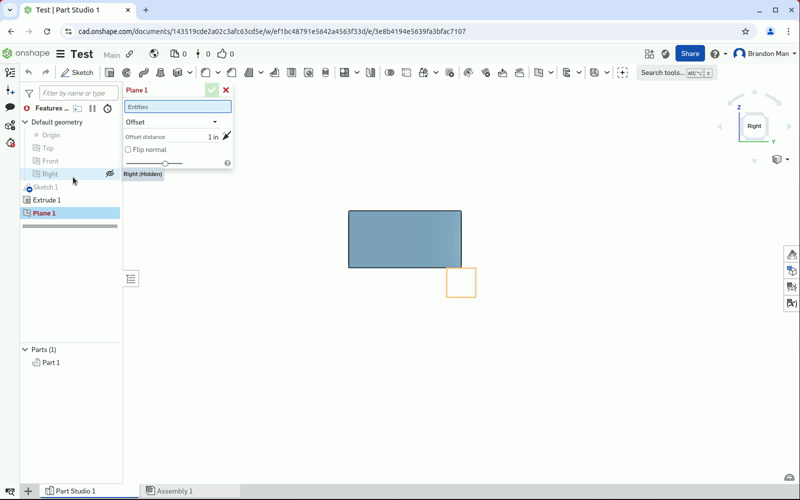
click(73, 176)
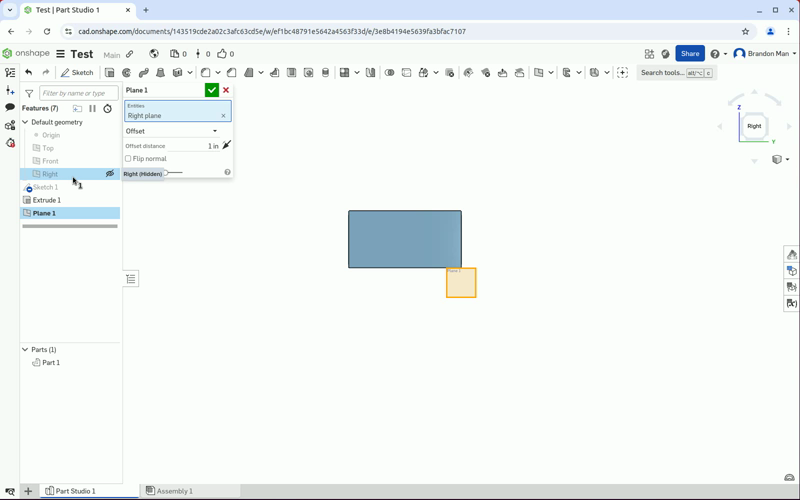
key(tab, 2)
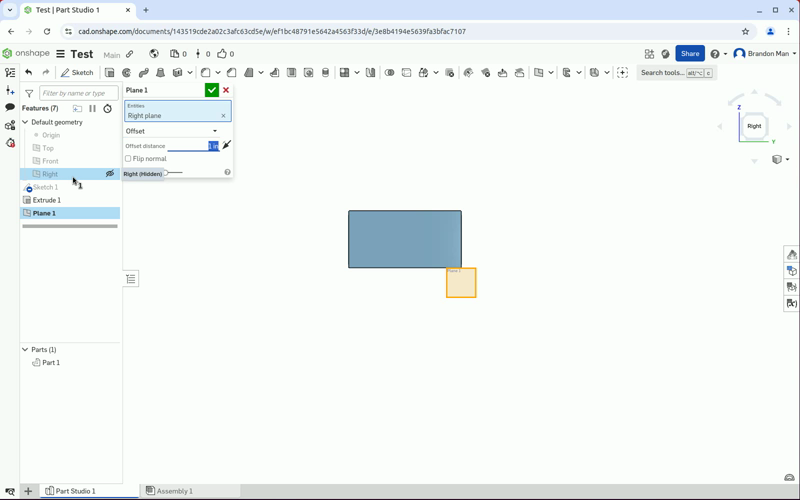
text(8.411)
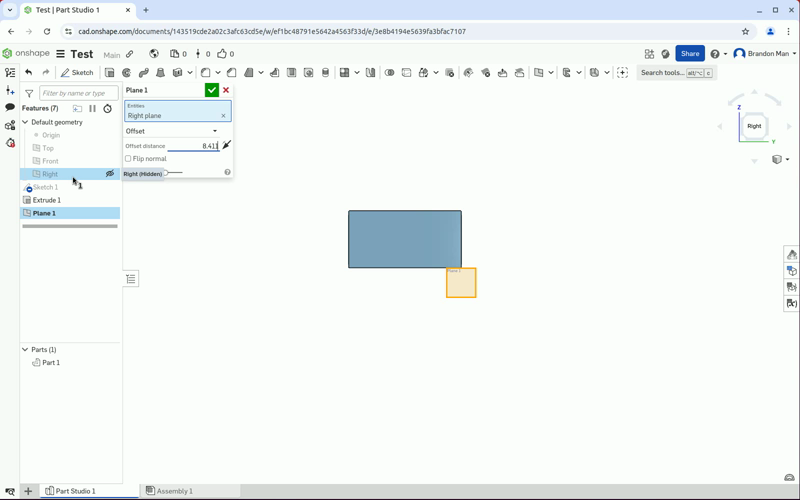
key(enter, 2)
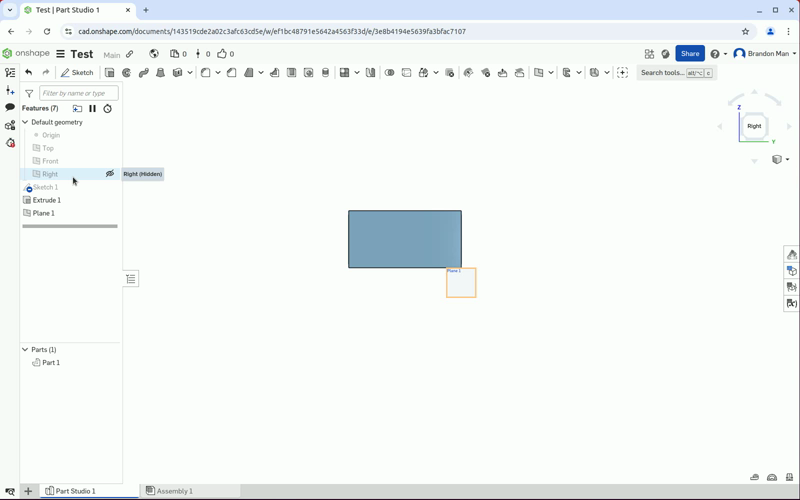
key(shift+s)
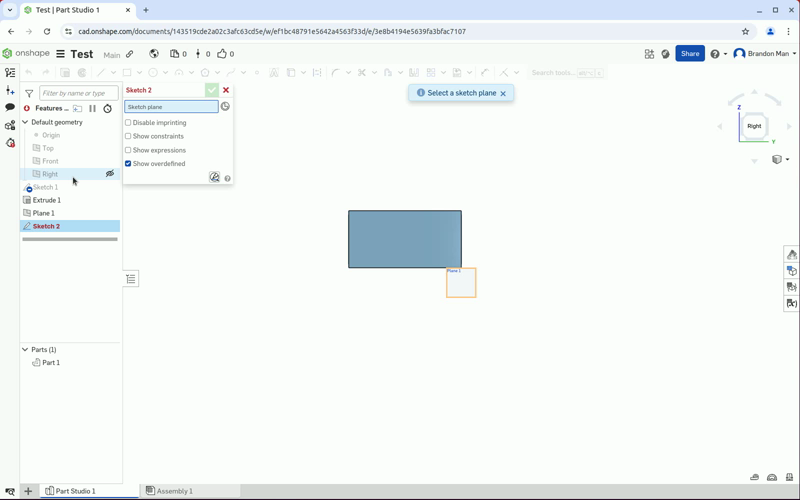
mouse_move(73, 215)
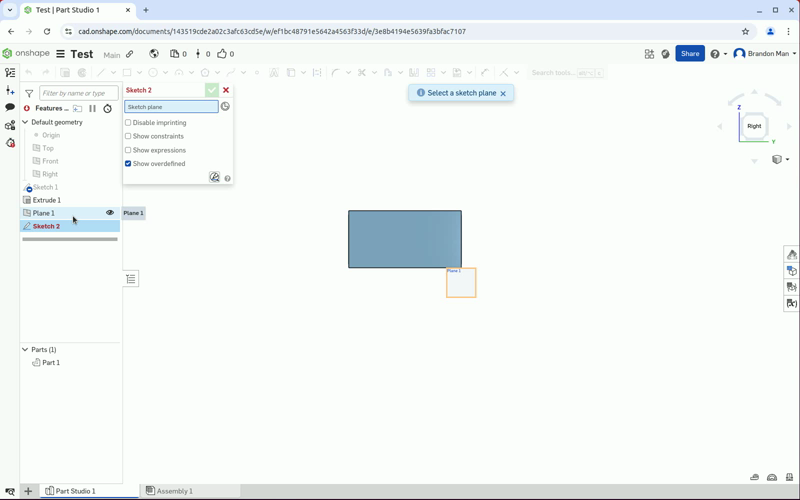
click(73, 215)
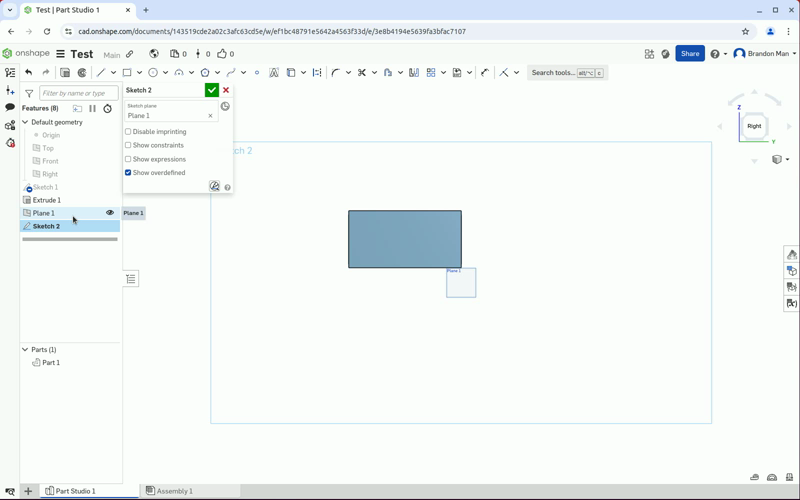
mouse_move(73, 352)
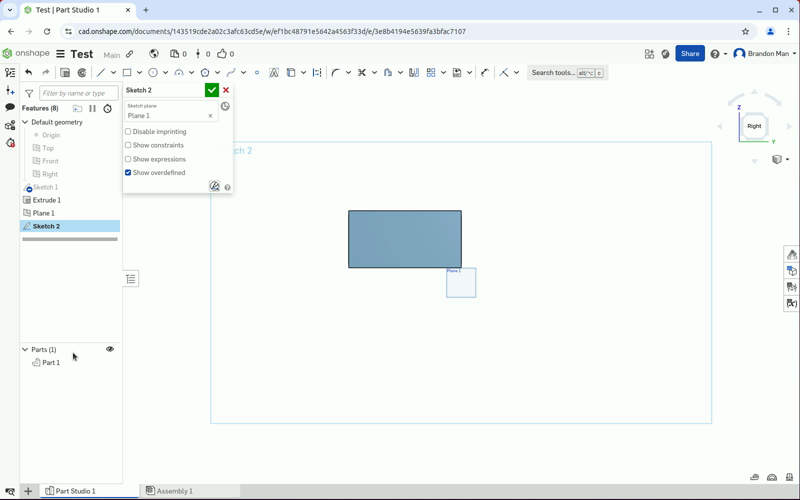
key(y)
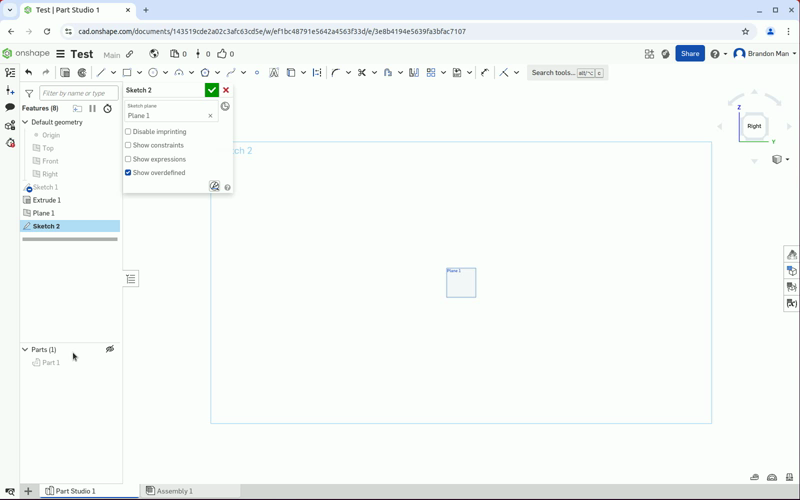
key(c)
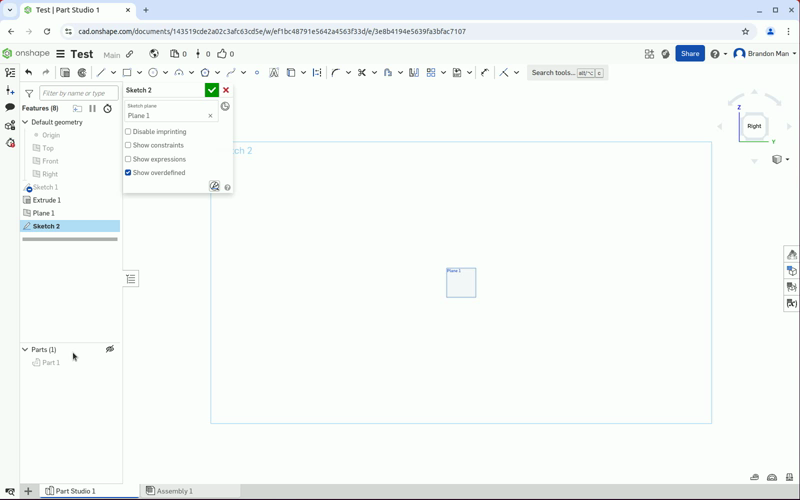
key_down(shift)
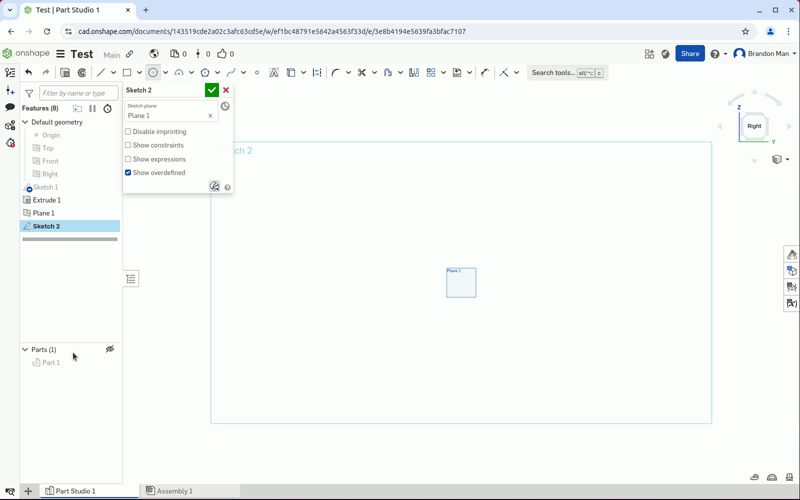
mouse_move(404, 232)
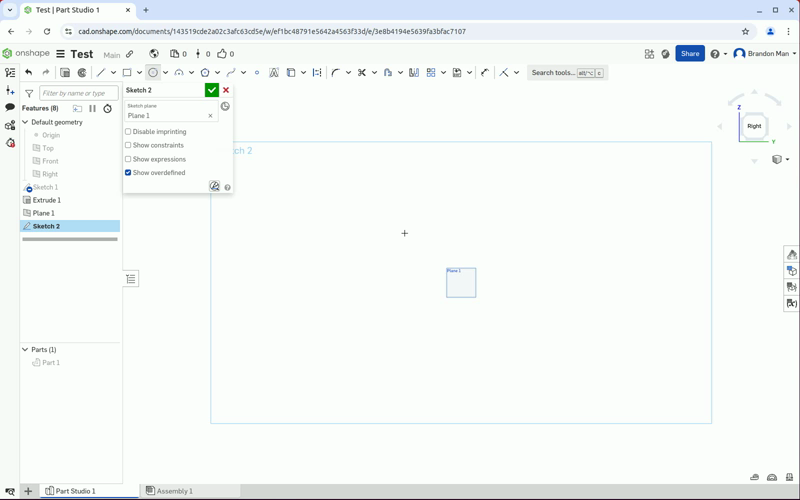
click(404, 232)
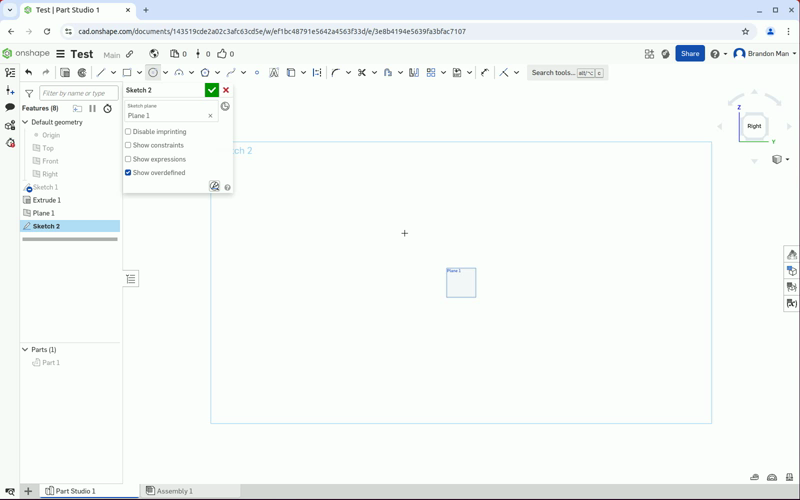
key_up(shift)
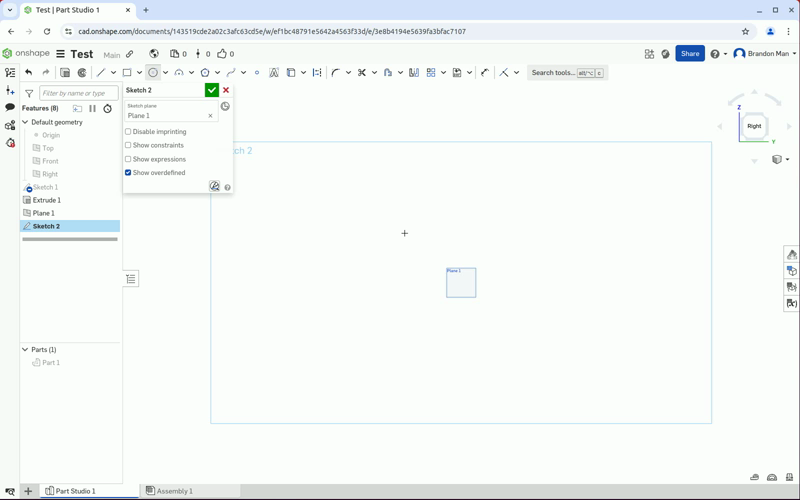
mouse_move(407, 232)
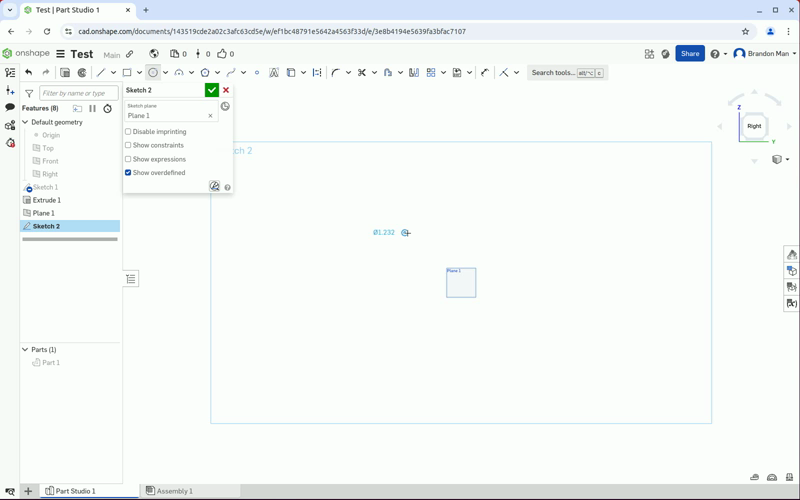
click(407, 232)
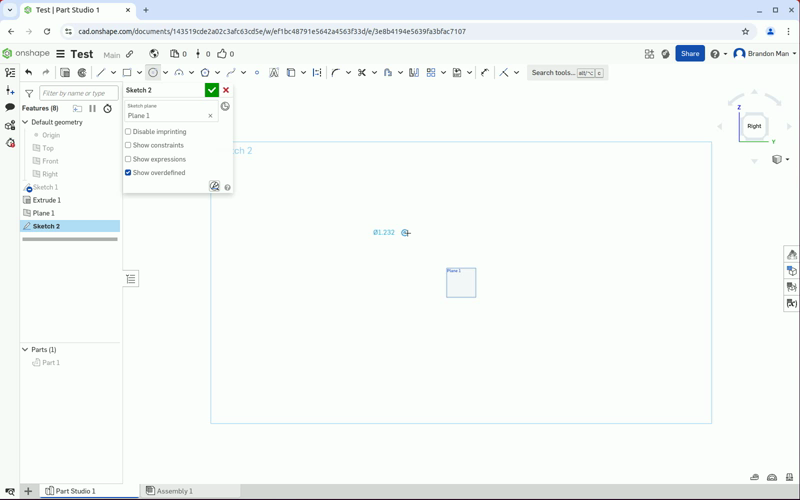
key(esc)
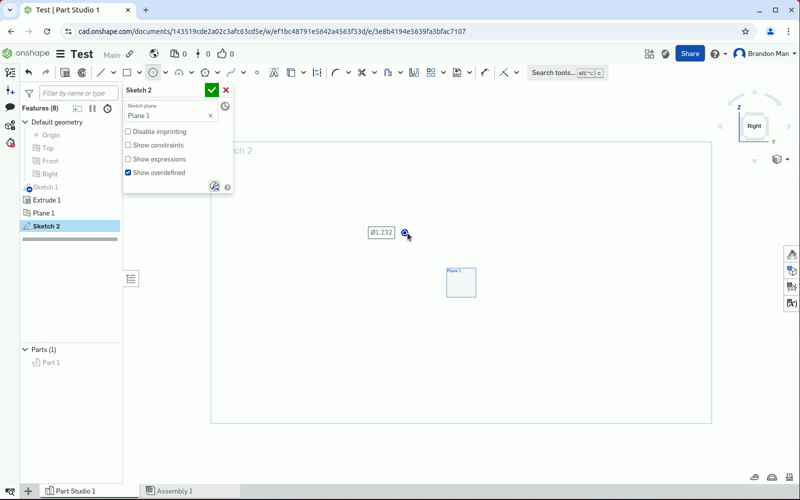
mouse_move(402, 233)
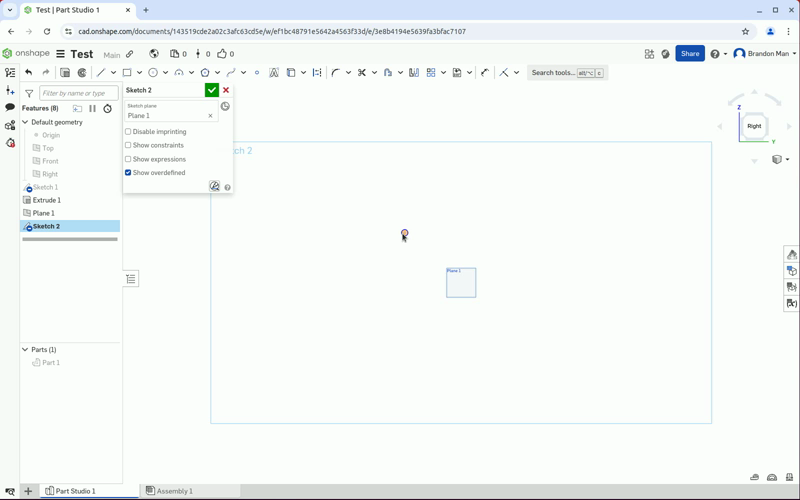
scroll(6)
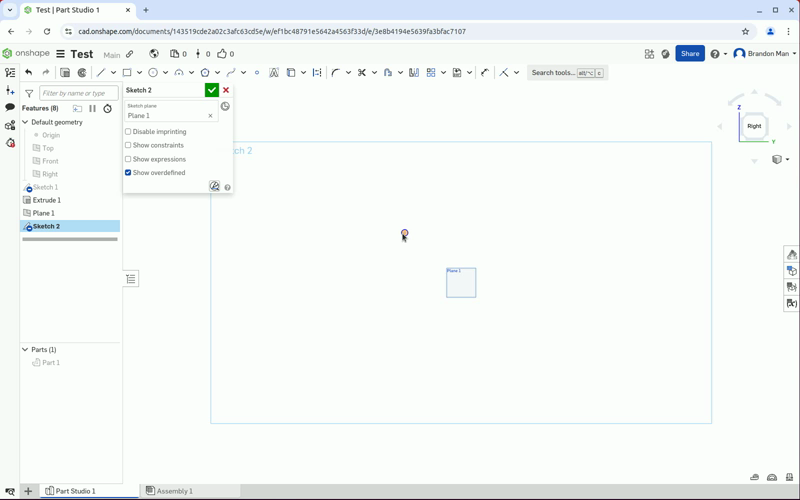
scroll(6)
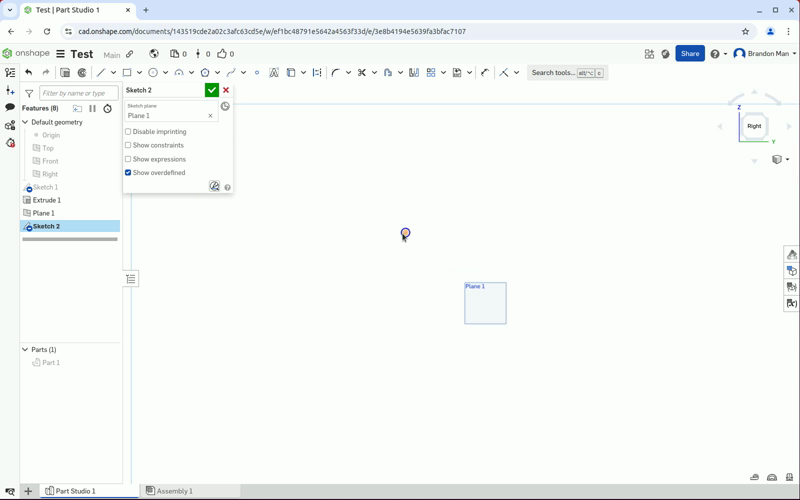
scroll(6)
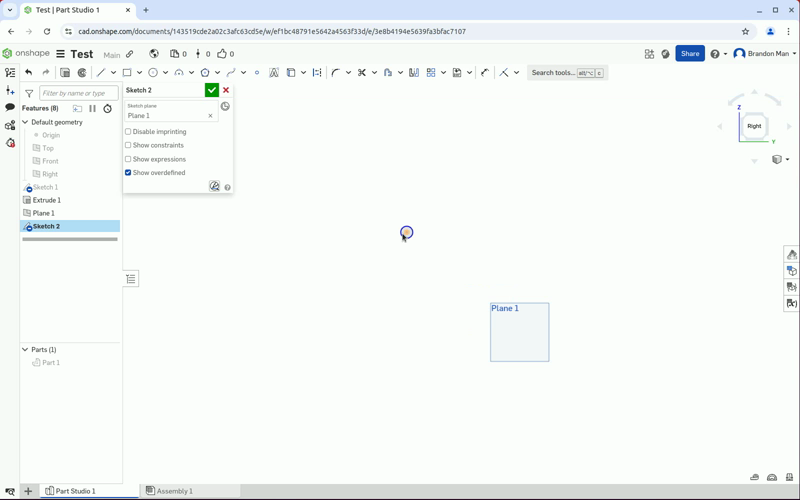
scroll(6)
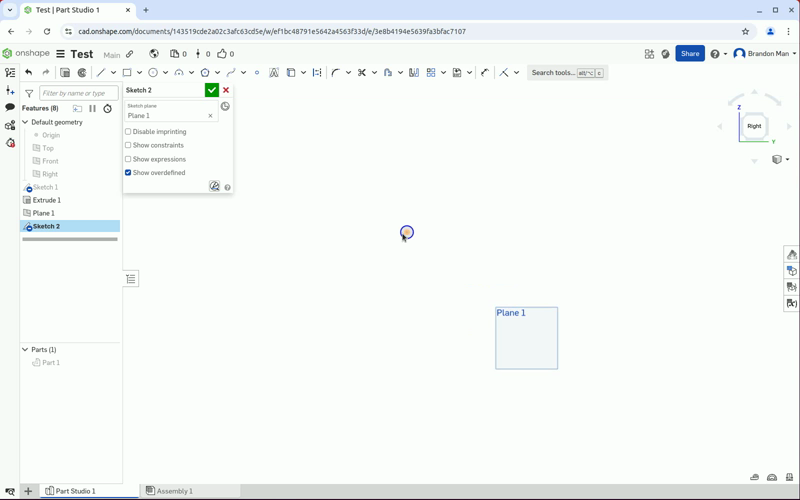
scroll(6)
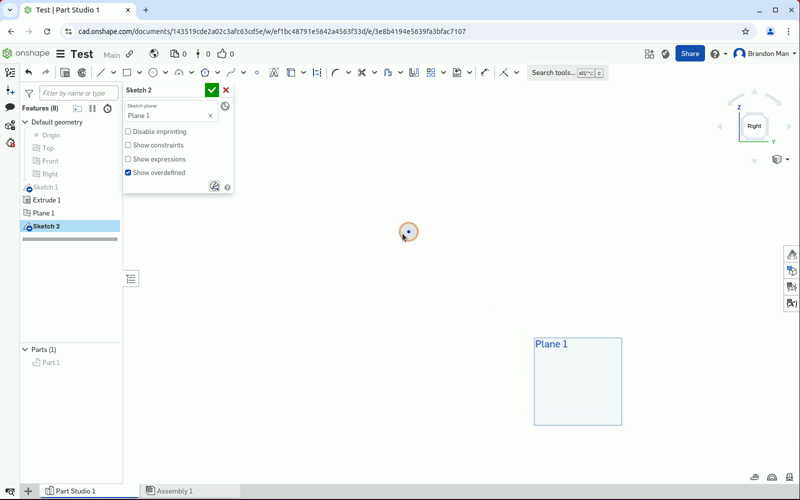
scroll(6)
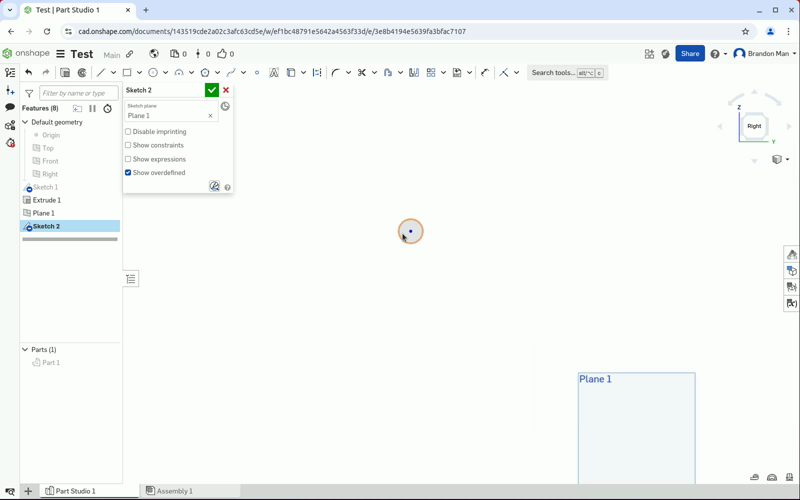
scroll(6)
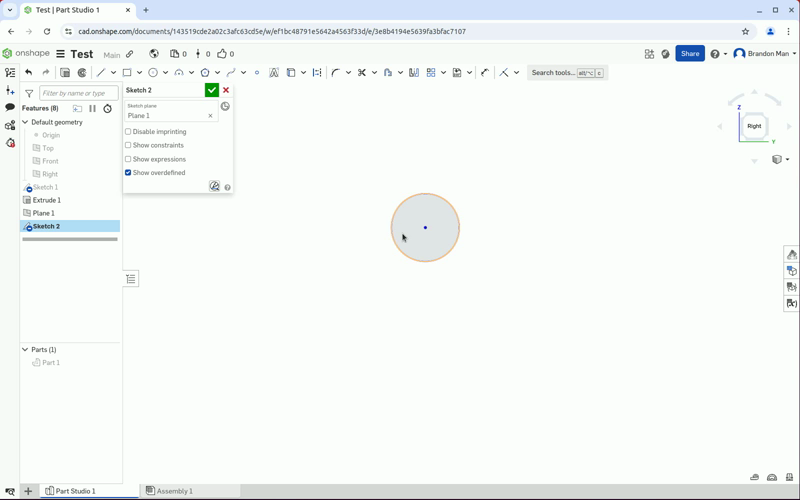
click(402, 233)
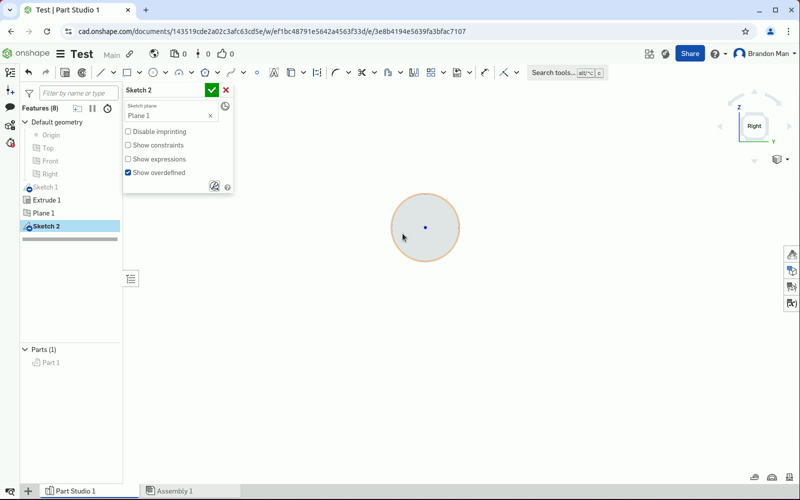
scroll(-6)
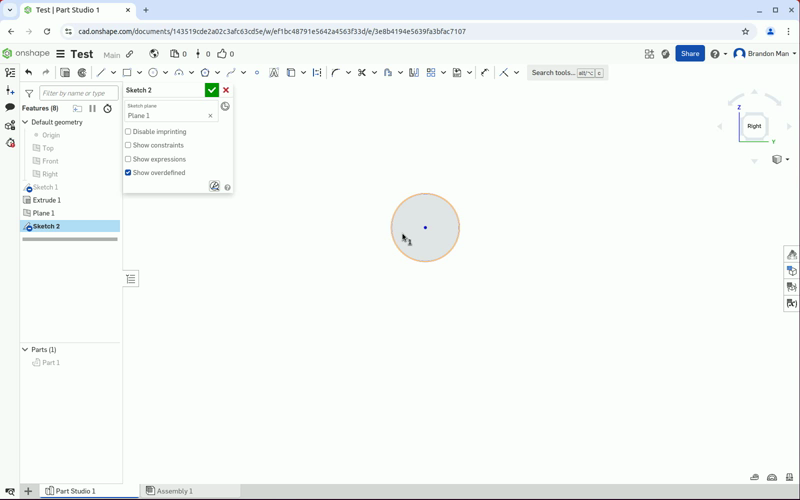
scroll(-6)
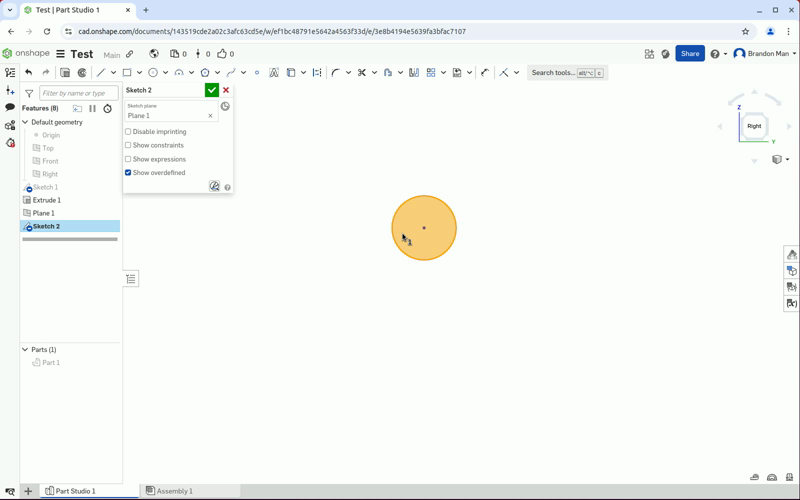
scroll(-6)
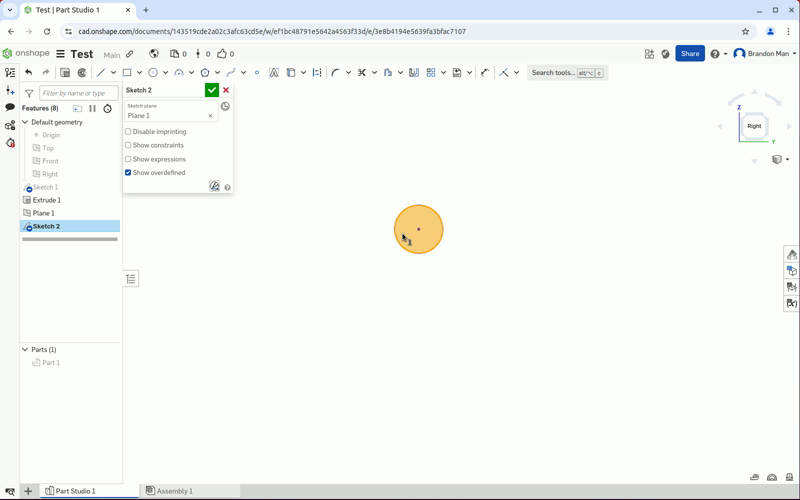
scroll(-6)
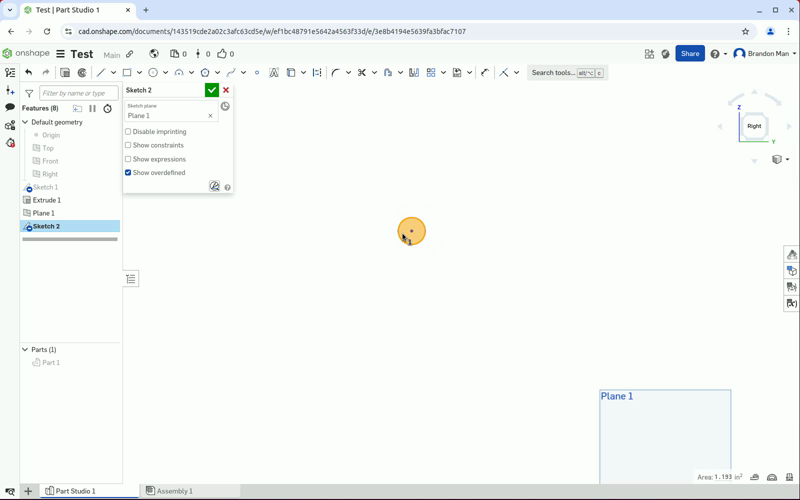
scroll(-6)
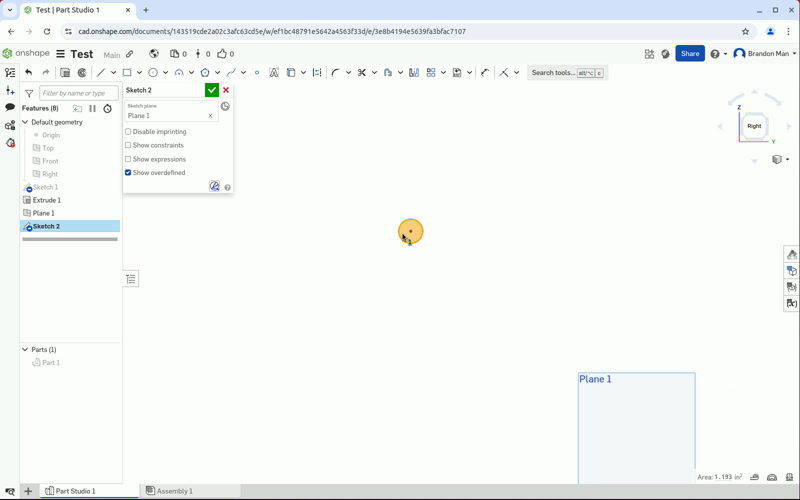
scroll(-6)
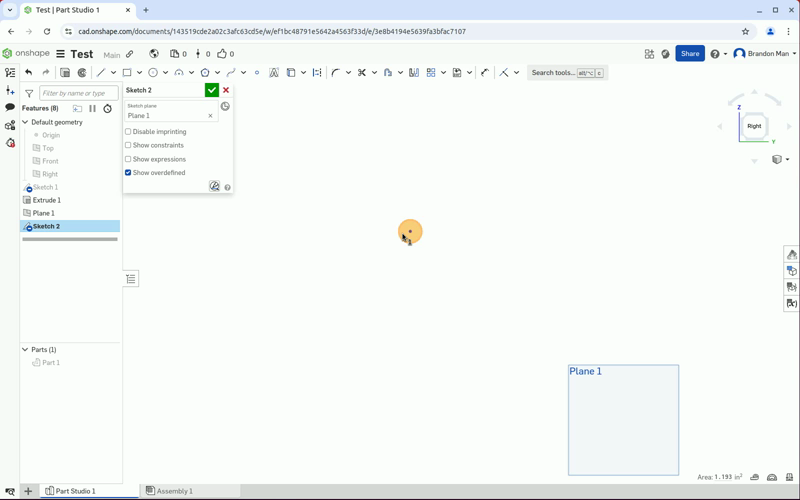
scroll(-6)
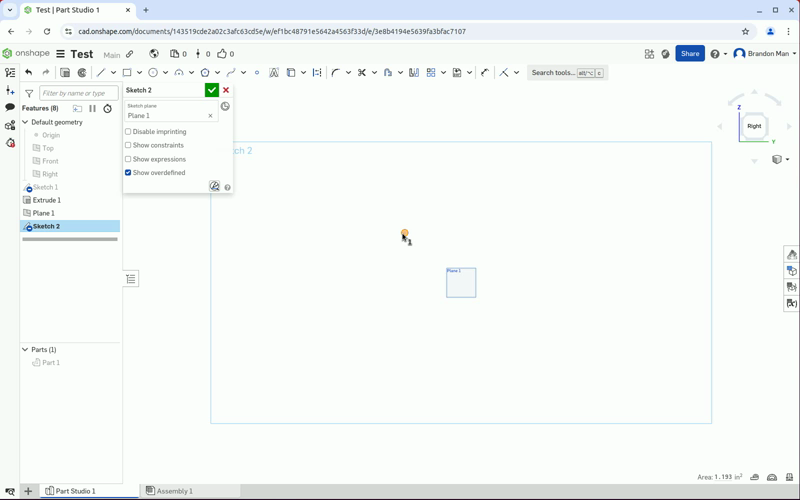
mouse_move(73, 352)
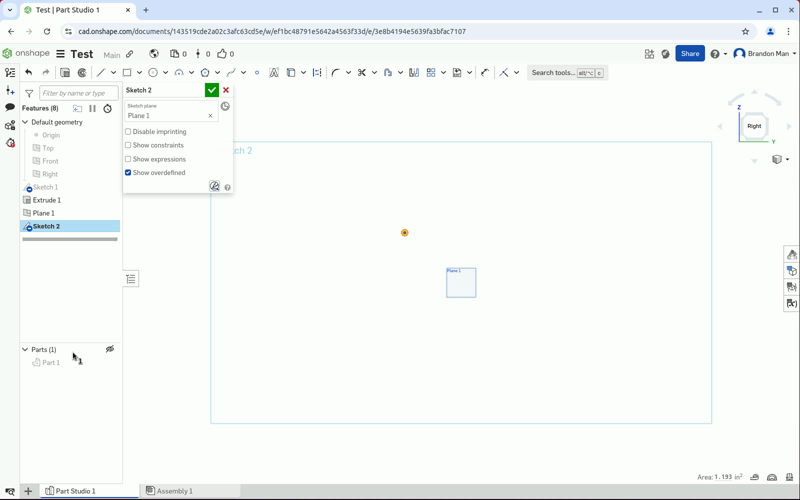
key(shift+y)
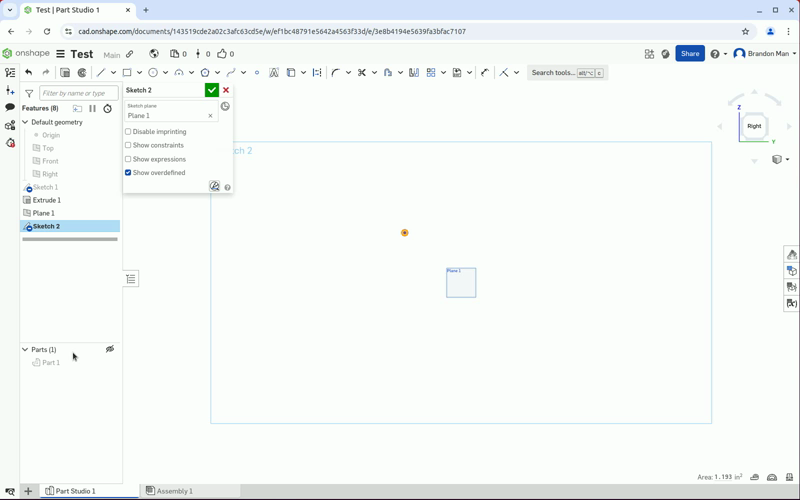
key(shift+e)
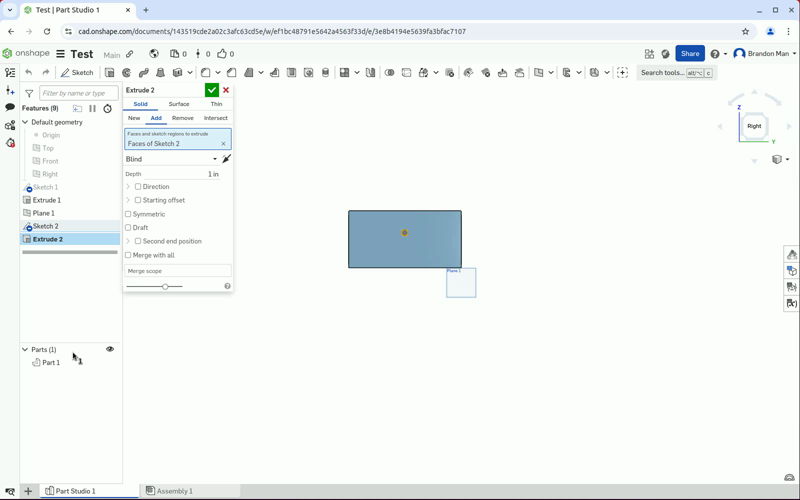
mouse_move(143, 106)
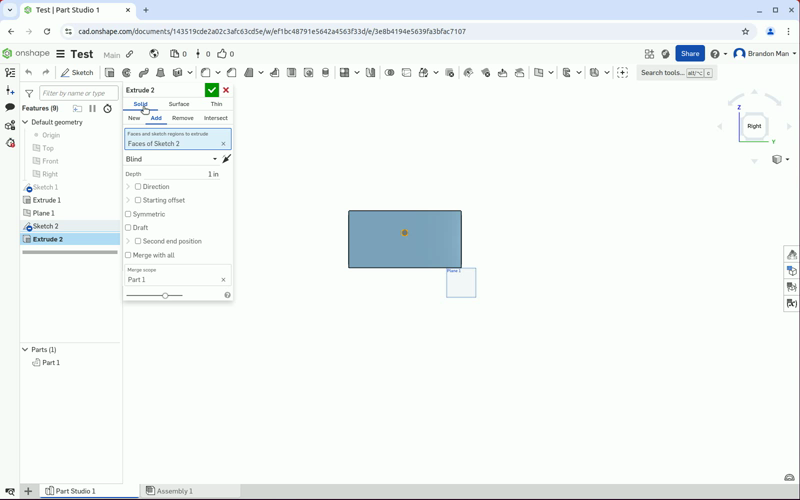
click(143, 106)
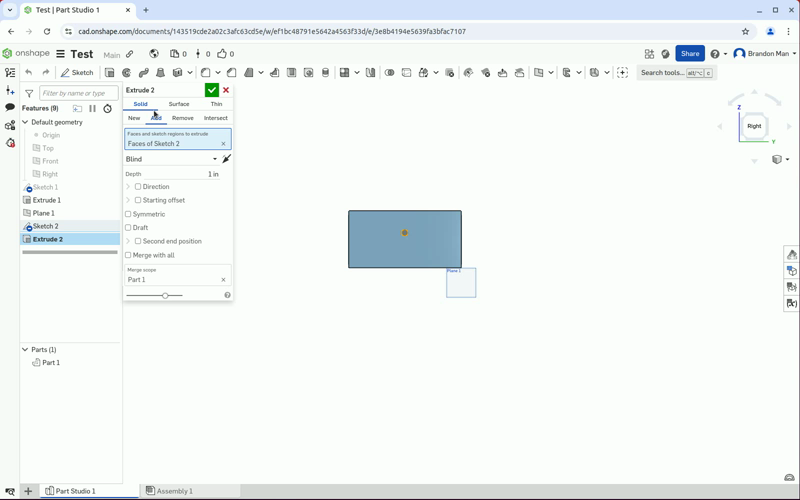
mouse_move(186, 120)
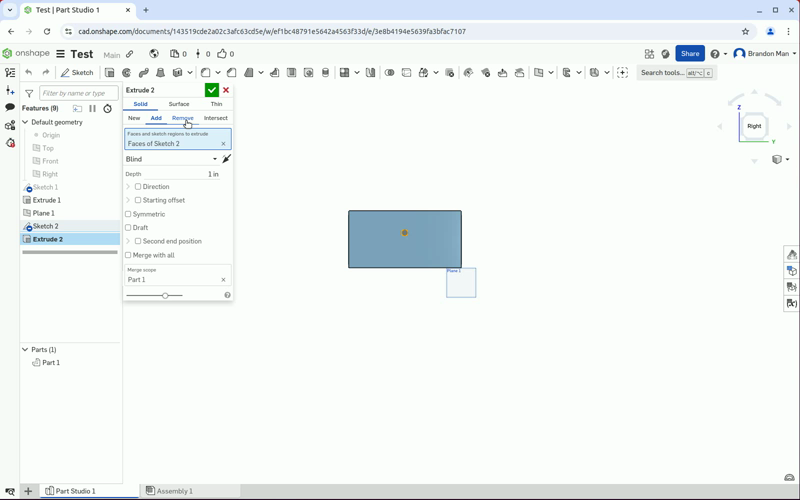
click(186, 120)
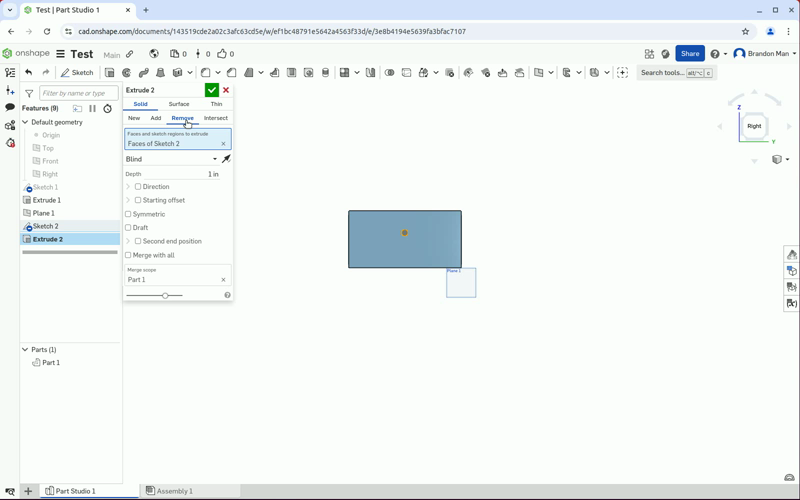
key(tab, 4)
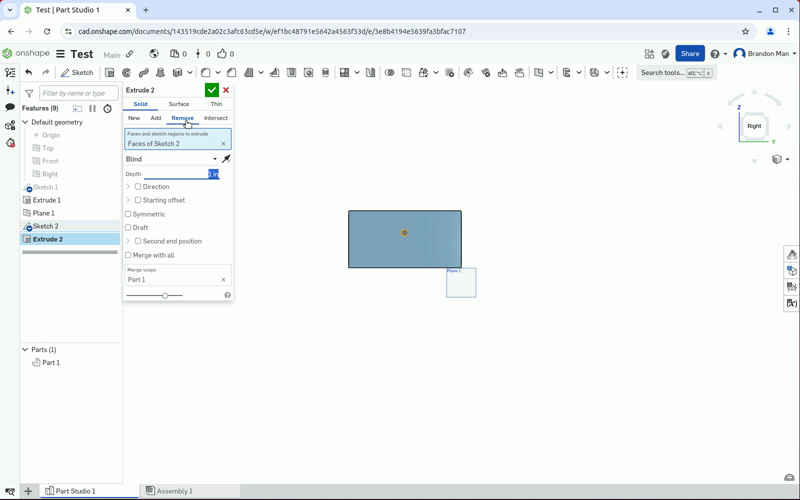
text(11.554)
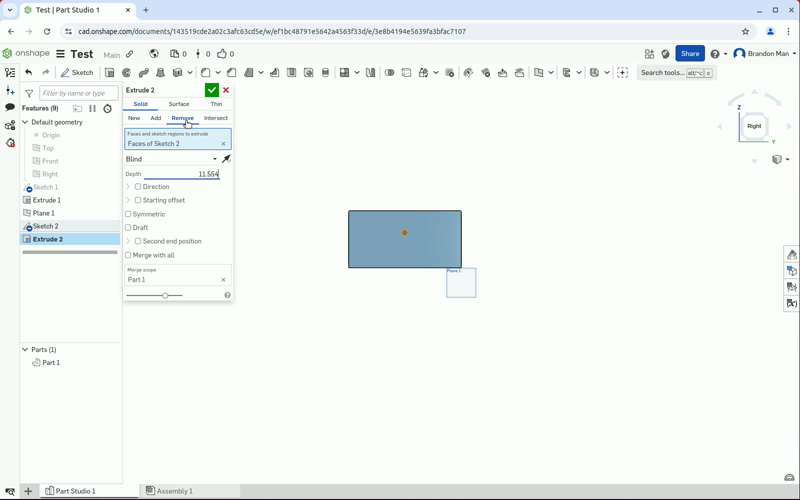
key(tab, 6)
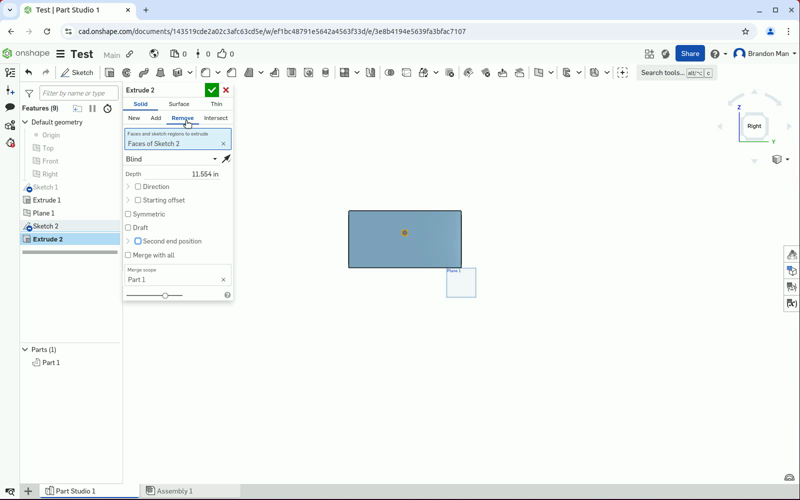
key(space)
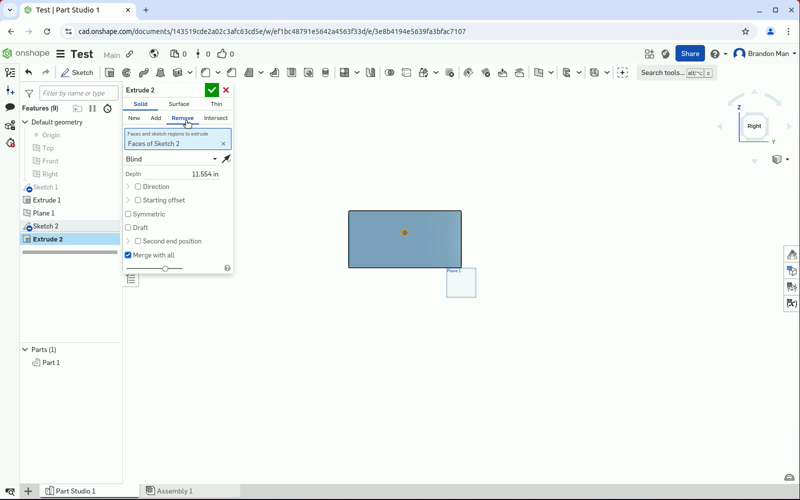
key(enter)
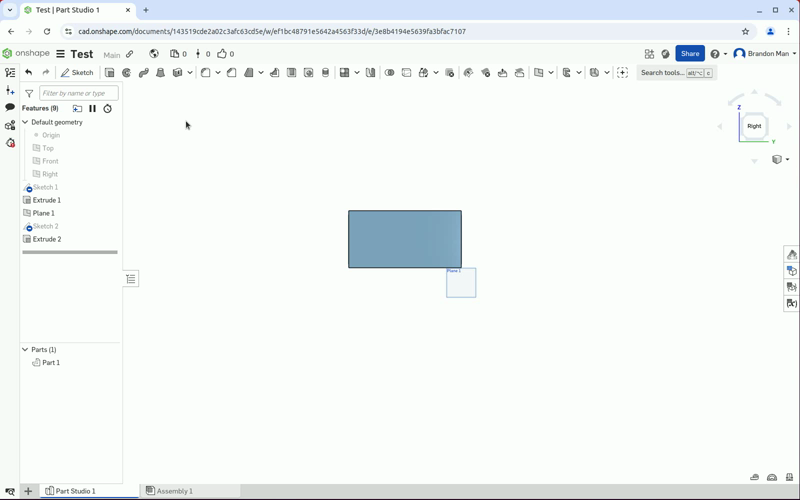
key(shift+h)
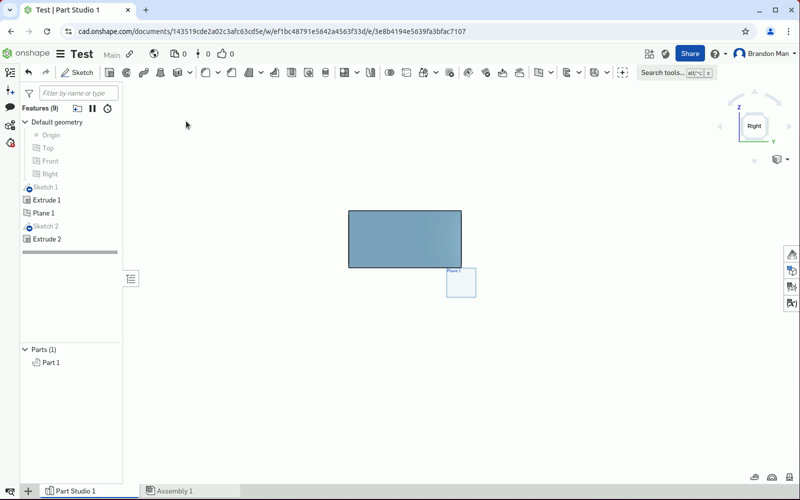
key(shift+h)
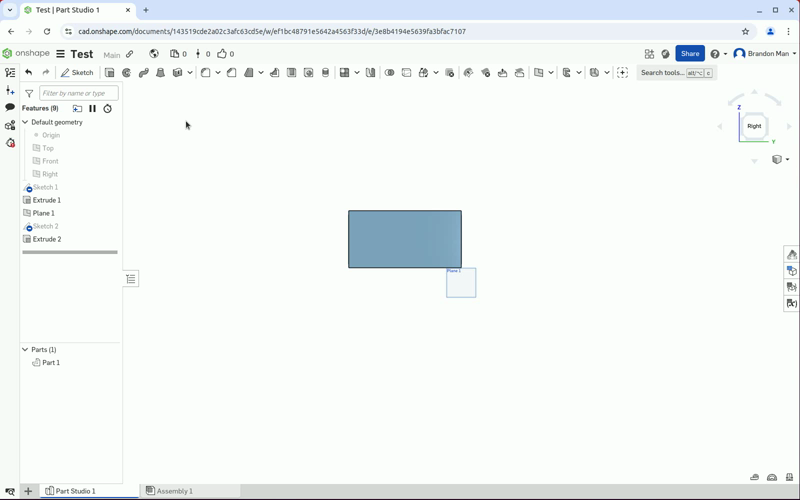
mouse_move(73, 189)
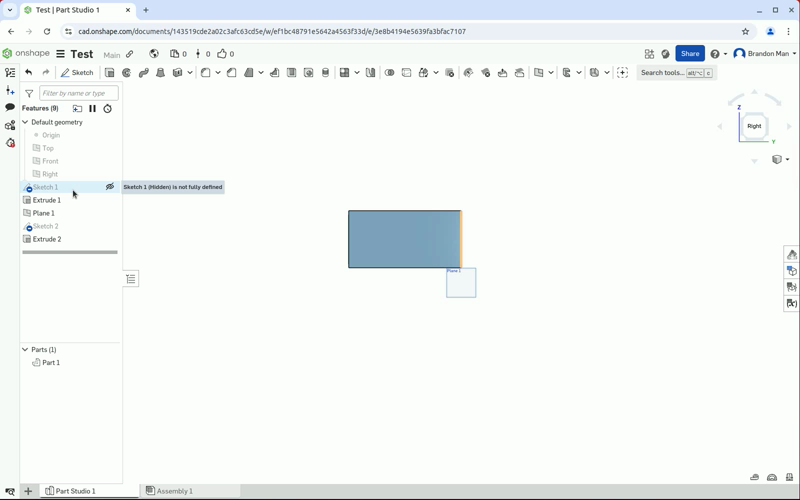
click(73, 189)
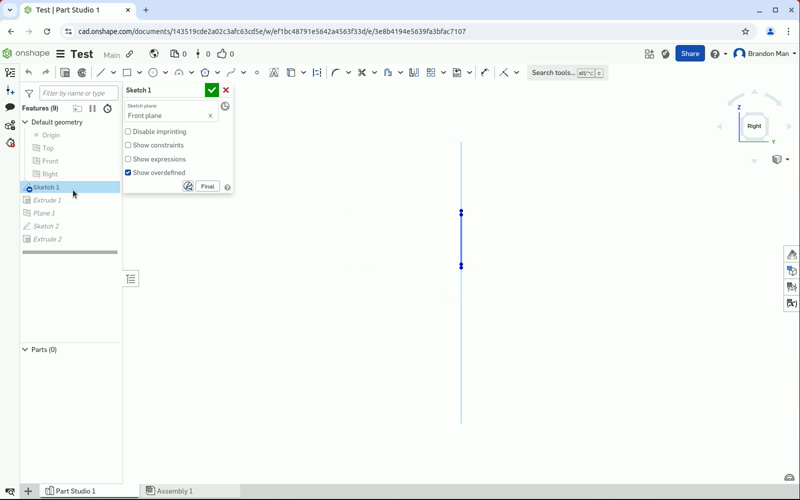
mouse_move(229, 92)
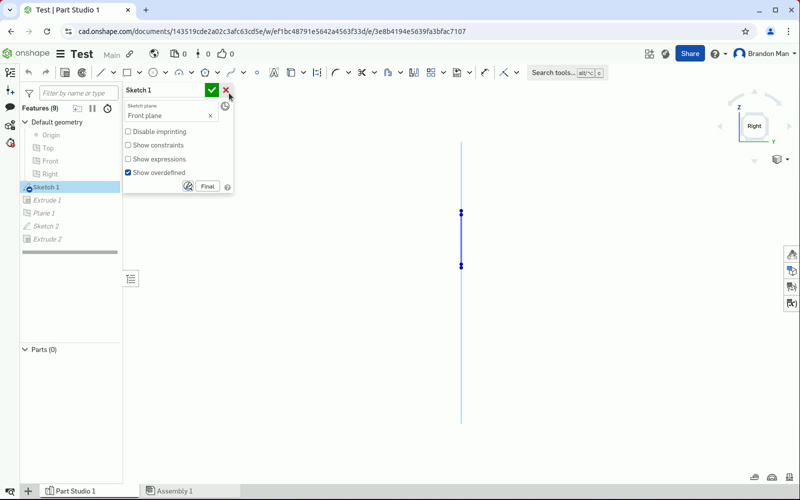
click(229, 92)
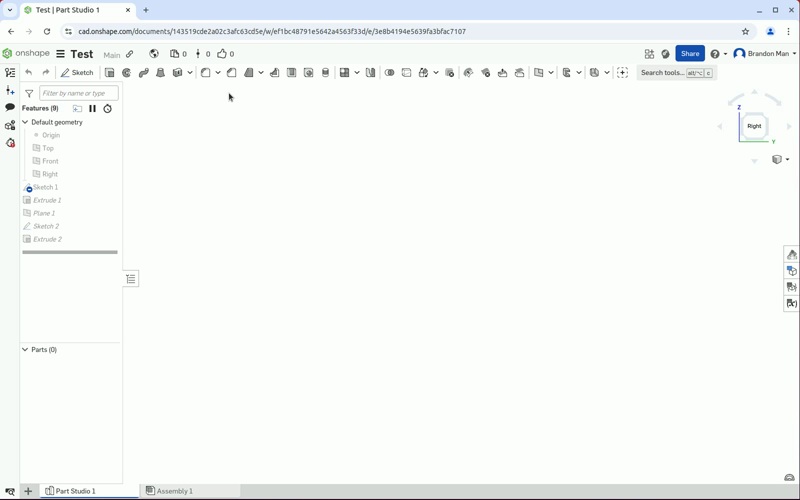
key(shift+s)
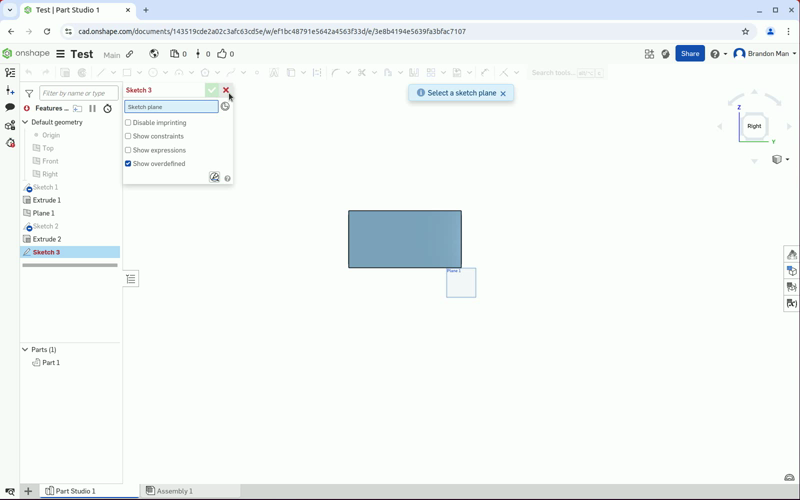
mouse_move(73, 215)
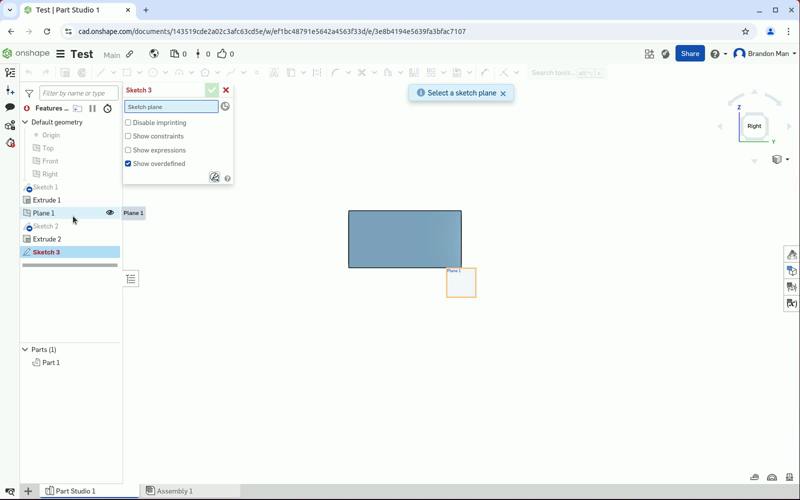
click(73, 215)
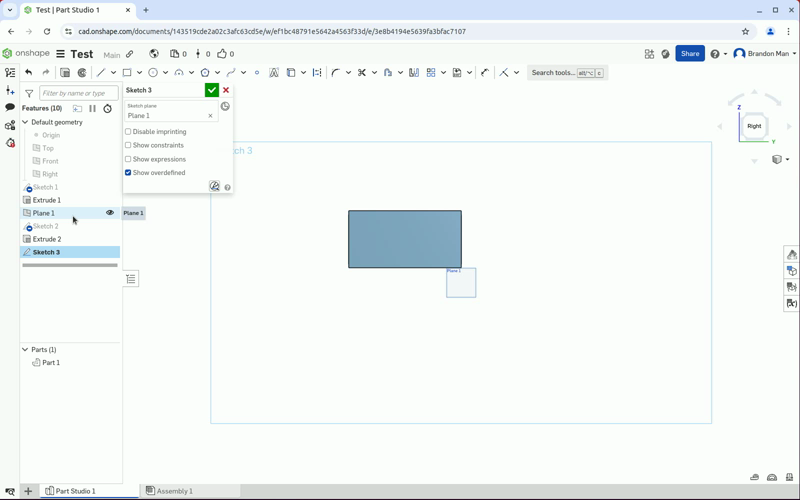
mouse_move(73, 352)
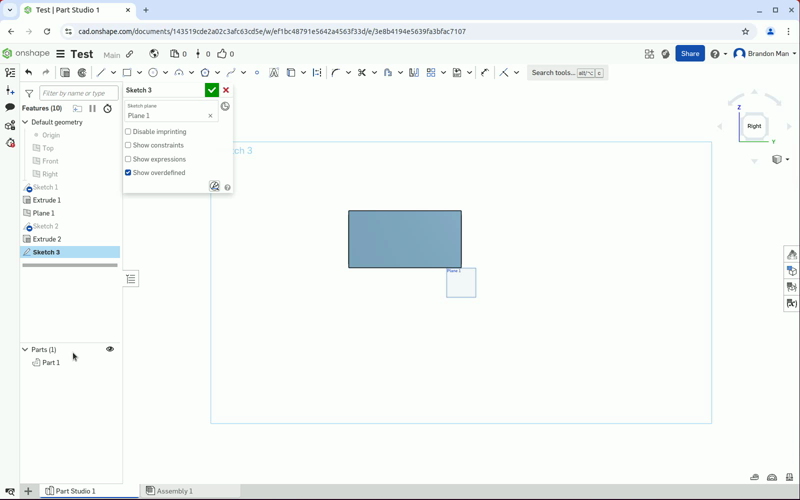
key(y)
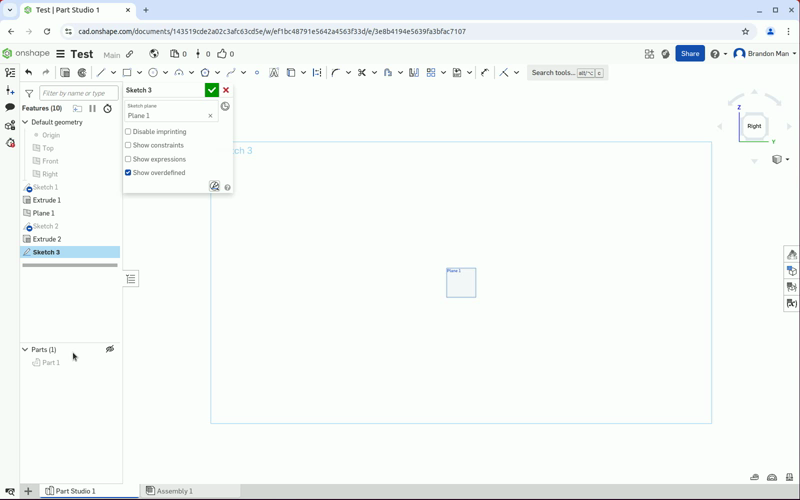
key(c)
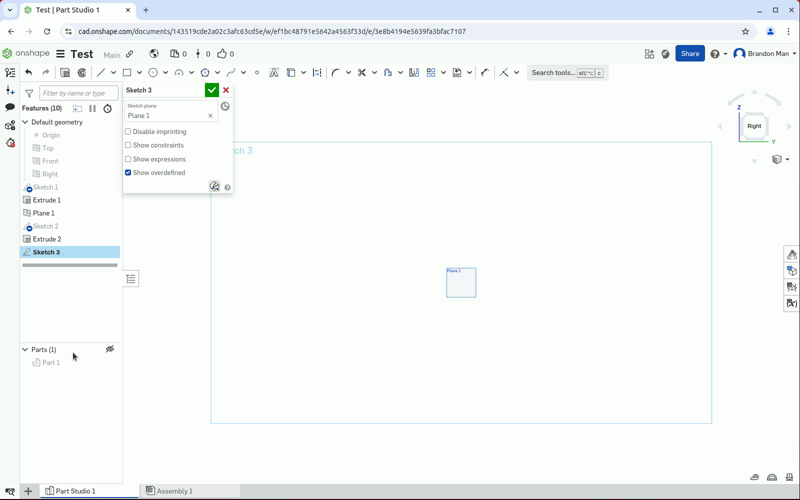
key_down(shift)
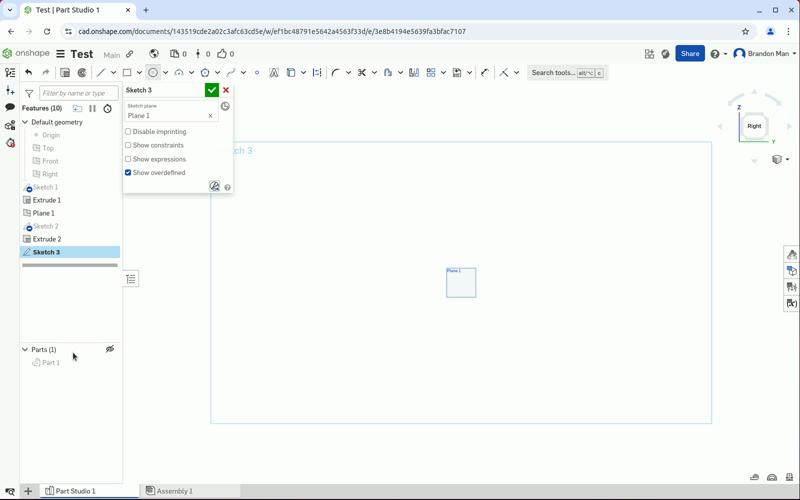
mouse_move(404, 246)
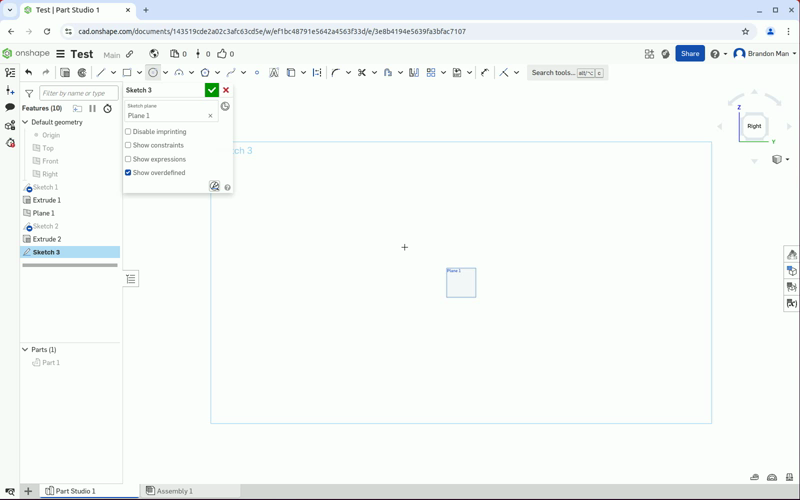
click(404, 246)
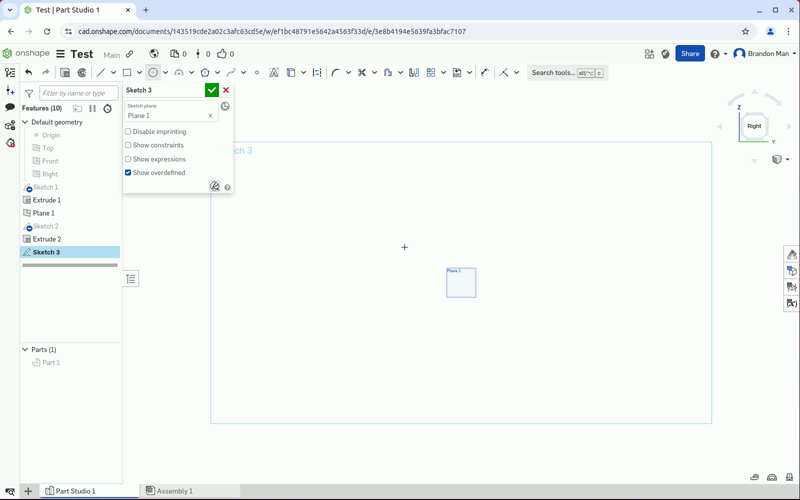
key_up(shift)
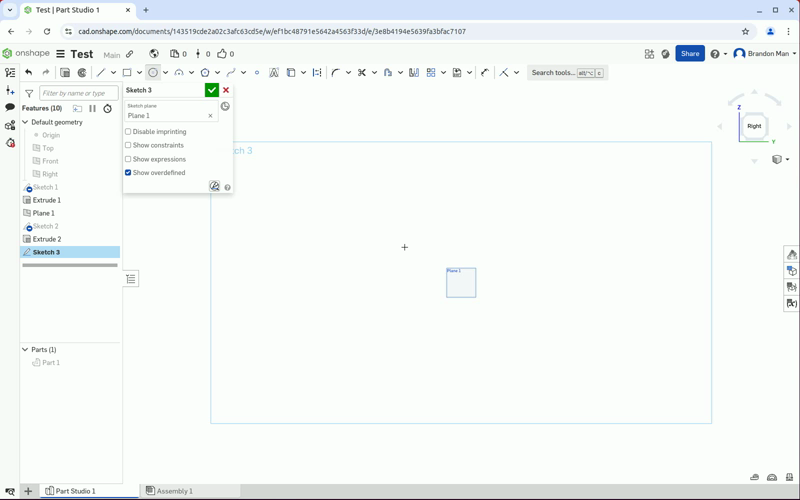
mouse_move(407, 246)
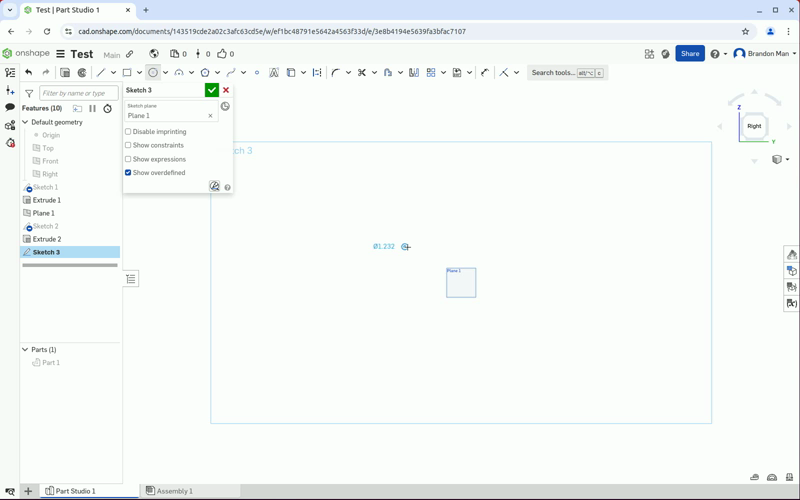
click(407, 246)
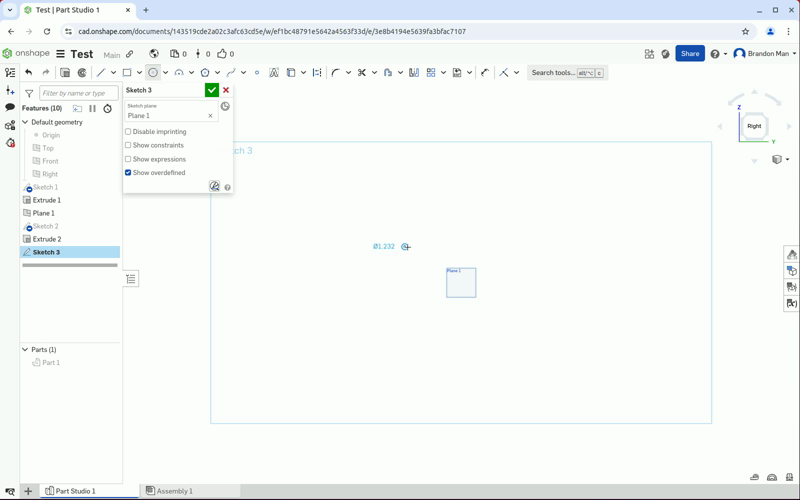
key(esc)
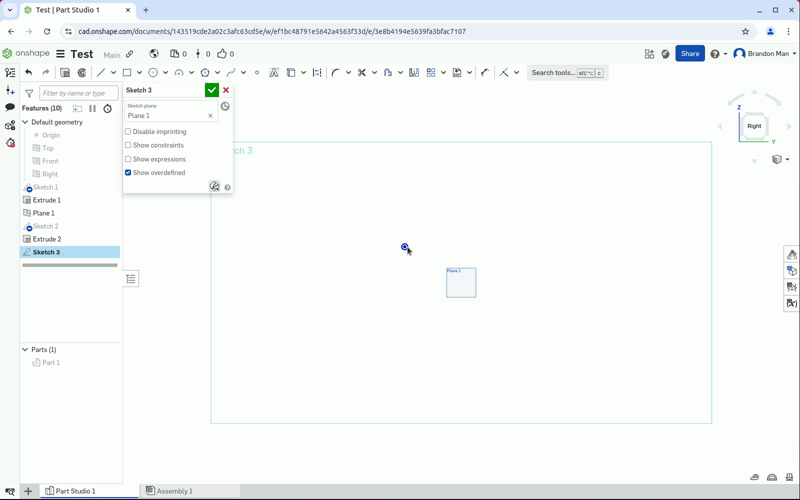
mouse_move(406, 247)
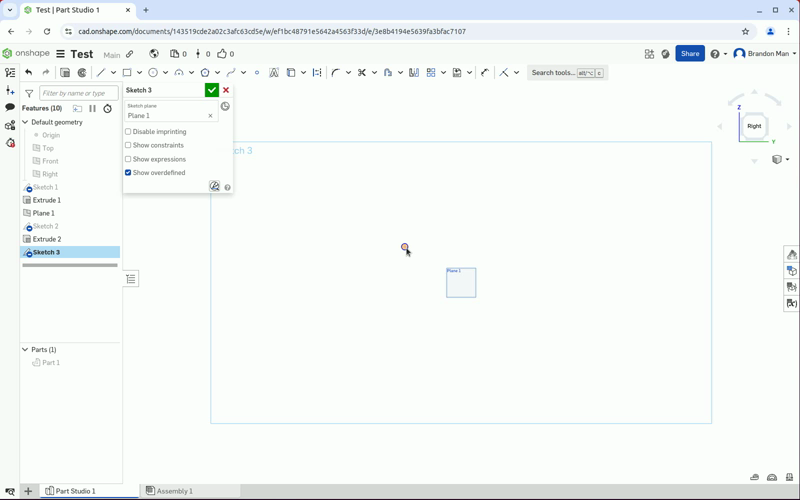
scroll(6)
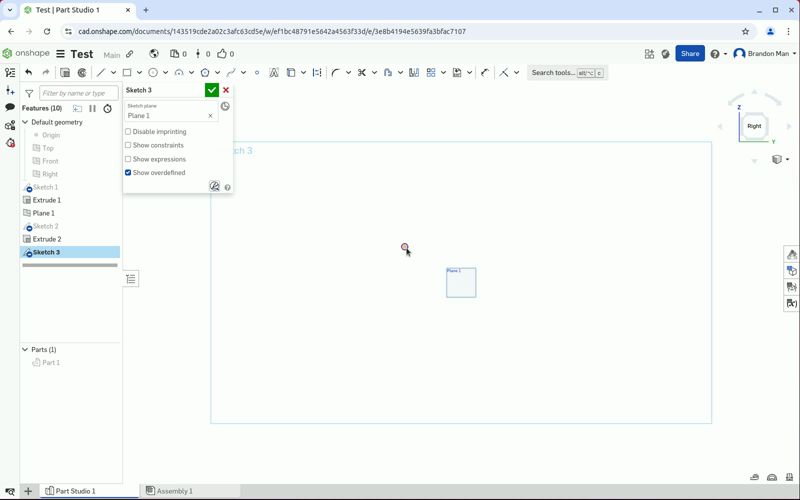
scroll(6)
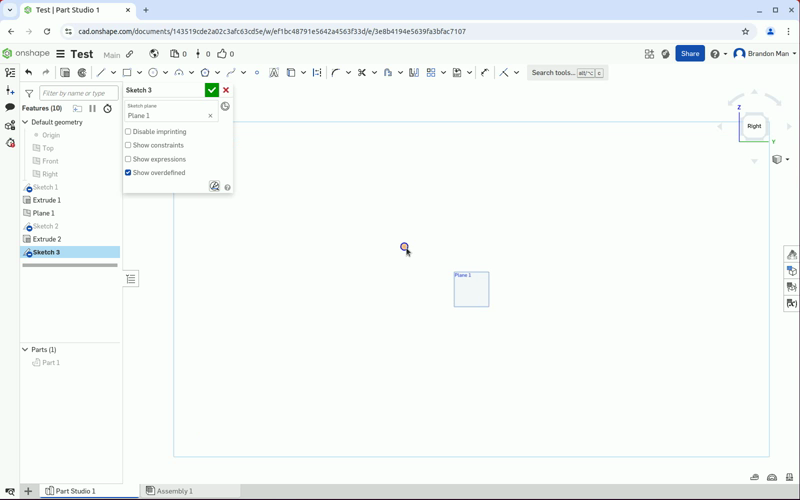
scroll(6)
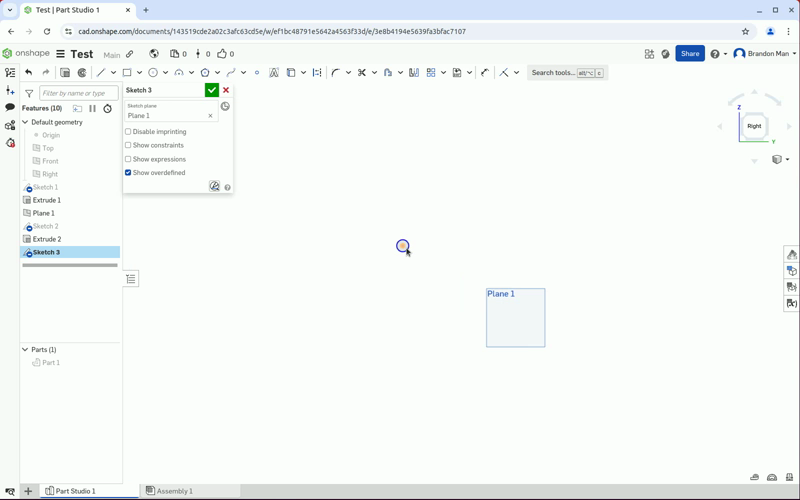
scroll(6)
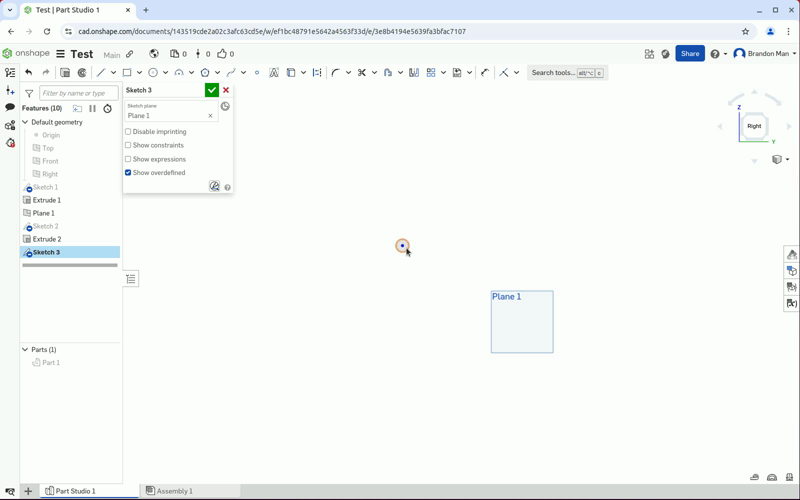
scroll(6)
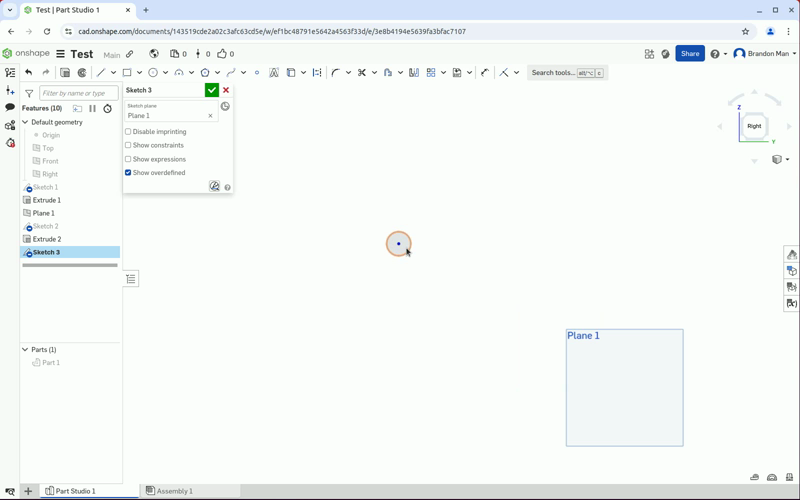
scroll(6)
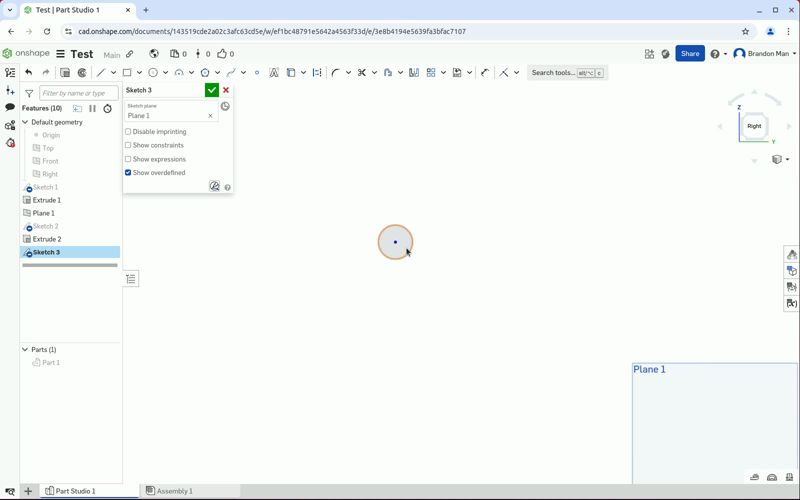
scroll(6)
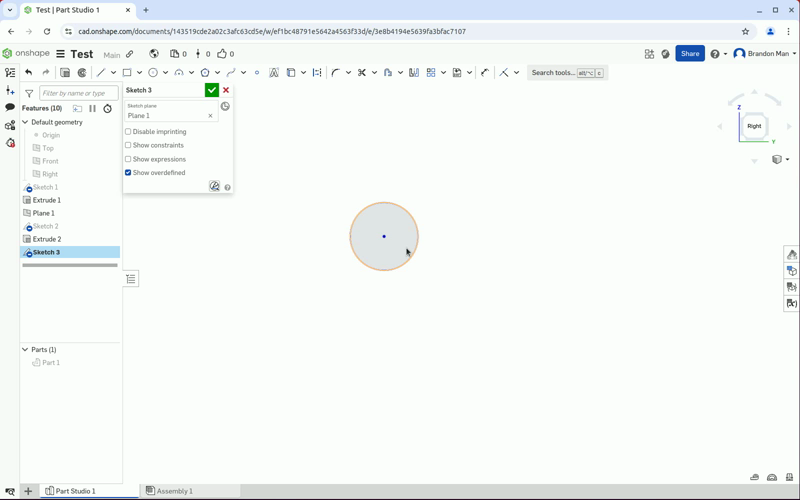
click(406, 247)
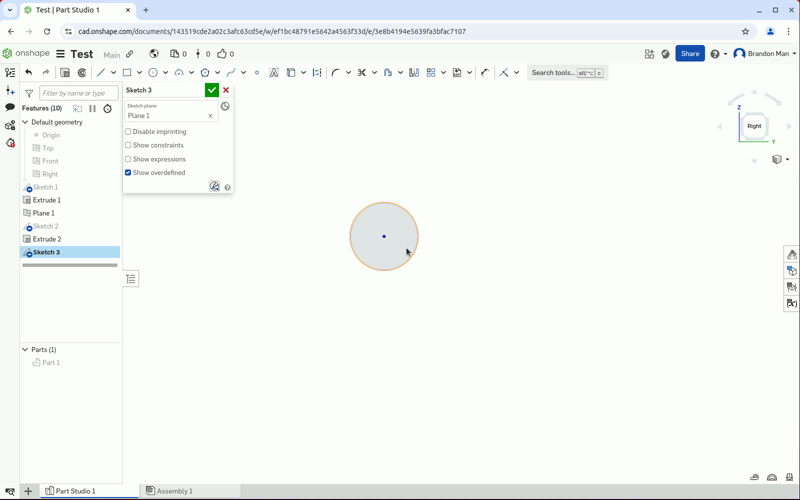
scroll(-6)
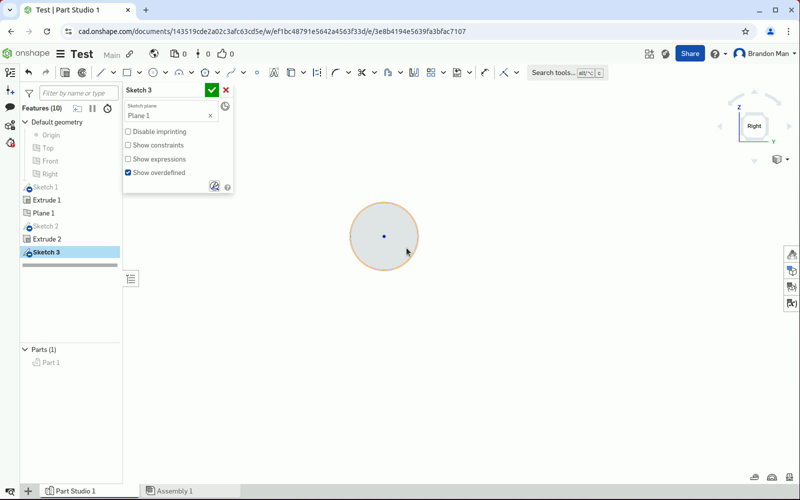
scroll(-6)
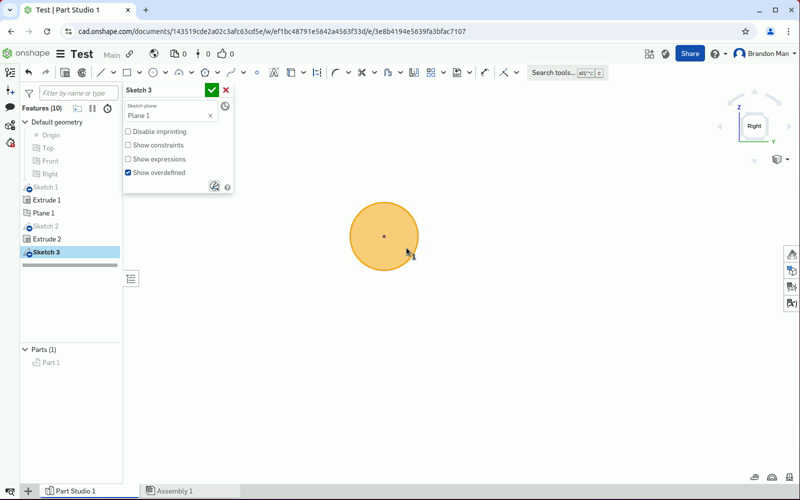
scroll(-6)
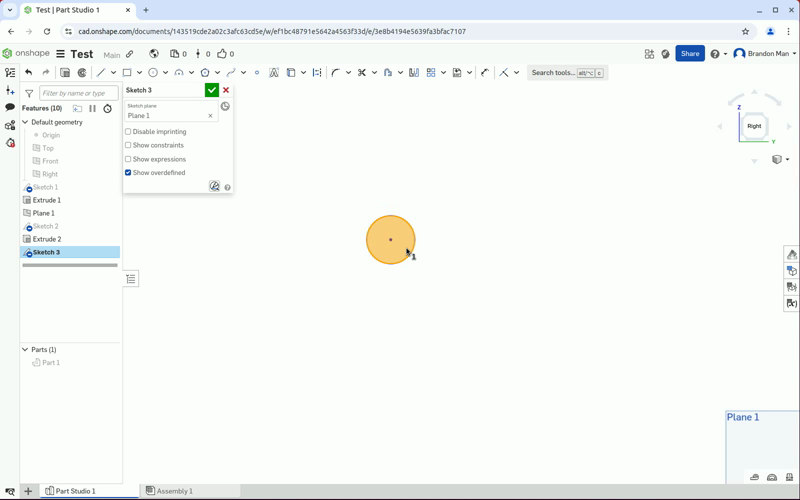
scroll(-6)
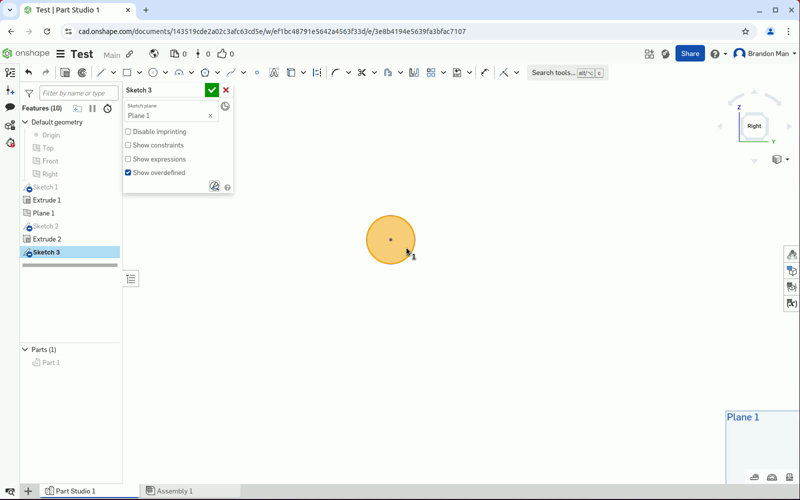
scroll(-6)
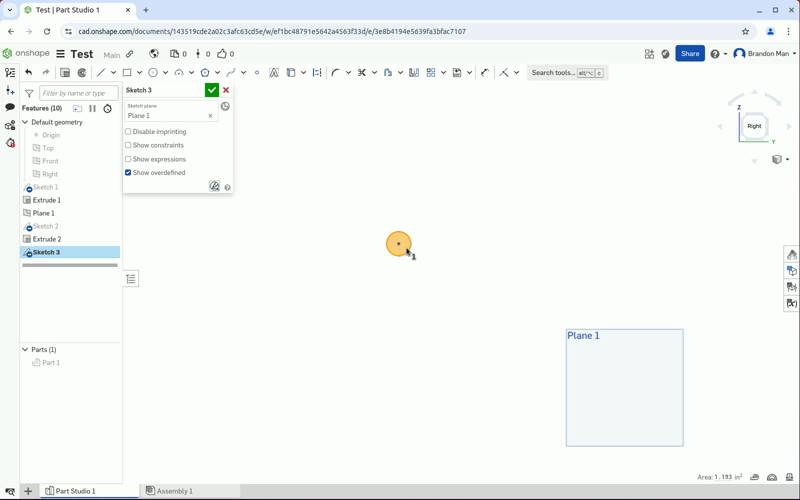
scroll(-6)
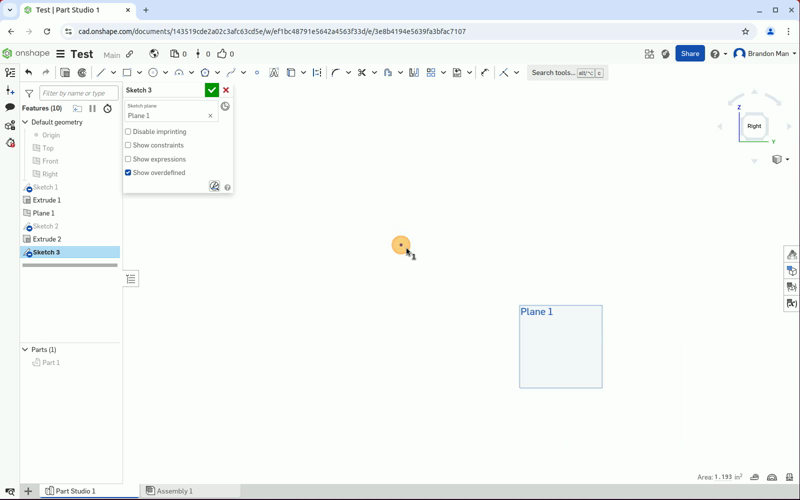
scroll(-6)
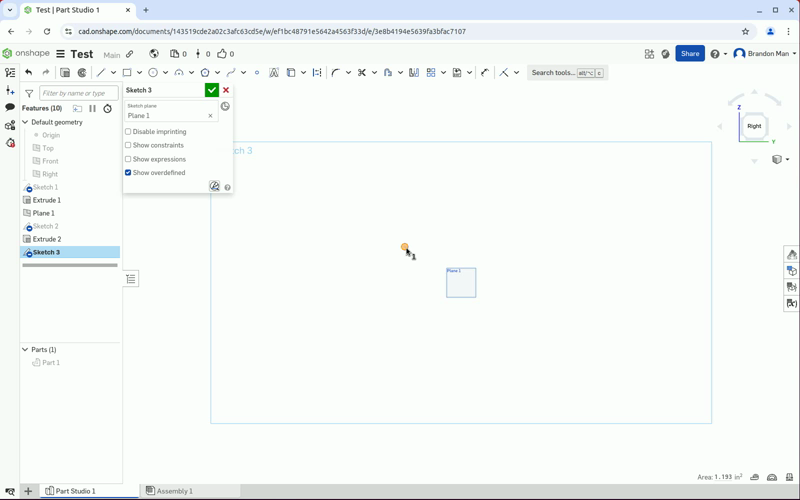
mouse_move(73, 352)
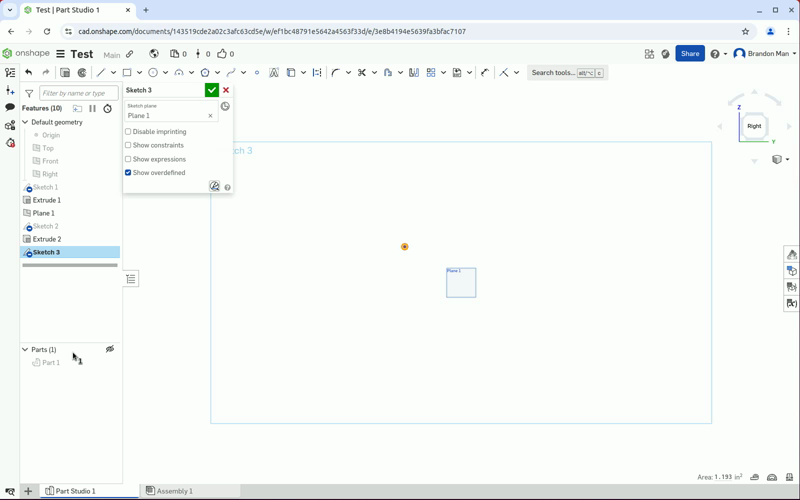
key(shift+y)
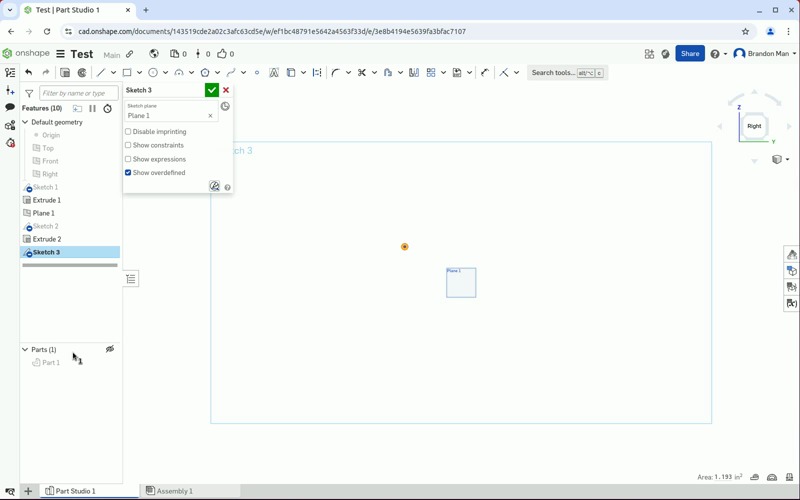
key(shift+e)
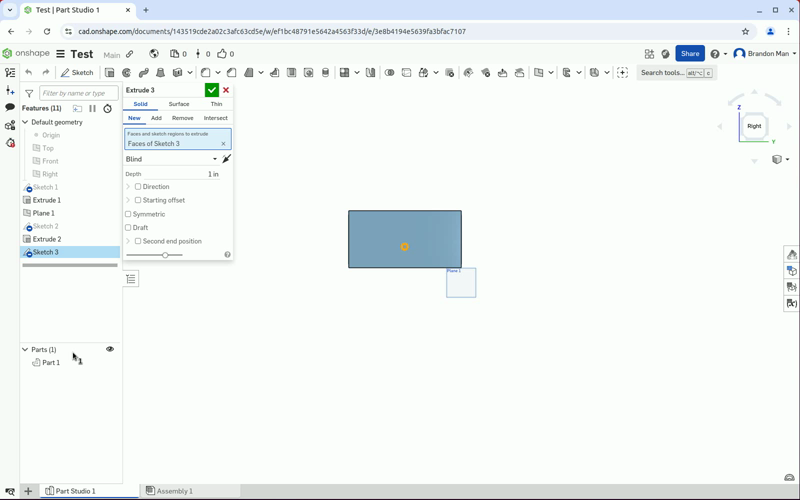
mouse_move(143, 106)
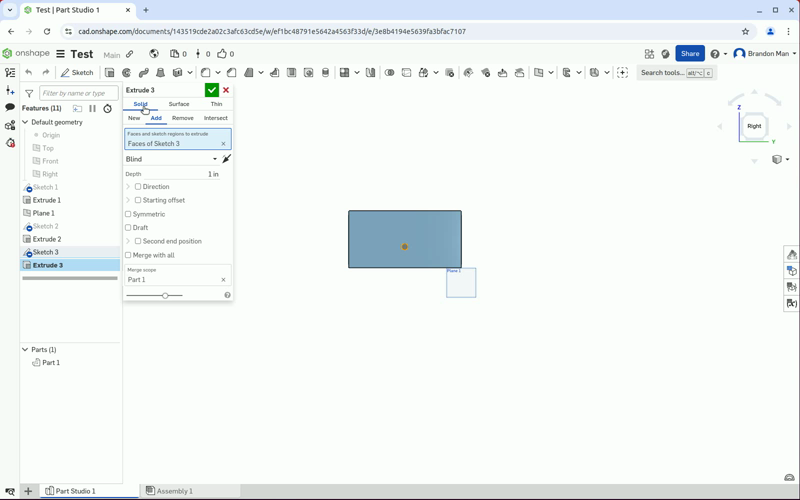
click(143, 106)
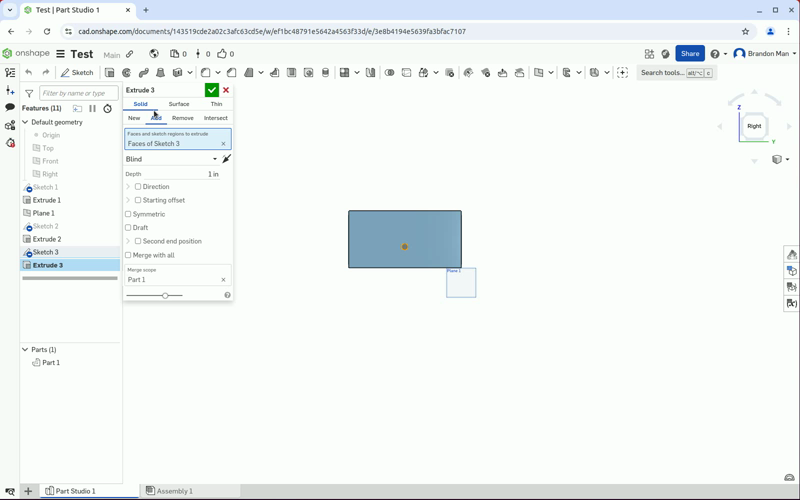
mouse_move(186, 120)
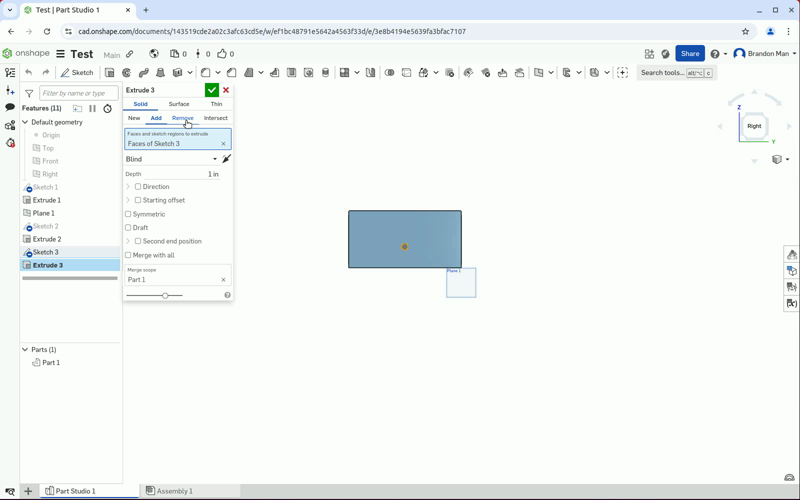
click(186, 120)
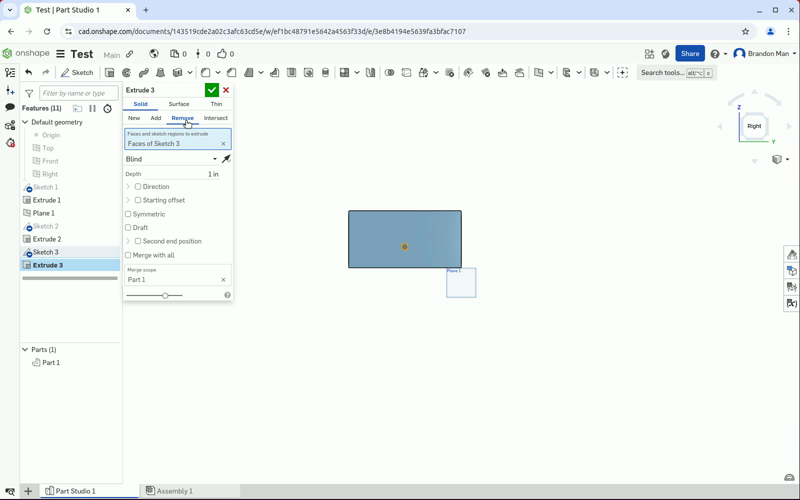
key(tab, 4)
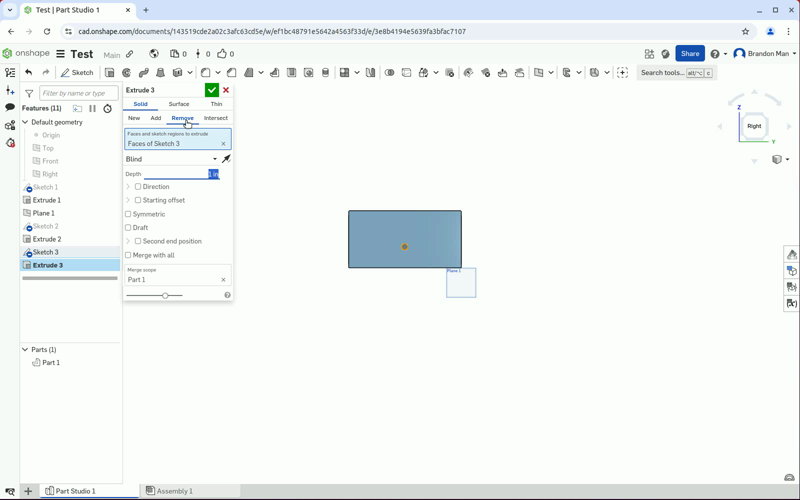
text(11.554)
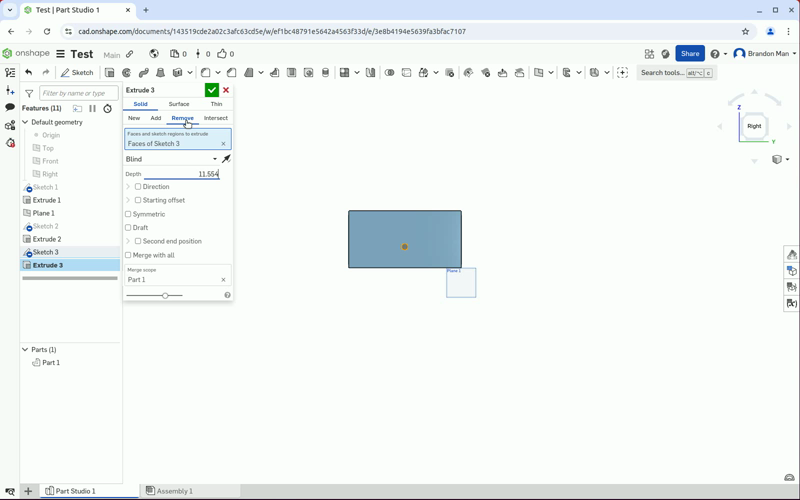
key(tab, 6)
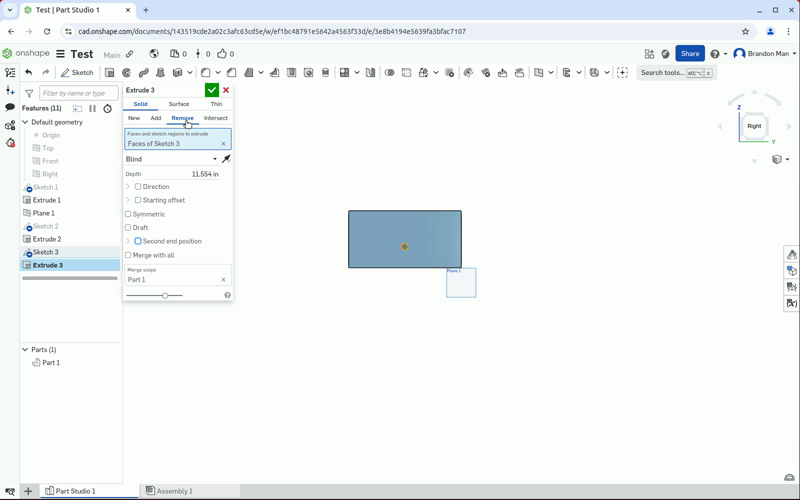
key(space)
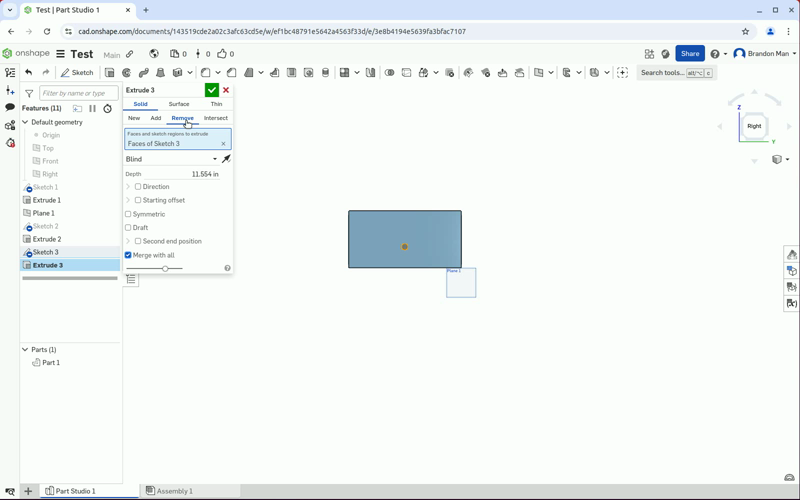
key(enter)
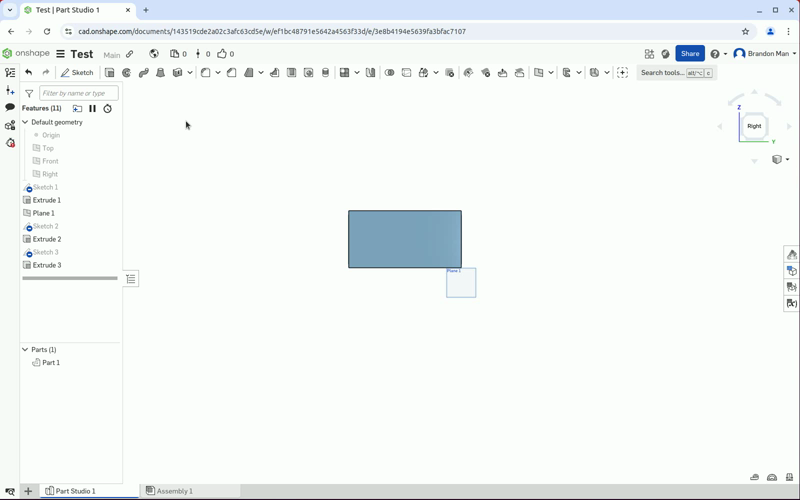
key(shift+h)
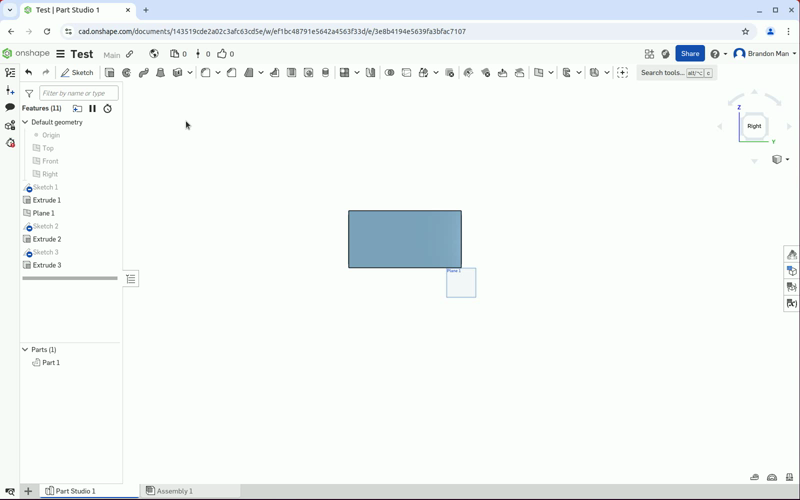
key(shift+h)
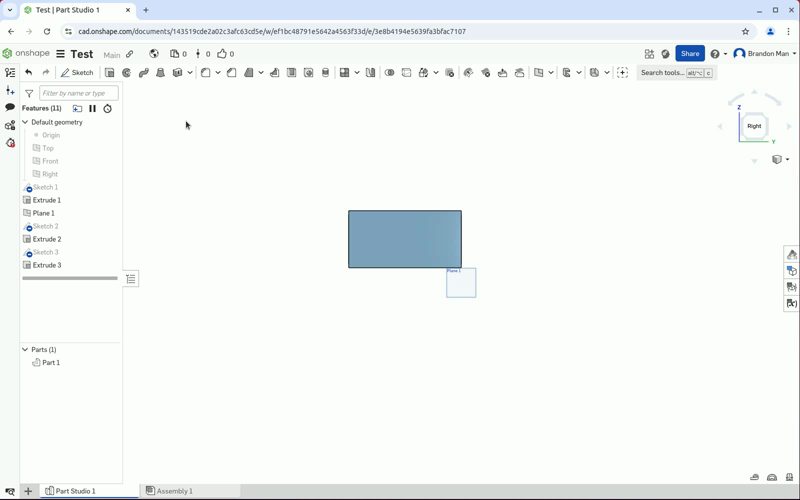
mouse_move(73, 189)
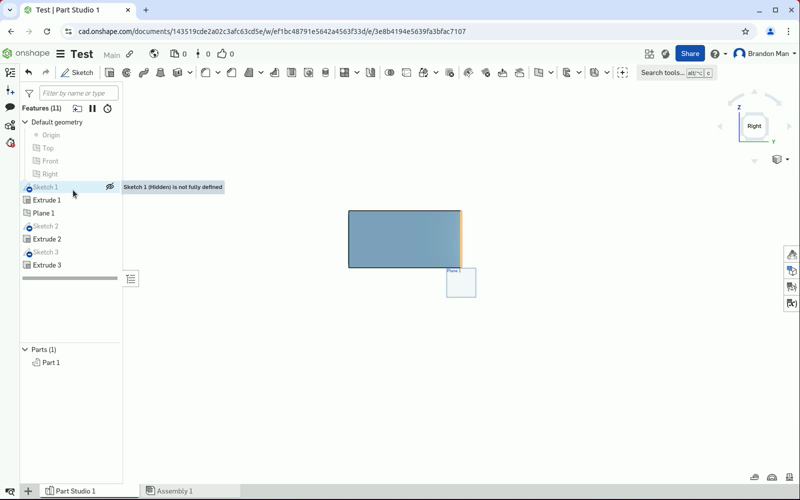
click(73, 189)
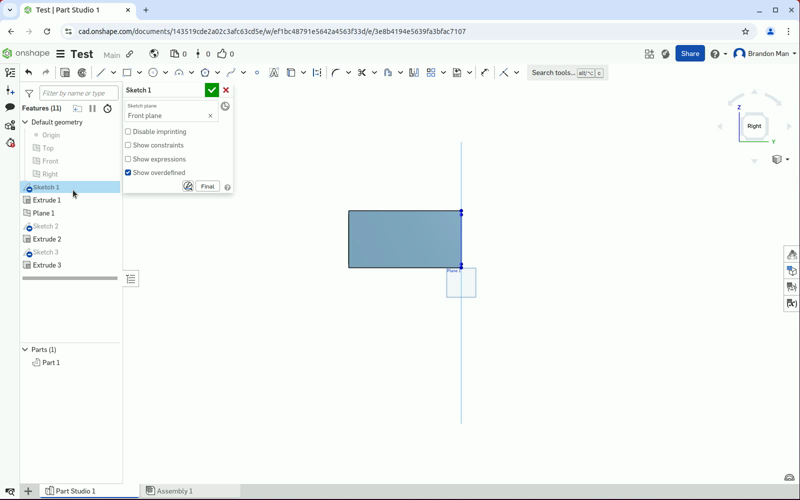
mouse_move(229, 92)
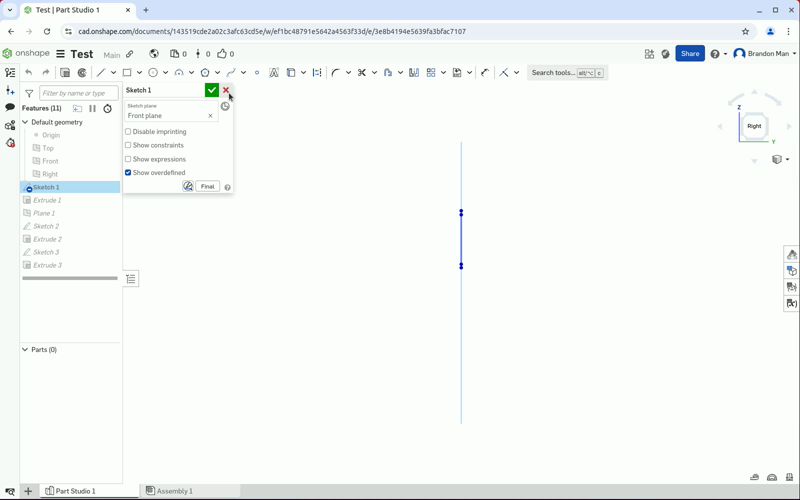
click(229, 92)
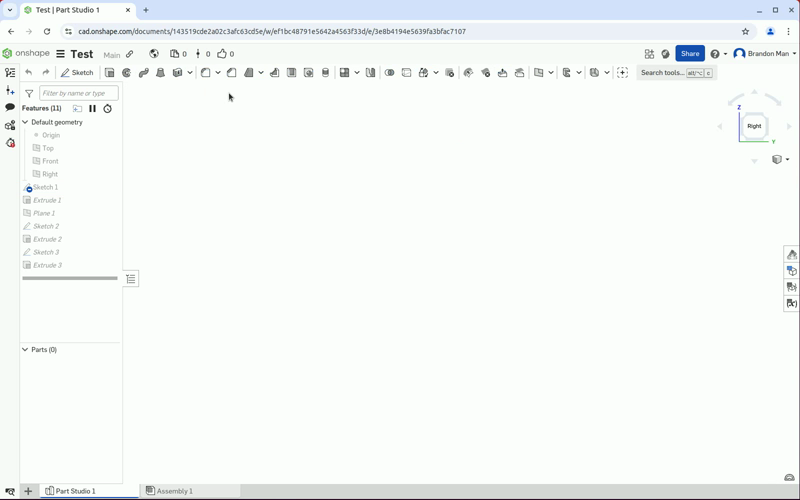
key(shift+s)
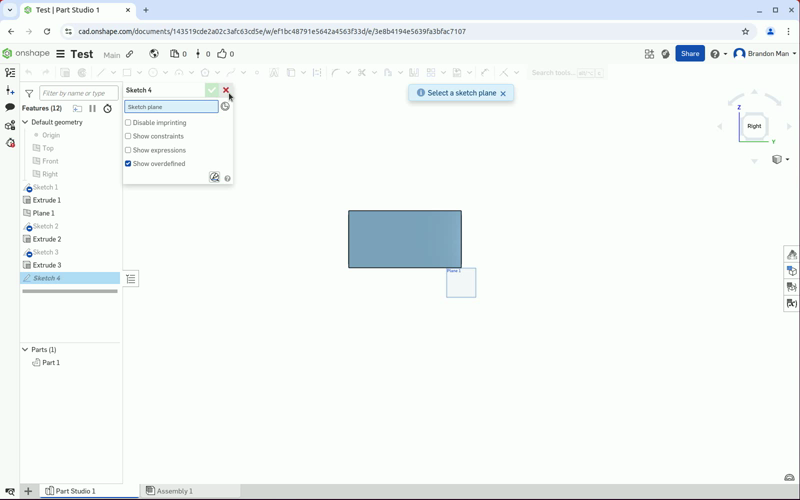
mouse_move(73, 215)
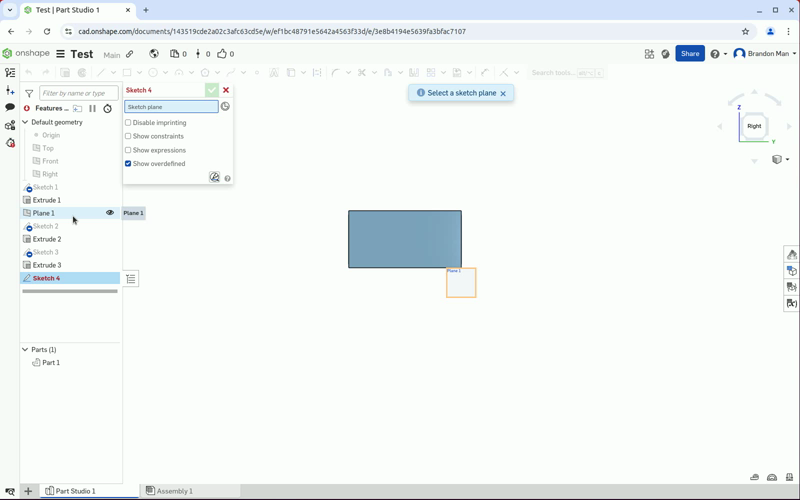
click(73, 215)
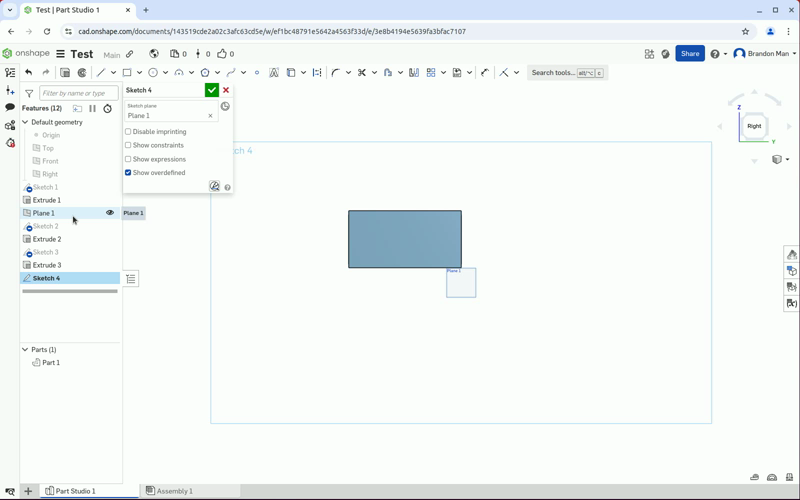
mouse_move(73, 352)
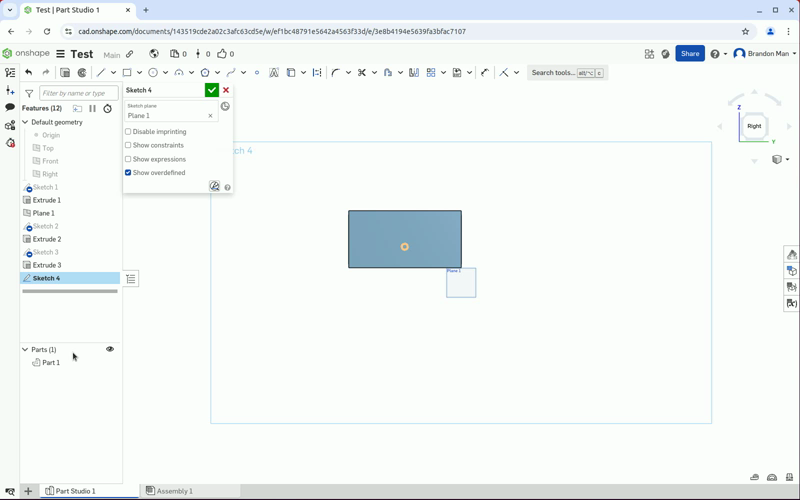
key(y)
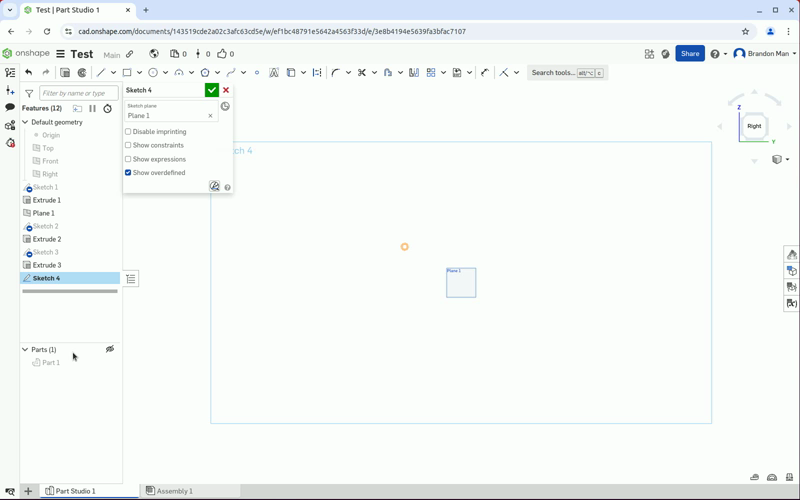
key(c)
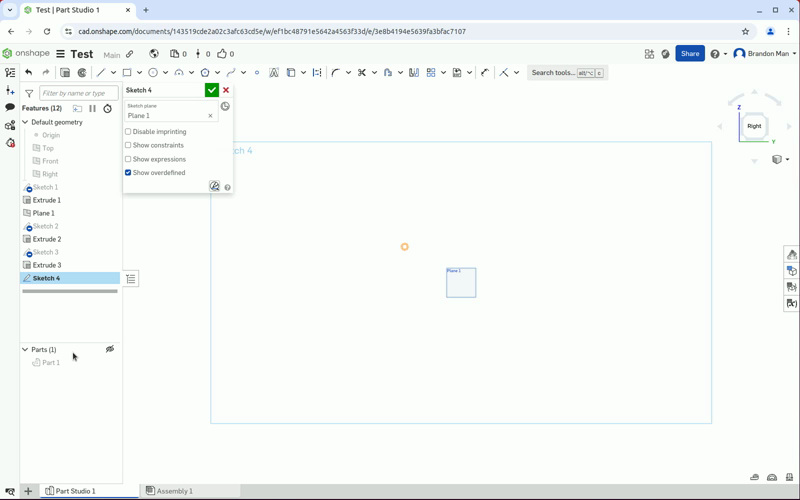
key_down(shift)
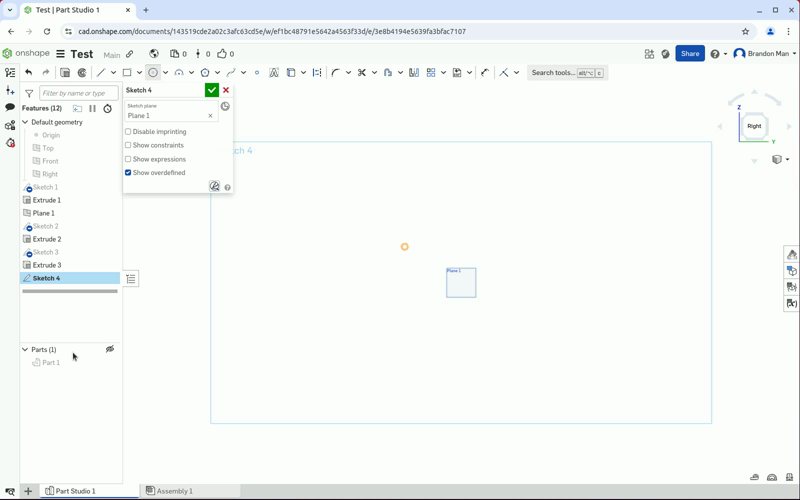
mouse_move(433, 232)
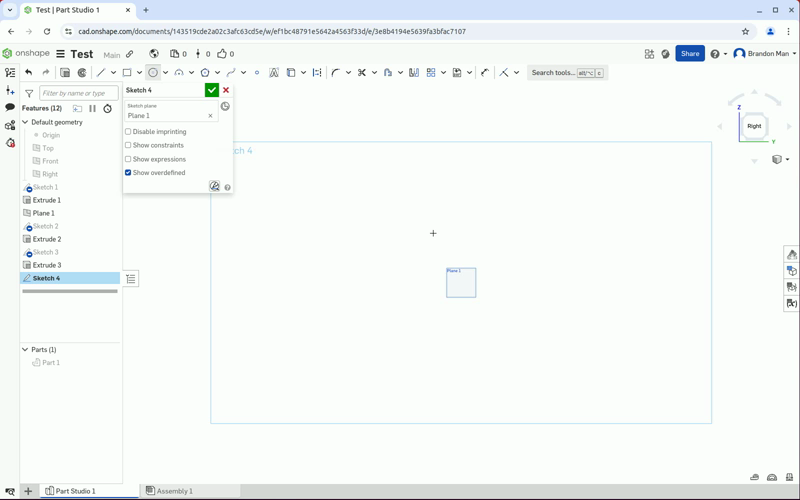
click(433, 232)
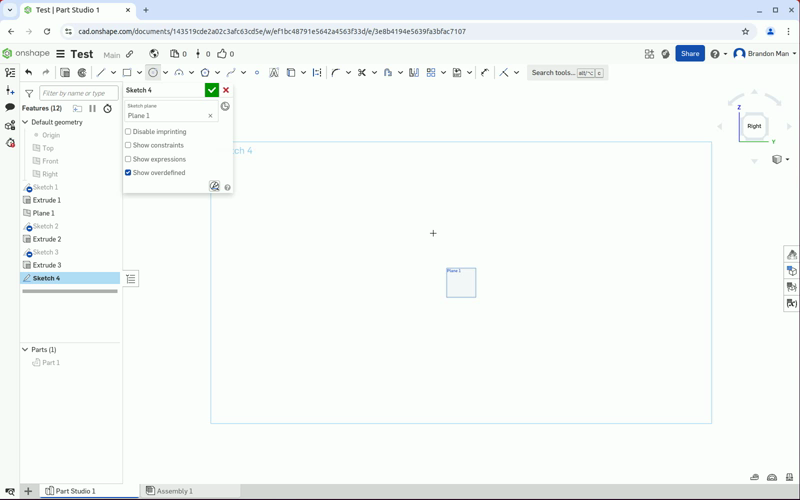
key_up(shift)
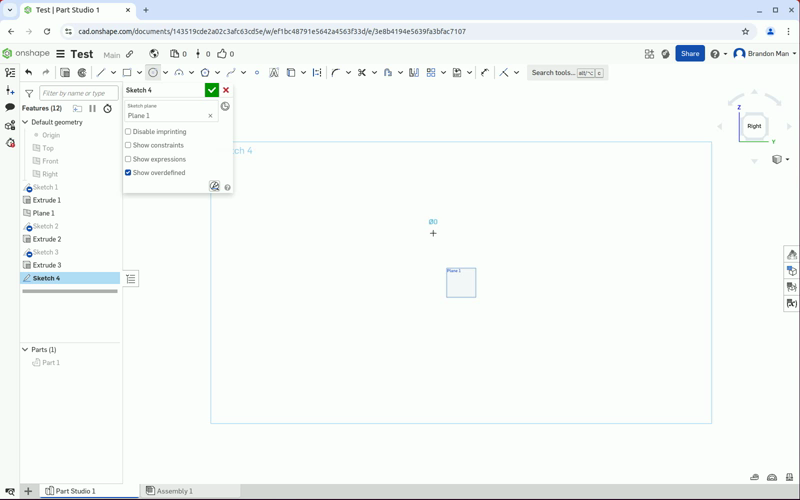
mouse_move(436, 232)
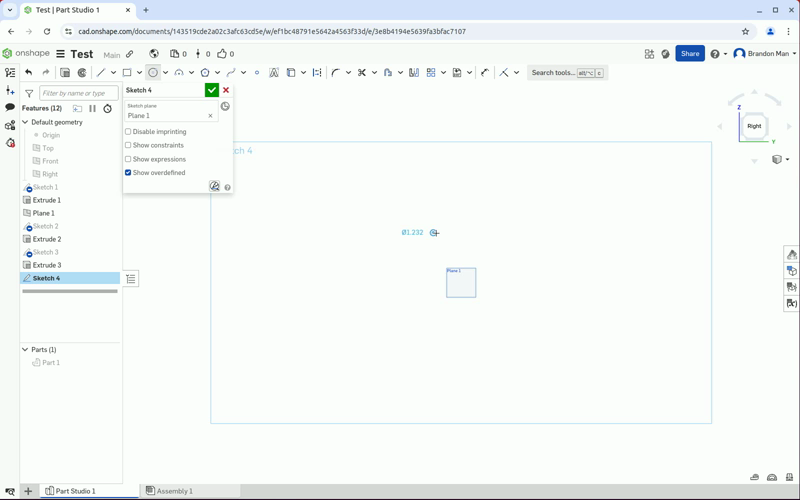
click(436, 232)
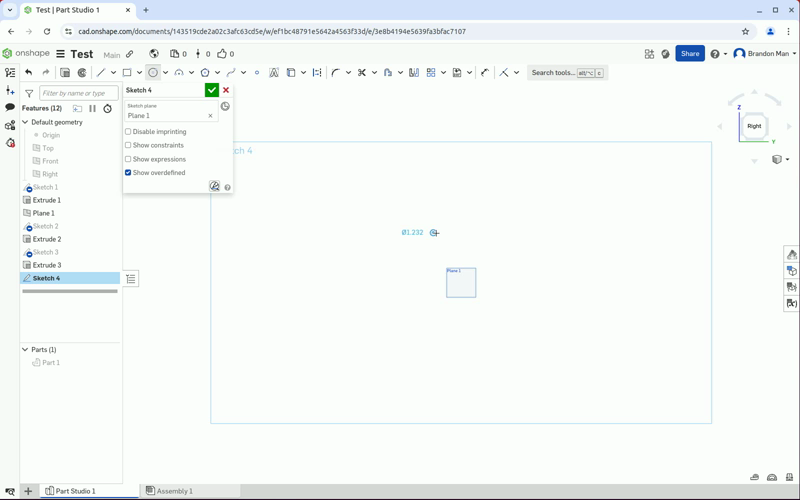
key(esc)
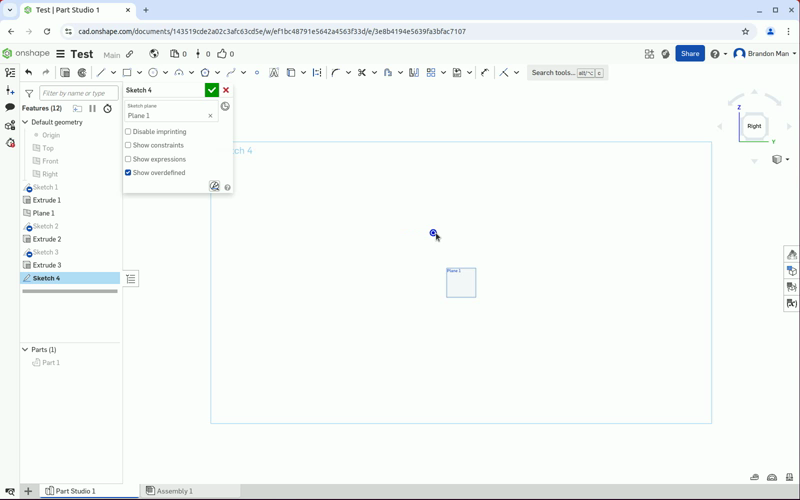
mouse_move(432, 232)
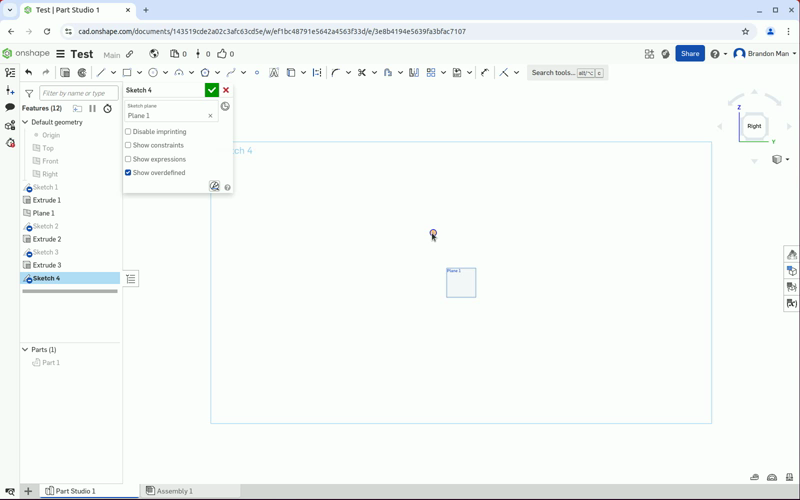
scroll(6)
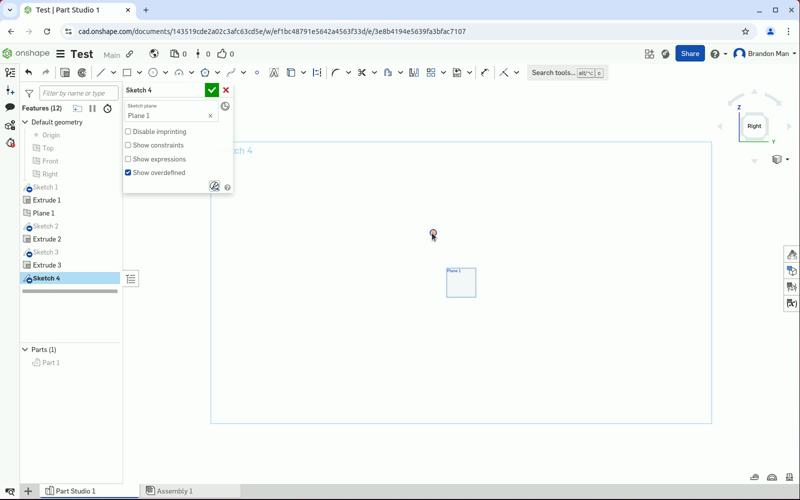
scroll(6)
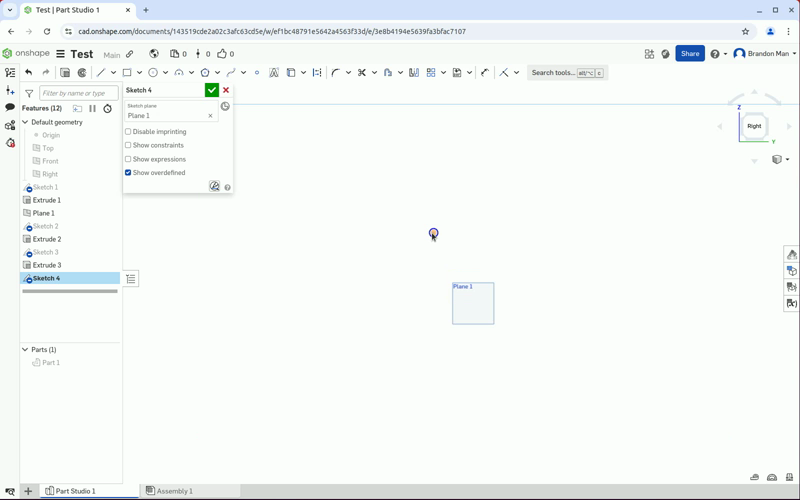
scroll(6)
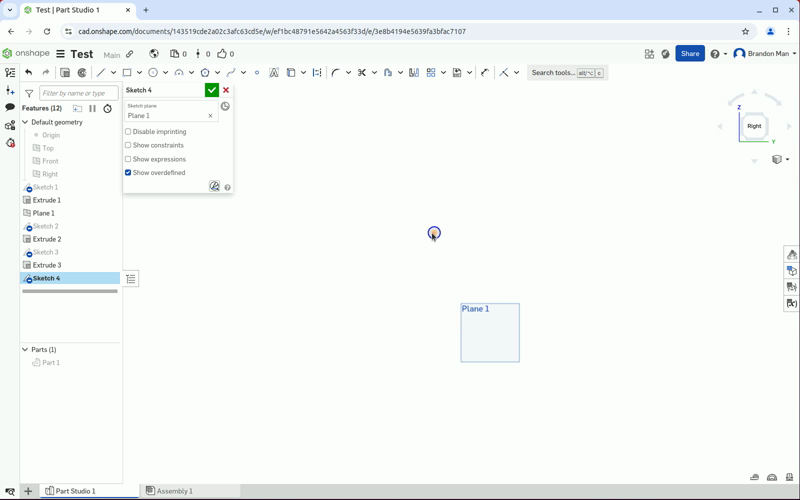
scroll(6)
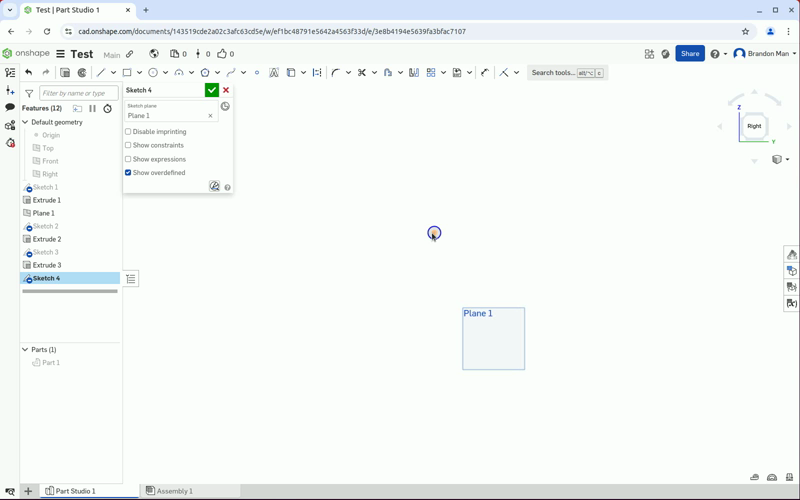
scroll(6)
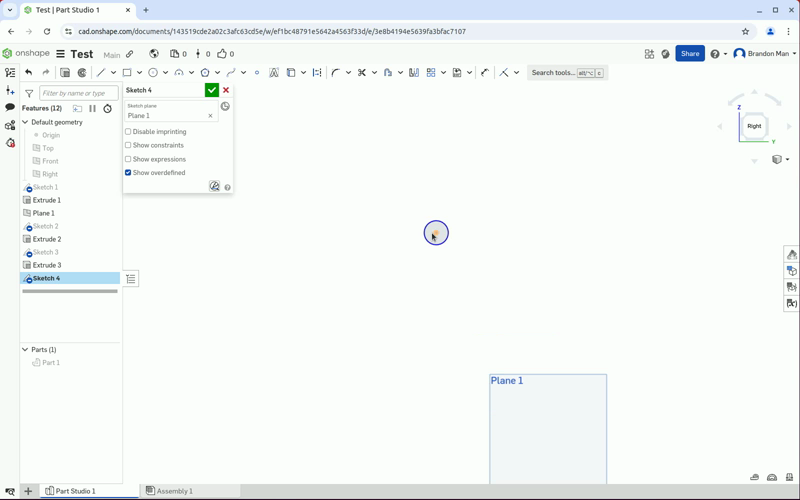
scroll(6)
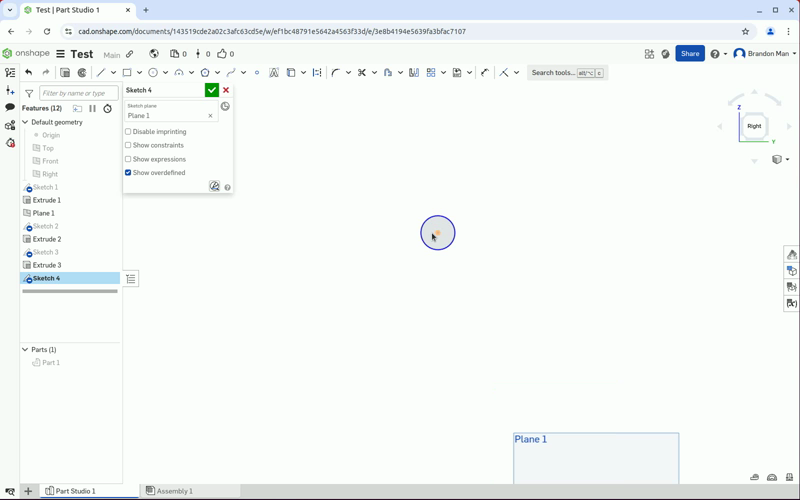
scroll(6)
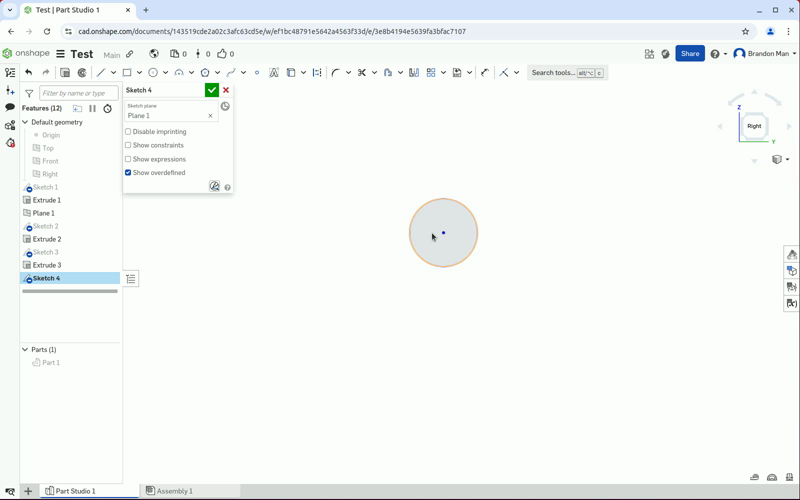
click(432, 232)
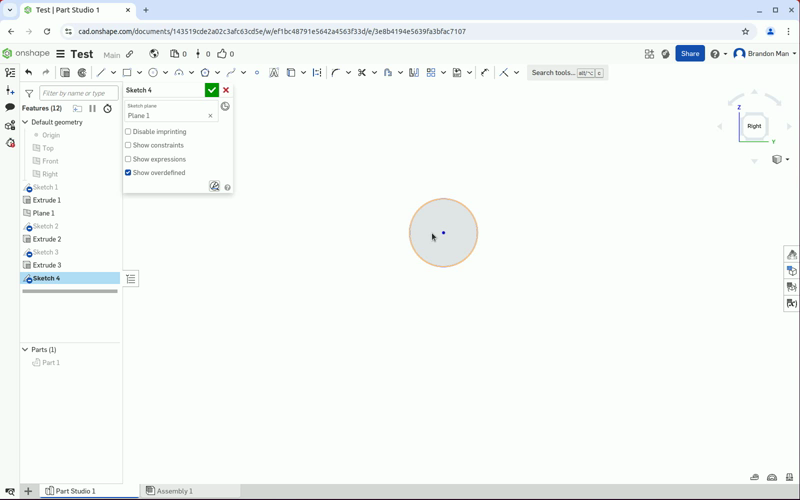
scroll(-6)
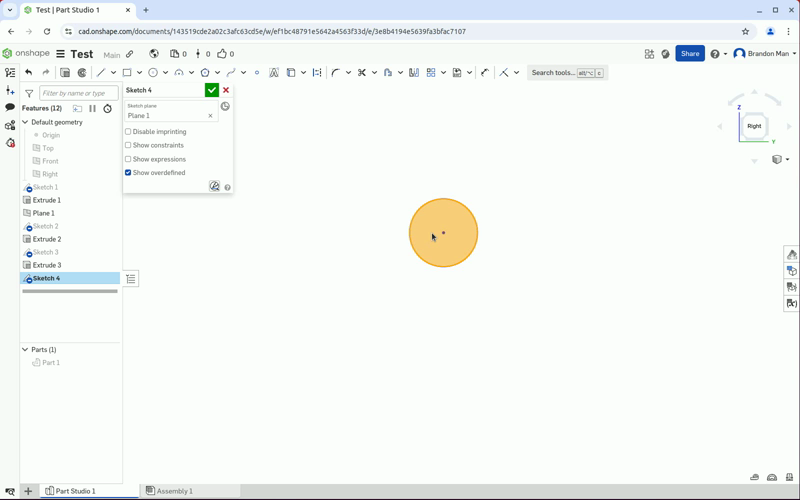
scroll(-6)
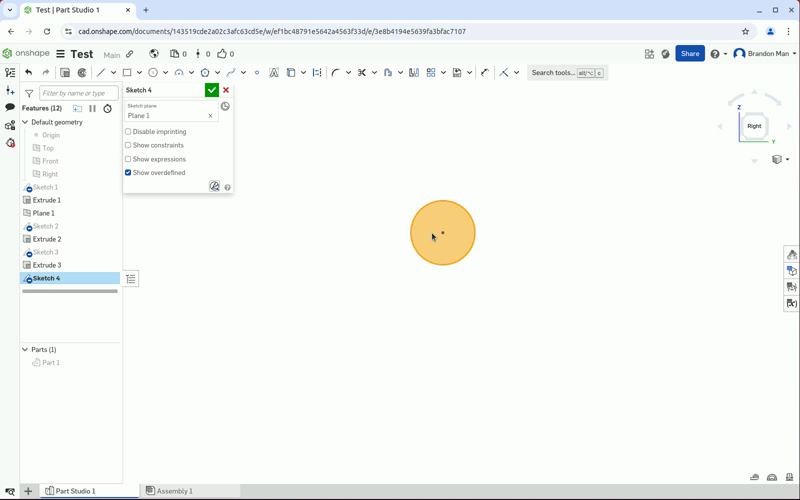
scroll(-6)
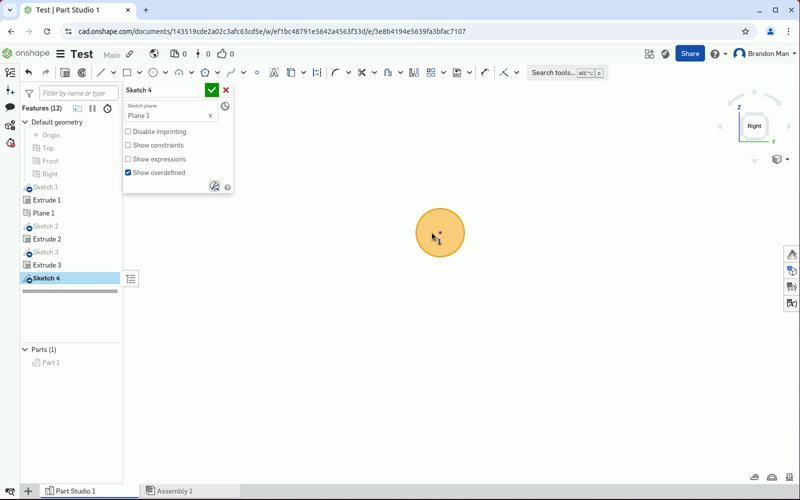
scroll(-6)
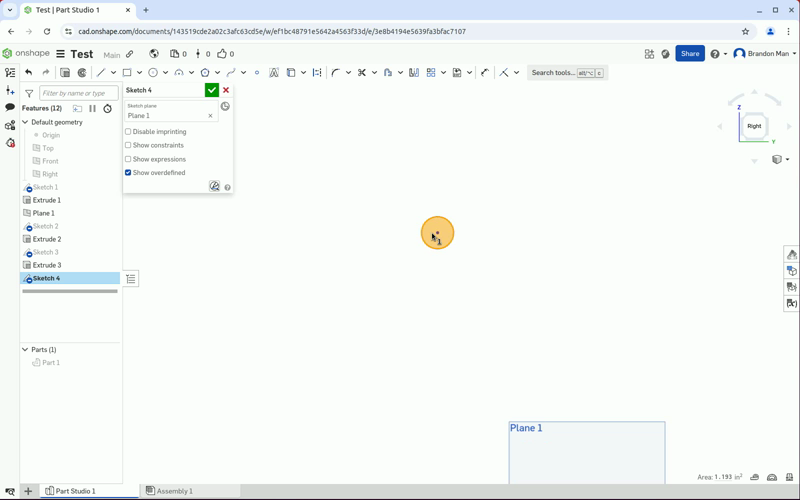
scroll(-6)
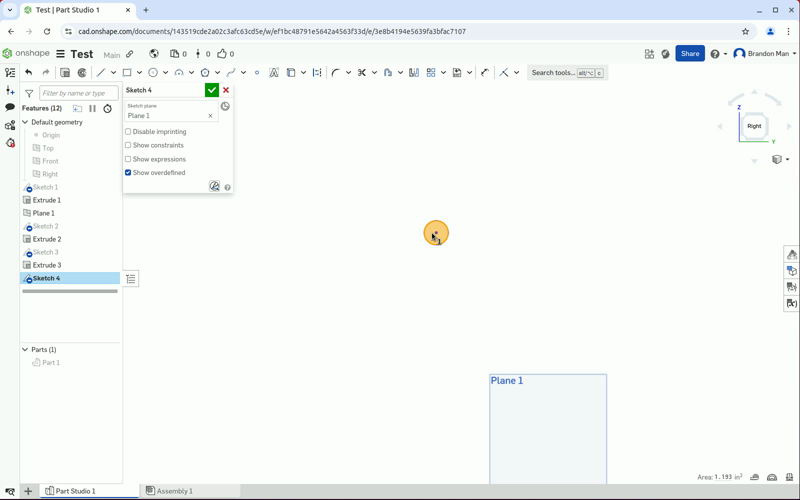
scroll(-6)
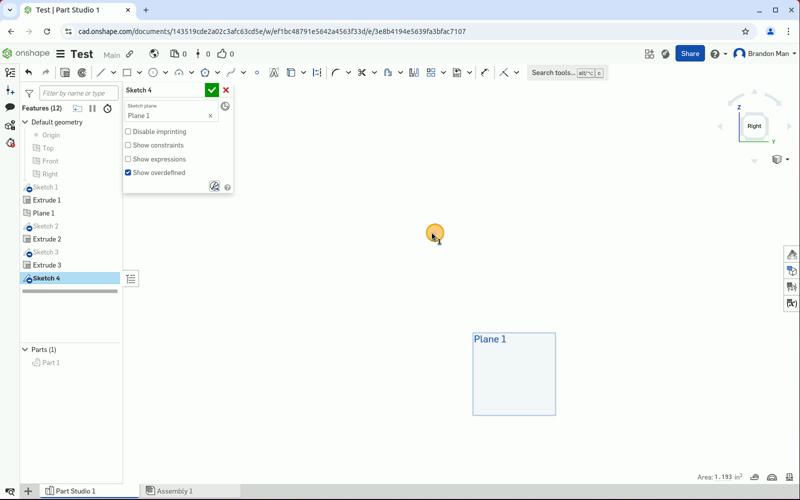
scroll(-6)
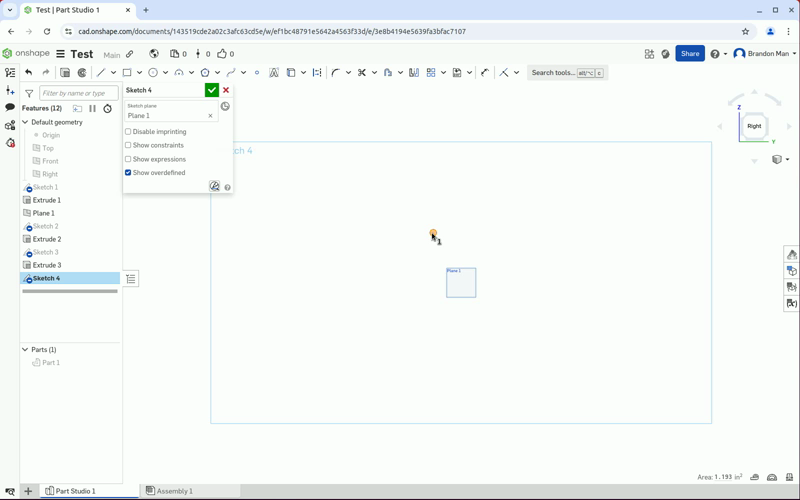
mouse_move(73, 352)
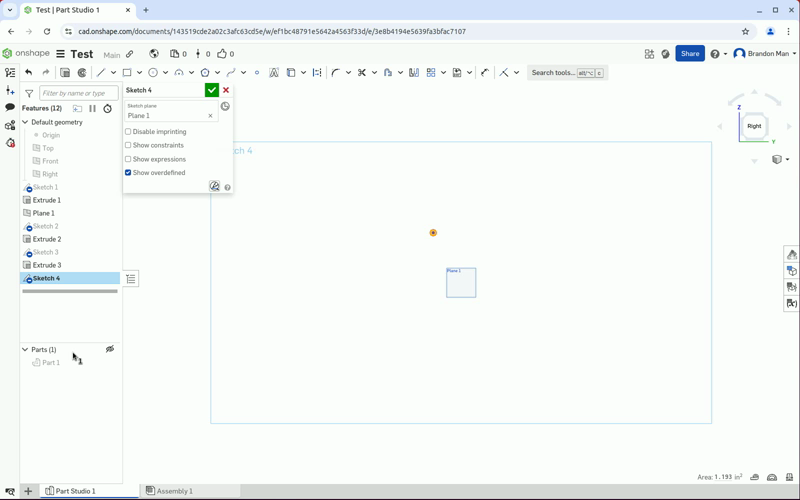
key(shift+y)
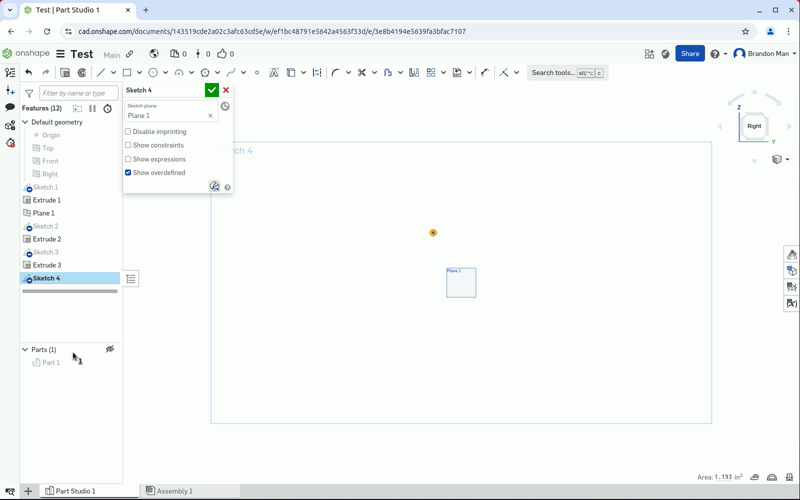
key(shift+e)
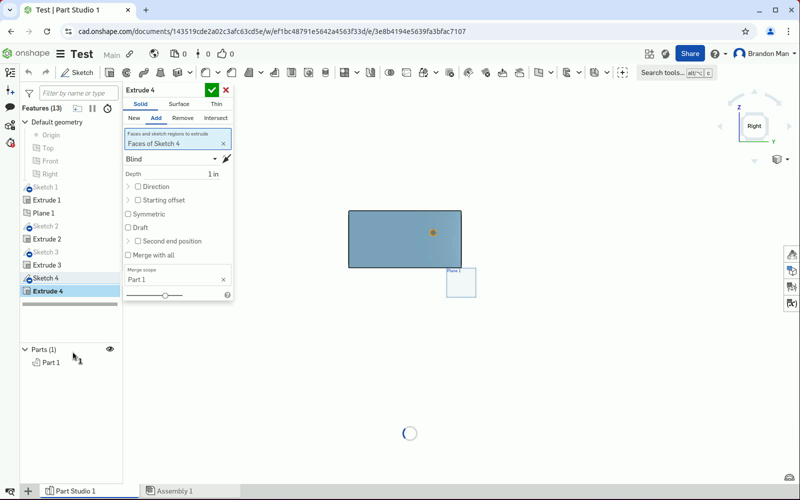
mouse_move(143, 106)
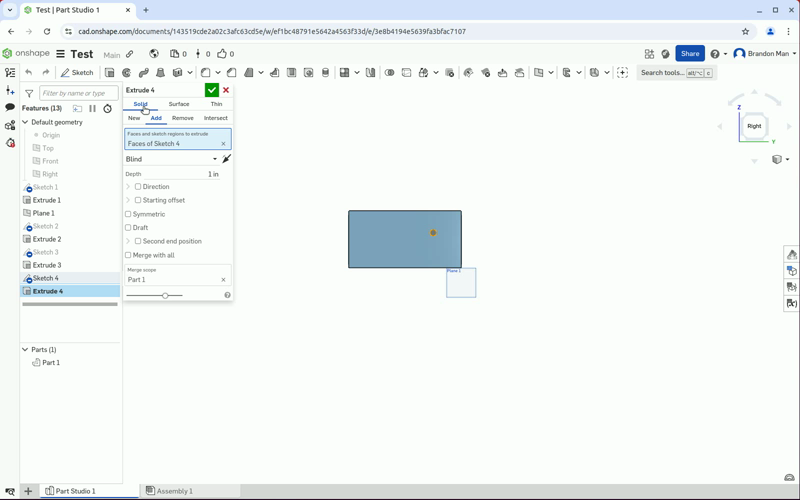
click(143, 106)
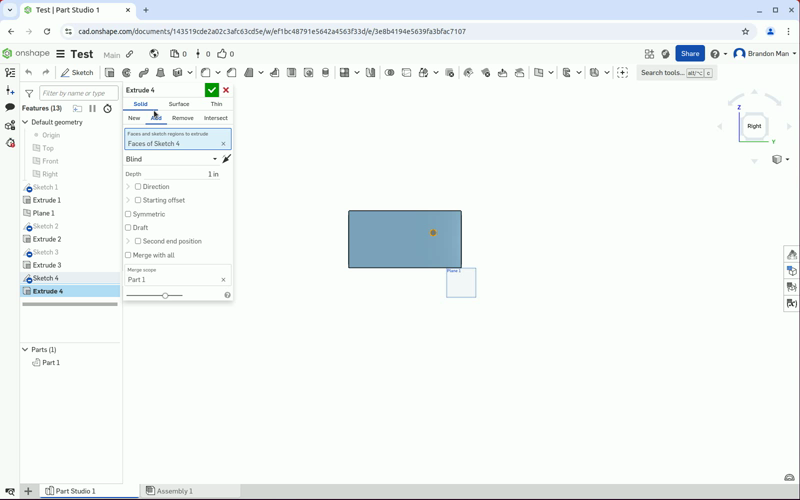
mouse_move(186, 120)
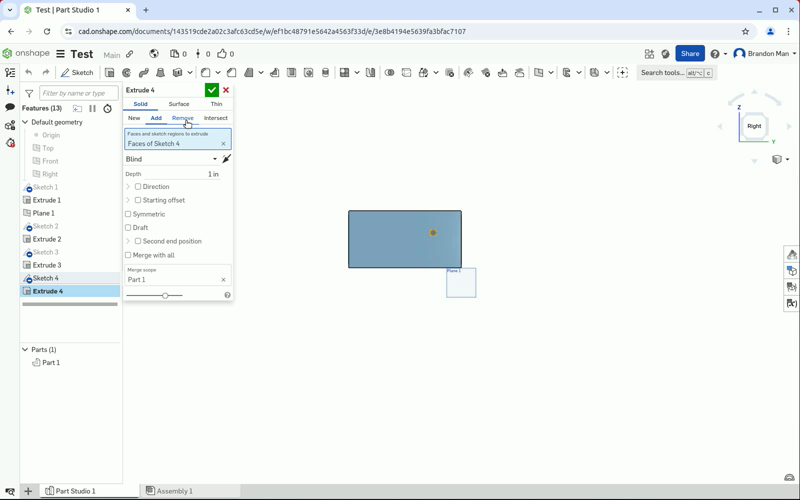
click(186, 120)
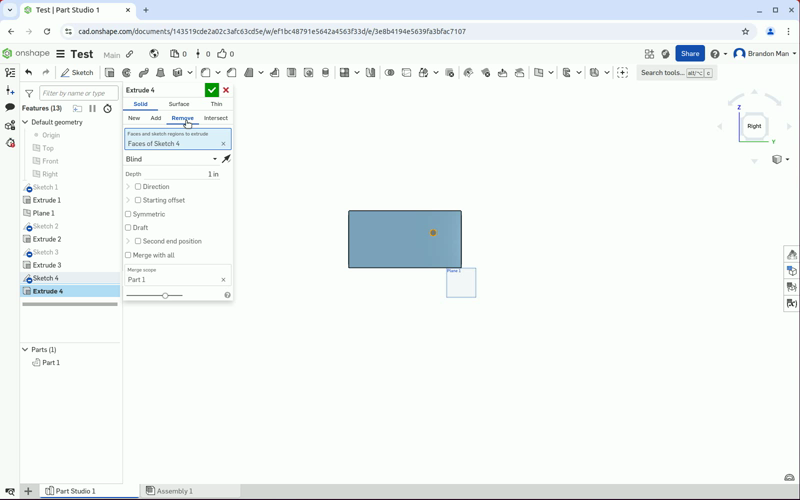
key(tab, 4)
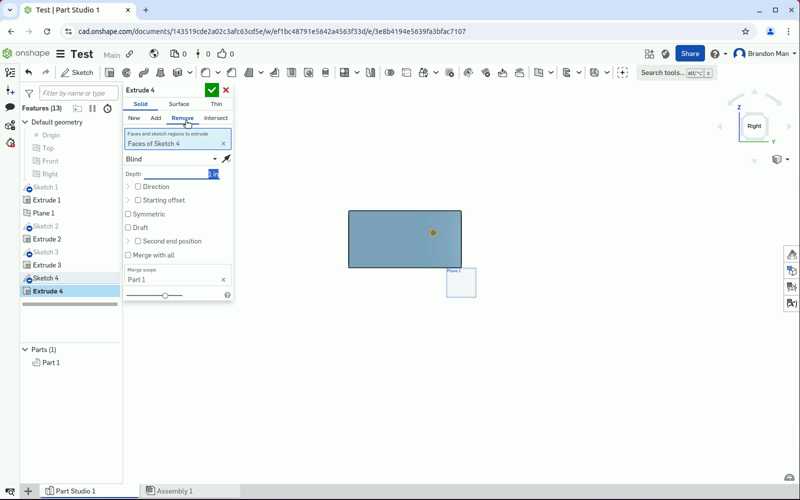
text(11.554)
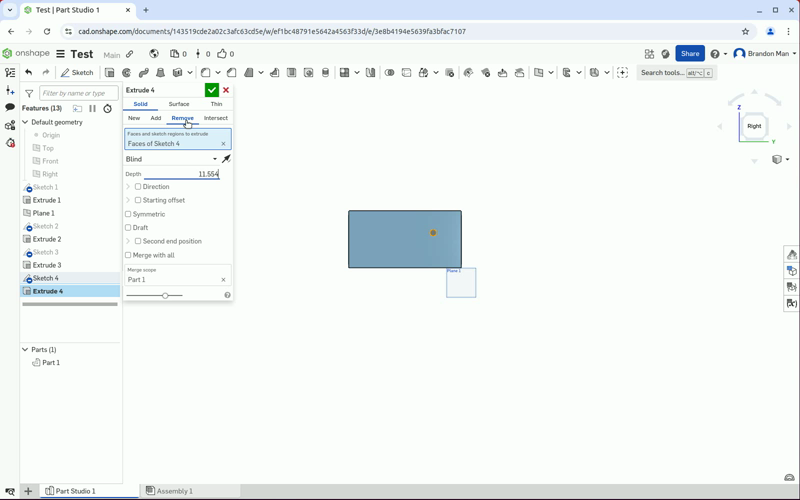
key(tab, 6)
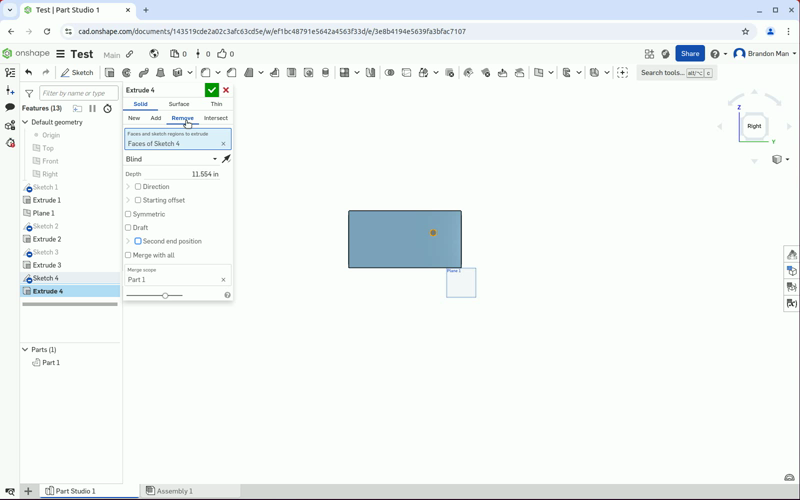
key(space)
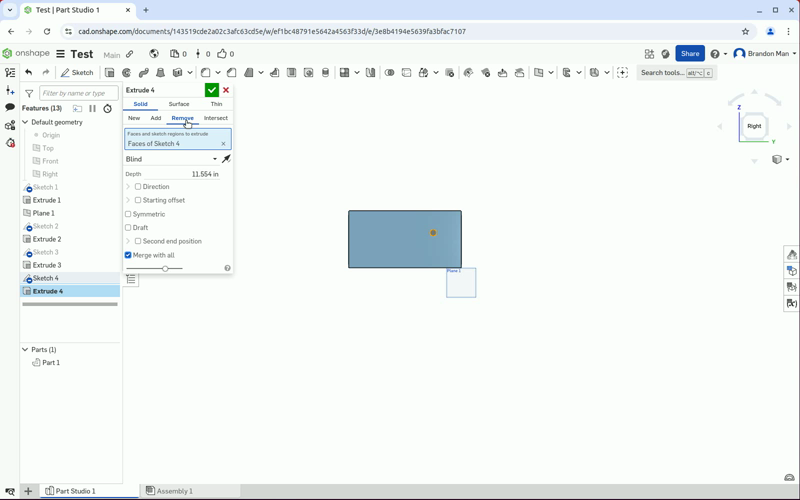
key(enter)
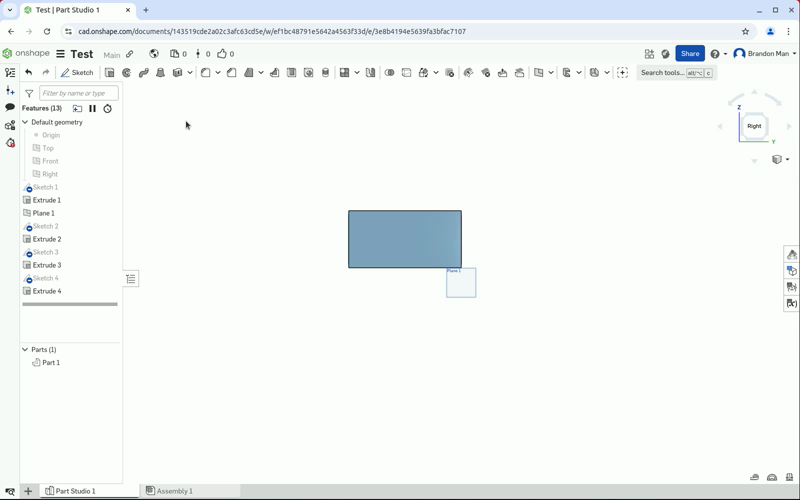
key(shift+h)
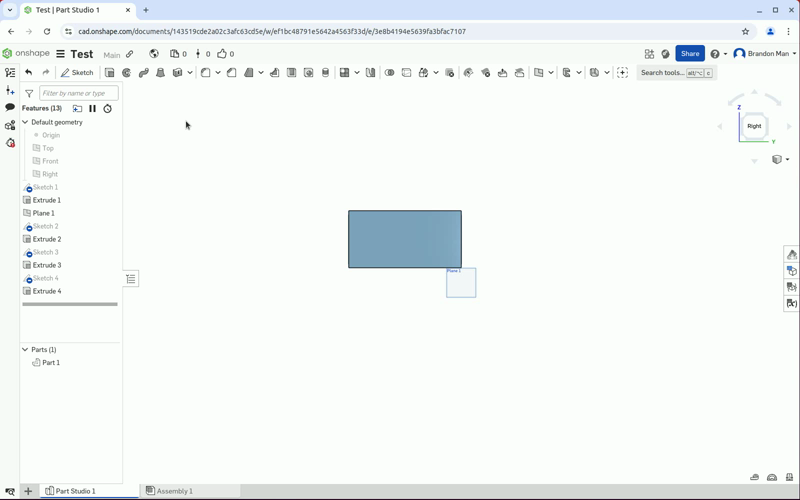
key(shift+h)
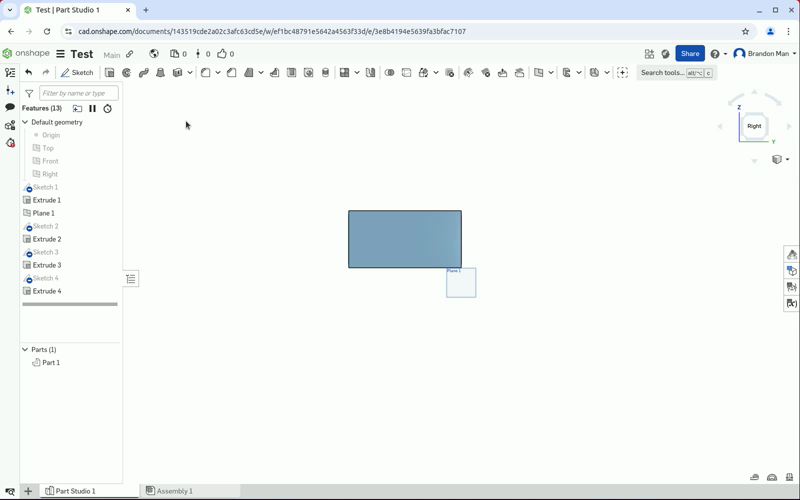
mouse_move(73, 189)
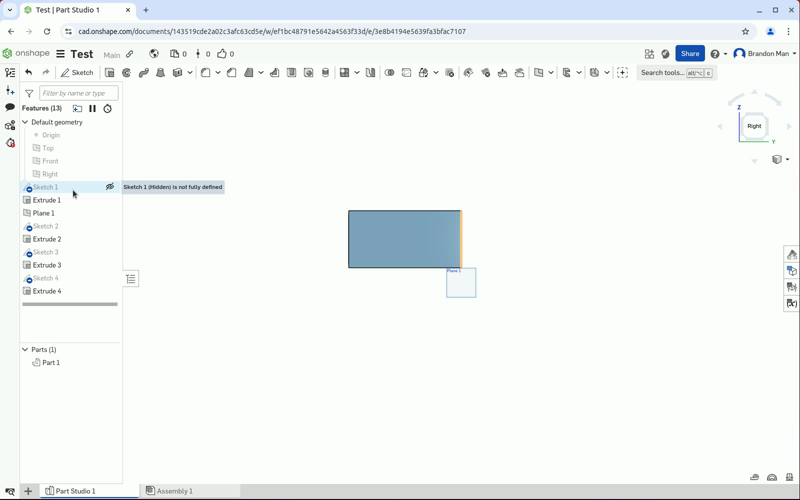
click(73, 189)
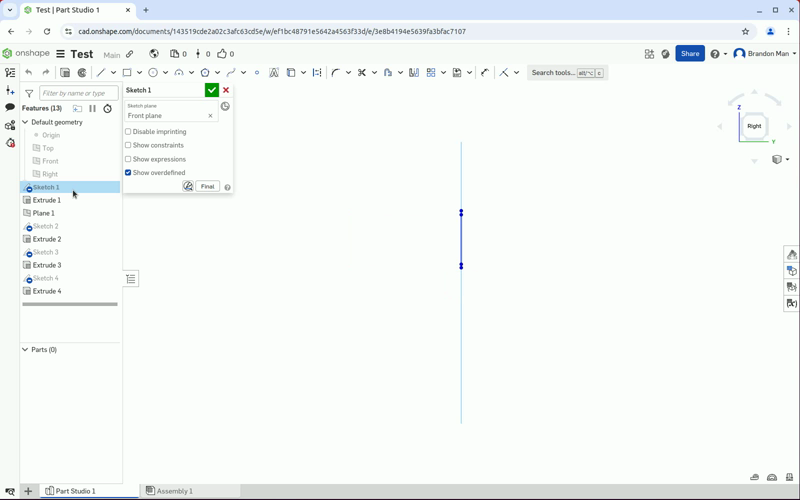
mouse_move(229, 92)
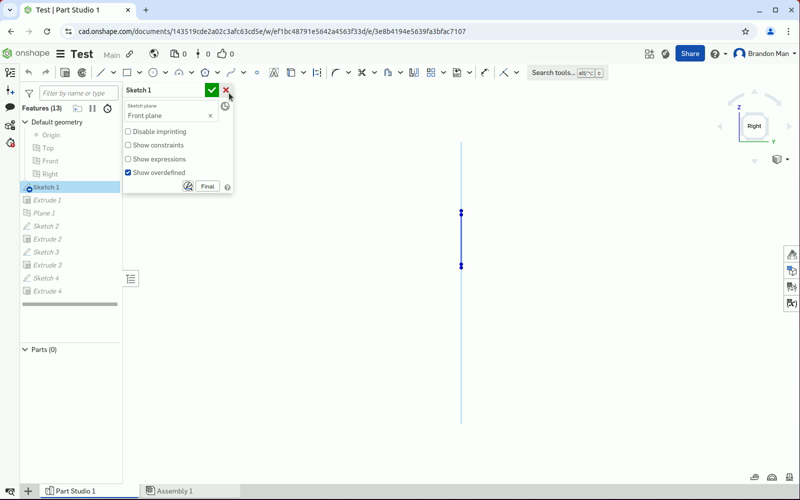
click(229, 92)
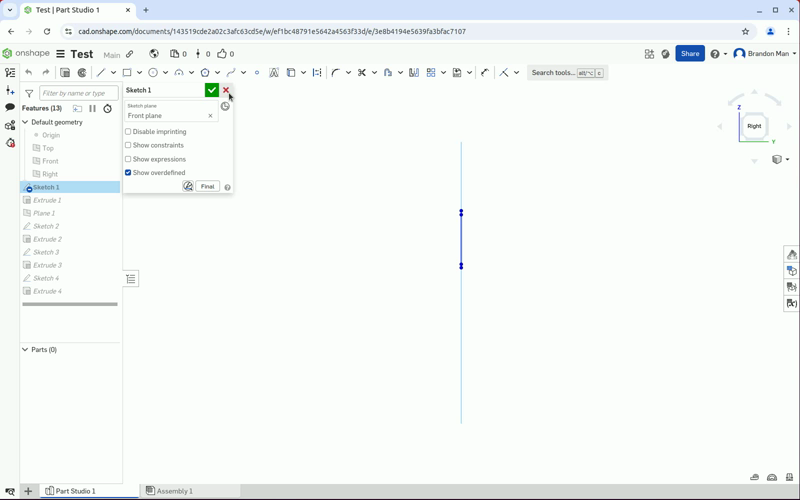
key(shift+s)
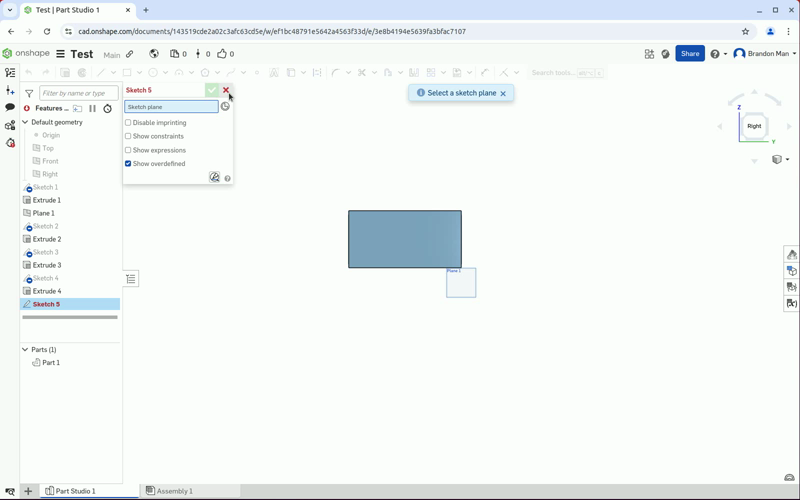
mouse_move(73, 215)
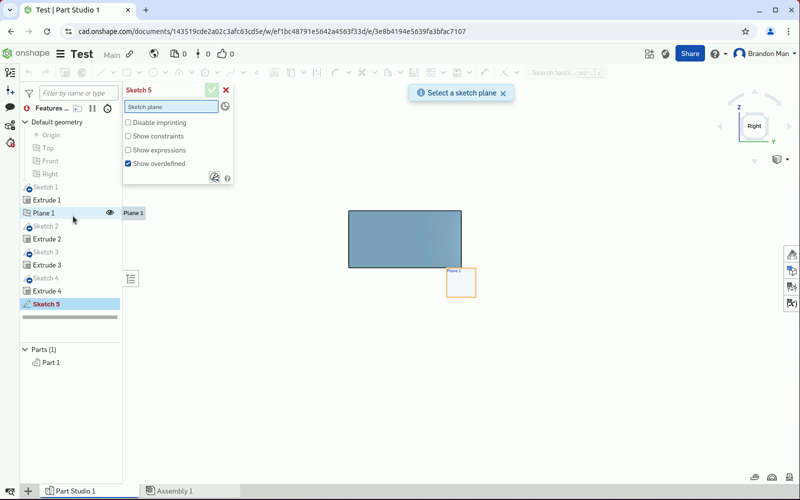
click(73, 215)
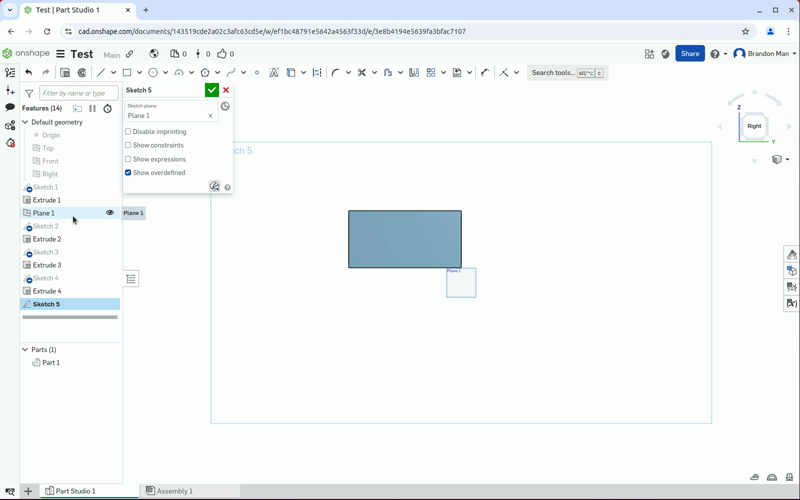
mouse_move(73, 352)
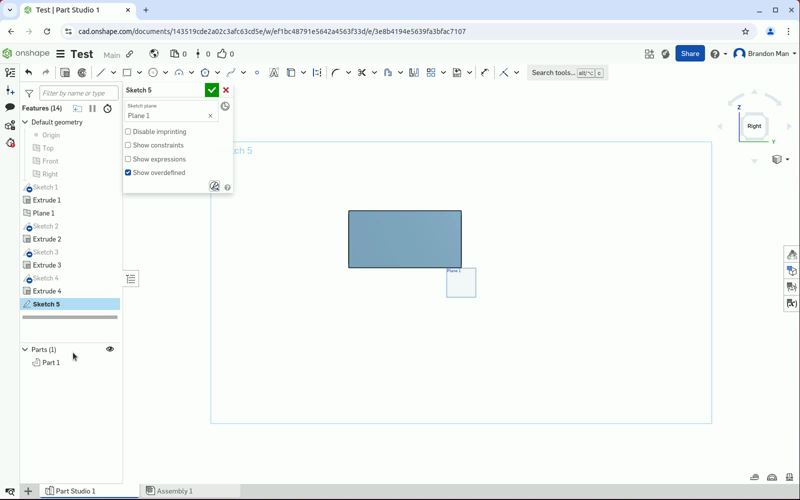
key(y)
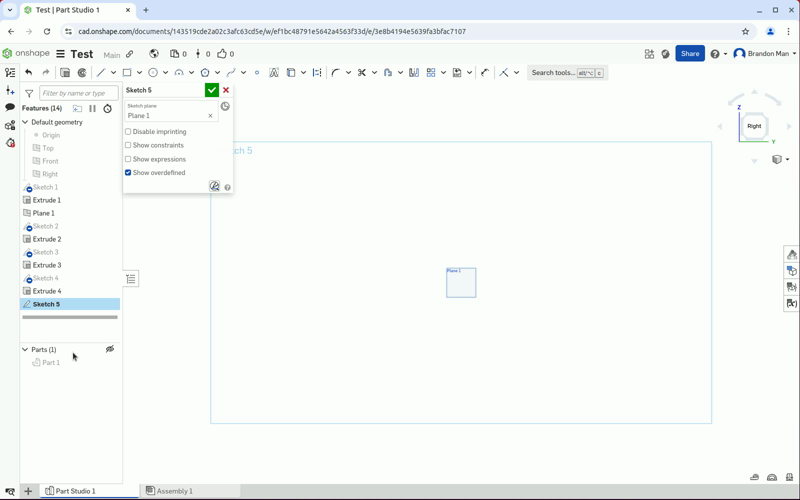
key(c)
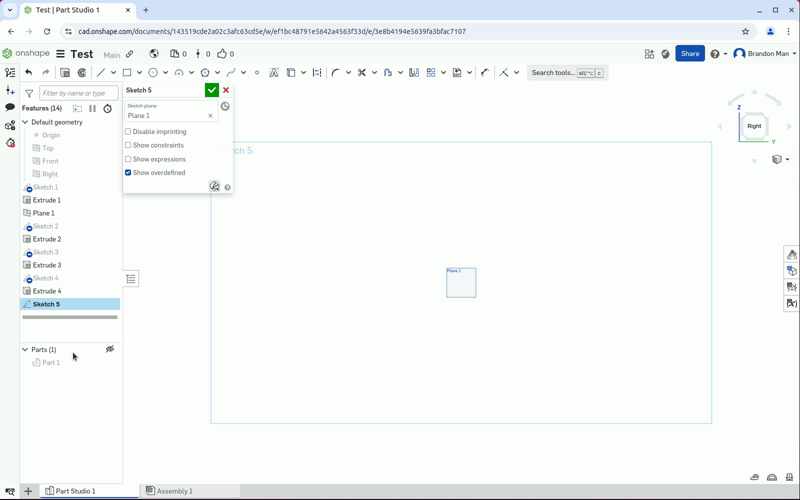
key_down(shift)
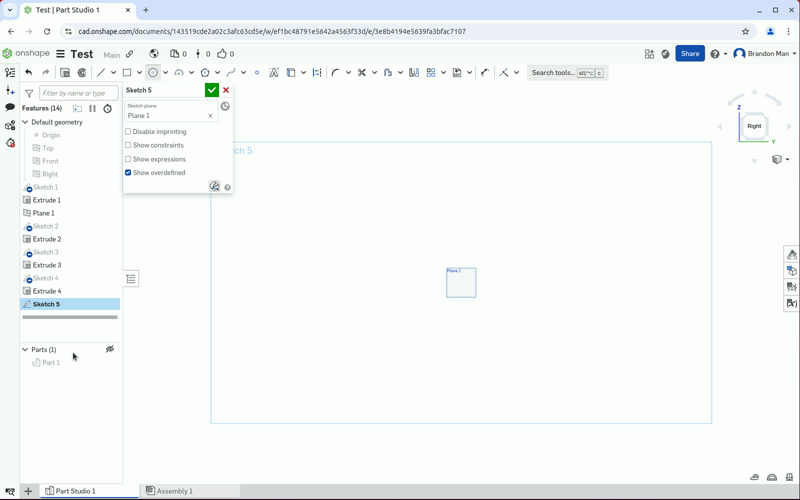
mouse_move(433, 246)
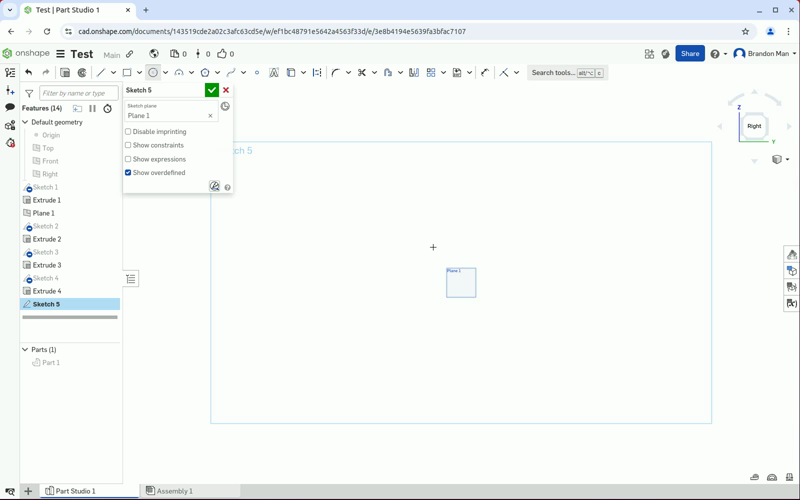
click(433, 246)
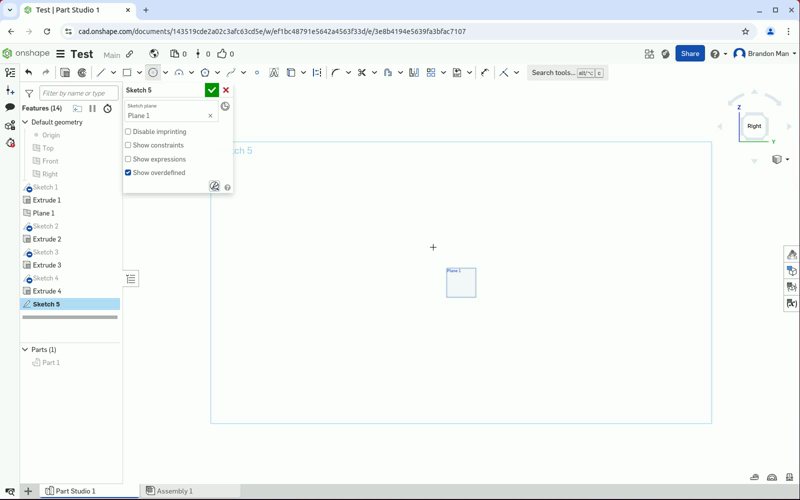
key_up(shift)
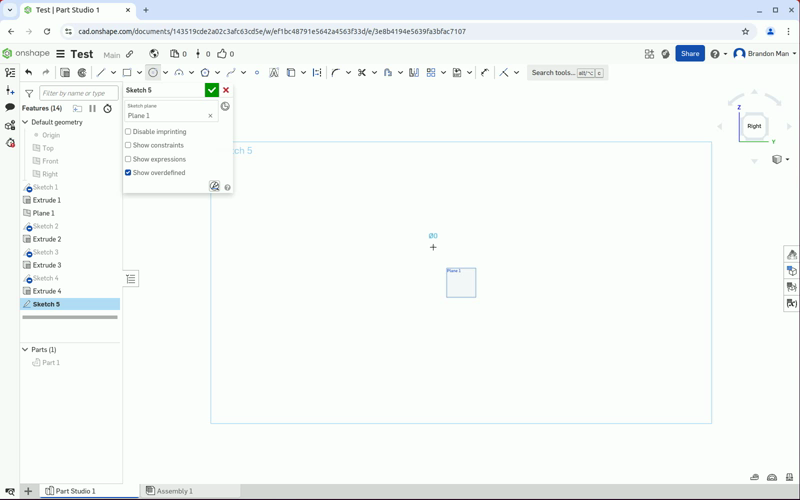
mouse_move(436, 246)
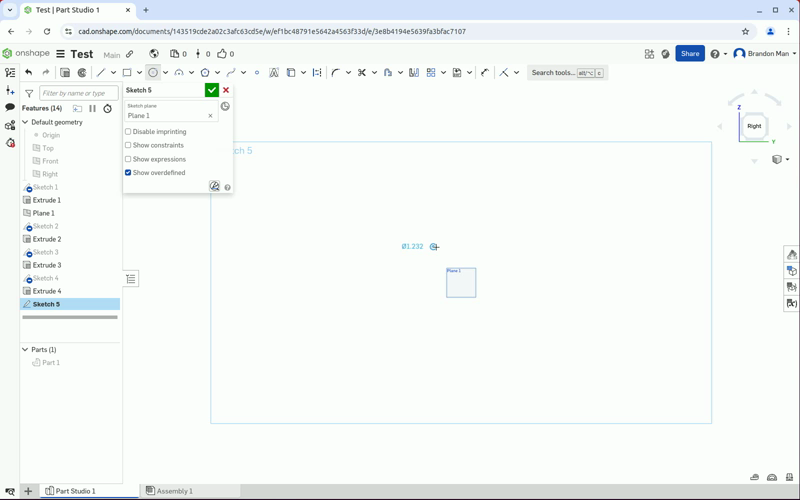
click(436, 246)
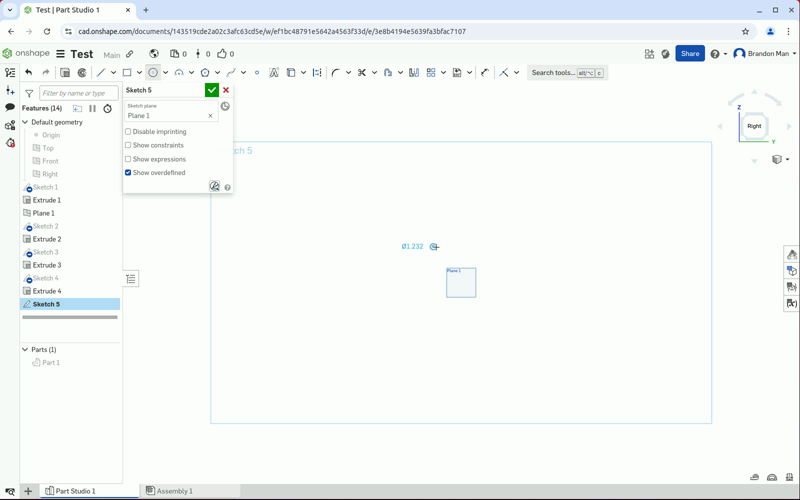
key(esc)
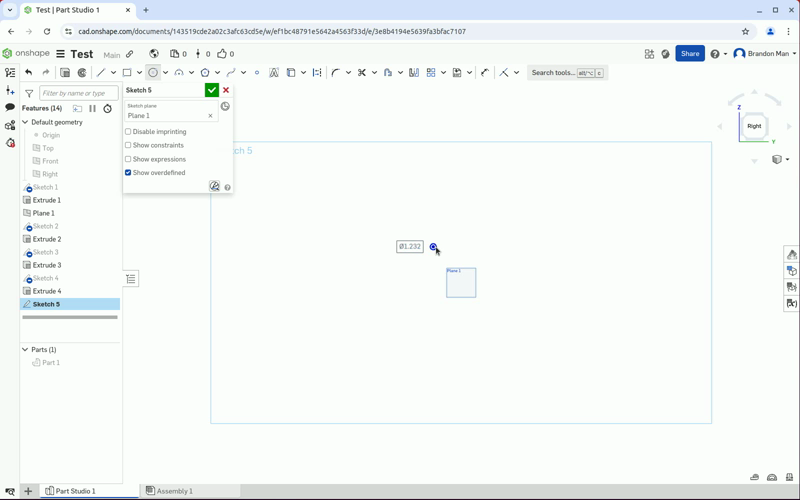
mouse_move(432, 244)
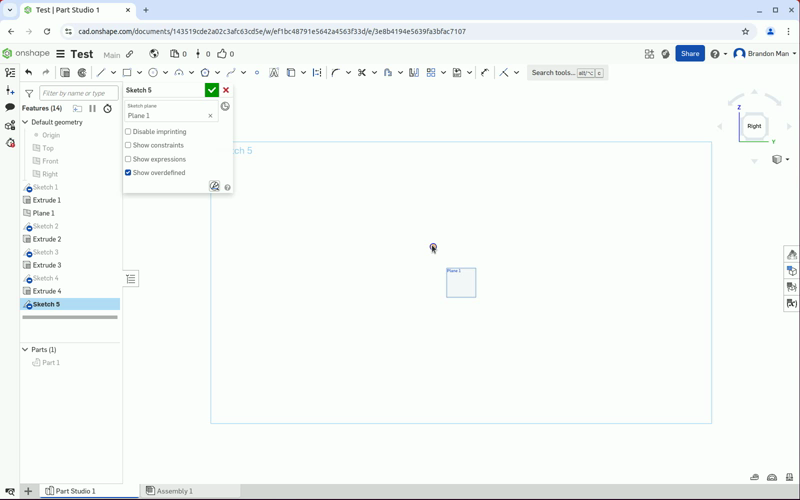
scroll(6)
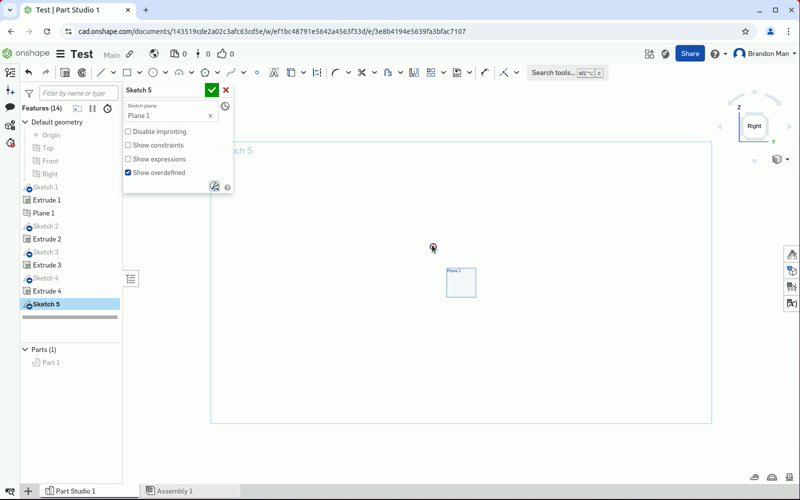
scroll(6)
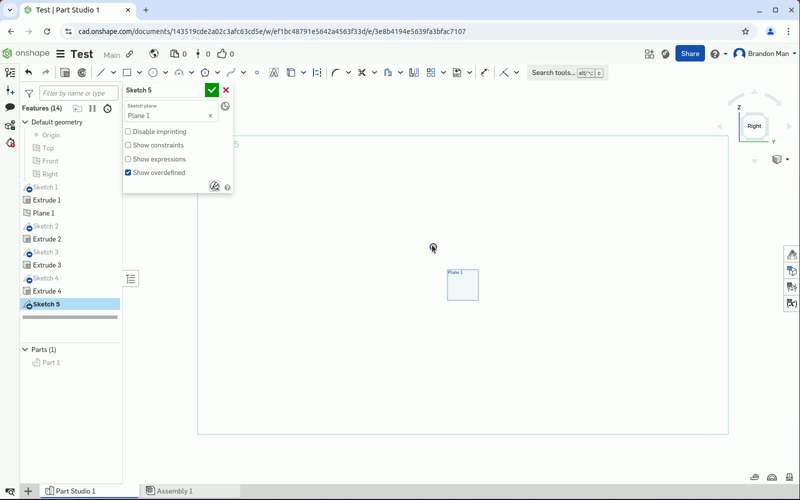
scroll(6)
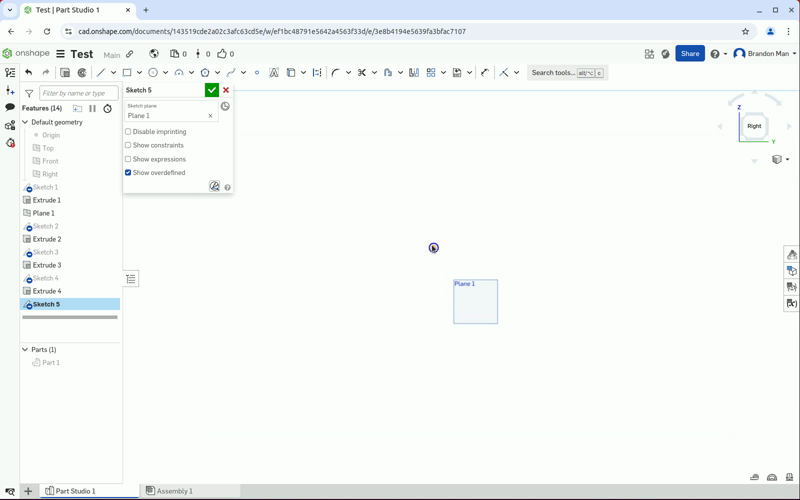
scroll(6)
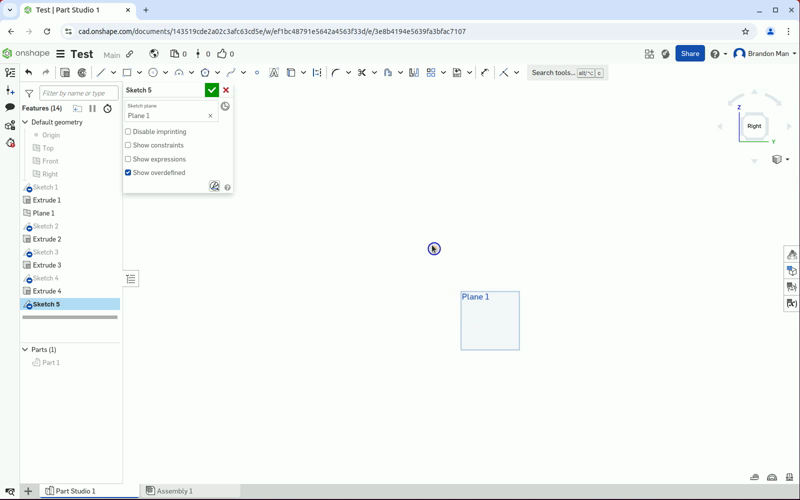
scroll(6)
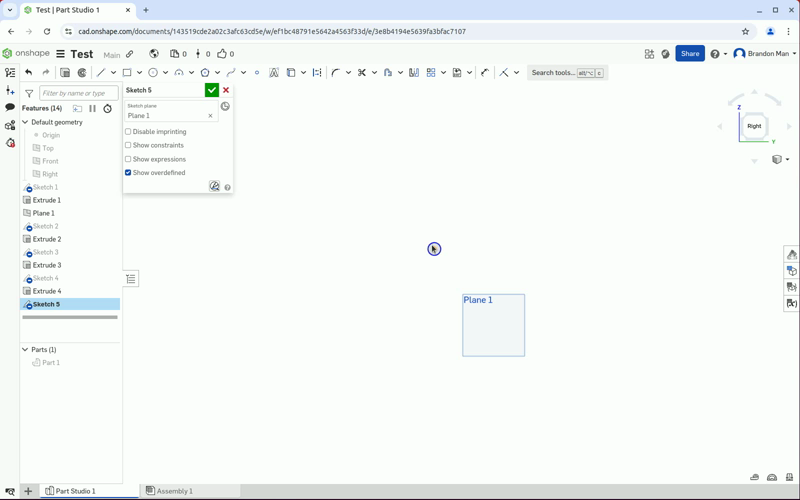
scroll(6)
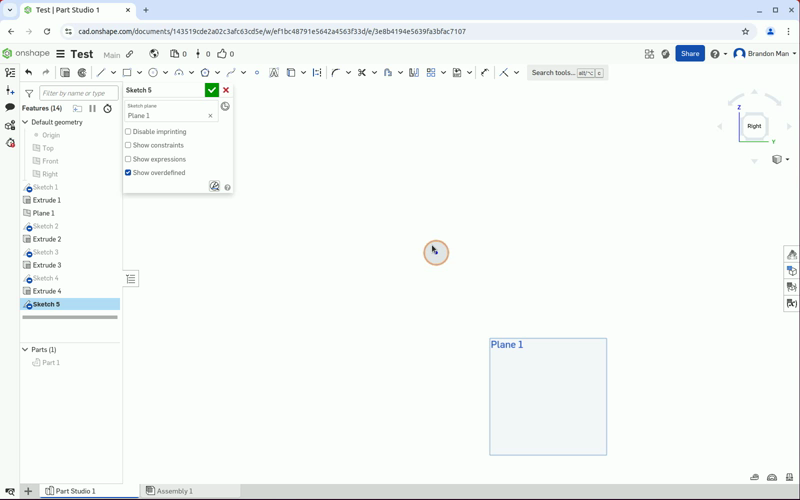
scroll(6)
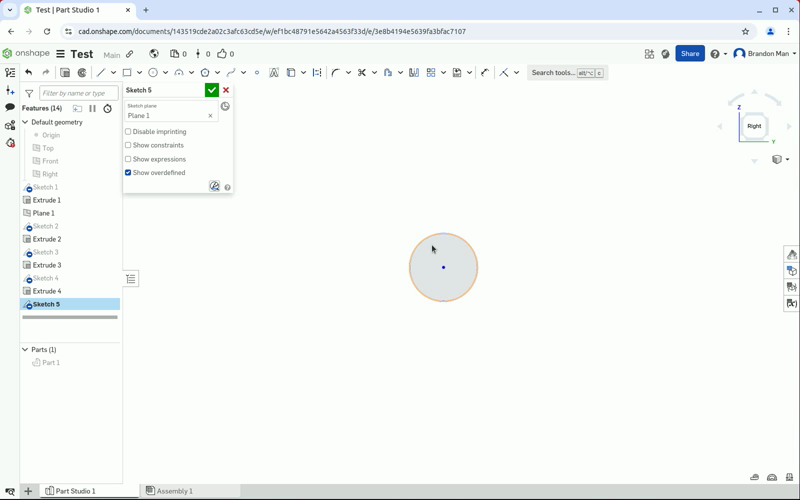
click(432, 244)
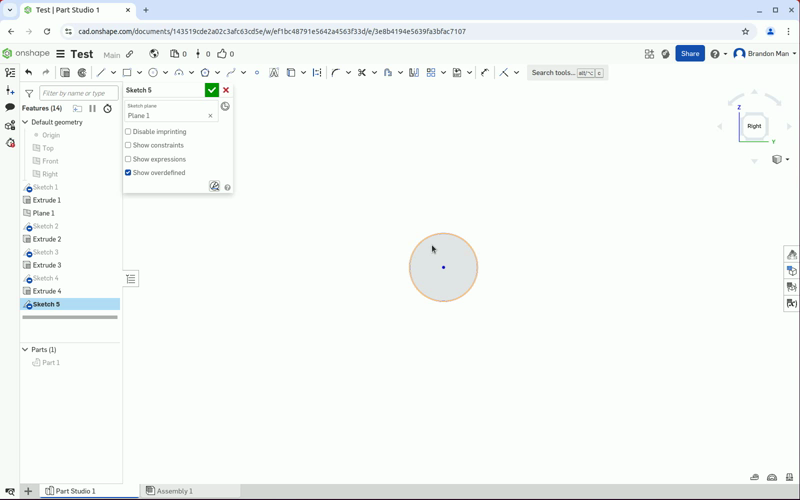
scroll(-6)
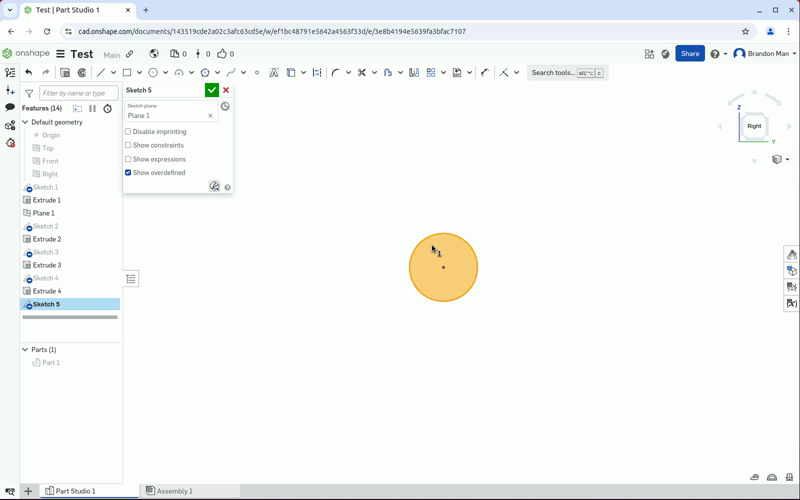
scroll(-6)
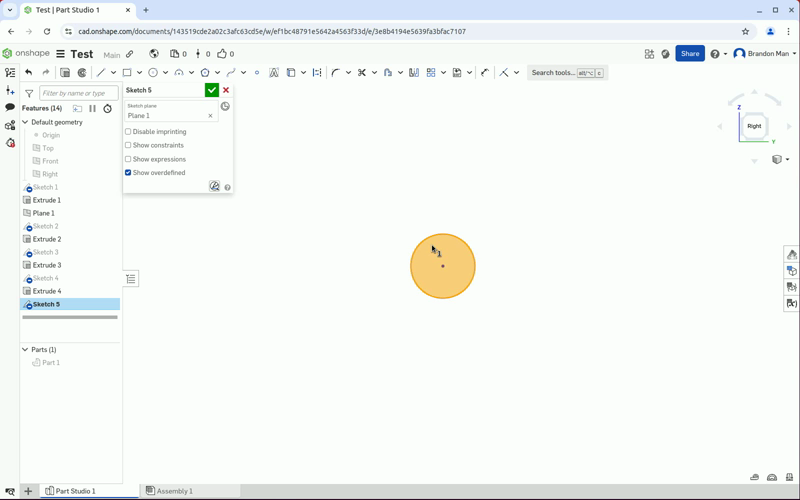
scroll(-6)
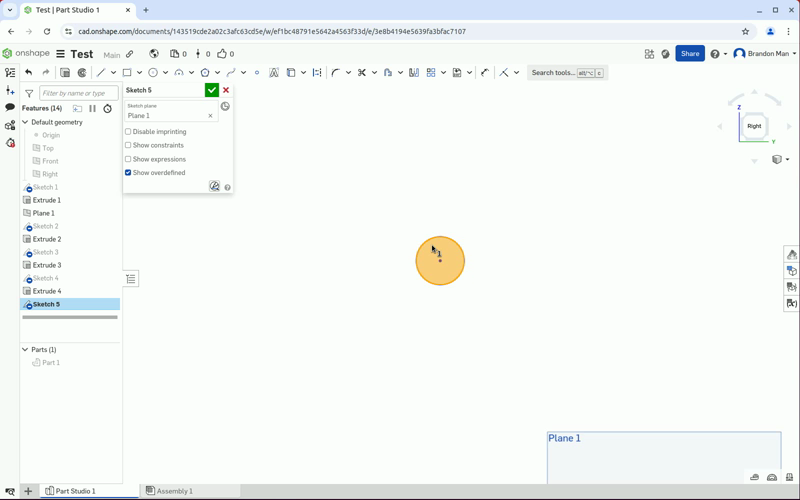
scroll(-6)
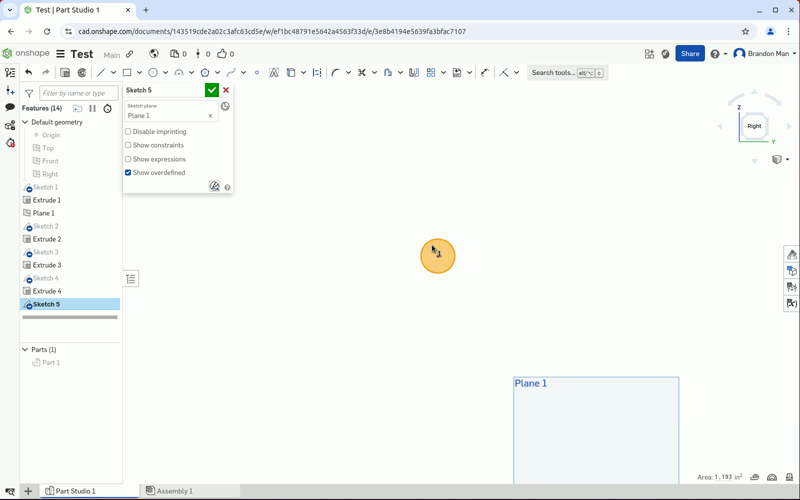
scroll(-6)
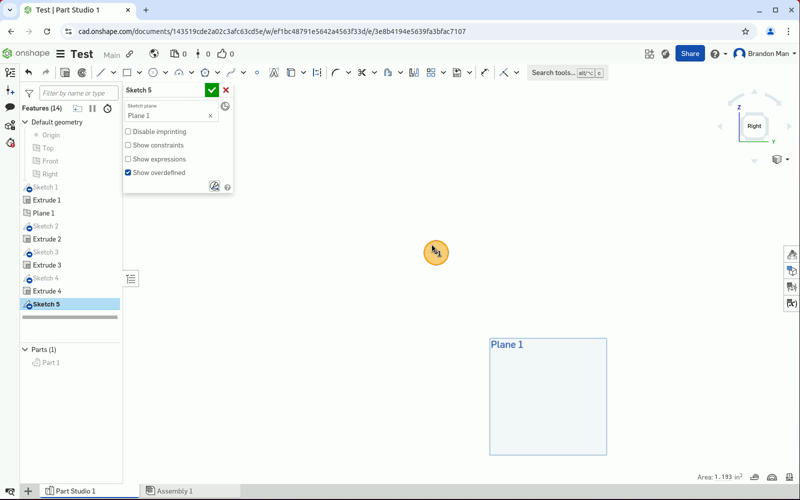
scroll(-6)
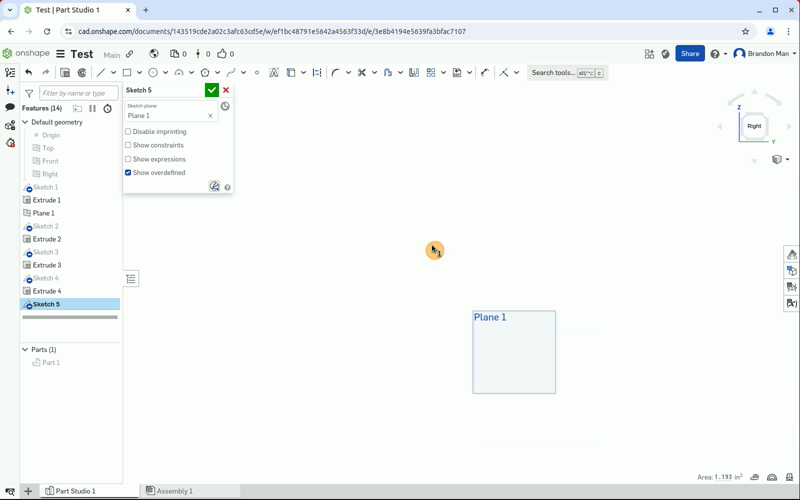
scroll(-6)
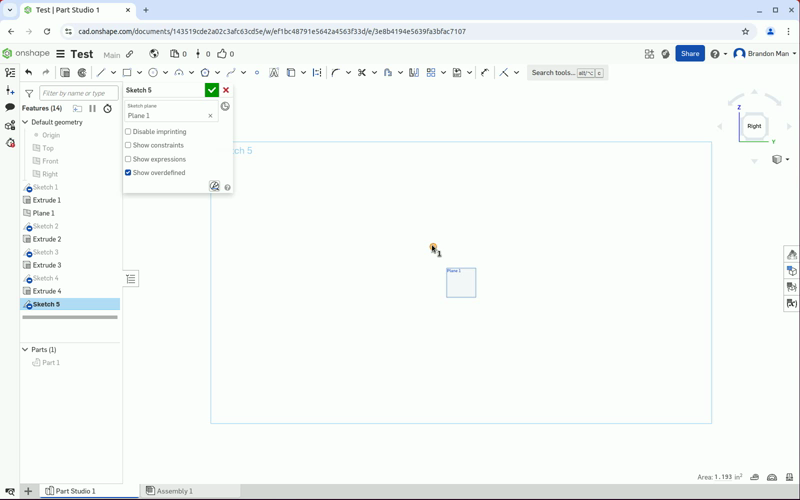
mouse_move(73, 352)
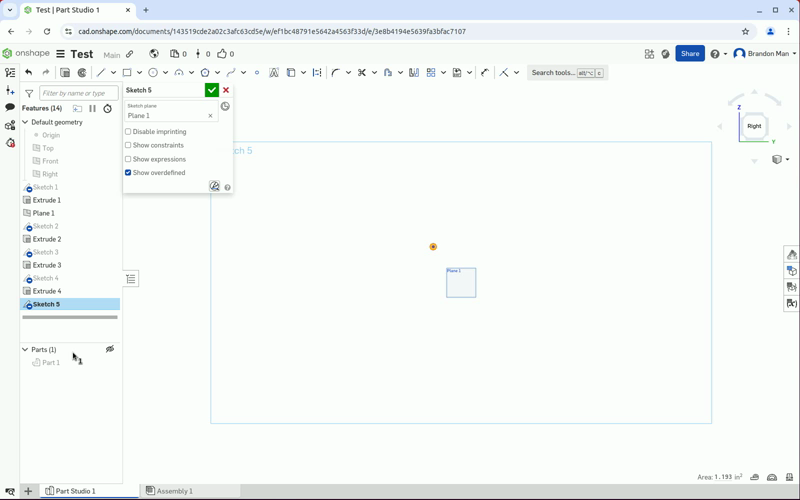
key(shift+y)
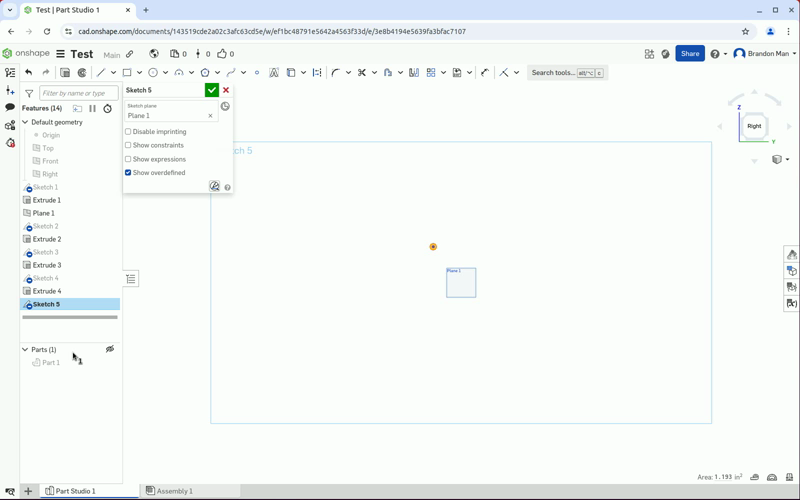
key(shift+e)
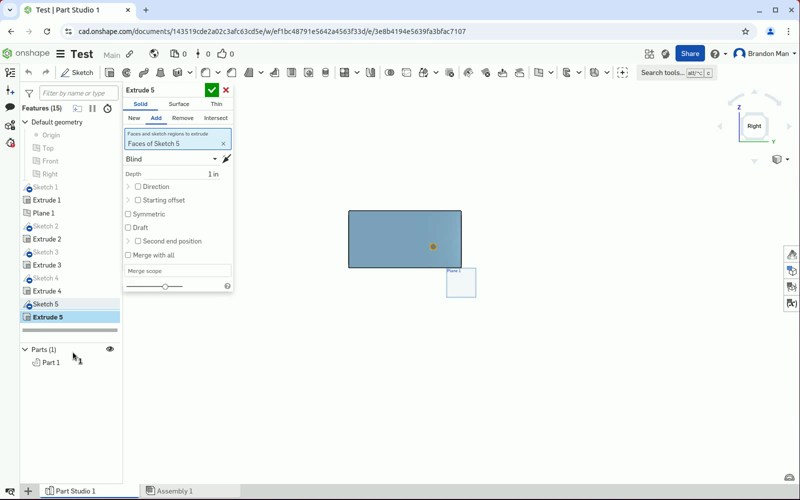
mouse_move(143, 106)
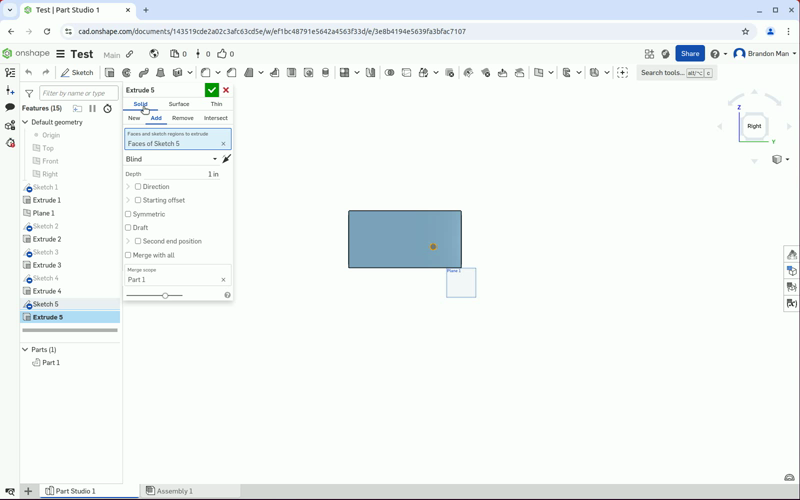
click(143, 106)
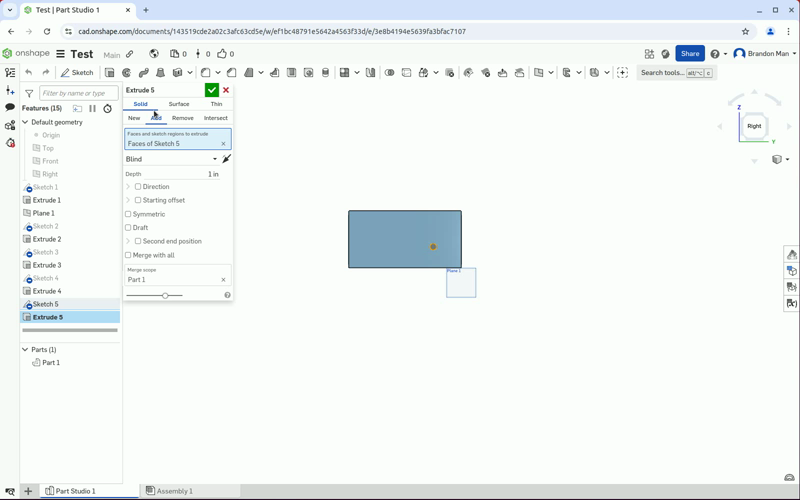
mouse_move(186, 120)
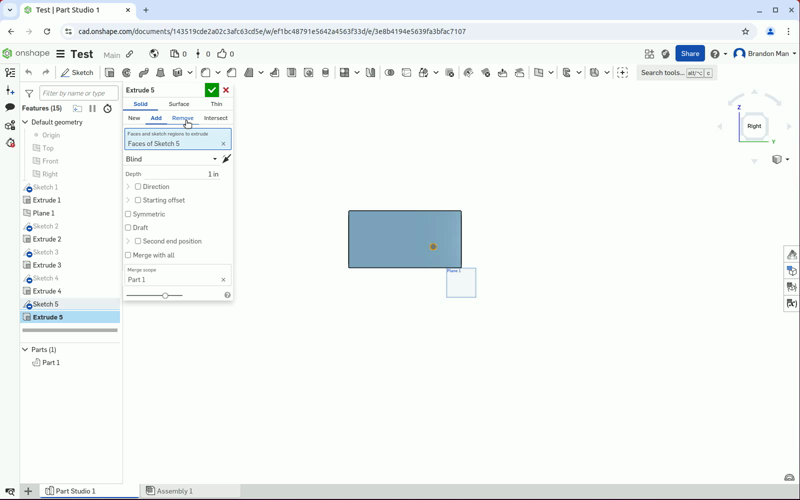
click(186, 120)
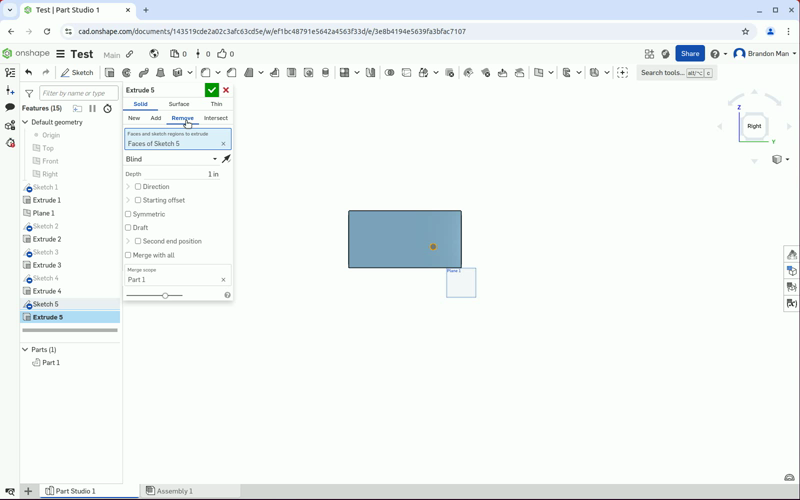
key(tab, 4)
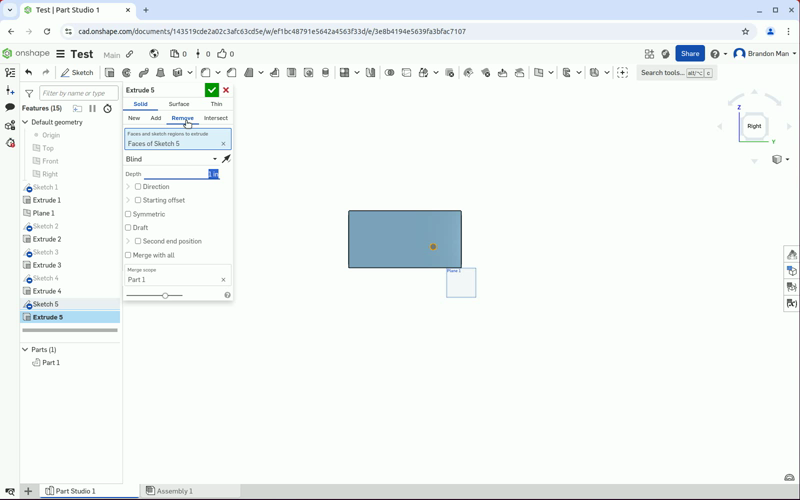
text(11.554)
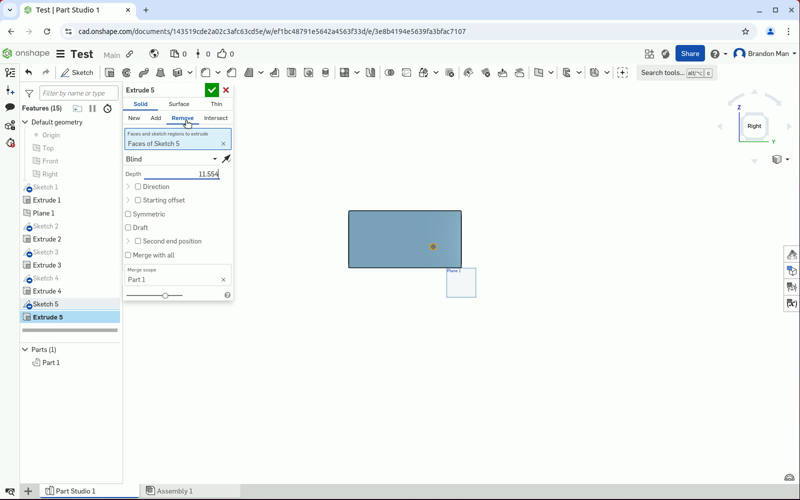
key(tab, 6)
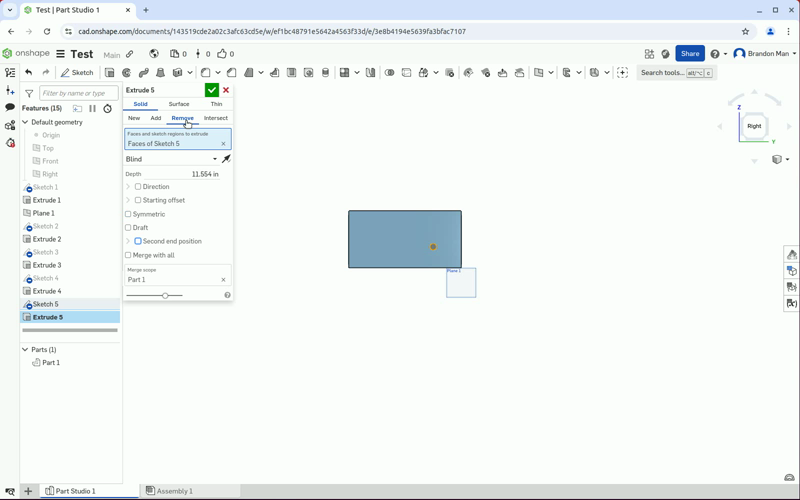
key(space)
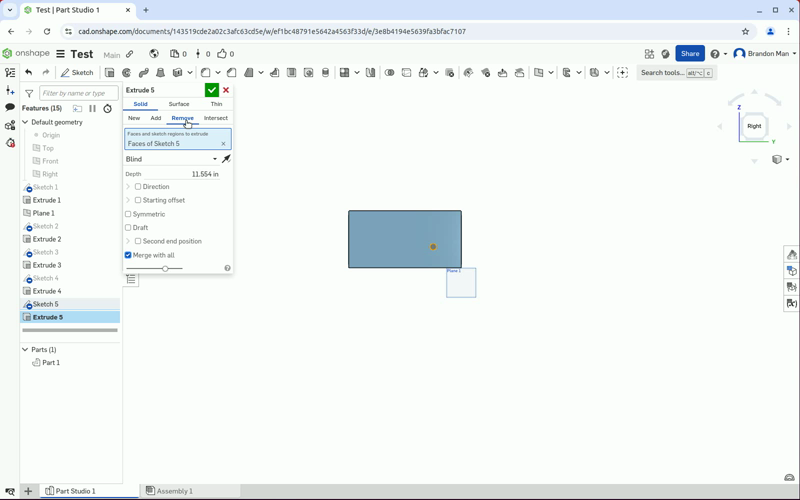
key(enter)
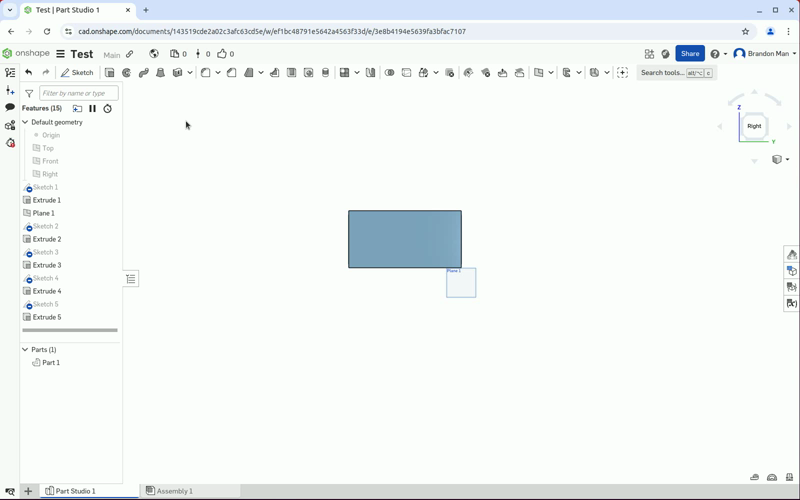
key(shift+h)
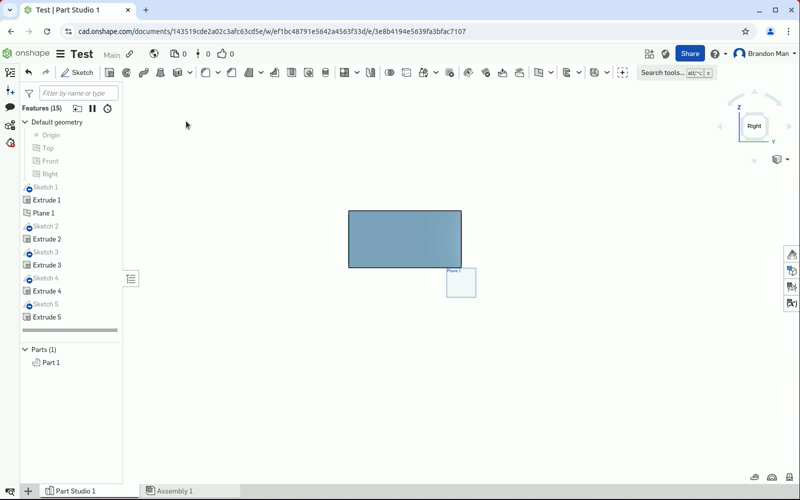
key(shift+h)
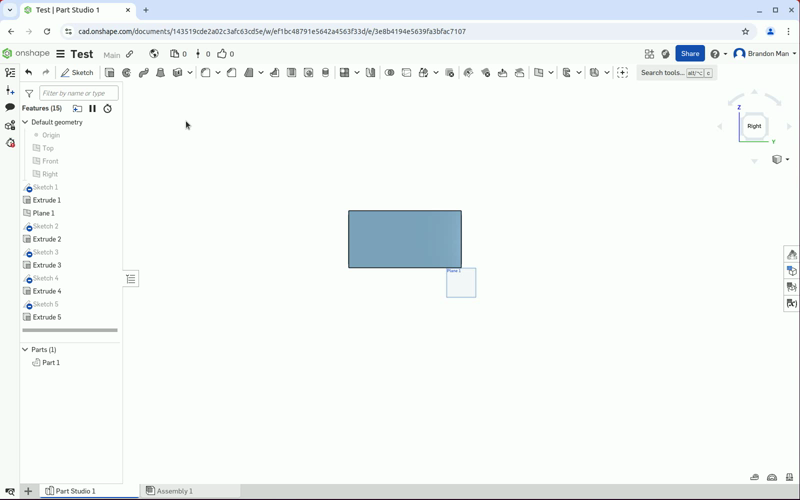
mouse_move(73, 189)
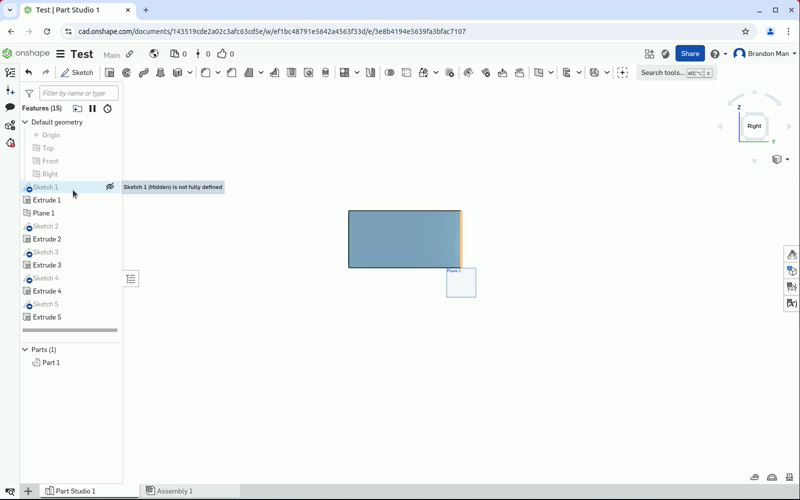
click(73, 189)
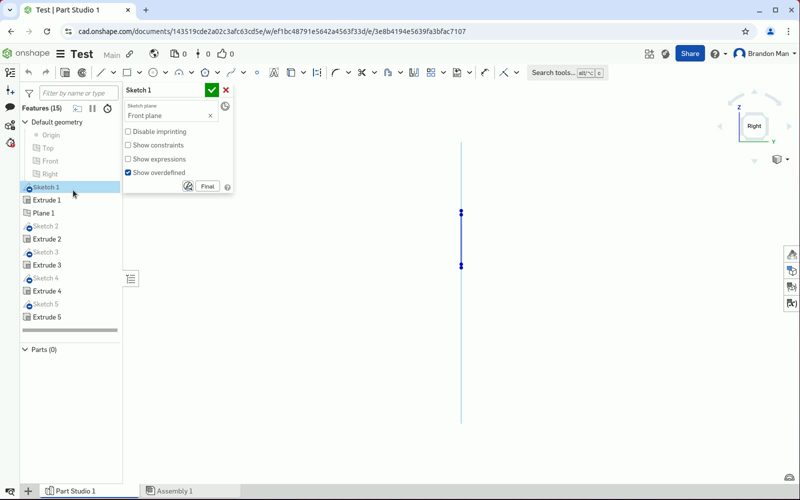
mouse_move(229, 92)
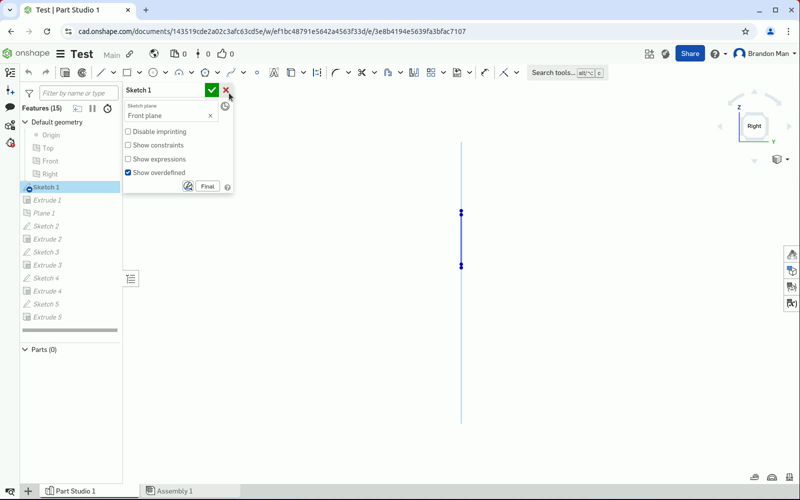
click(229, 92)
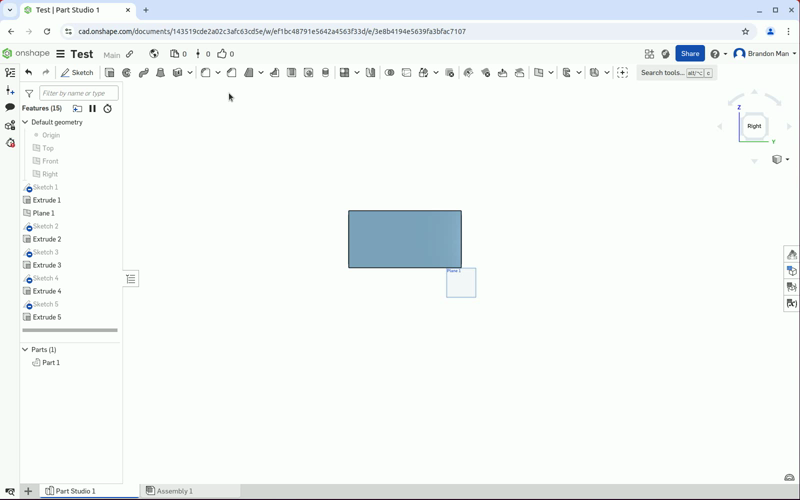
mouse_move(73, 352)
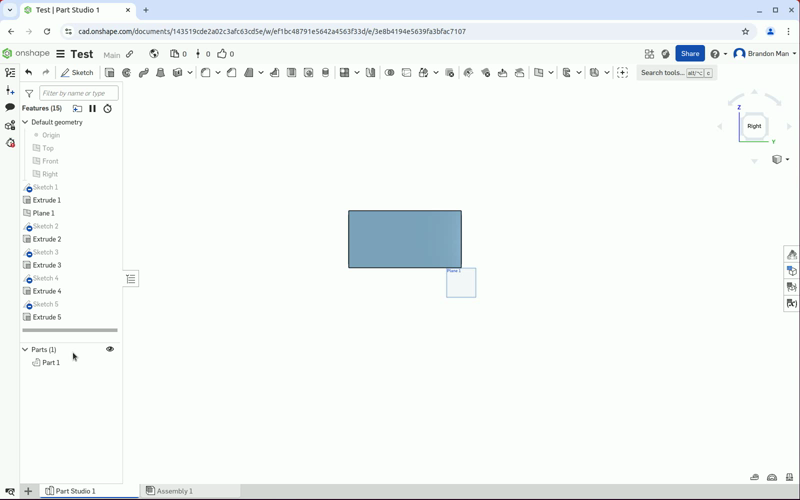
key(y)
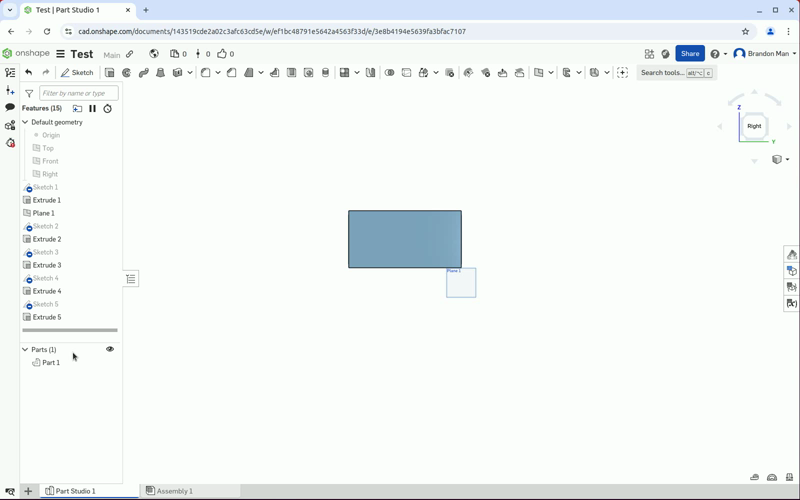
key(shift+p)
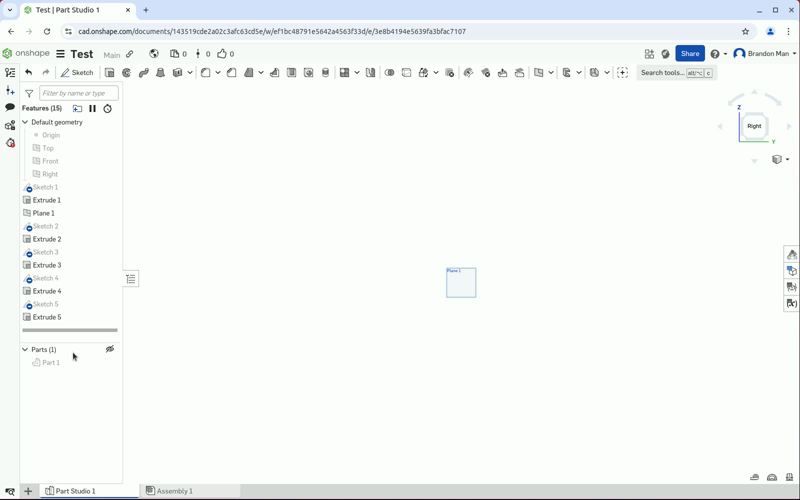
key(space)
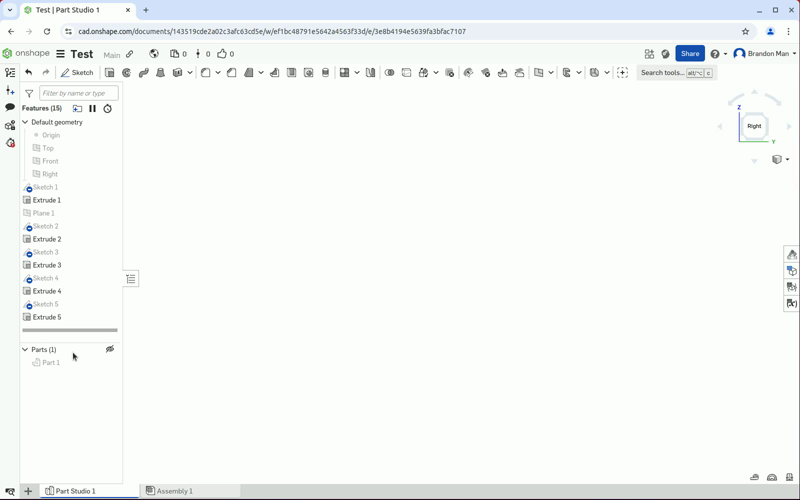
key_down(shift)
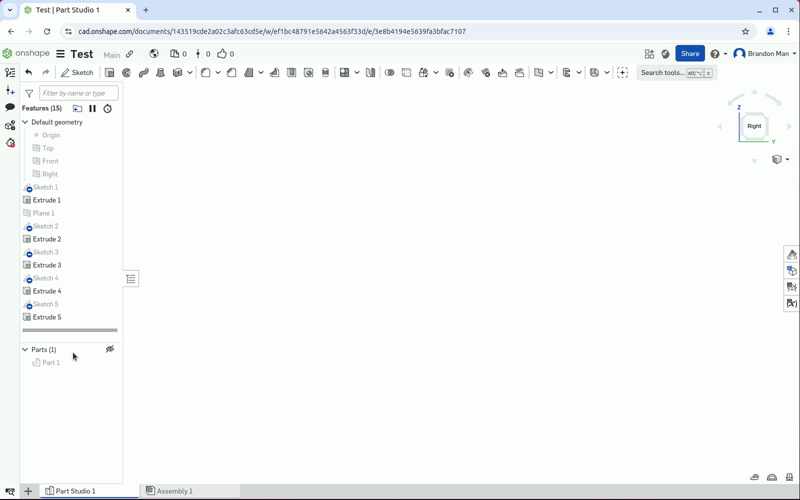
key(right)
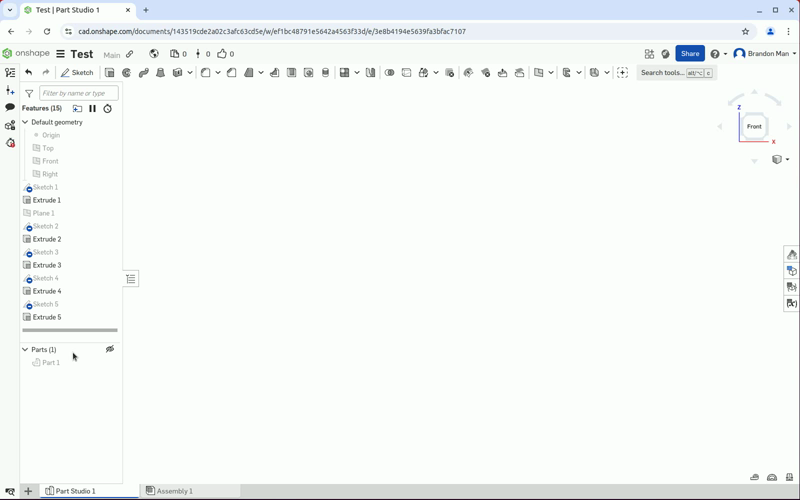
key_up(shift)
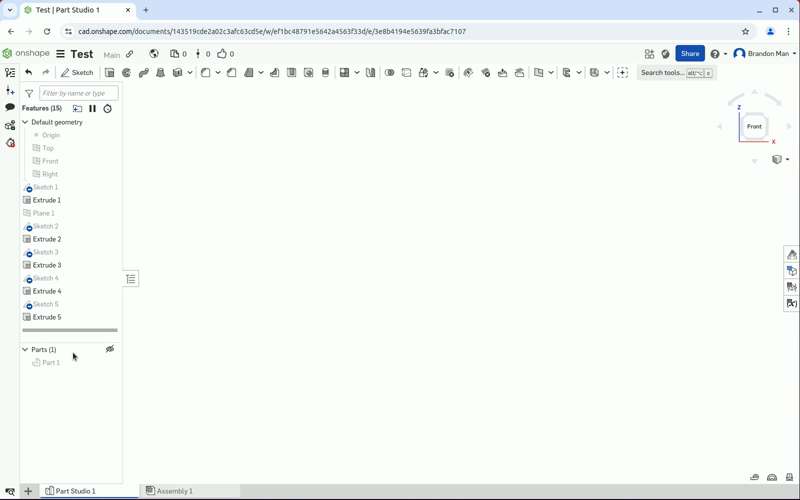
key(space)
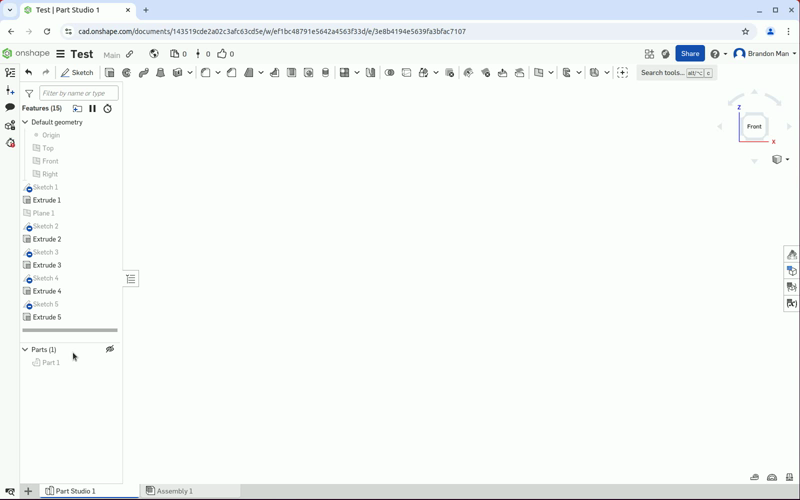
key_down(shift)
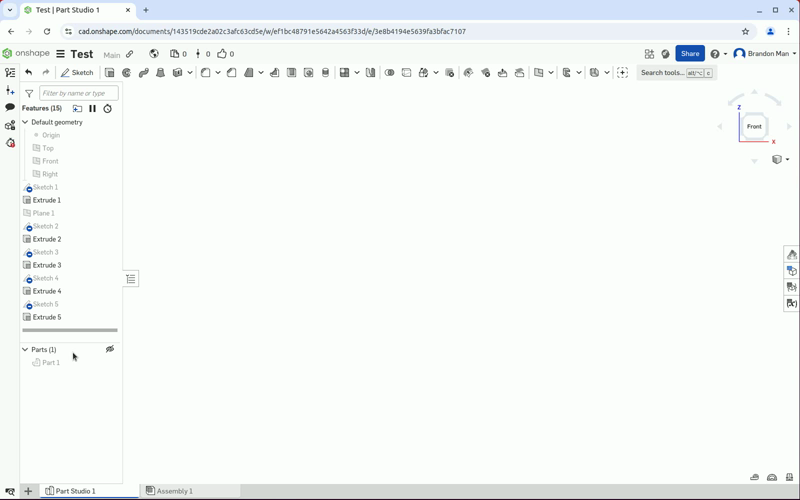
key(down)
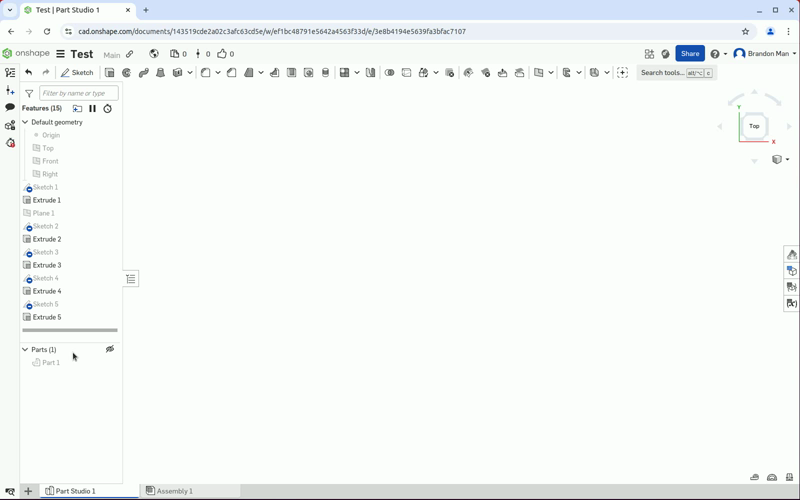
key_up(shift)
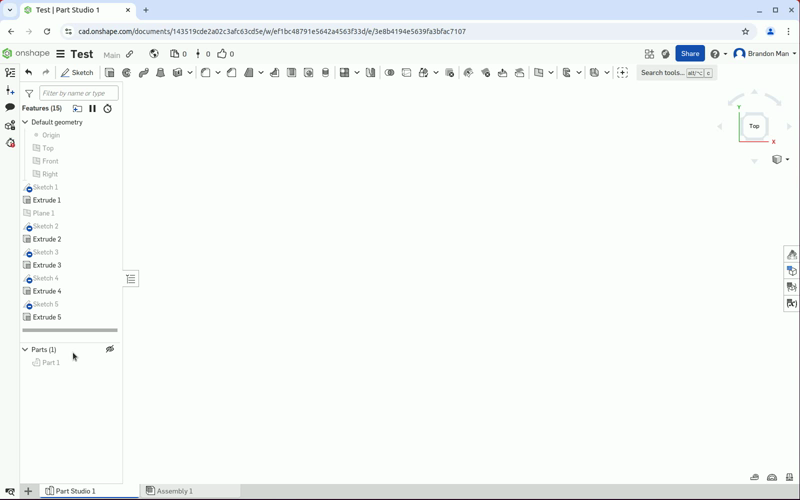
mouse_move(73, 352)
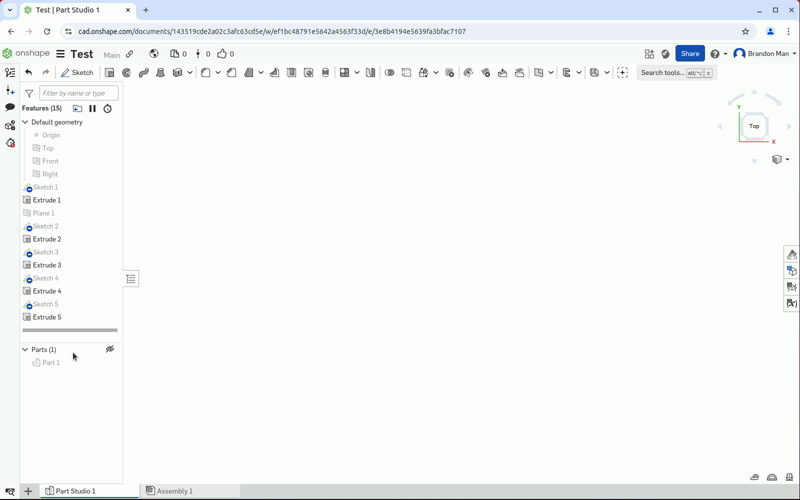
key(shift+y)
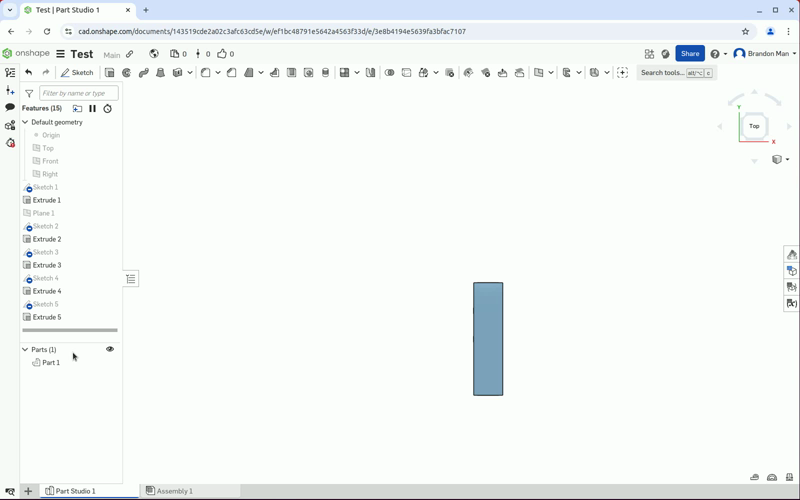
mouse_move(541, 75)
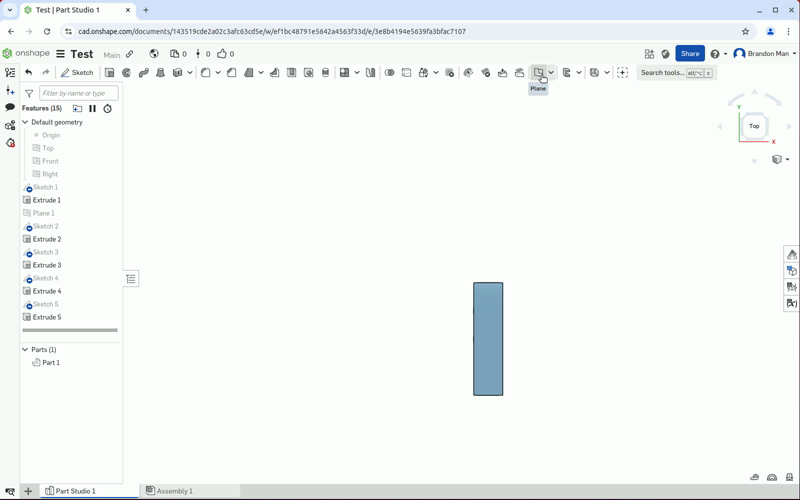
click(541, 75)
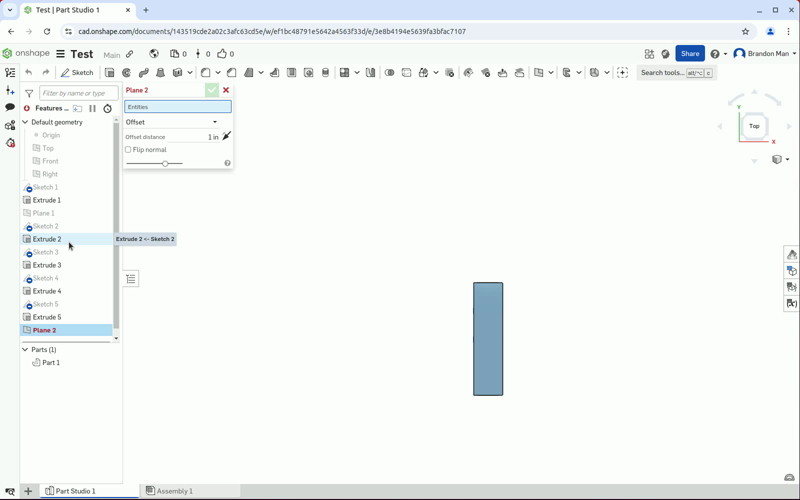
scroll(3)
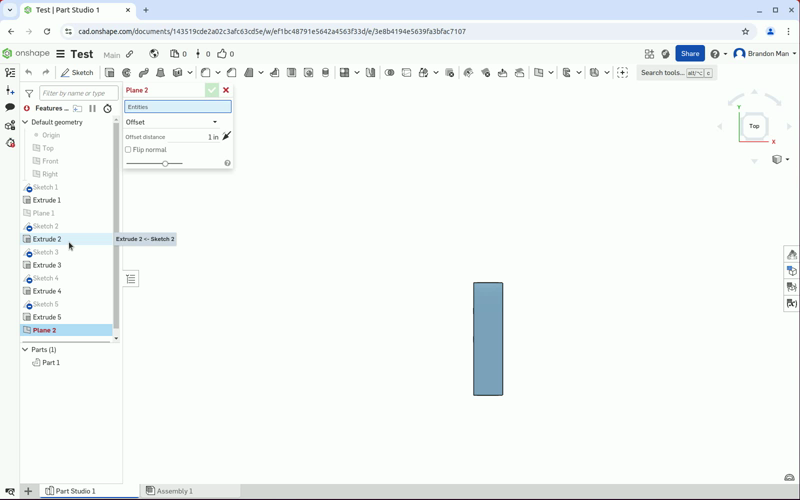
mouse_move(69, 150)
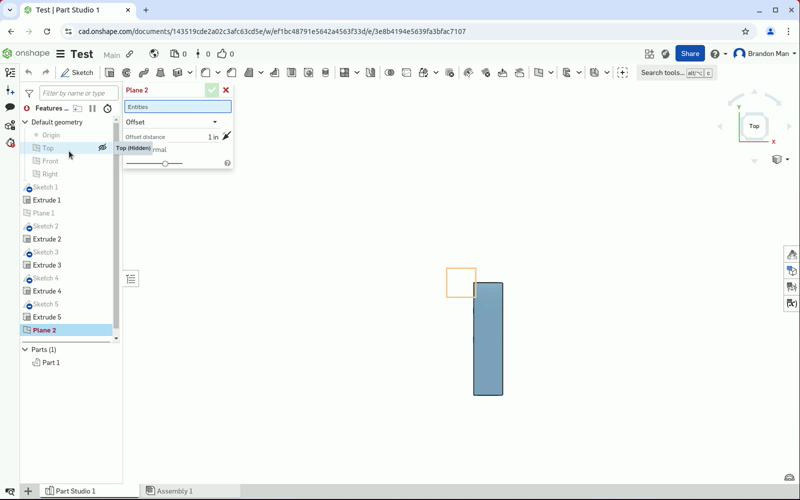
click(69, 150)
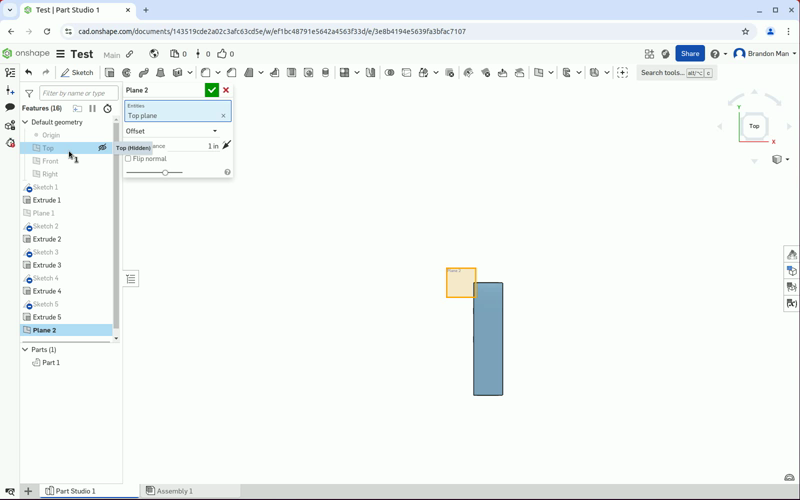
key(tab, 2)
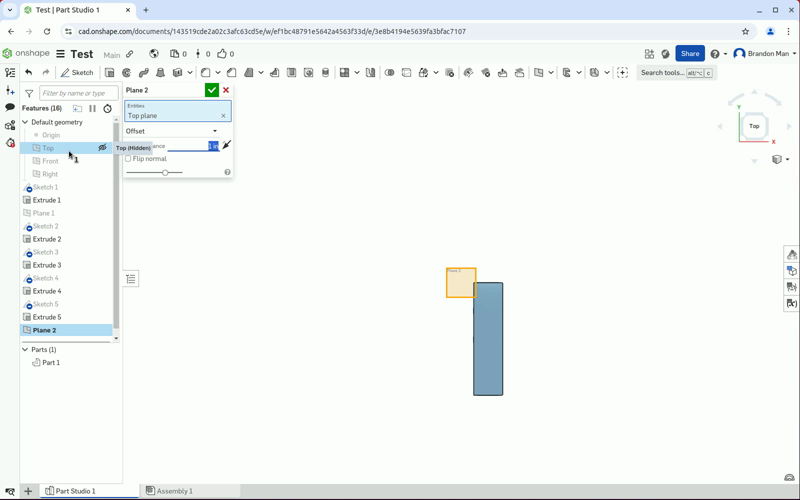
text(14.697)
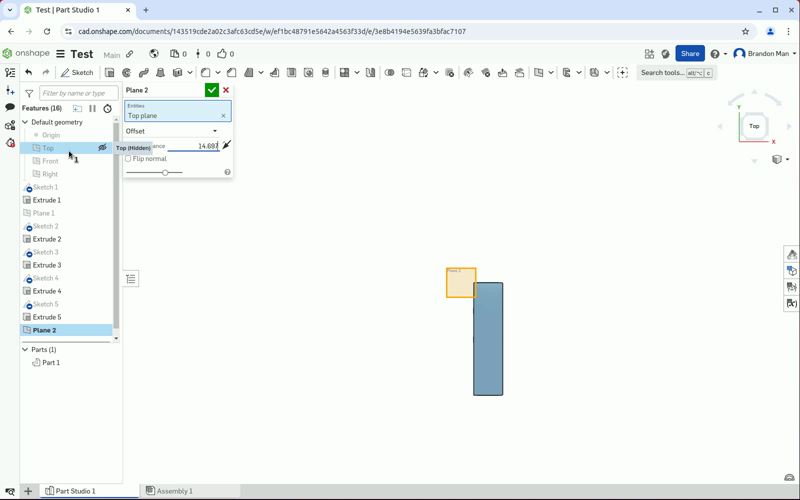
key(enter, 2)
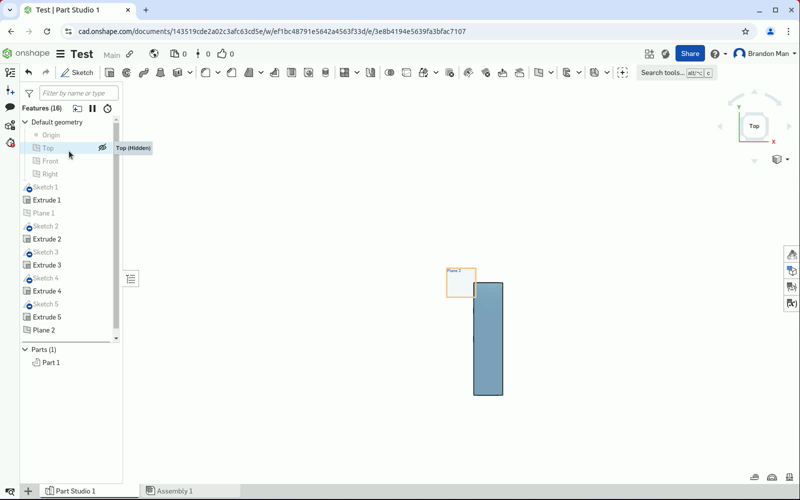
key(shift+s)
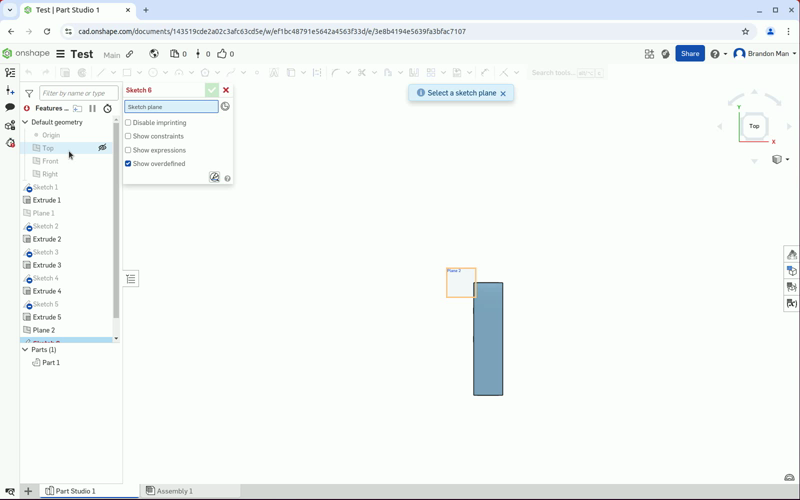
mouse_move(69, 319)
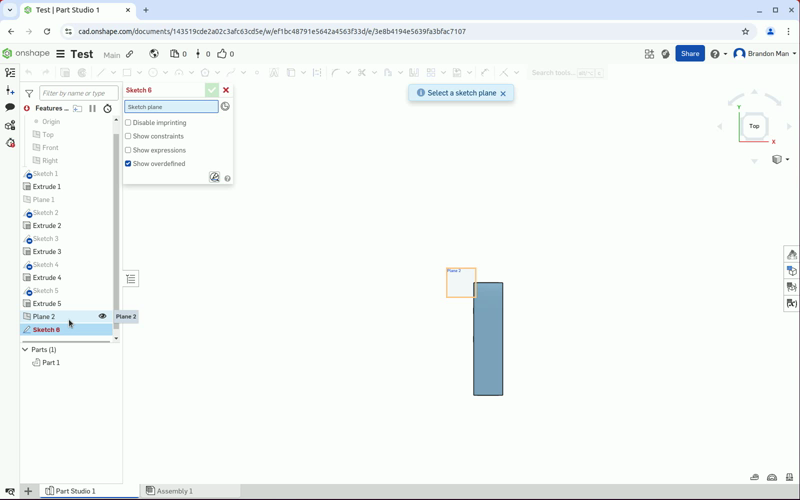
click(69, 319)
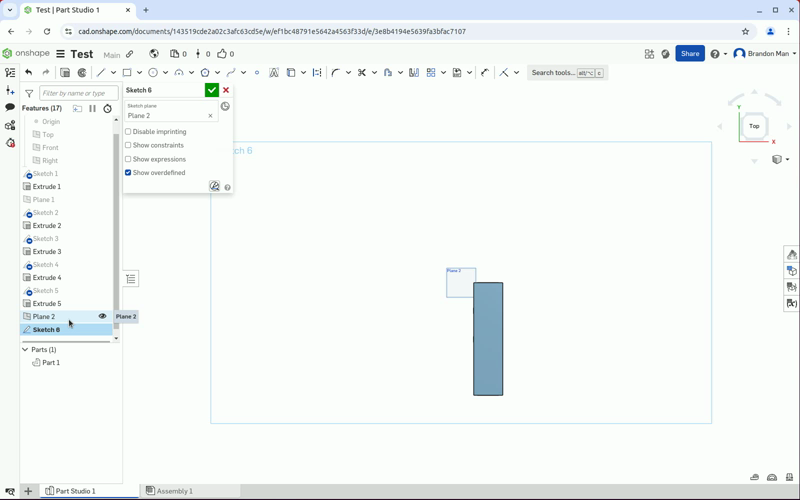
mouse_move(73, 352)
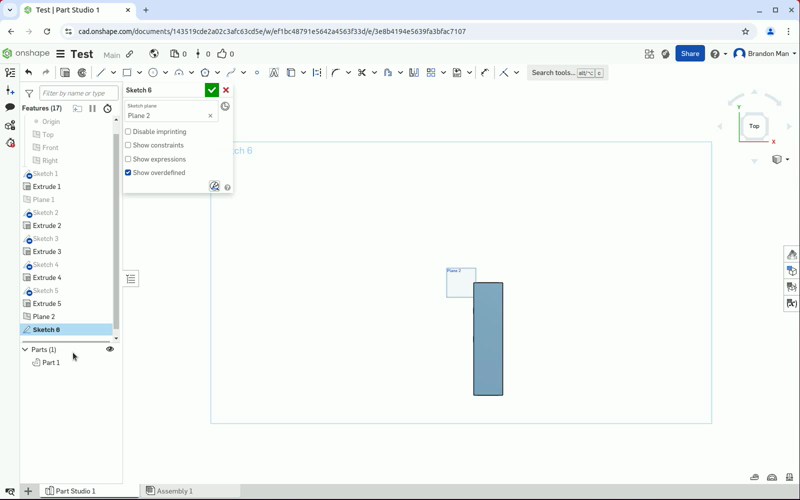
key(y)
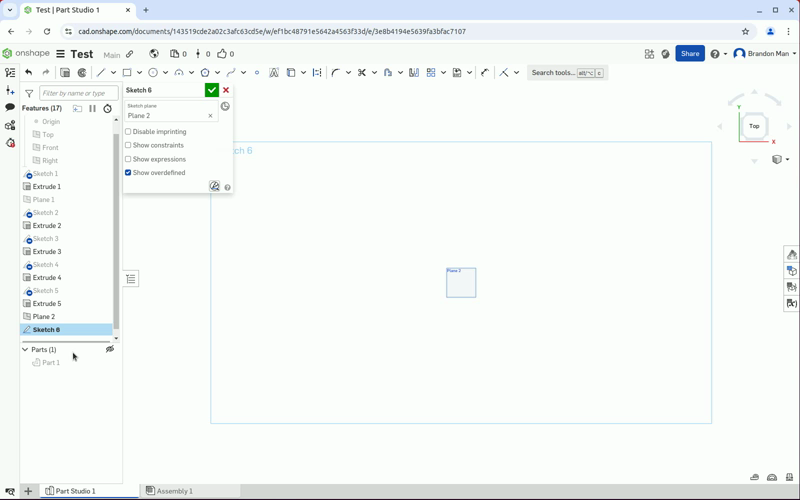
key(c)
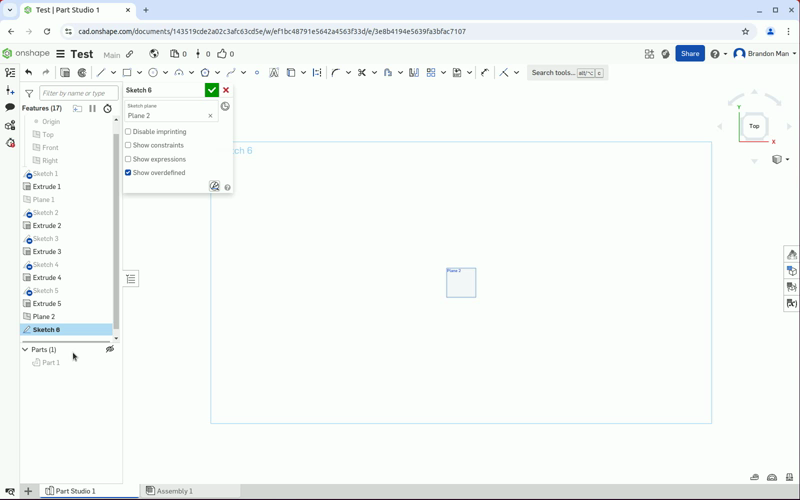
key_down(shift)
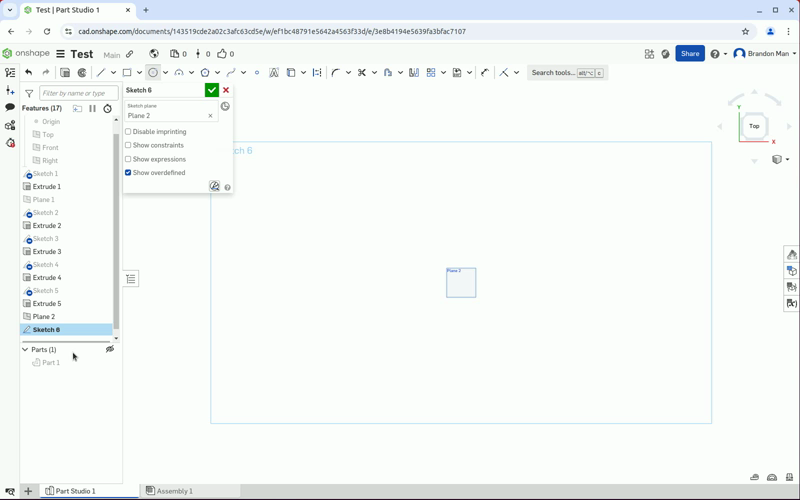
mouse_move(488, 290)
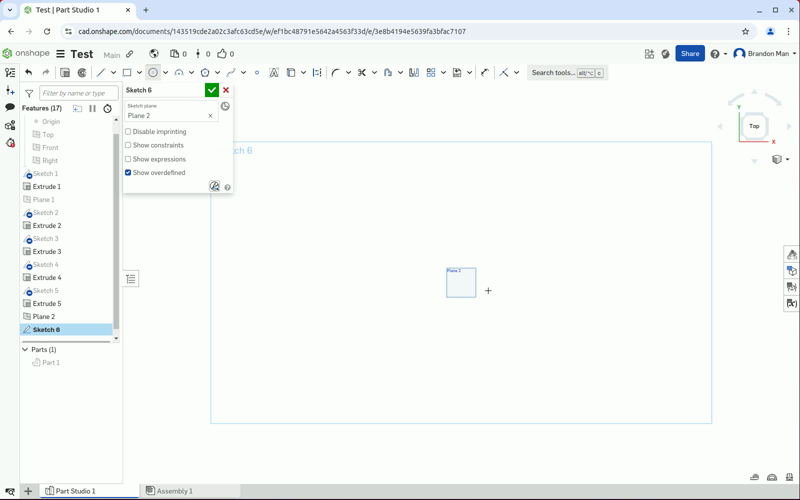
click(488, 290)
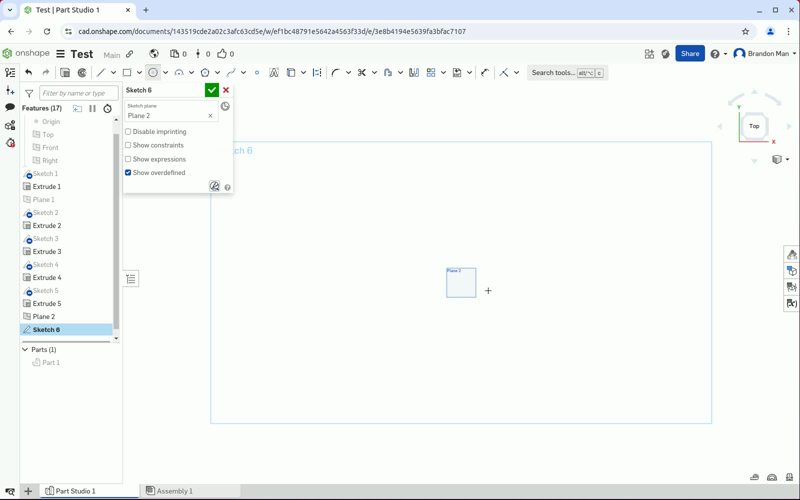
key_up(shift)
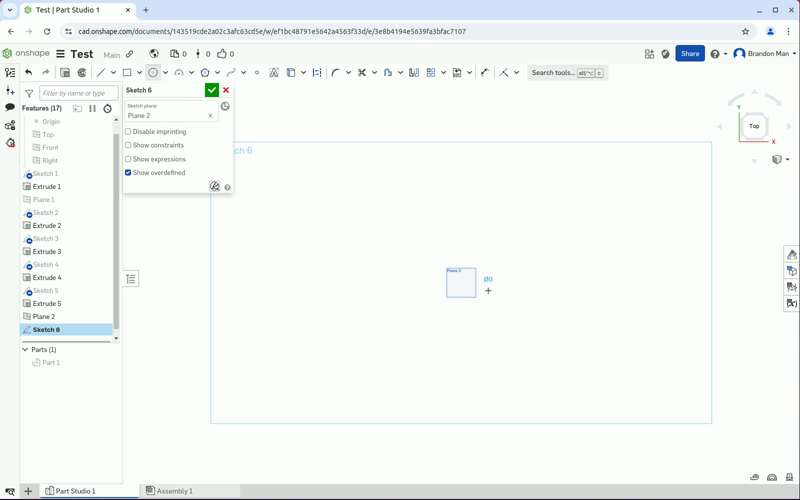
mouse_move(491, 290)
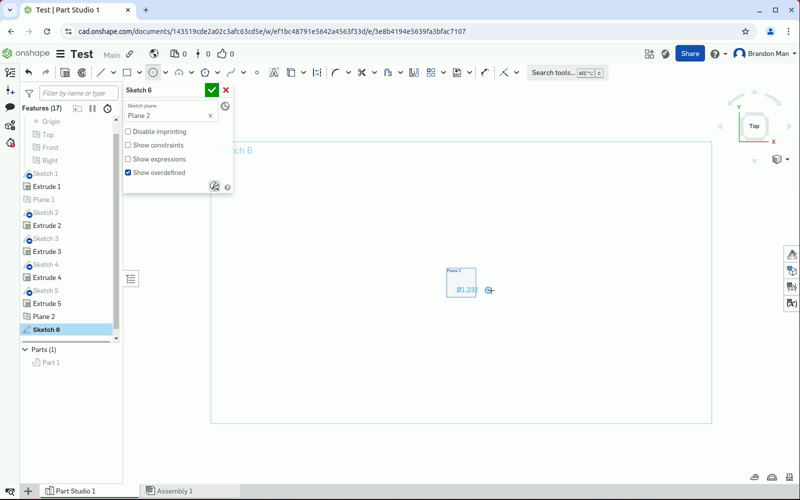
click(491, 290)
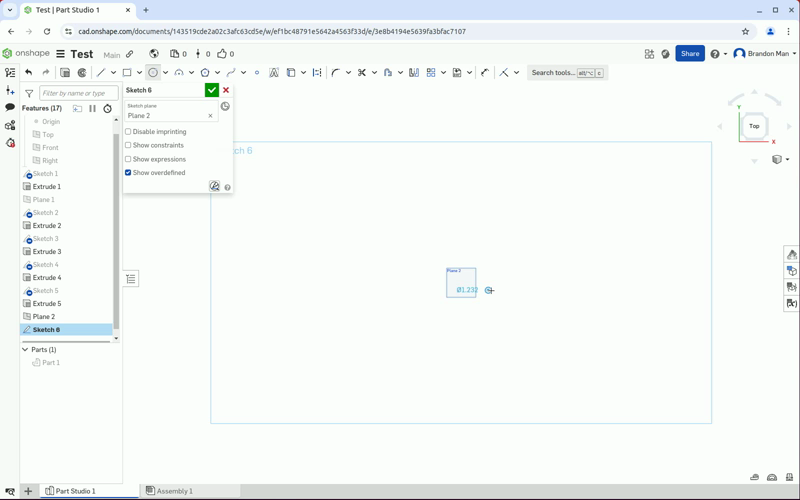
key(esc)
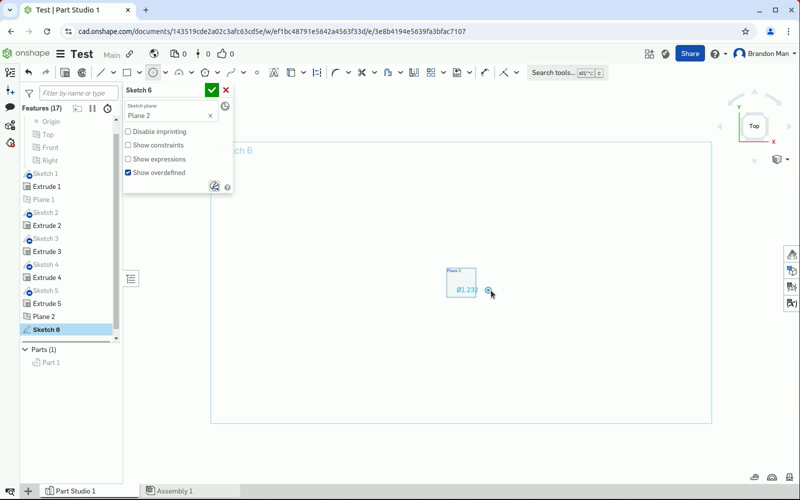
mouse_move(488, 289)
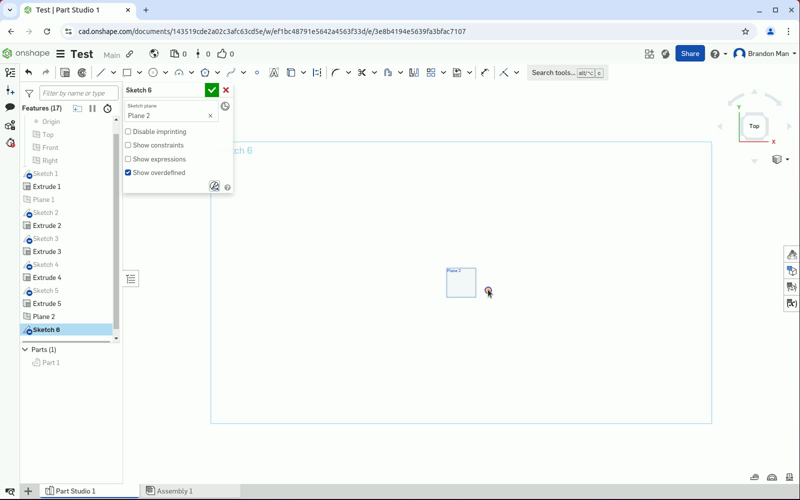
scroll(6)
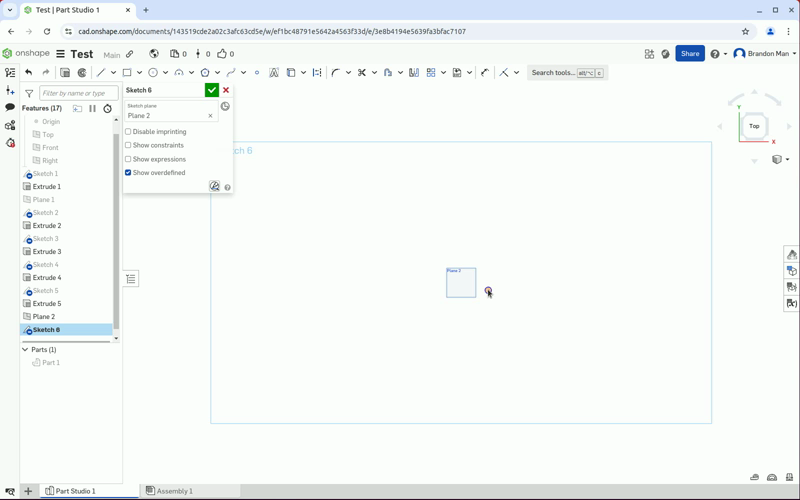
scroll(6)
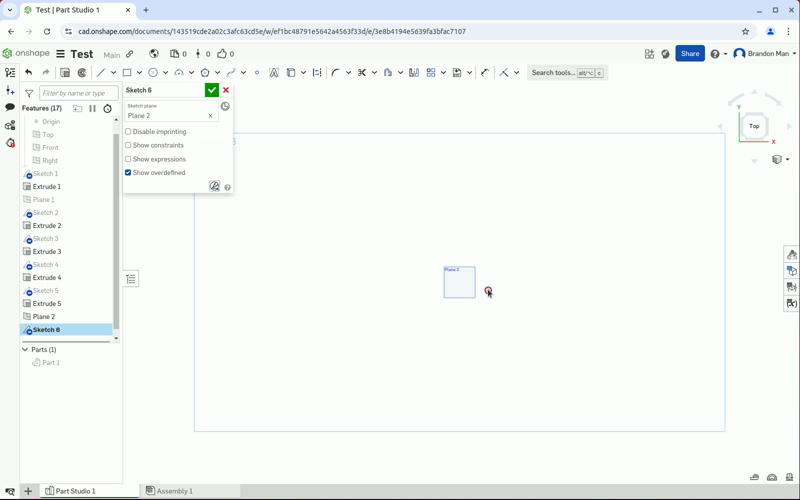
scroll(6)
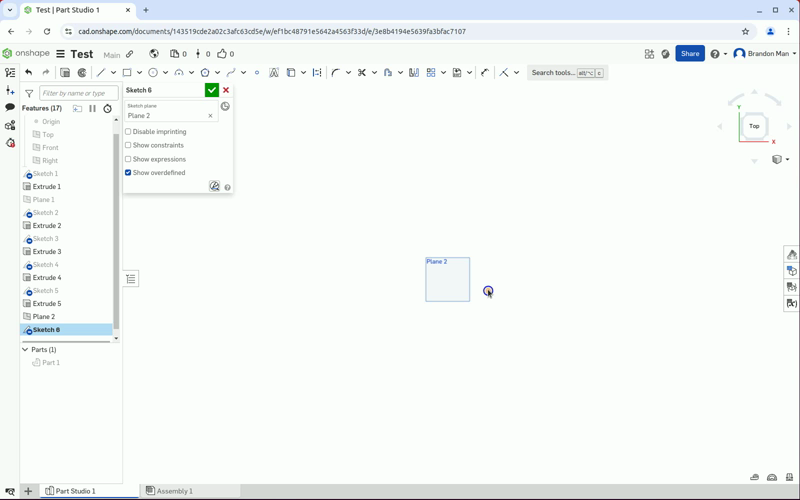
scroll(6)
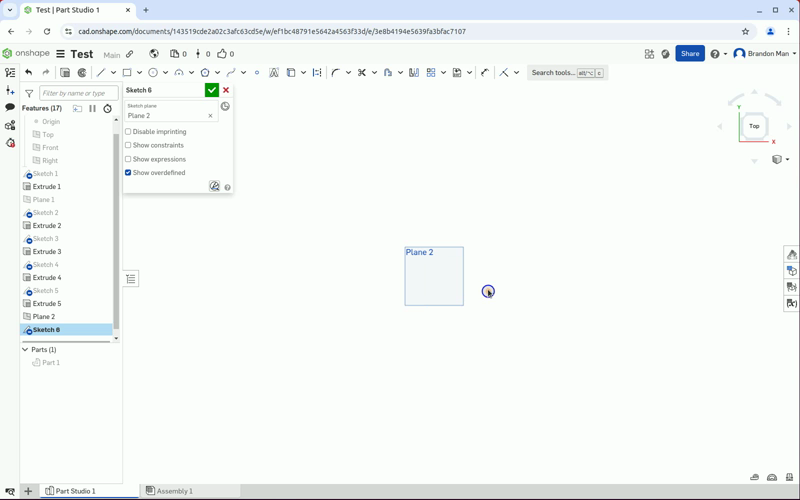
scroll(6)
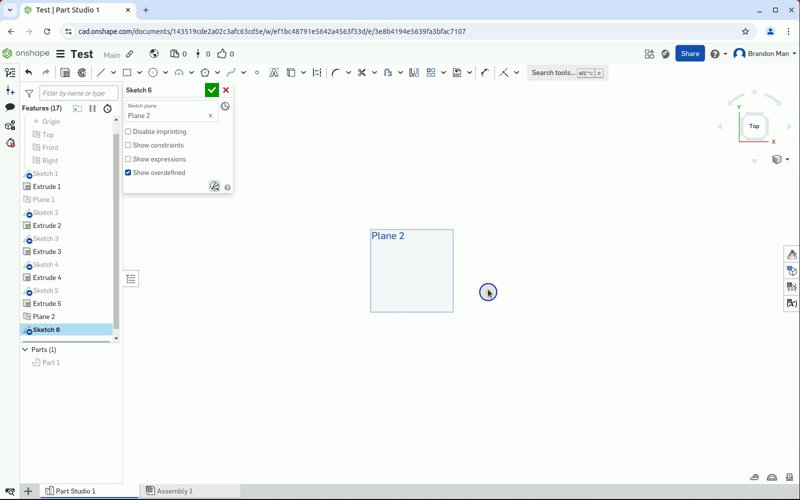
scroll(6)
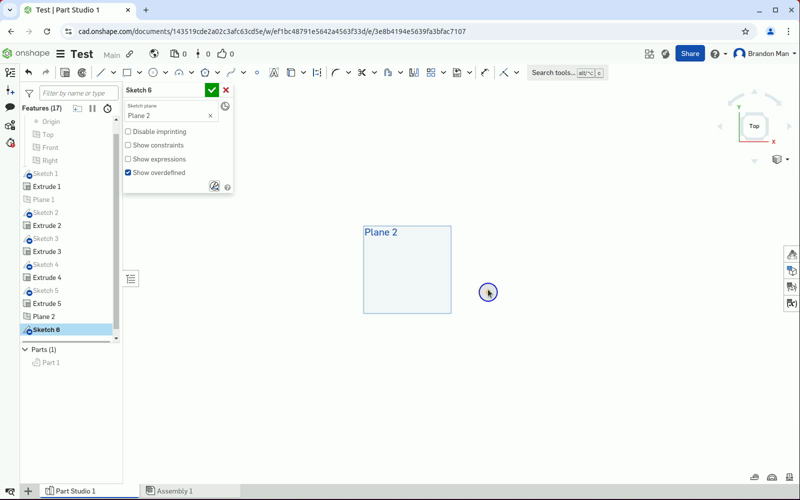
scroll(6)
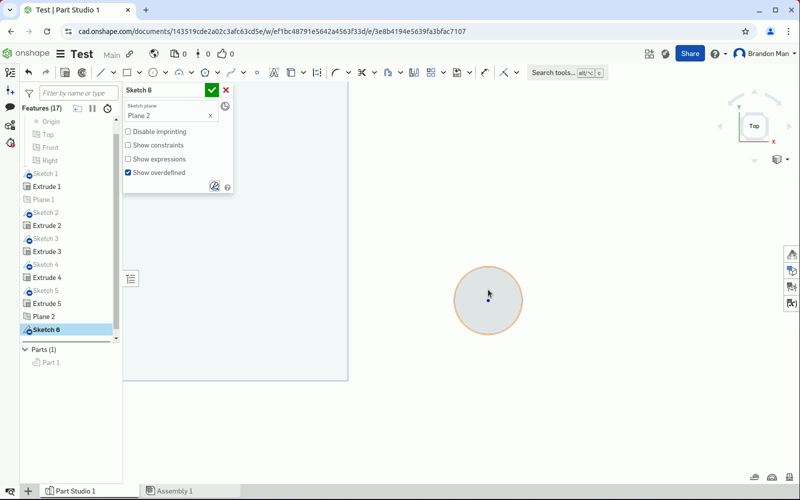
click(488, 289)
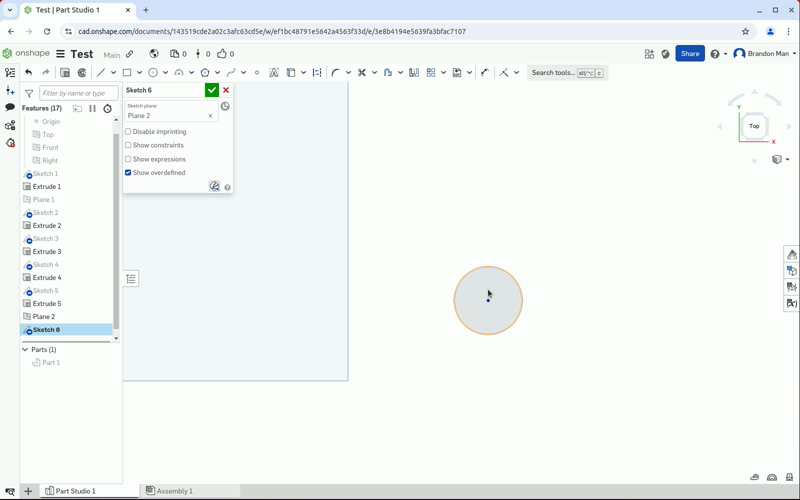
scroll(-6)
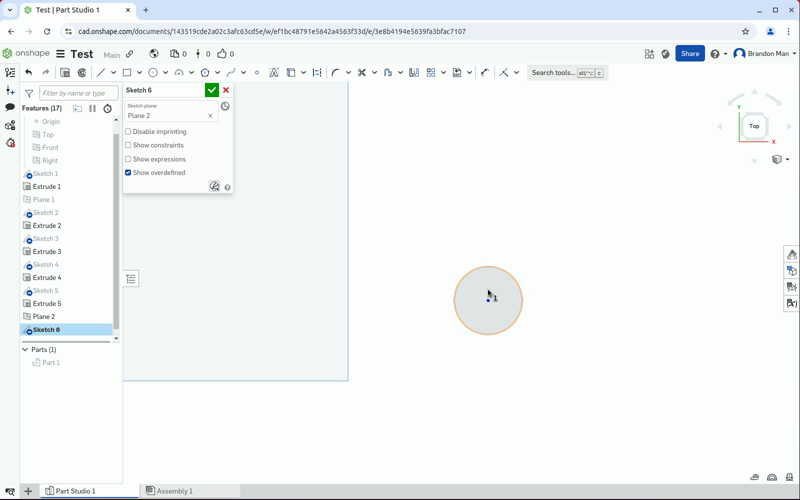
scroll(-6)
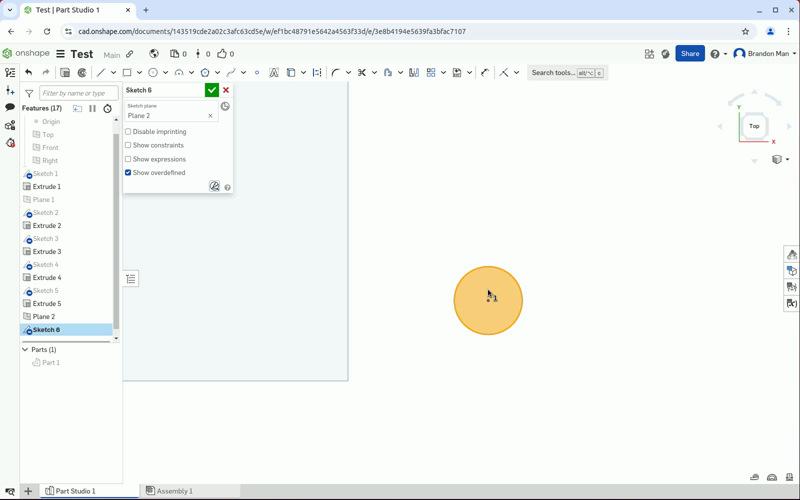
scroll(-6)
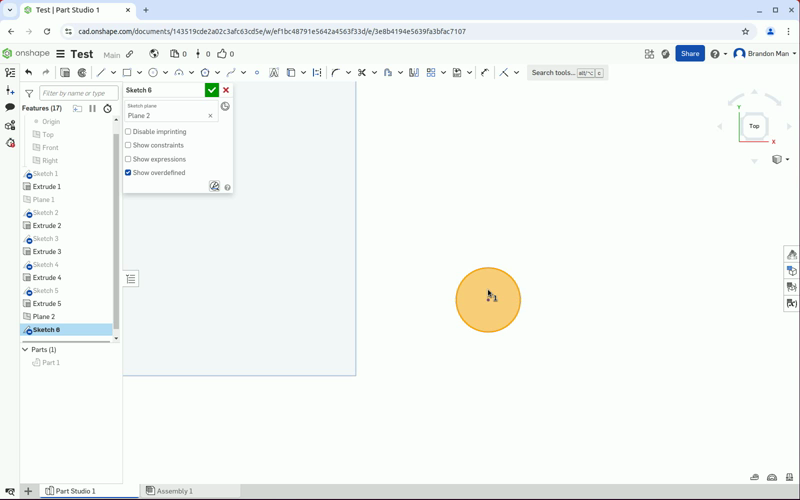
scroll(-6)
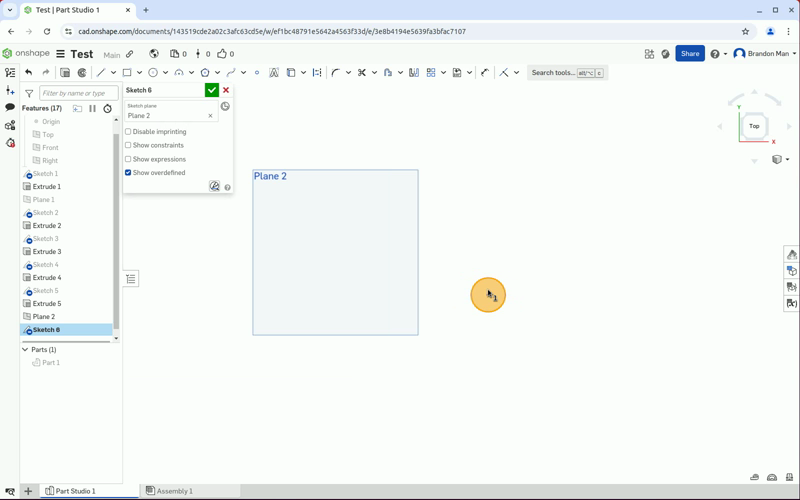
scroll(-6)
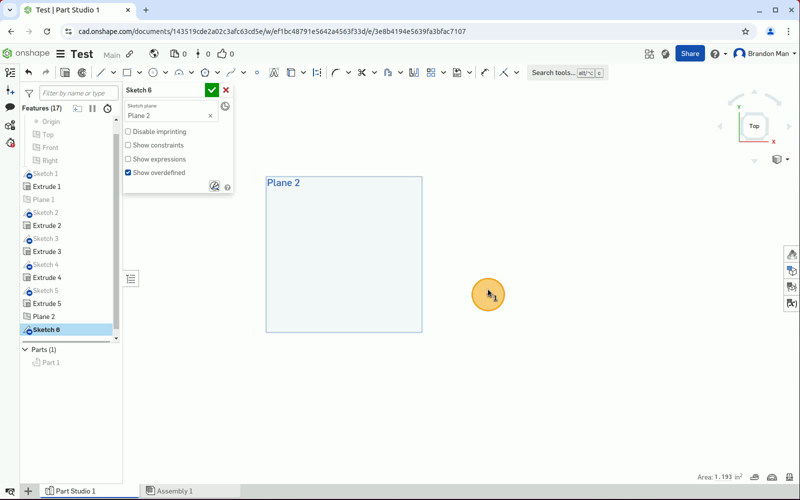
scroll(-6)
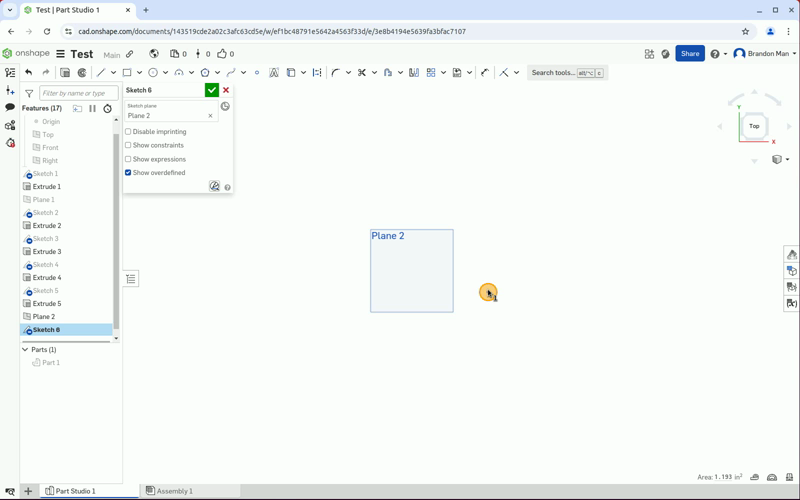
scroll(-6)
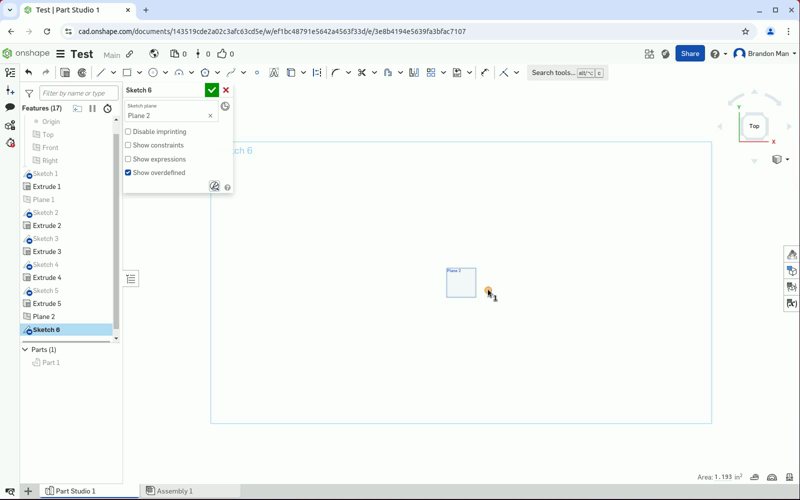
mouse_move(73, 352)
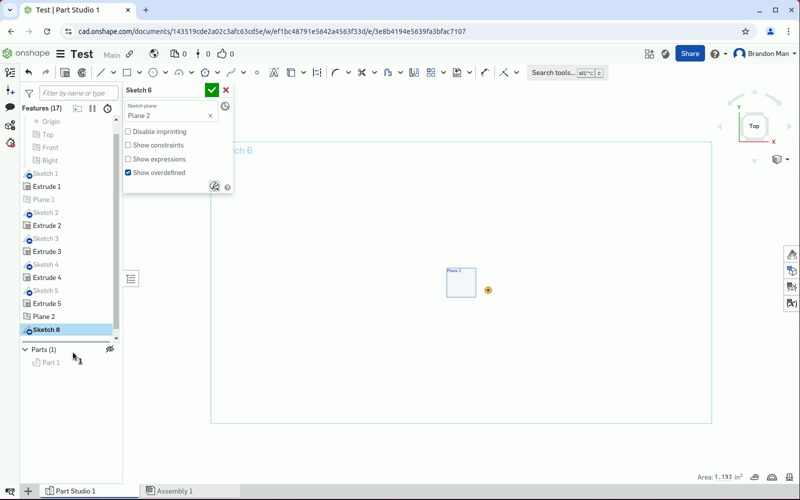
key(shift+y)
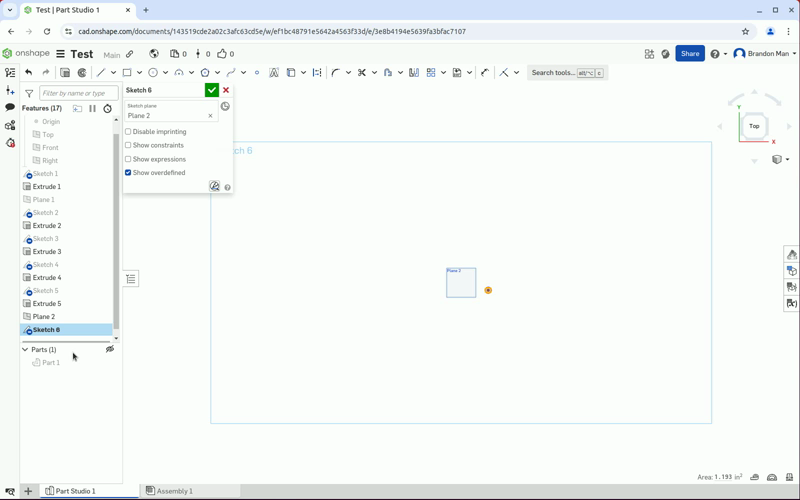
key(shift+e)
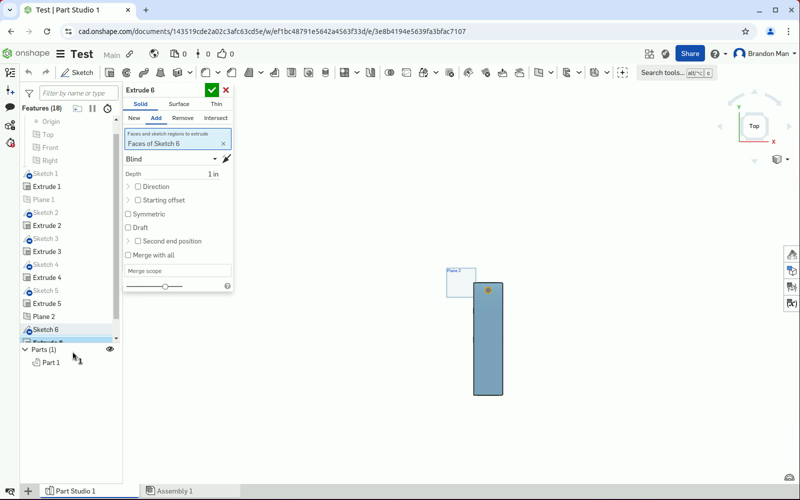
mouse_move(143, 106)
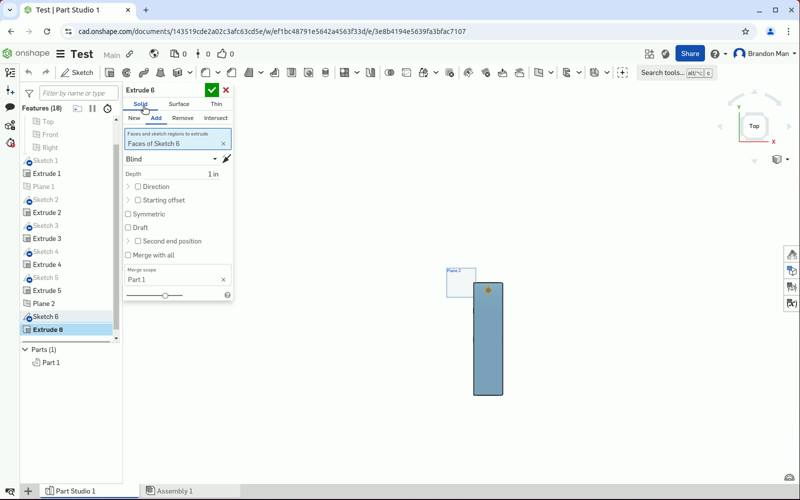
click(143, 106)
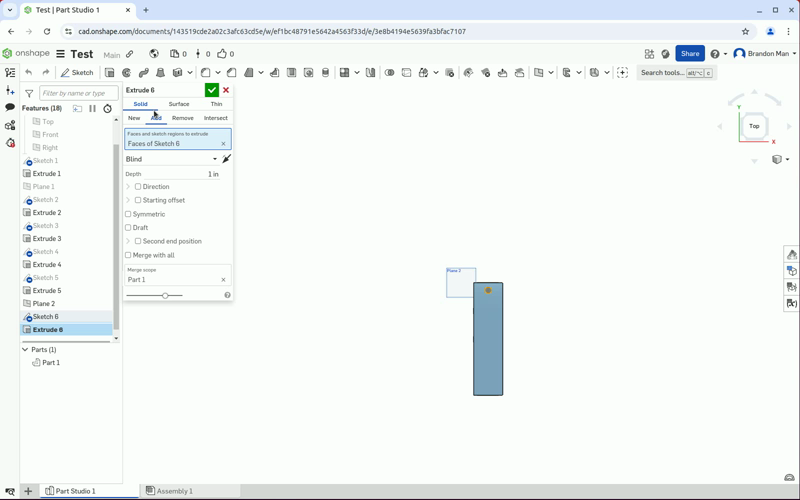
mouse_move(186, 120)
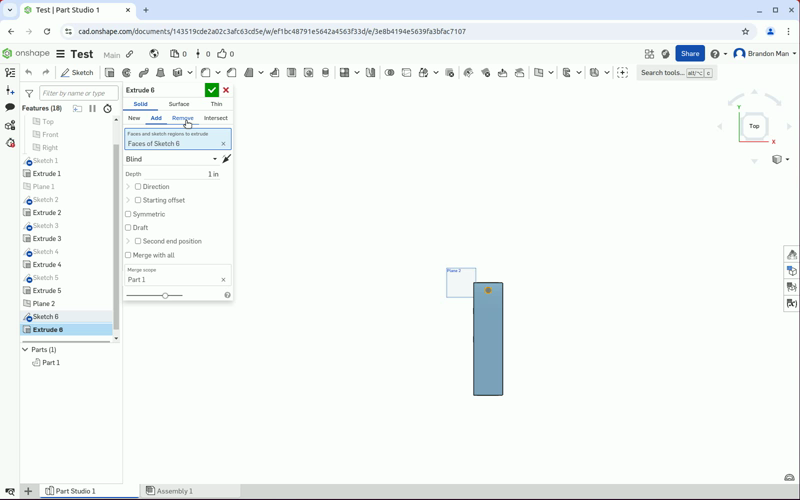
click(186, 120)
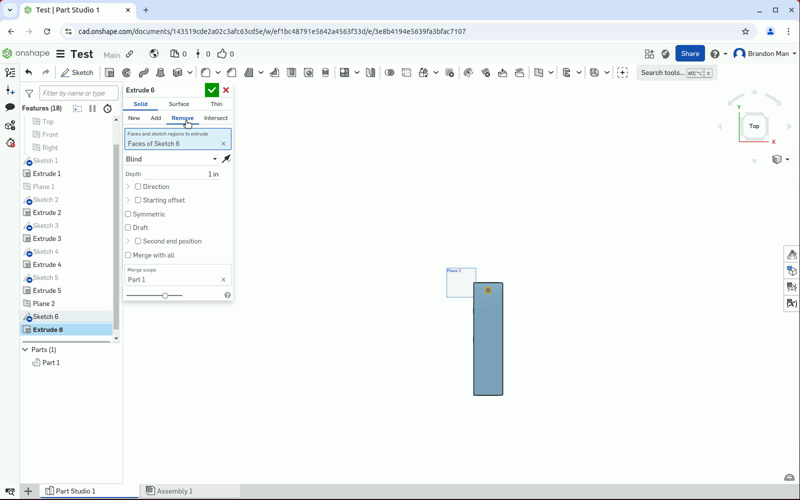
key(tab, 4)
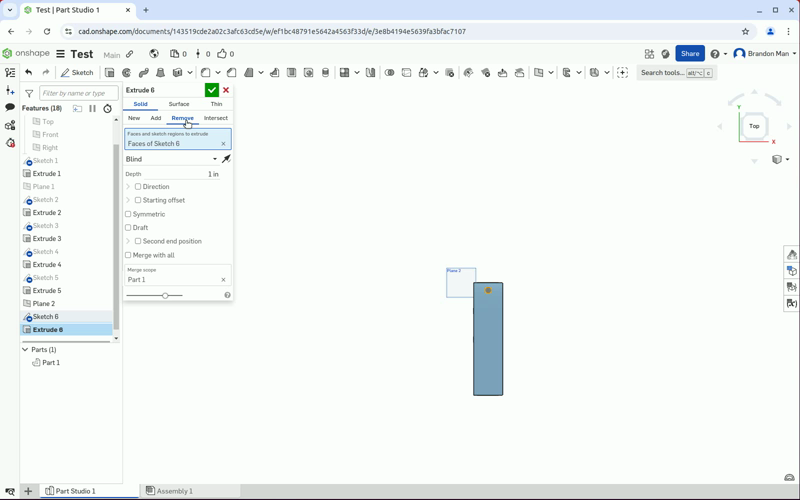
text(14.443)
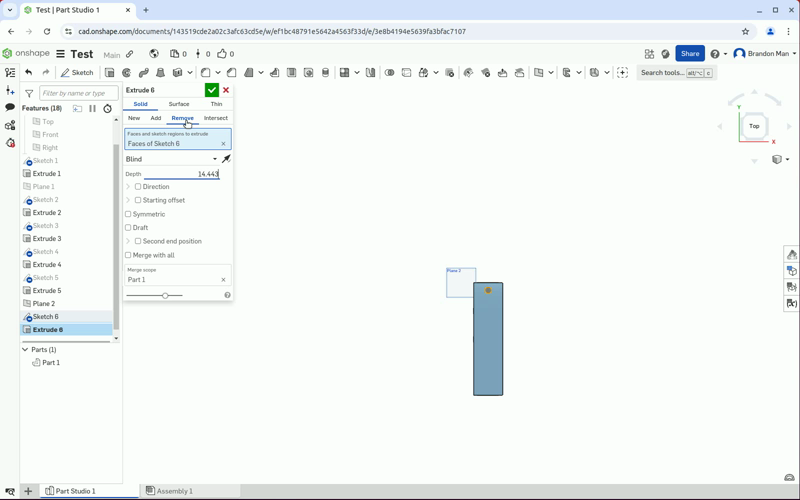
key(tab, 6)
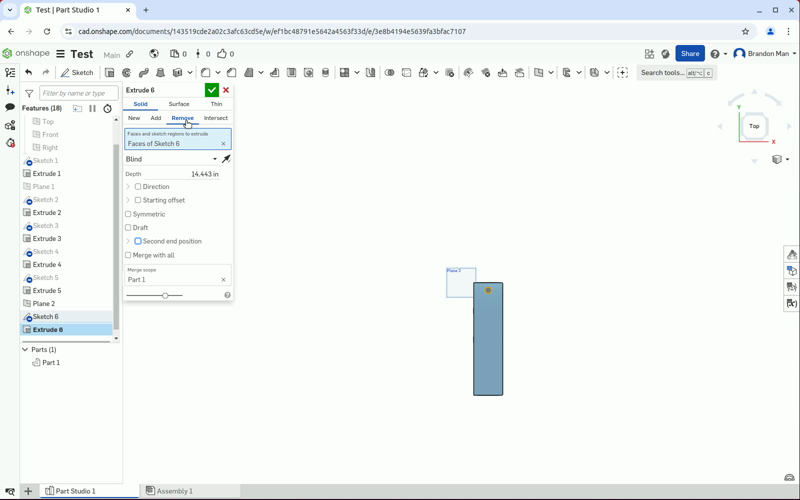
key(space)
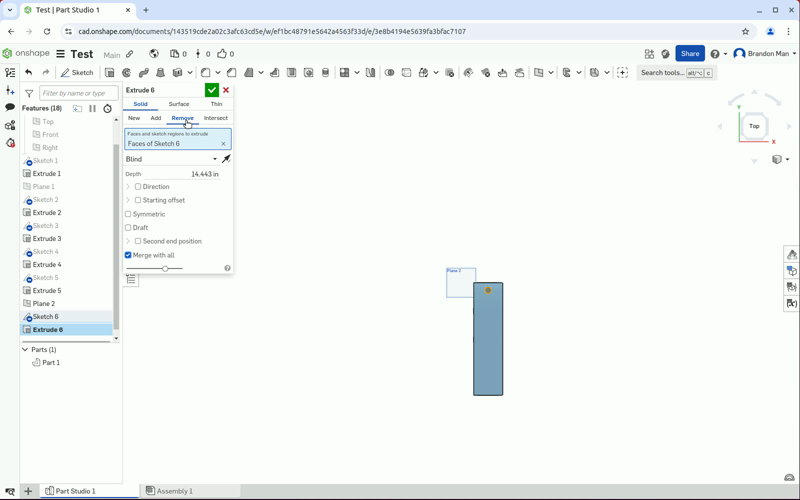
key(enter)
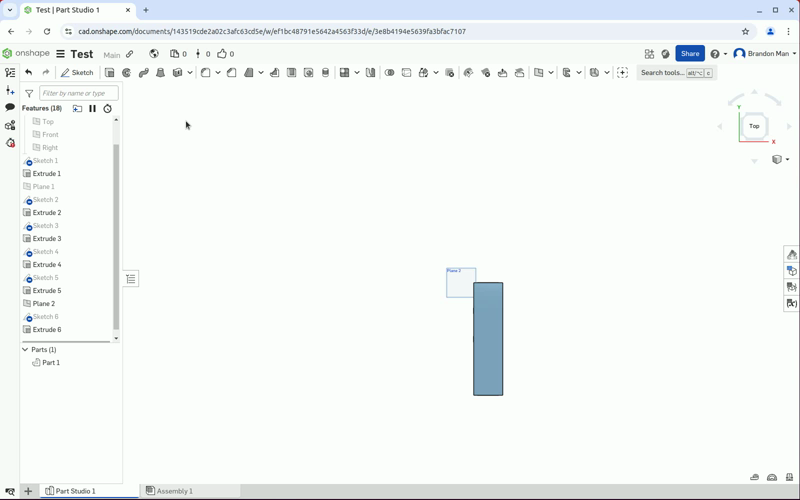
key(shift+h)
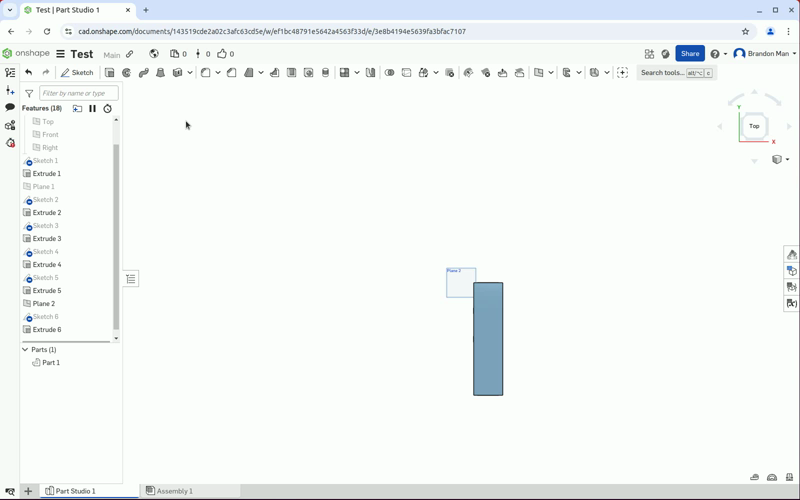
key(shift+h)
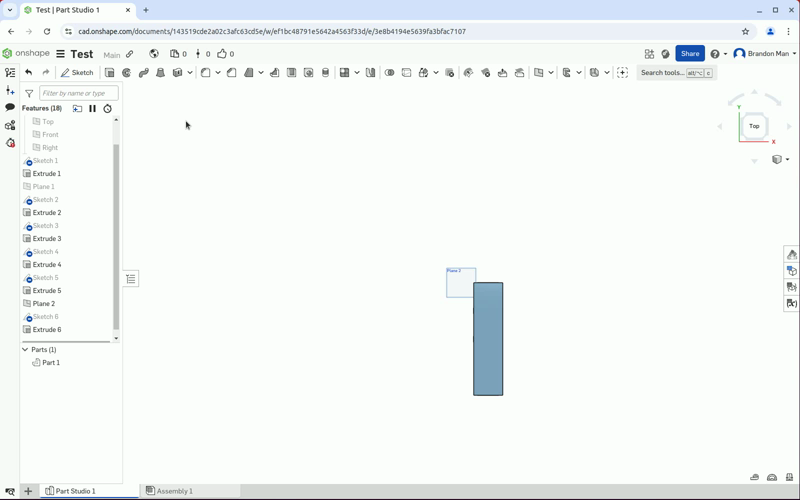
mouse_move(69, 163)
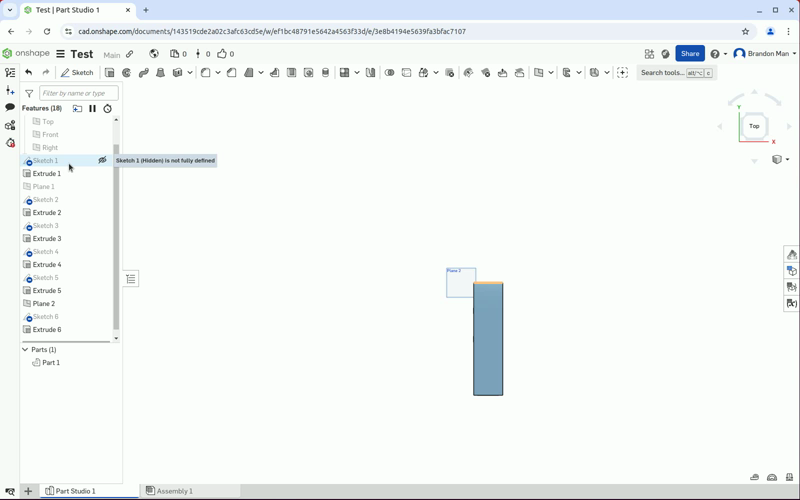
click(69, 163)
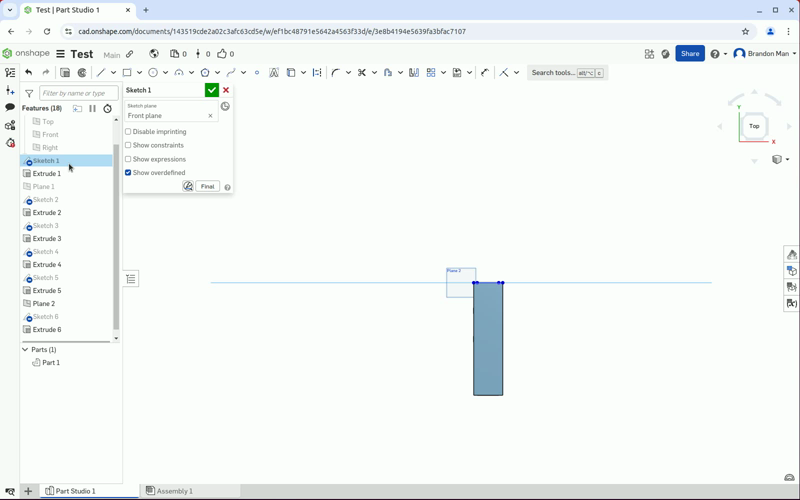
mouse_move(229, 92)
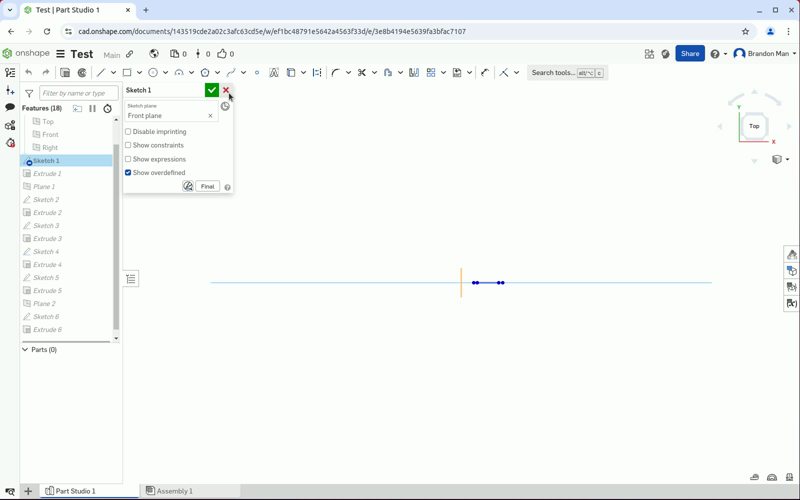
click(229, 92)
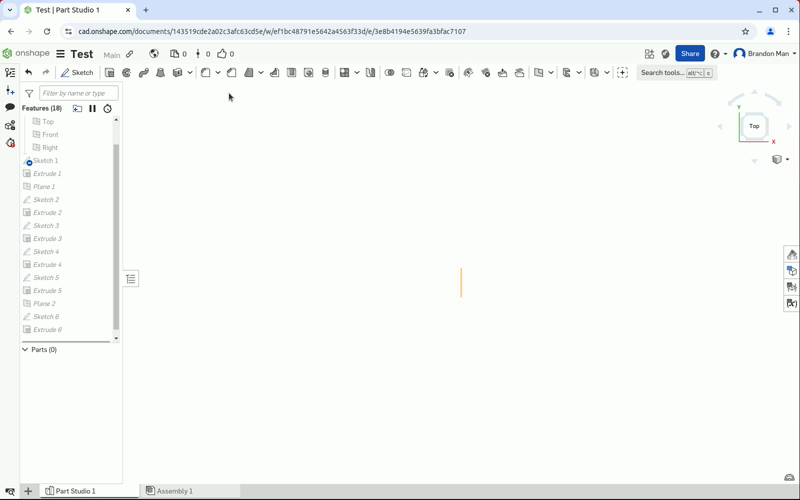
key(shift+s)
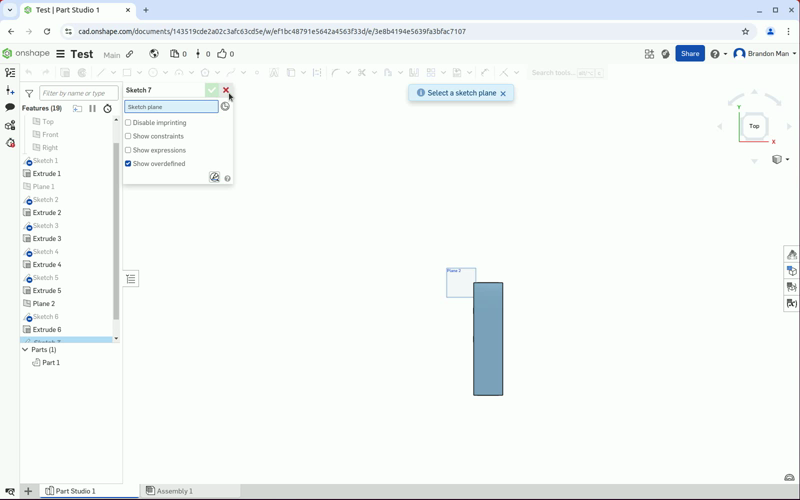
mouse_move(69, 293)
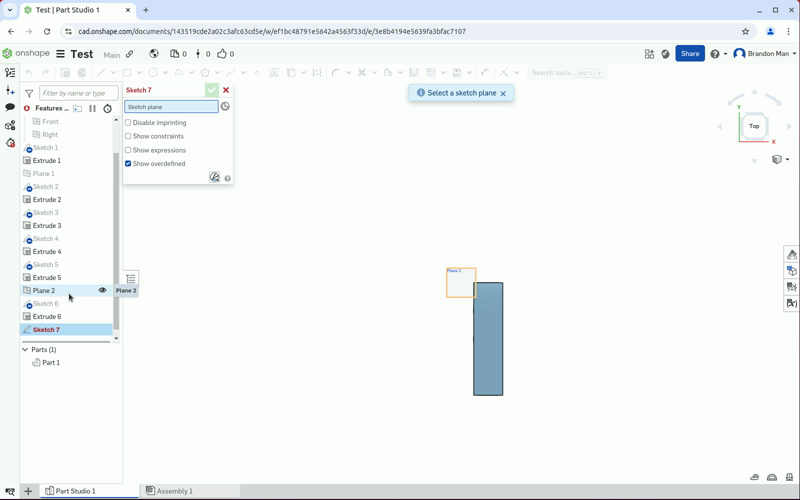
click(69, 293)
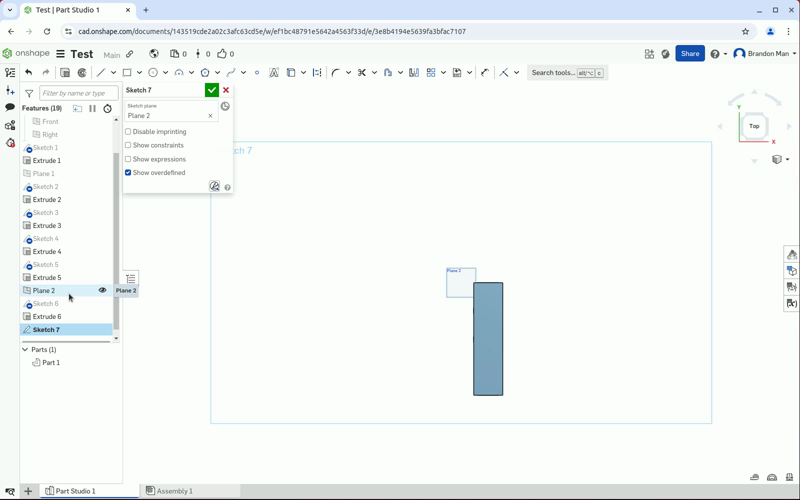
mouse_move(73, 352)
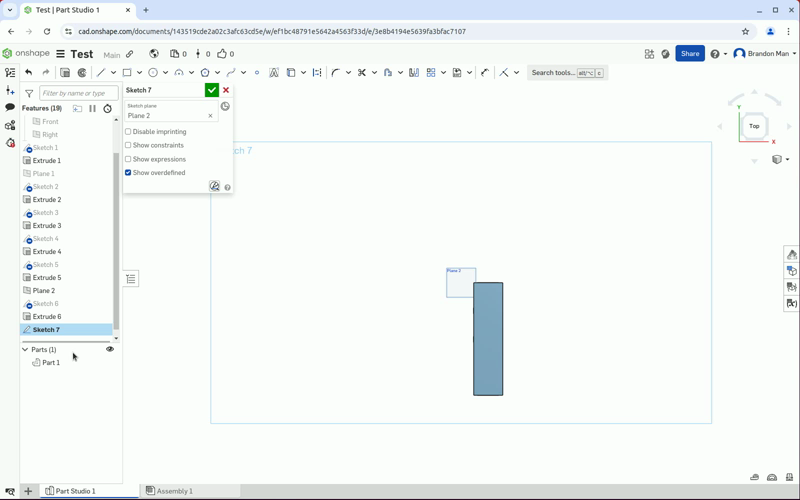
key(y)
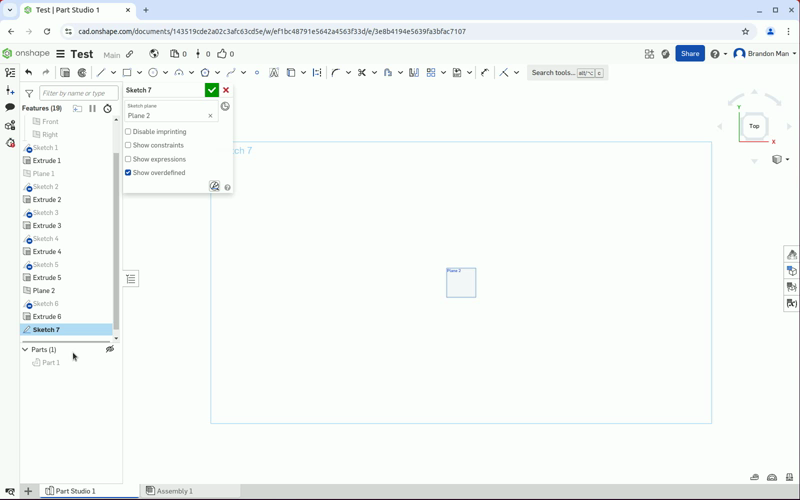
key(c)
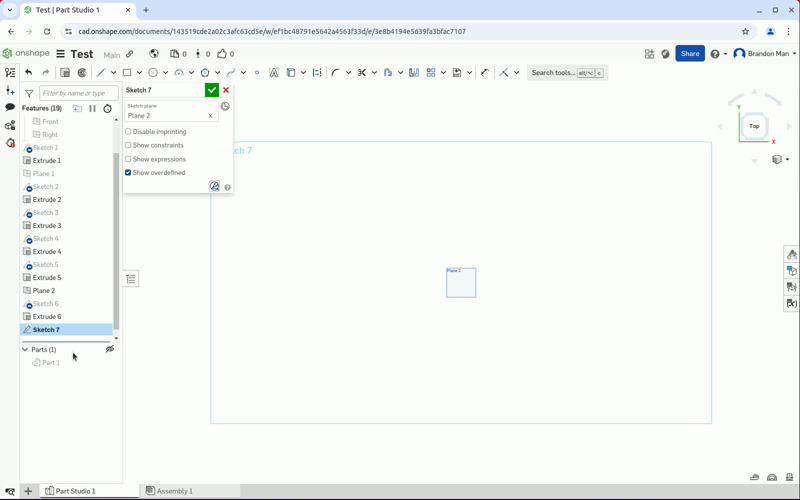
key_down(shift)
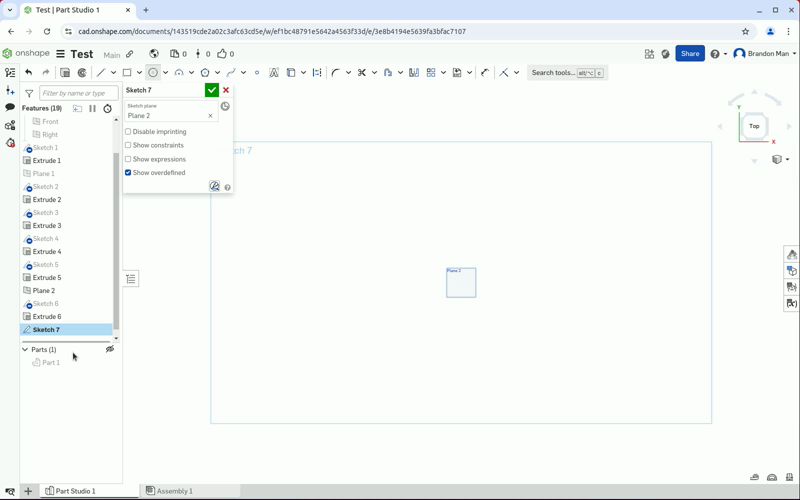
mouse_move(488, 304)
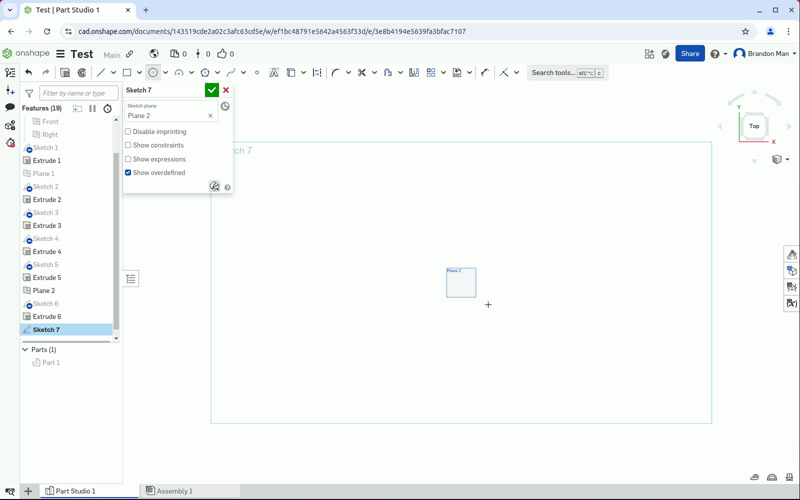
click(488, 304)
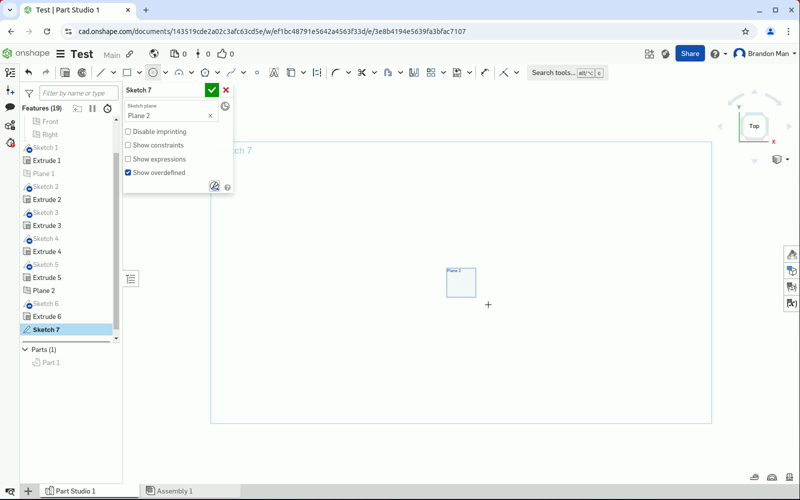
key_up(shift)
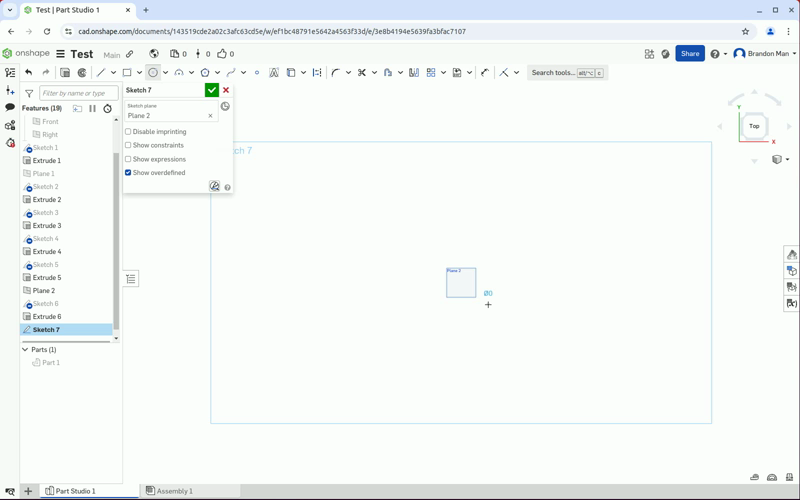
mouse_move(491, 304)
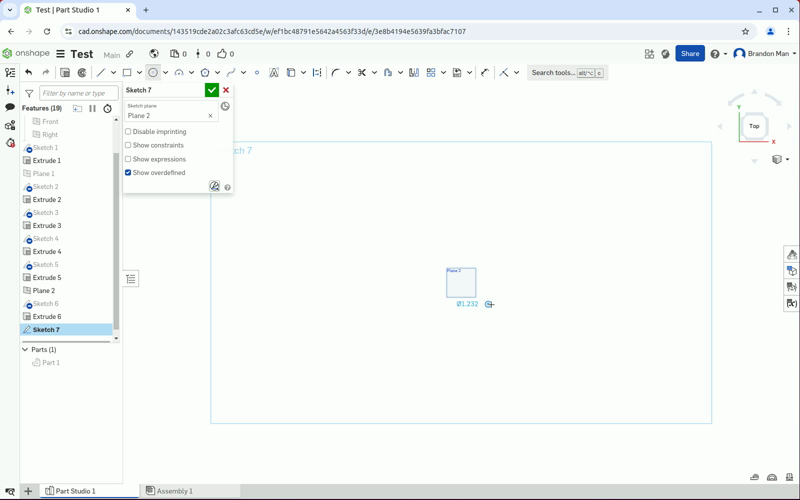
click(491, 304)
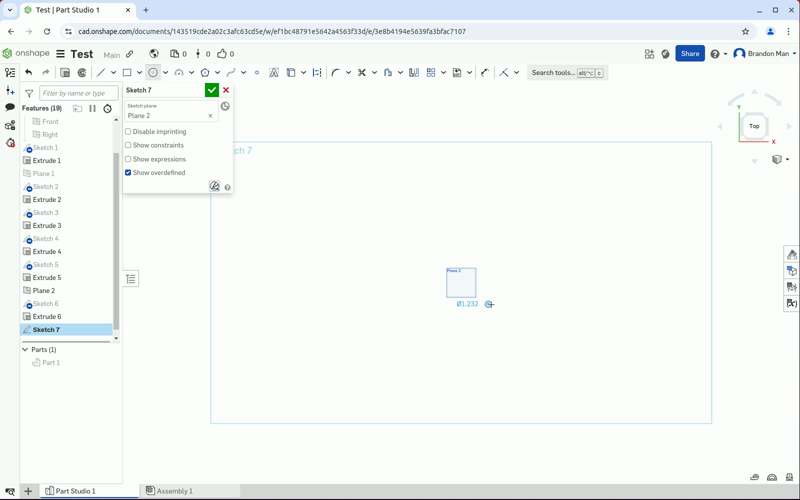
key(esc)
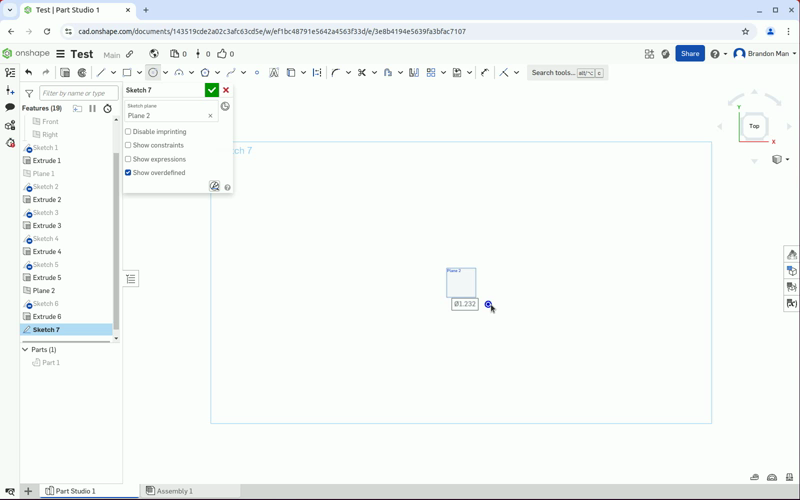
mouse_move(490, 303)
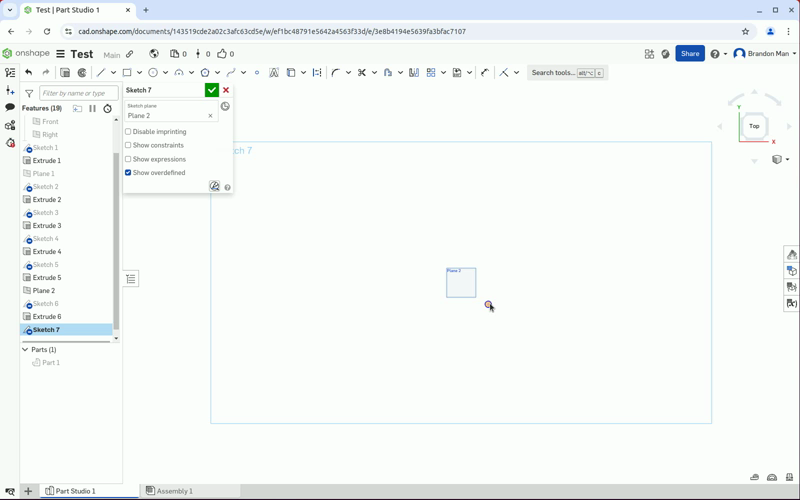
scroll(6)
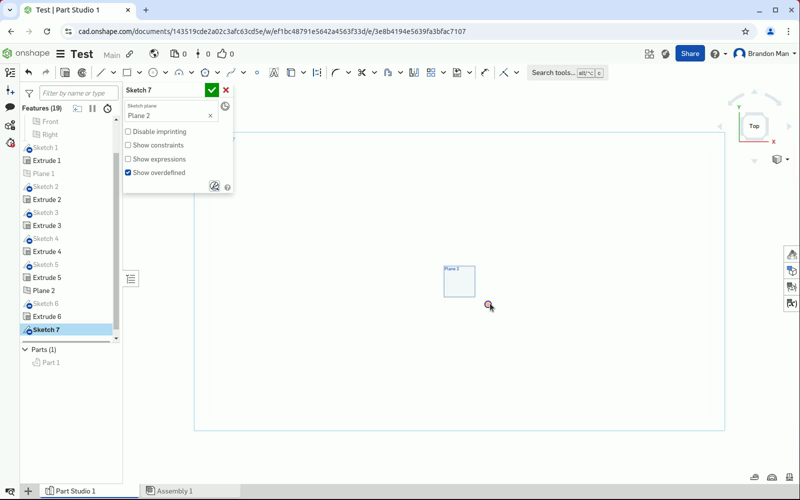
scroll(6)
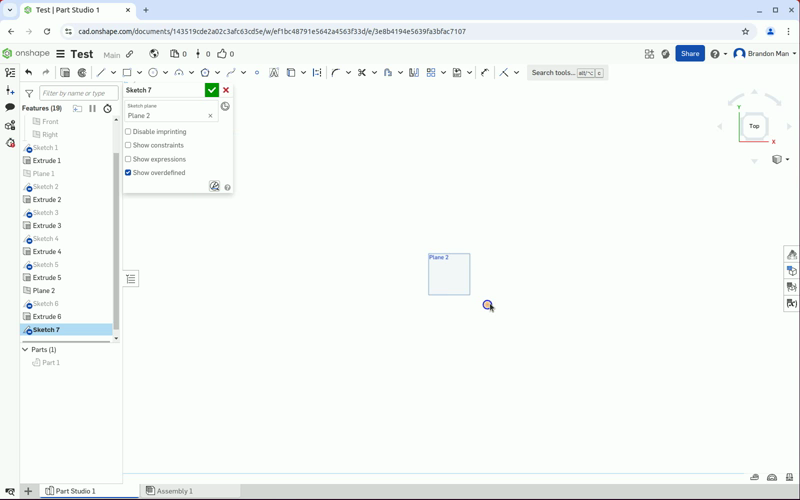
scroll(6)
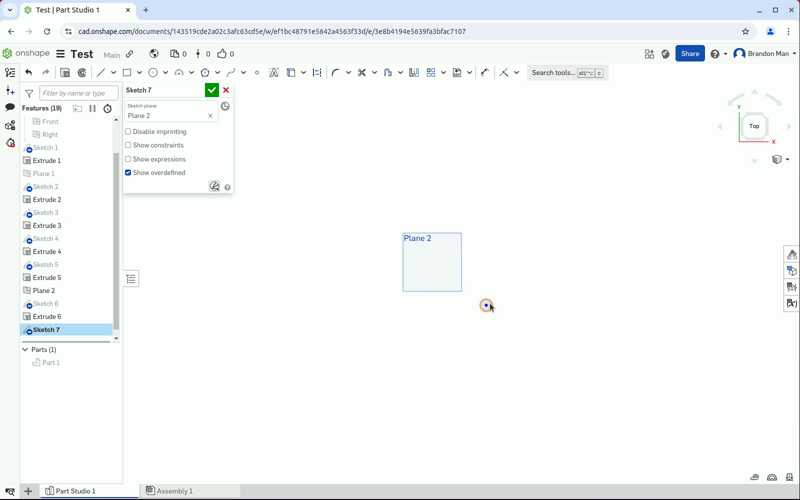
scroll(6)
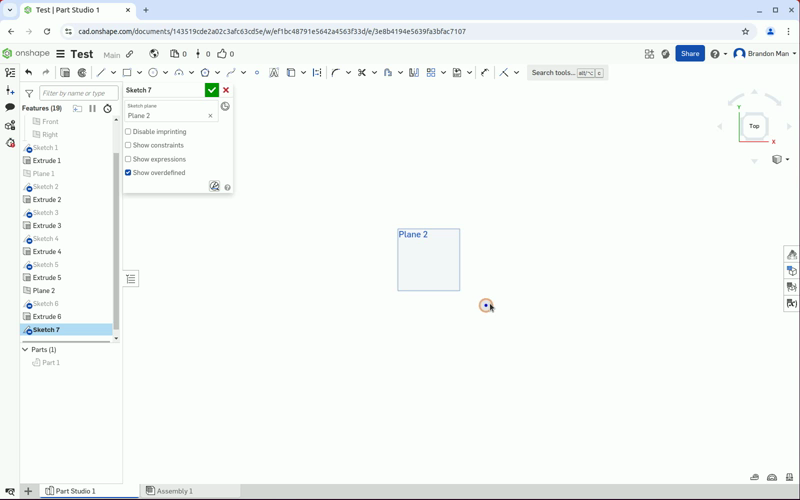
scroll(6)
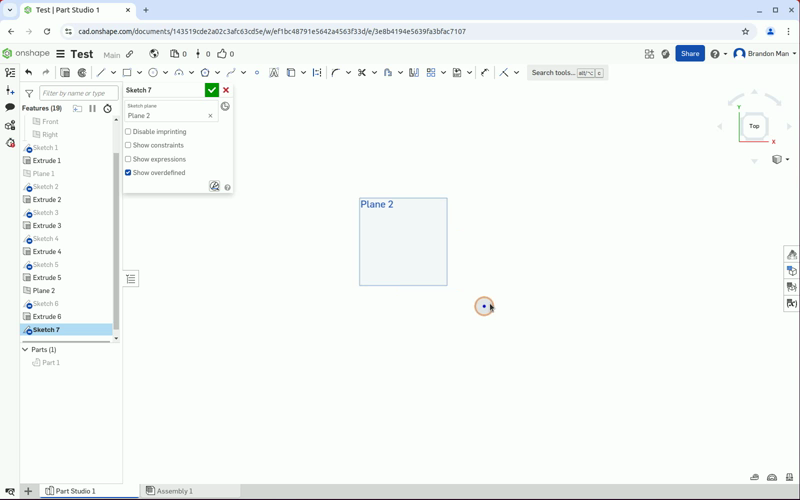
scroll(6)
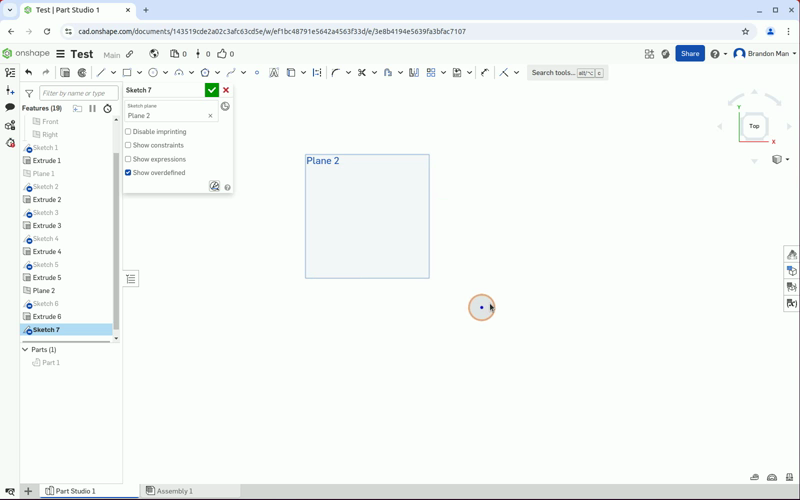
scroll(6)
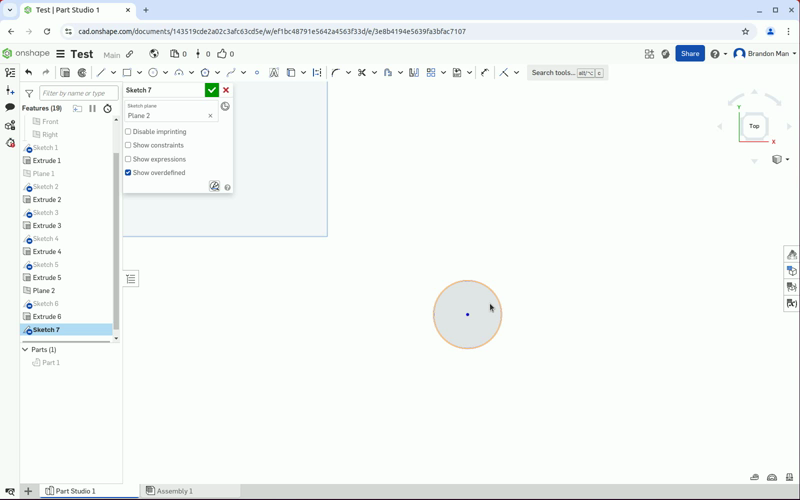
click(490, 303)
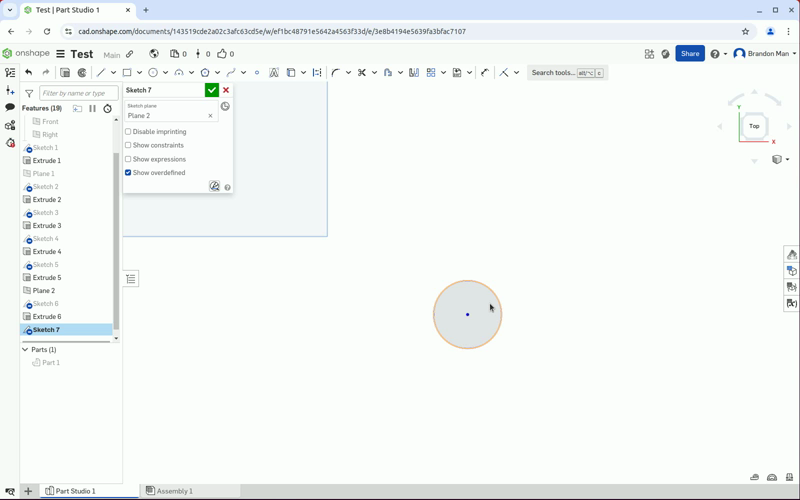
scroll(-6)
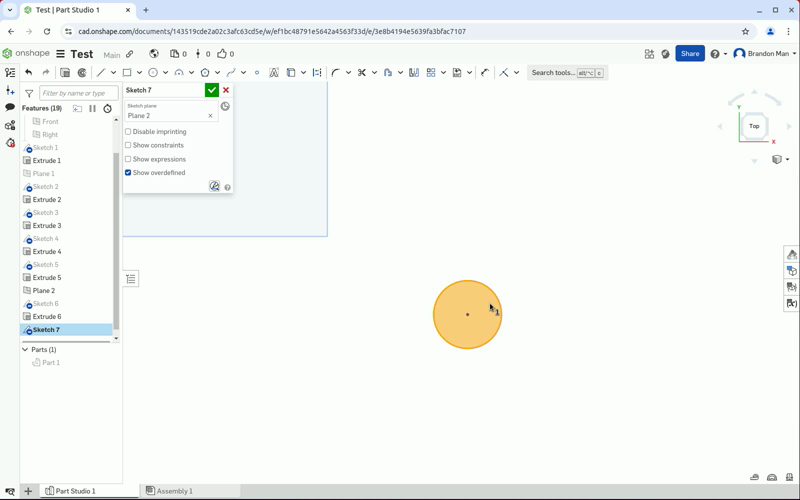
scroll(-6)
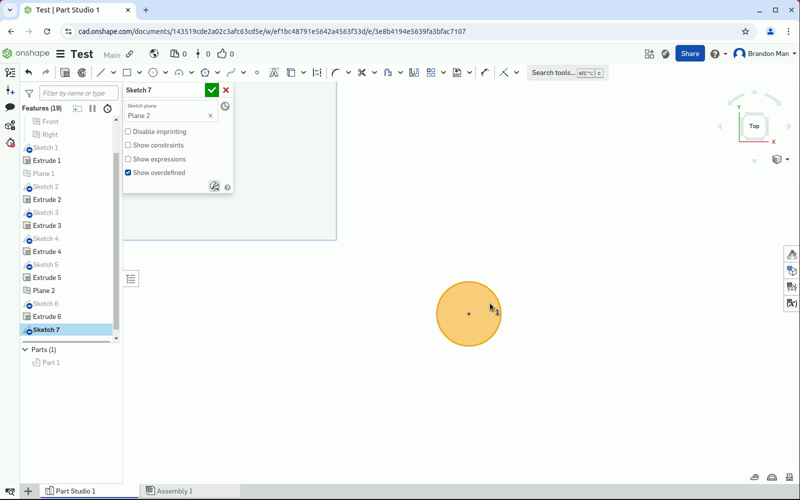
scroll(-6)
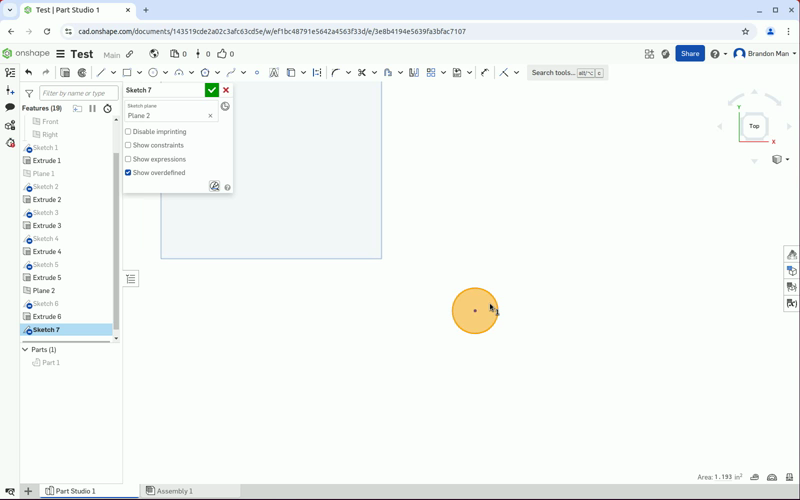
scroll(-6)
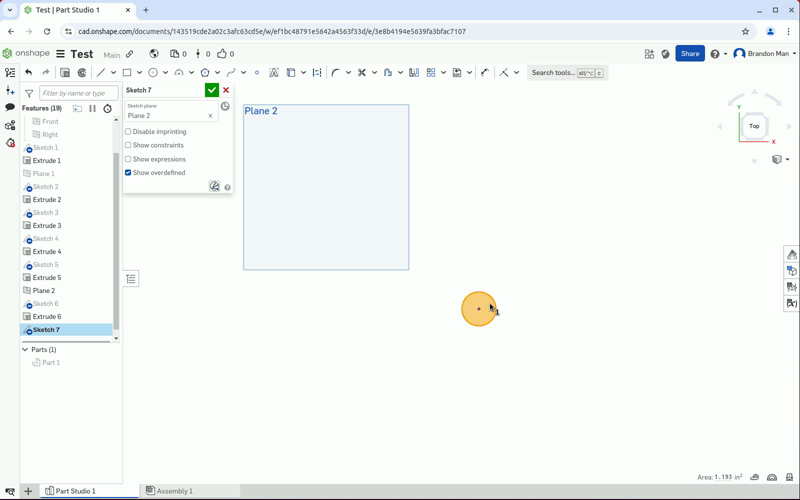
scroll(-6)
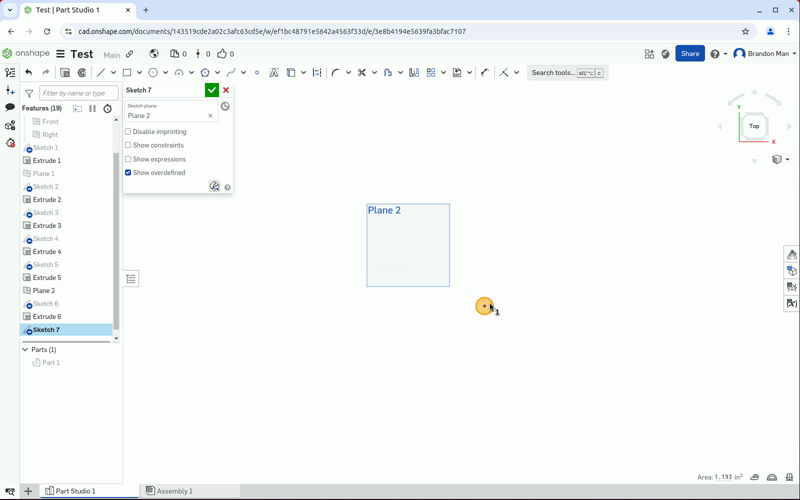
scroll(-6)
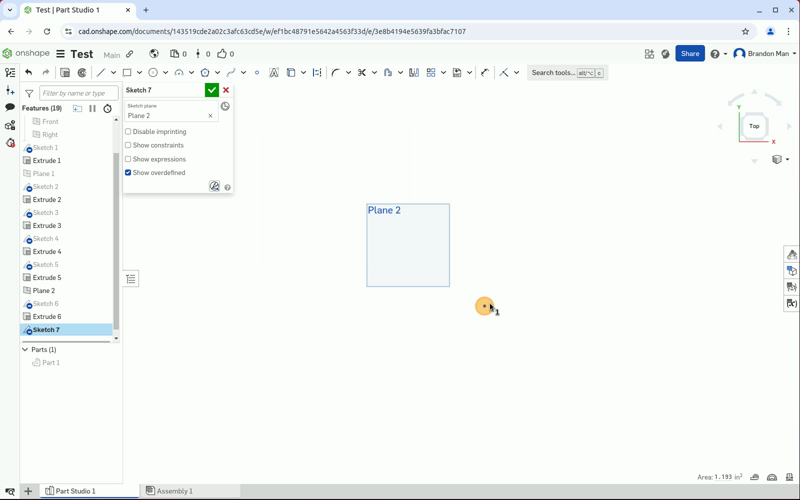
scroll(-6)
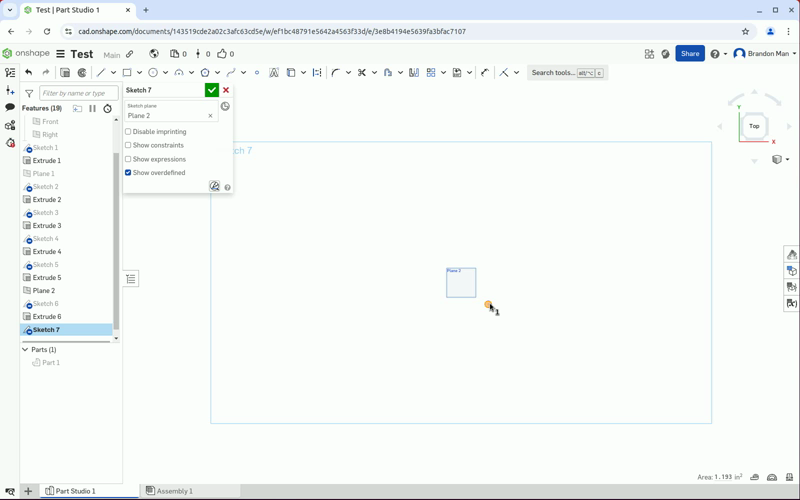
mouse_move(73, 352)
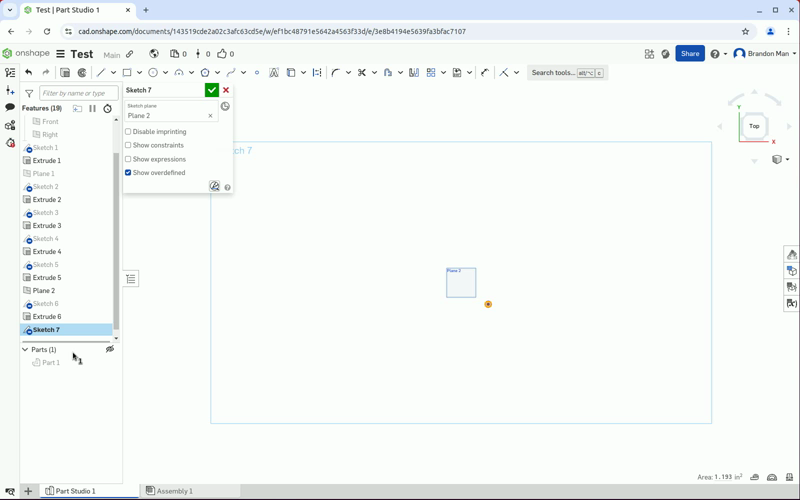
key(shift+y)
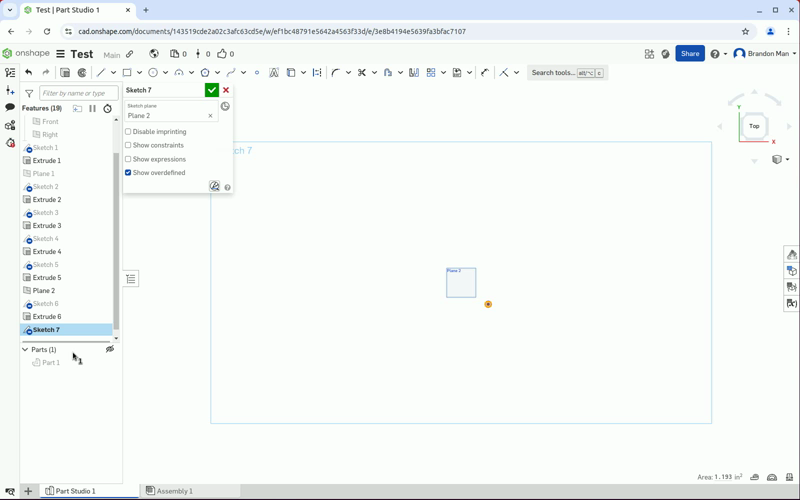
key(shift+e)
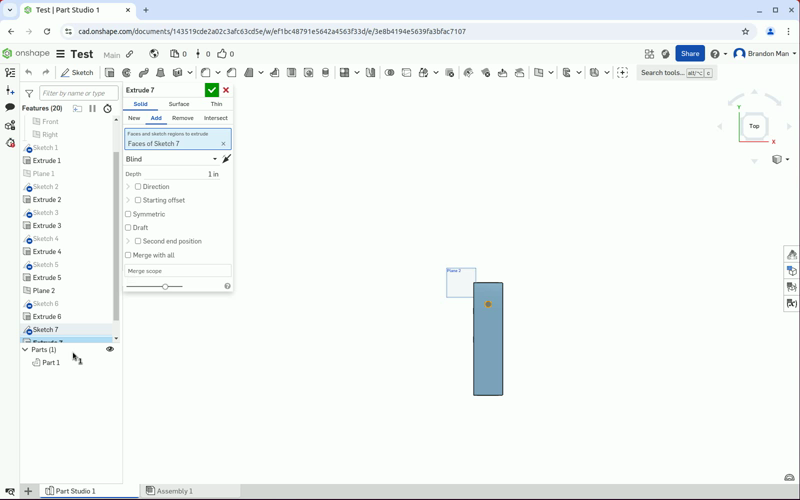
mouse_move(143, 106)
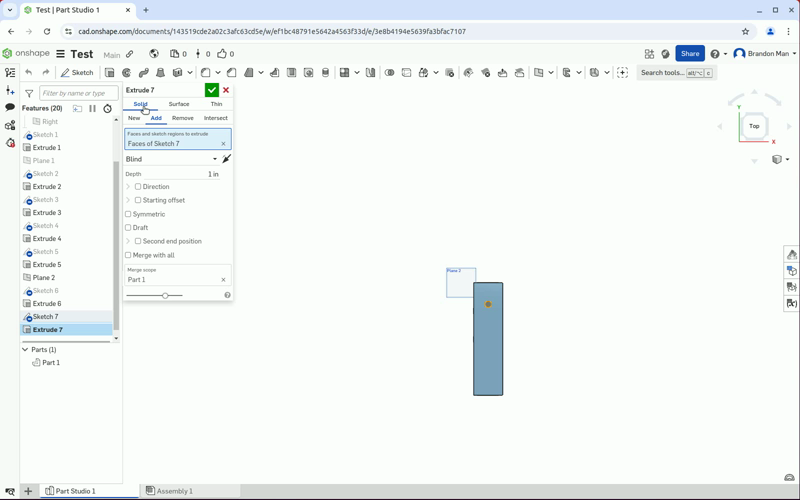
click(143, 106)
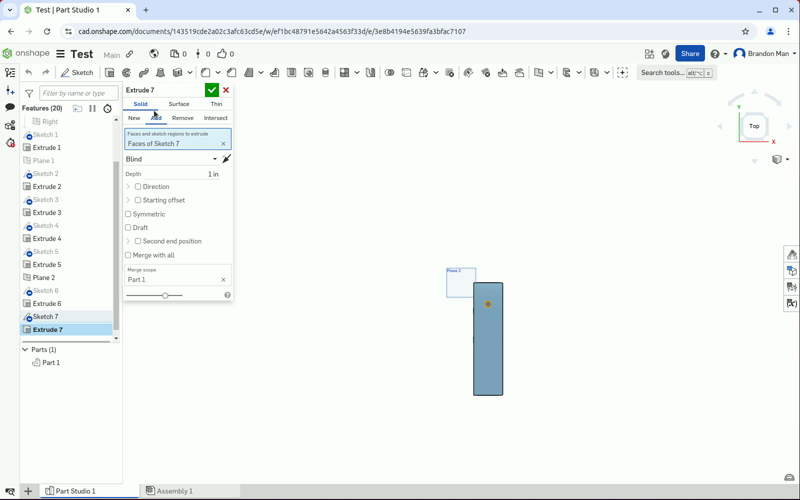
mouse_move(186, 120)
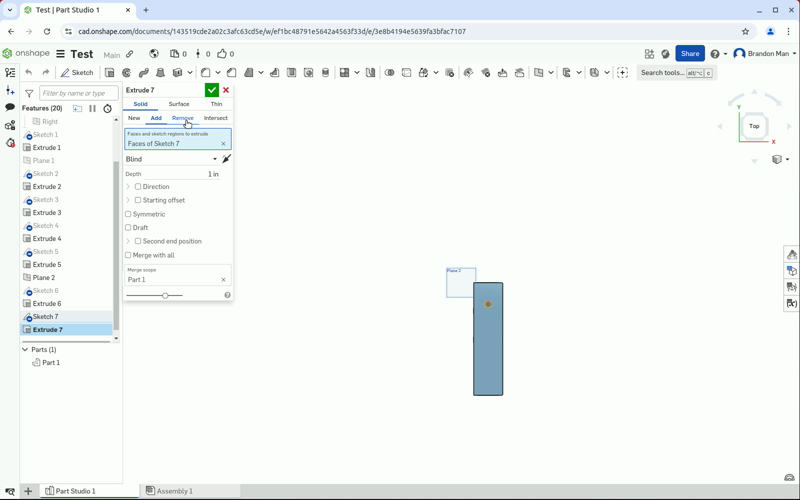
click(186, 120)
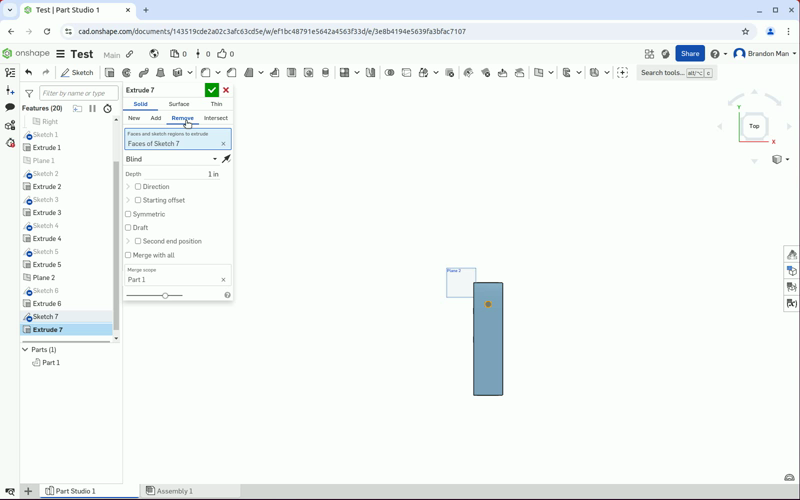
key(tab, 4)
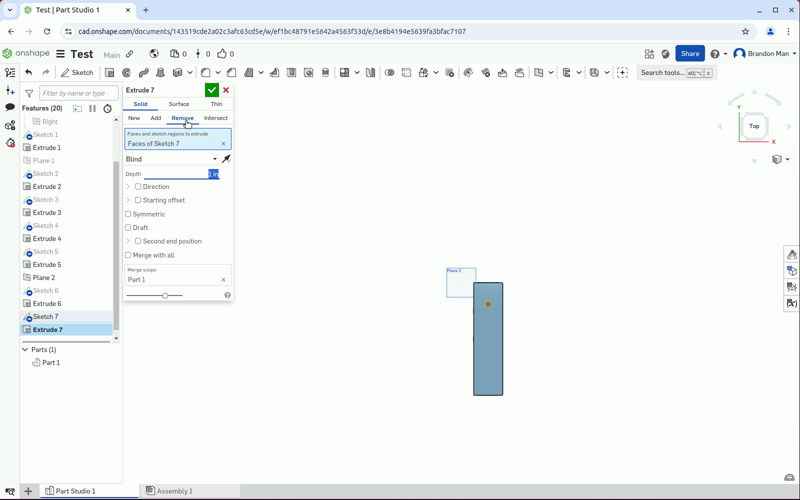
text(14.443)
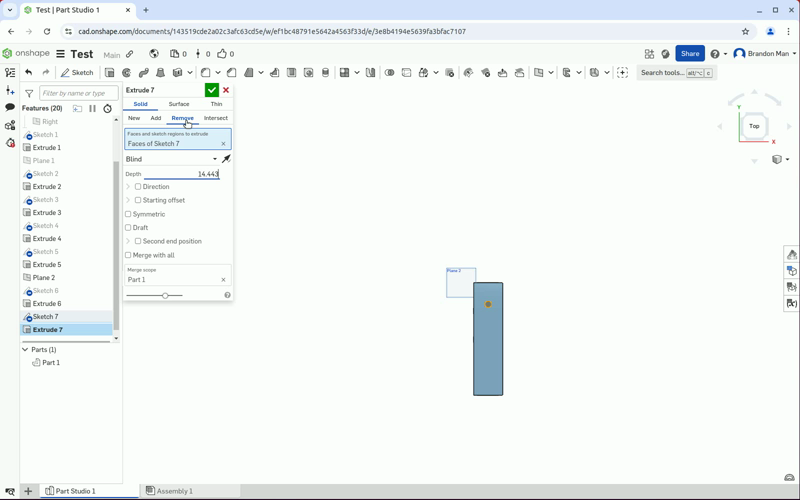
key(tab, 6)
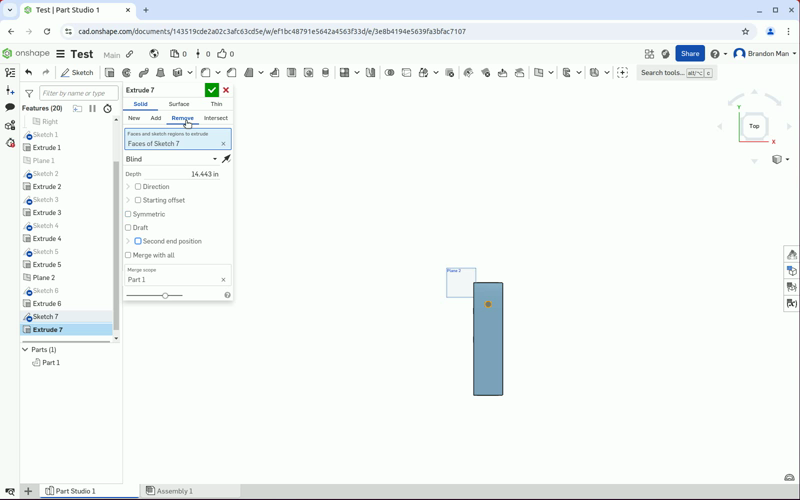
key(space)
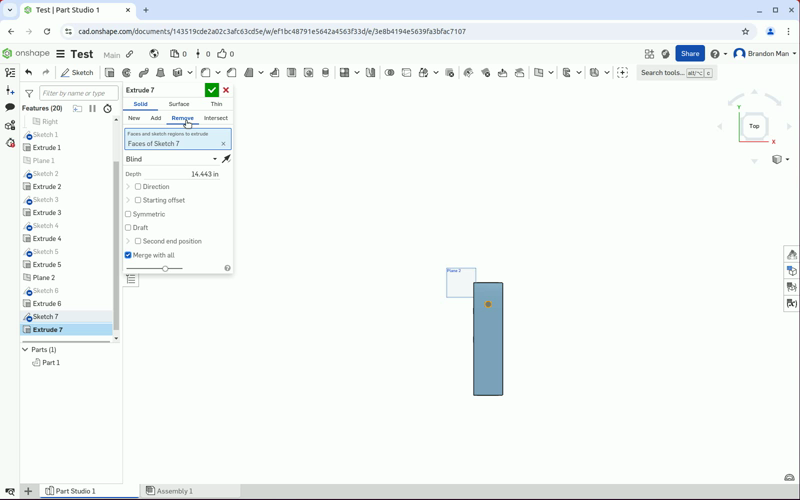
key(enter)
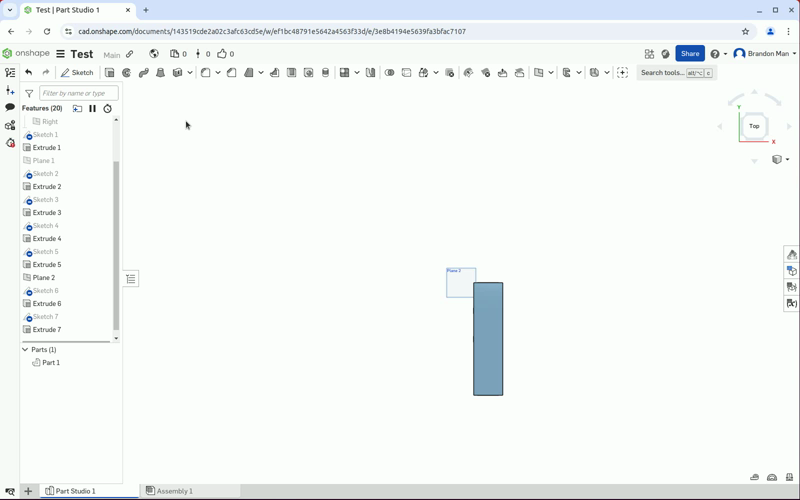
key(shift+h)
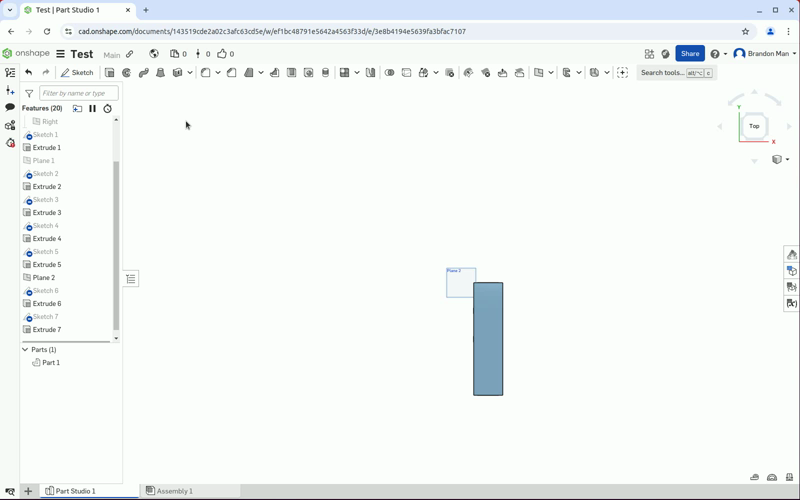
key(shift+h)
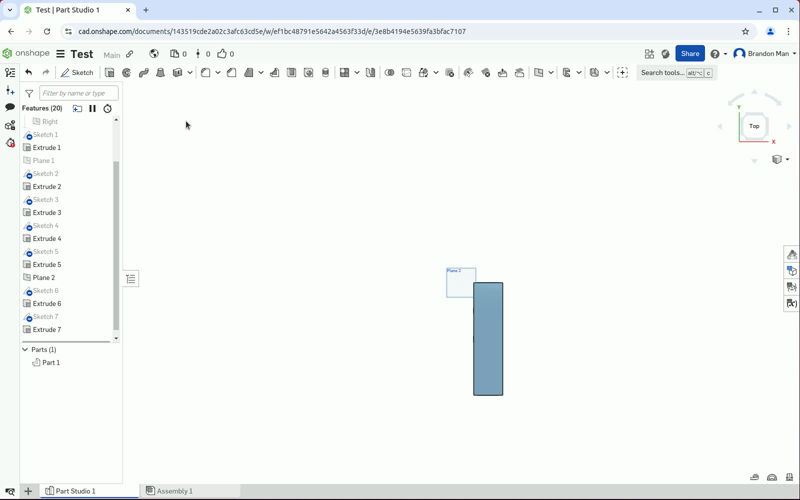
mouse_move(69, 137)
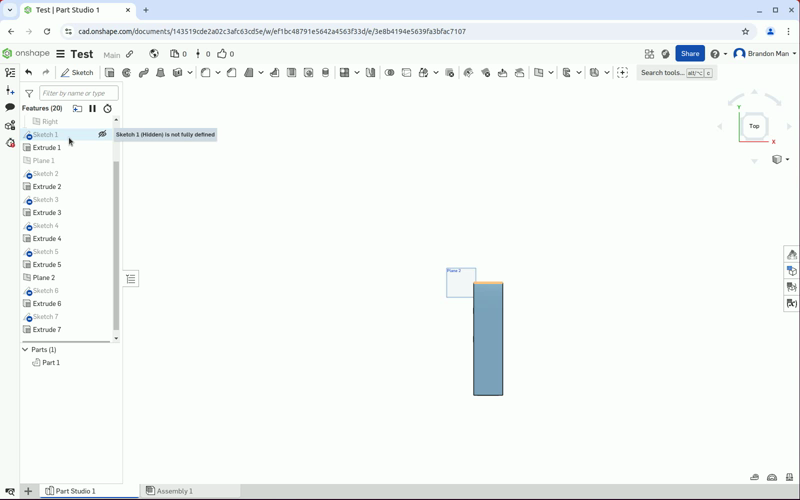
click(69, 137)
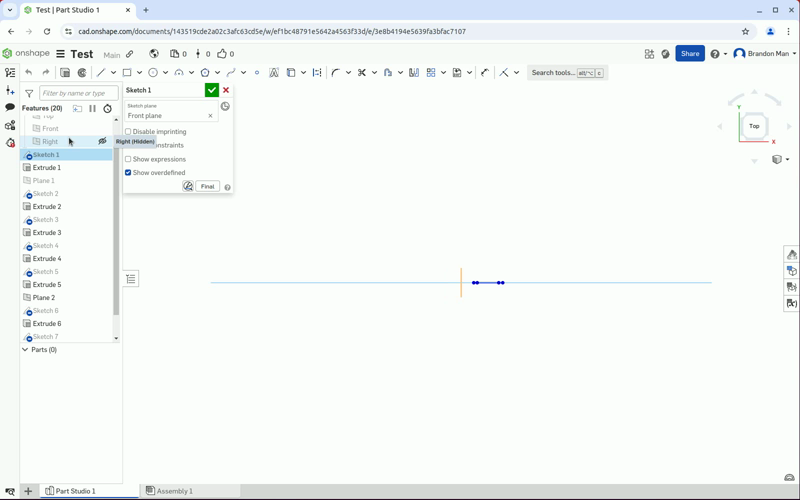
mouse_move(229, 92)
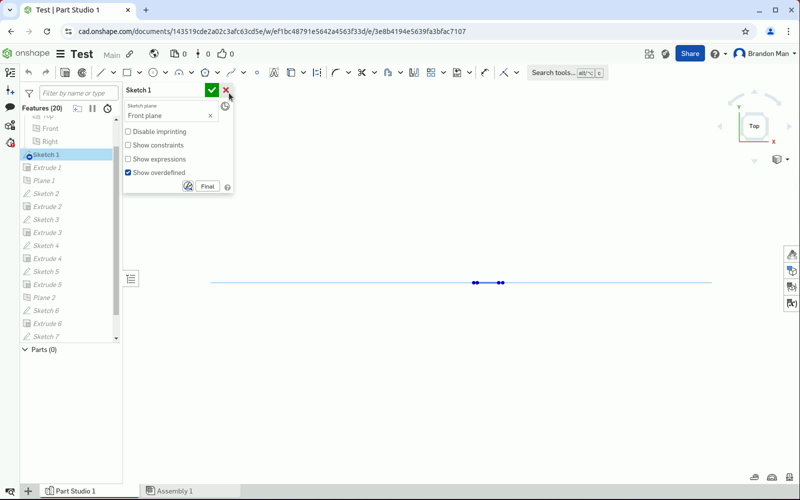
click(229, 92)
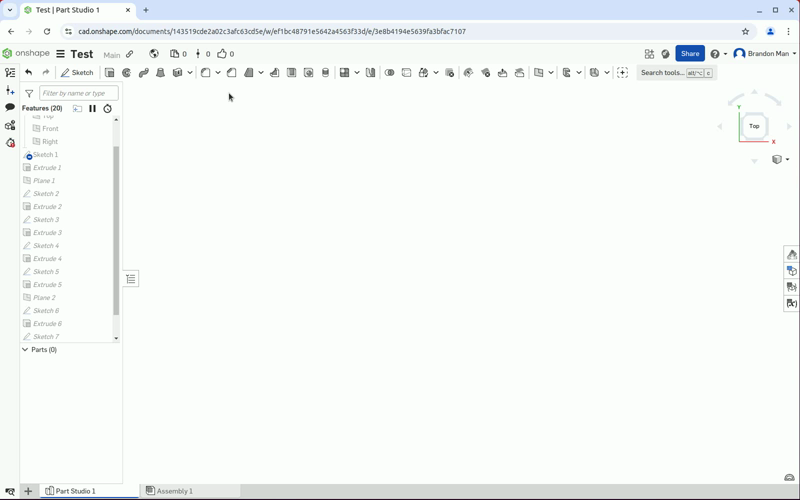
key(shift+s)
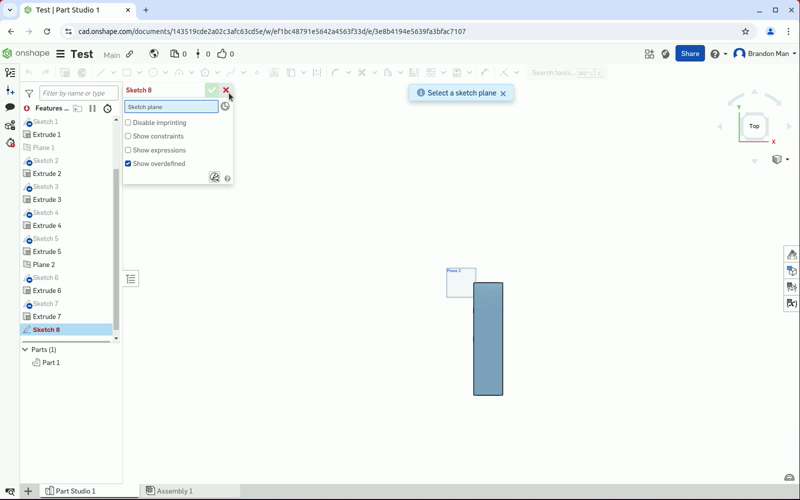
mouse_move(69, 267)
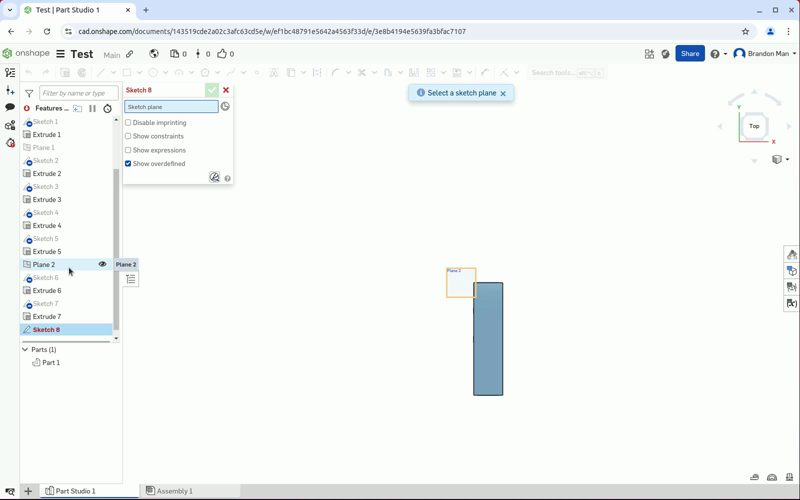
click(69, 267)
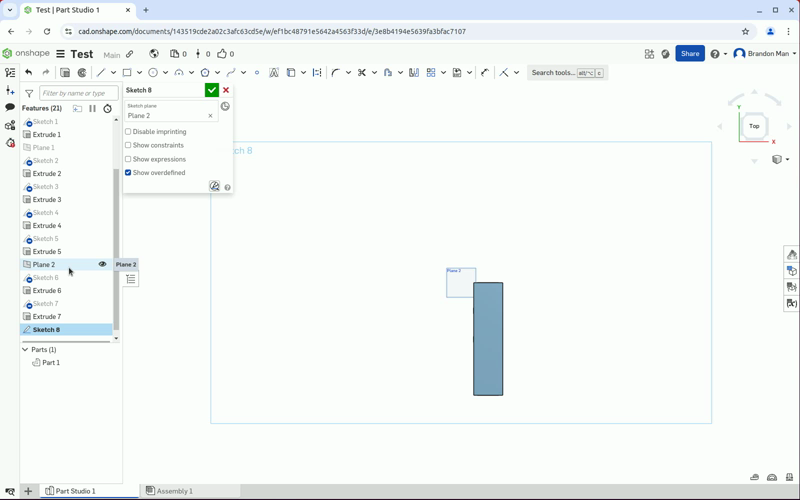
mouse_move(73, 352)
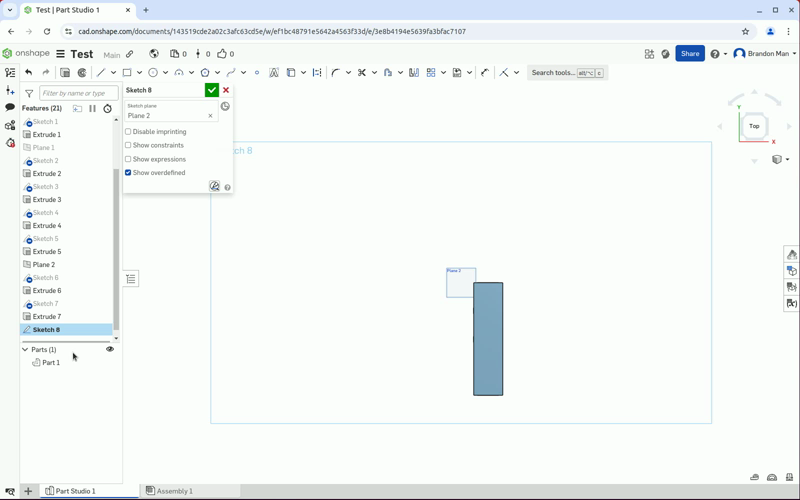
key(y)
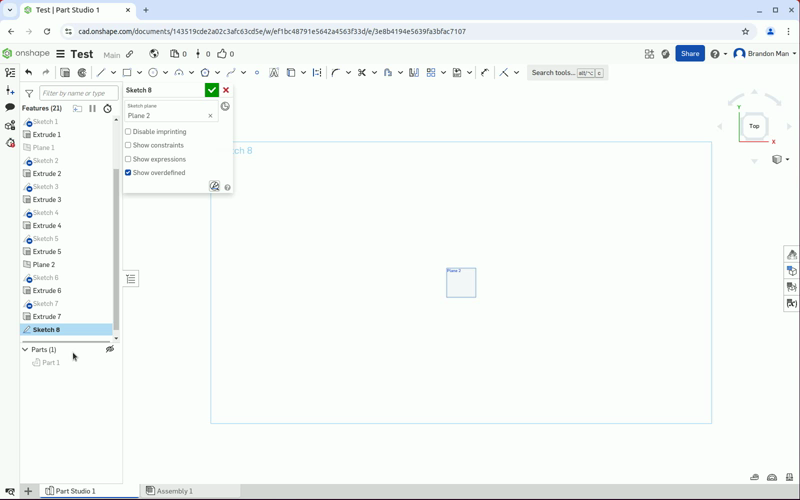
key(c)
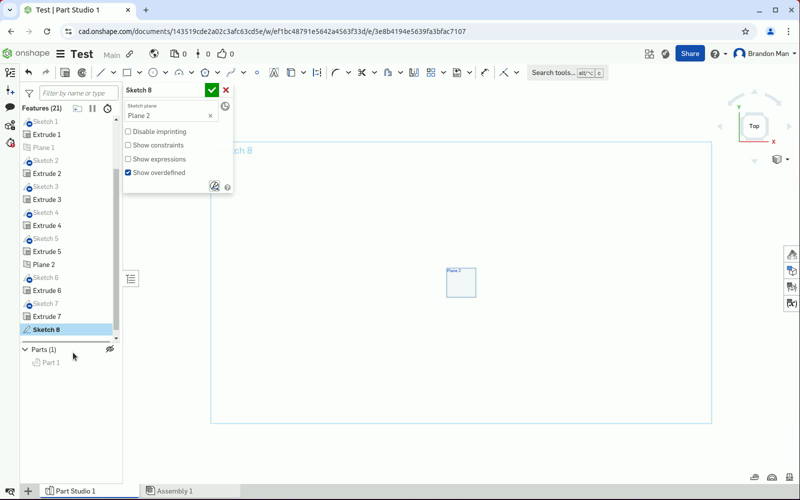
key_down(shift)
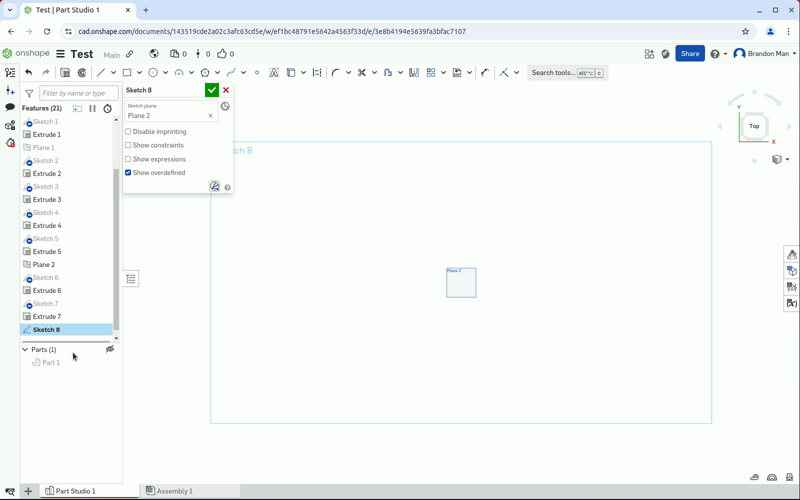
mouse_move(488, 388)
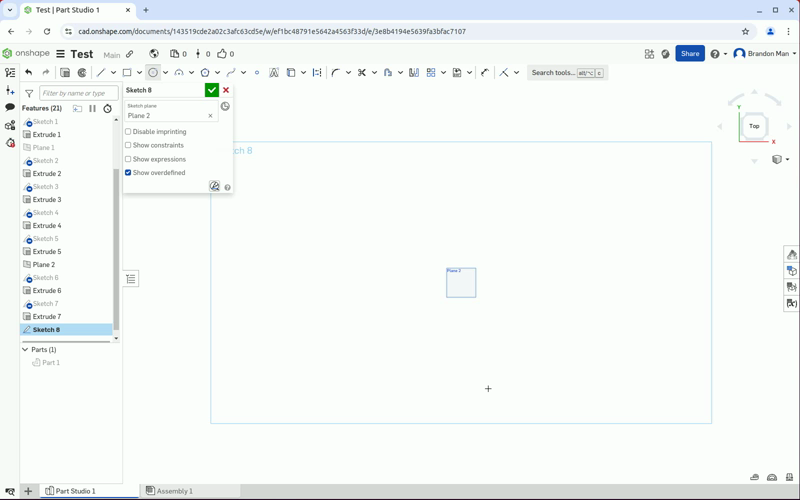
click(488, 388)
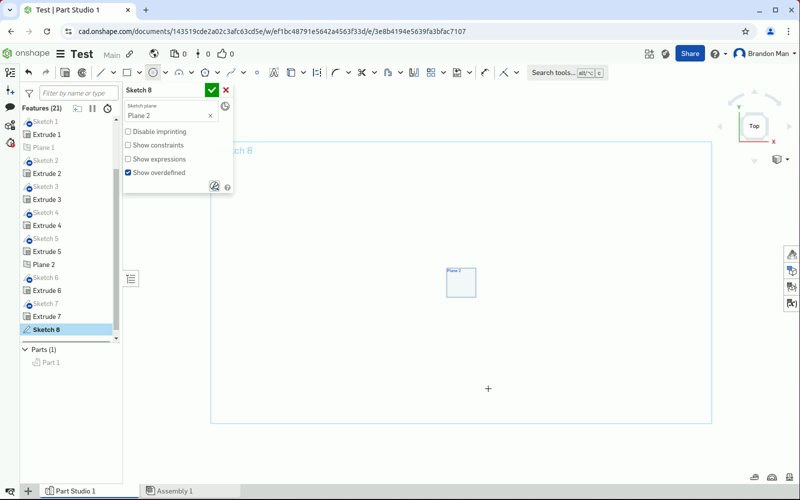
key_up(shift)
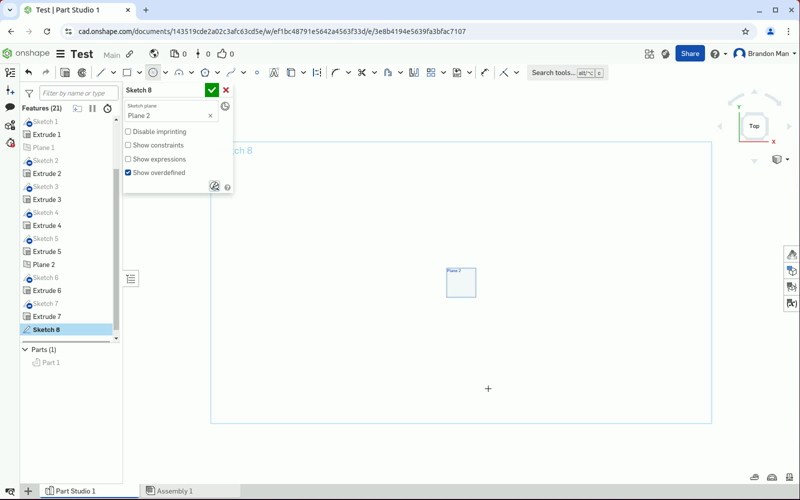
mouse_move(491, 388)
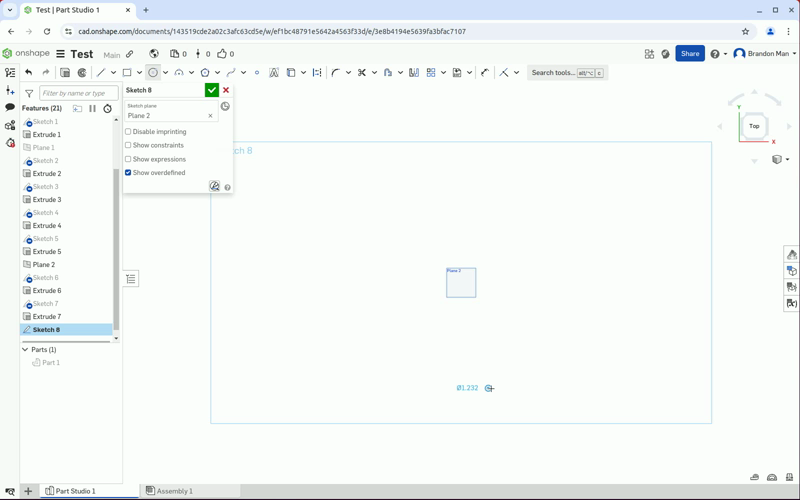
click(491, 388)
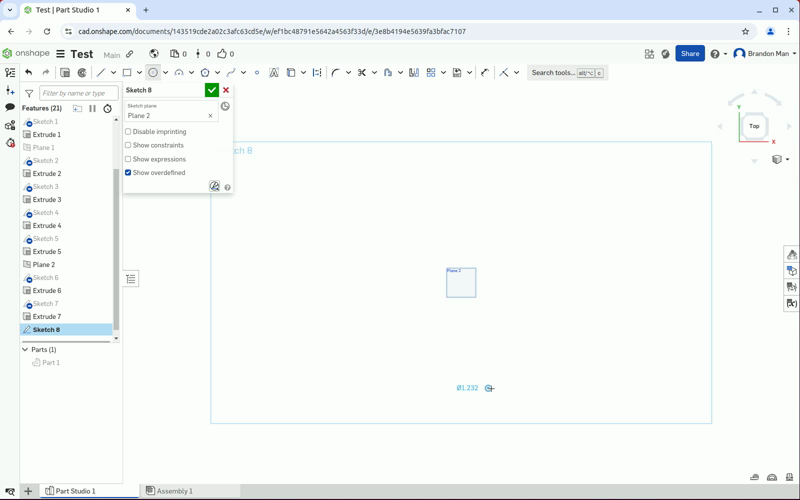
key(esc)
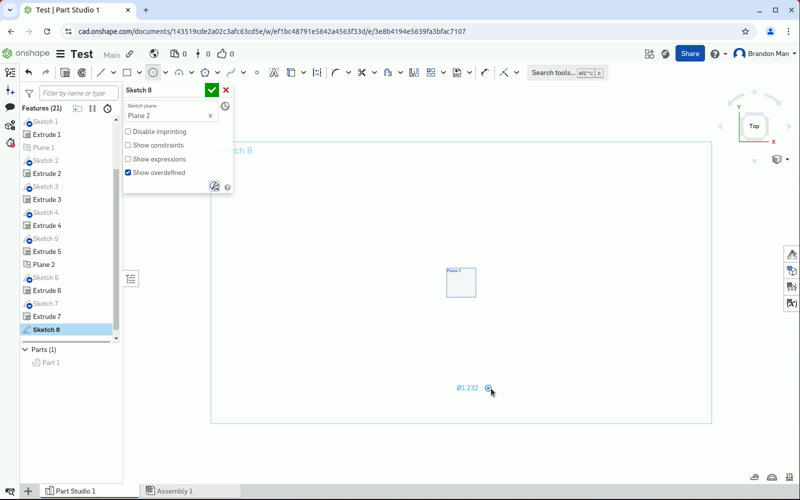
mouse_move(487, 386)
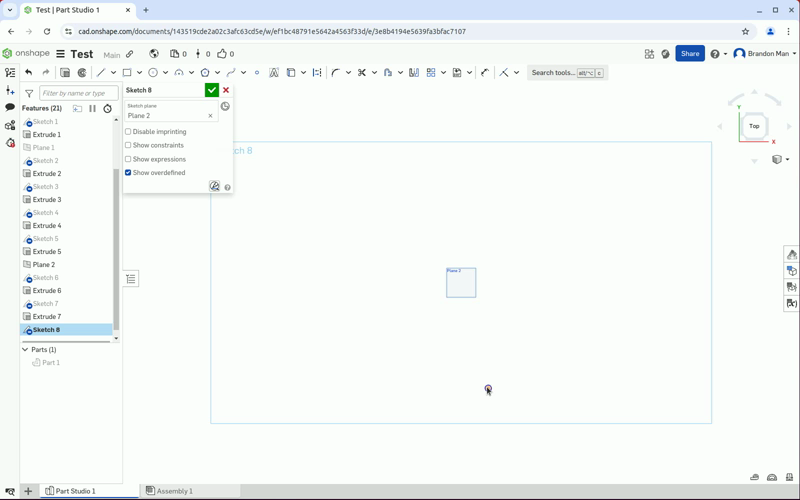
scroll(6)
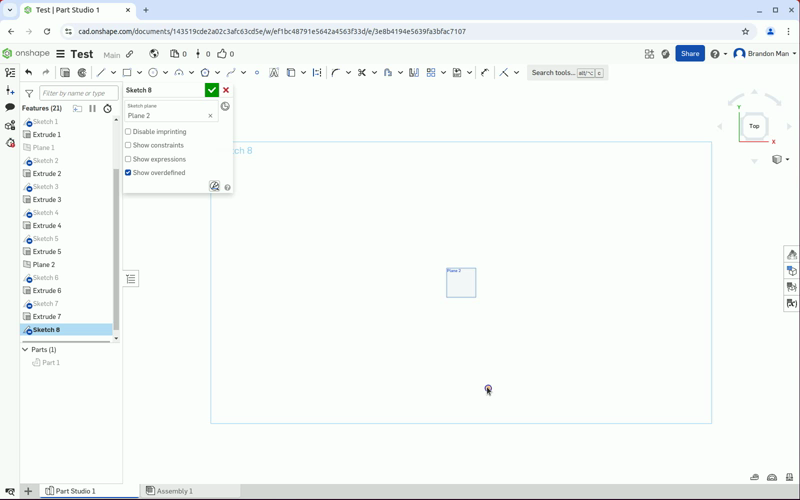
scroll(6)
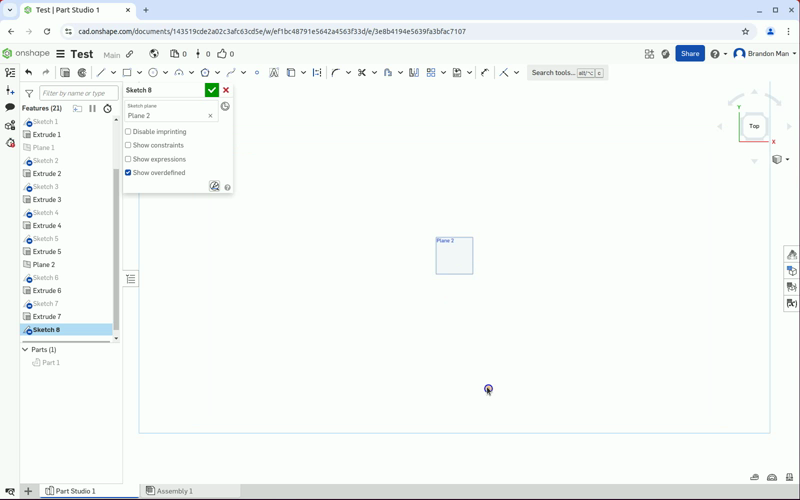
scroll(6)
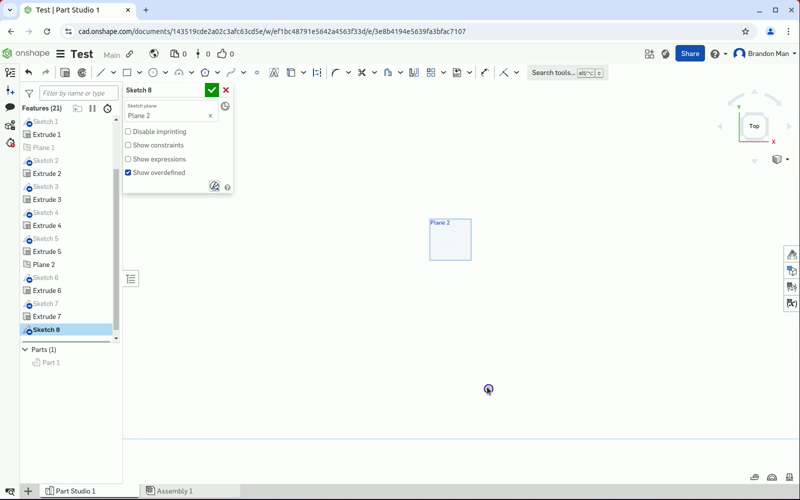
scroll(6)
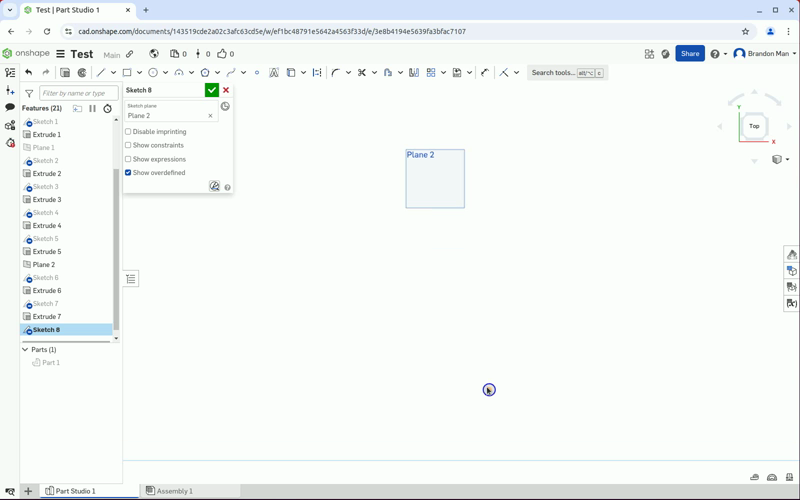
scroll(6)
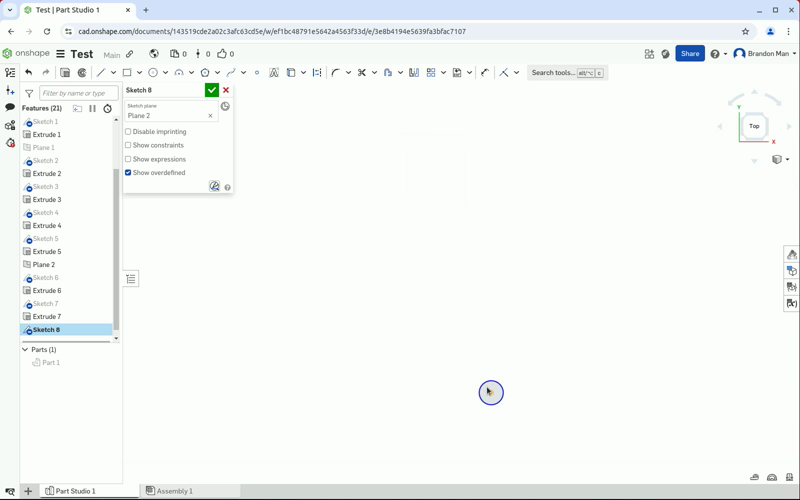
scroll(6)
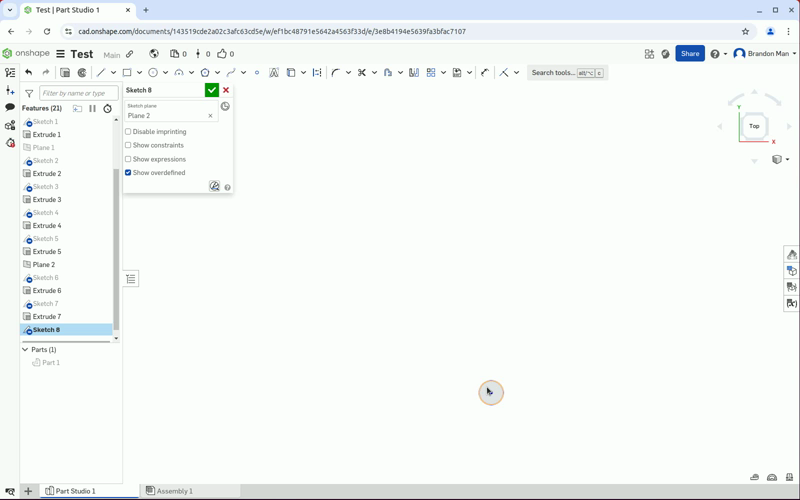
scroll(6)
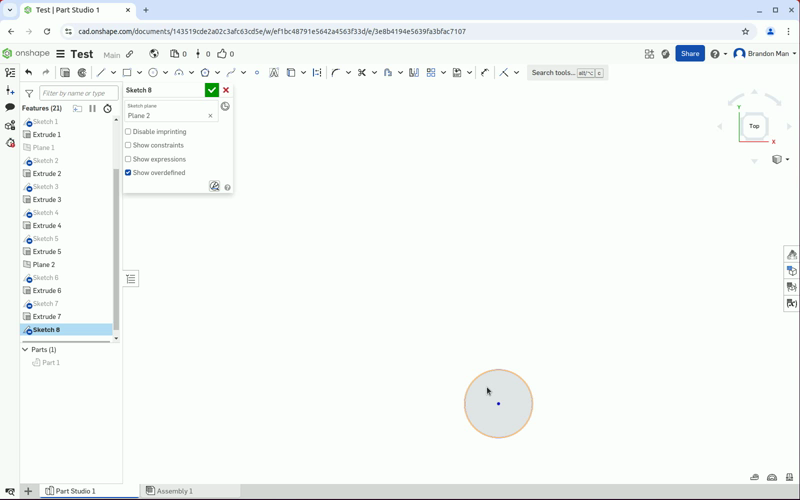
click(487, 386)
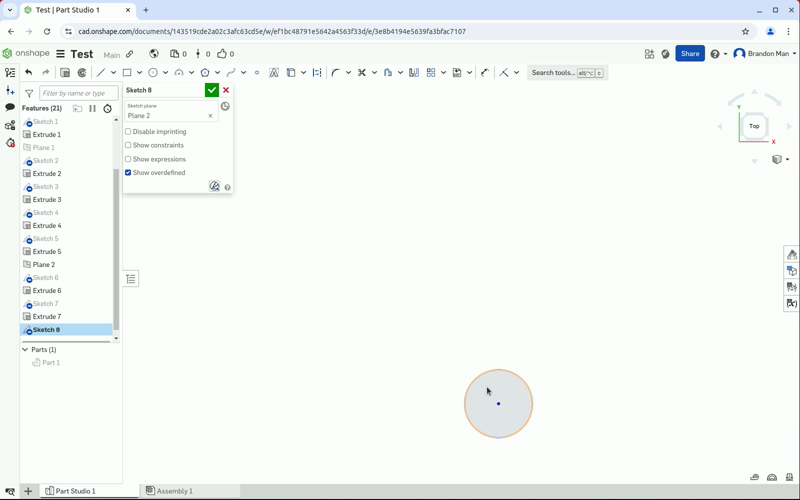
scroll(-6)
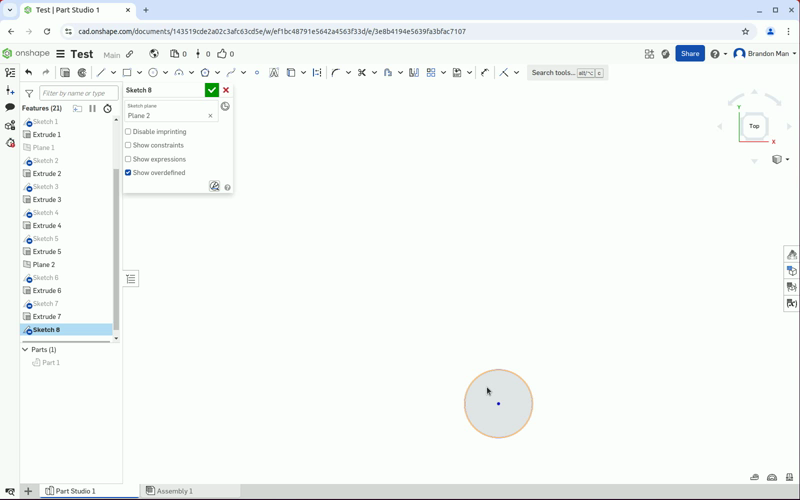
scroll(-6)
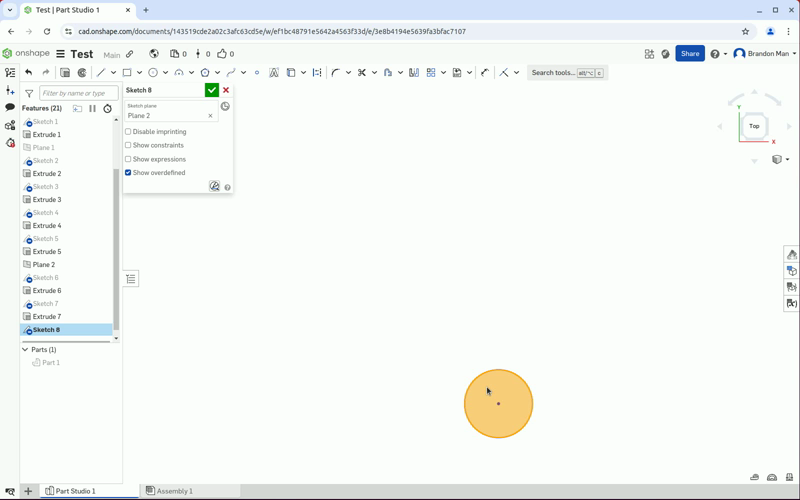
scroll(-6)
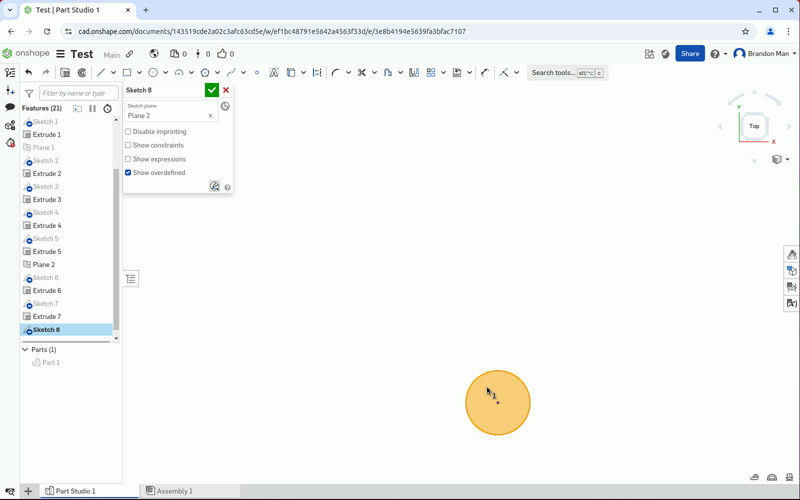
scroll(-6)
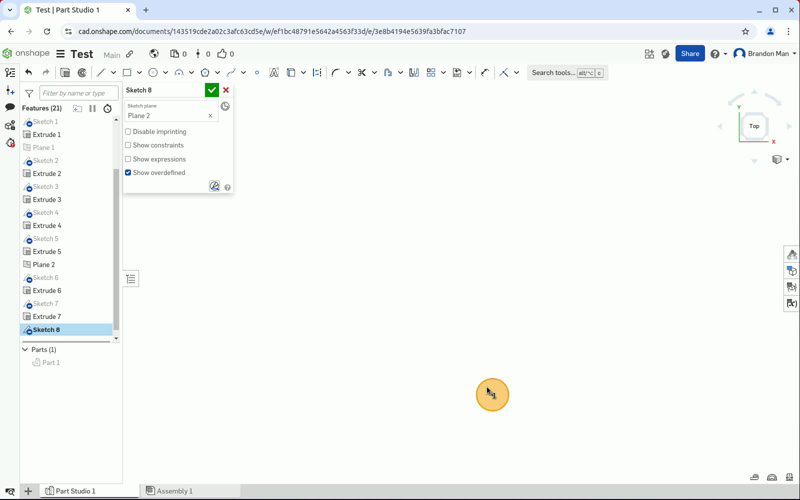
scroll(-6)
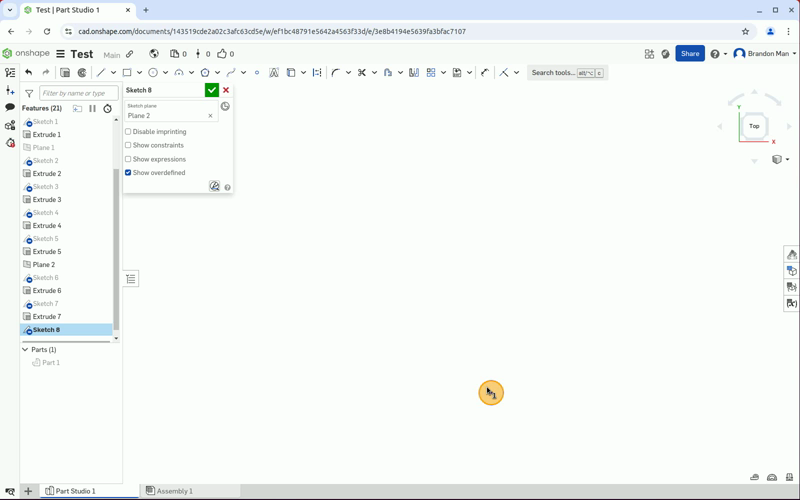
scroll(-6)
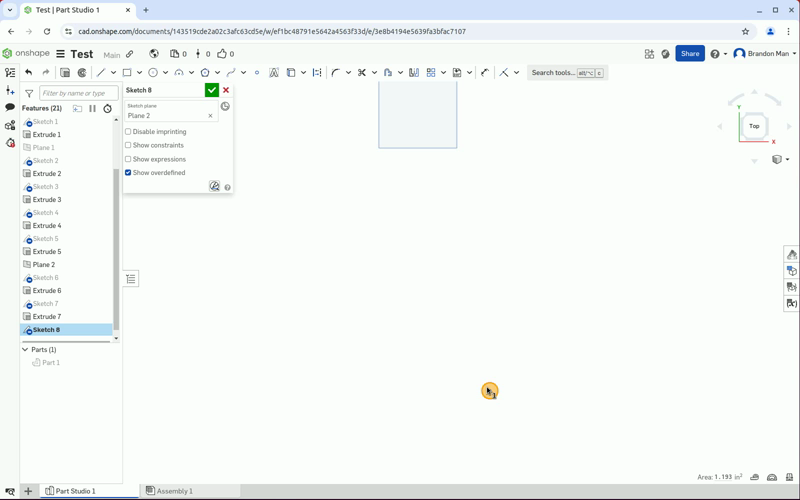
scroll(-6)
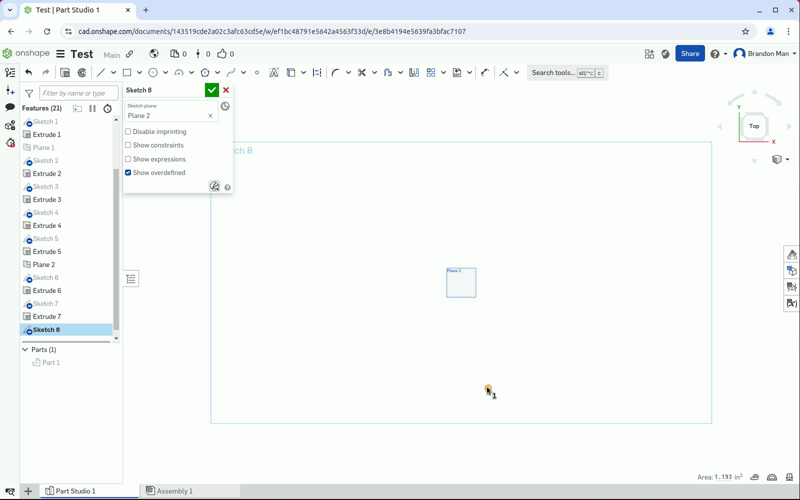
mouse_move(73, 352)
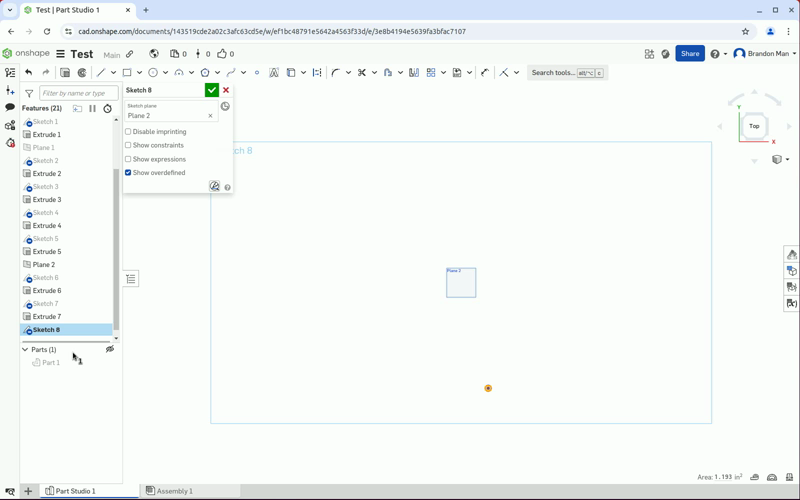
key(shift+y)
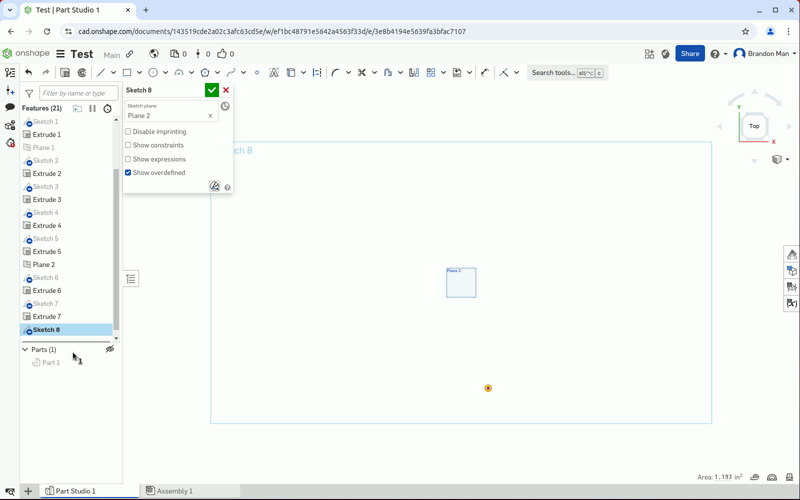
key(shift+e)
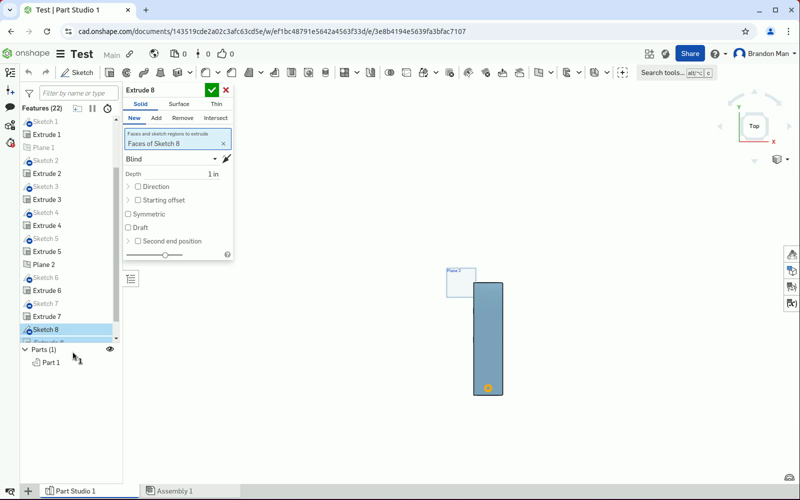
mouse_move(143, 106)
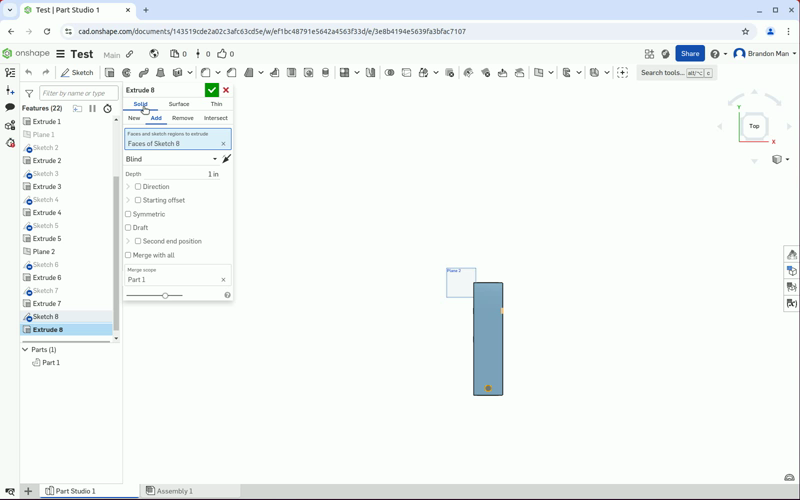
click(143, 106)
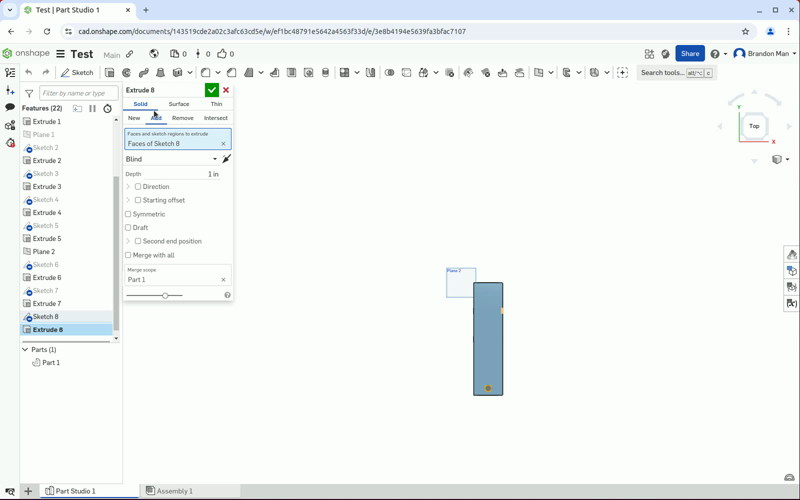
mouse_move(186, 120)
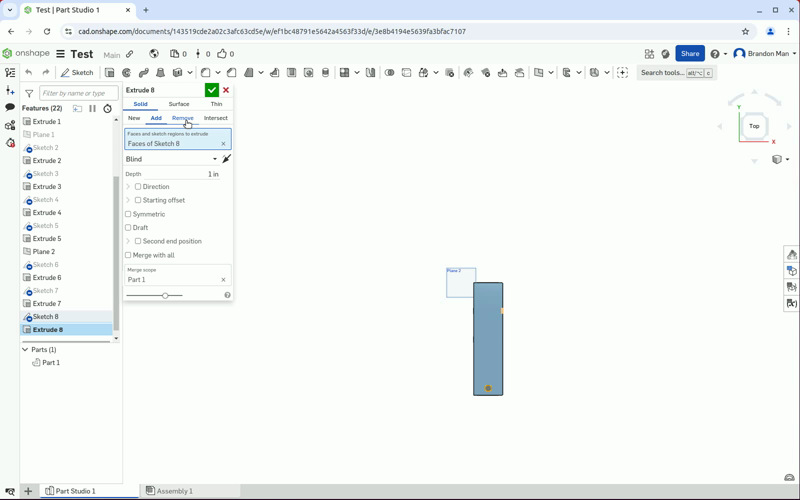
click(186, 120)
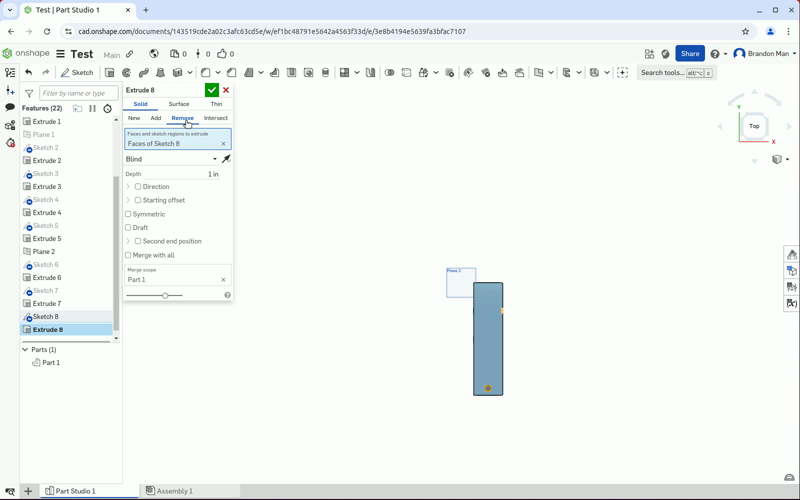
key(tab, 4)
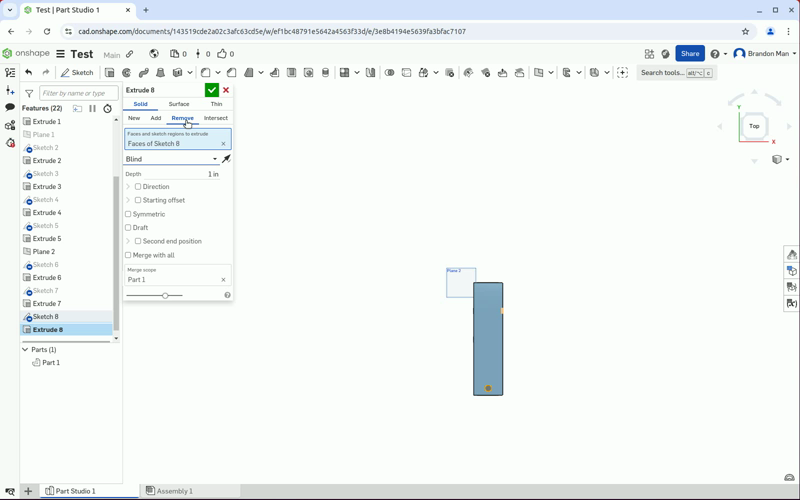
text(14.443)
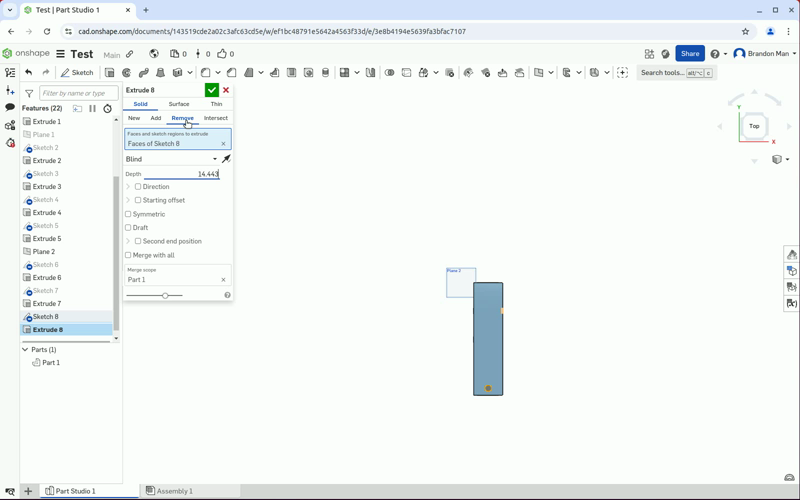
key(tab, 6)
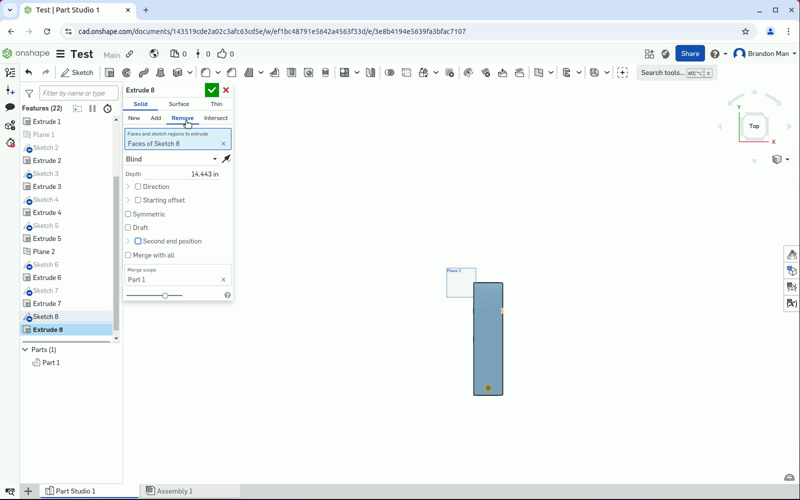
key(space)
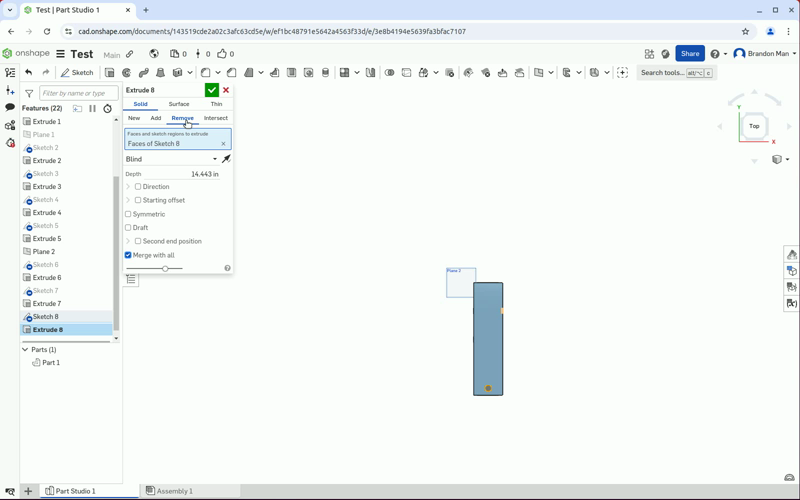
key(enter)
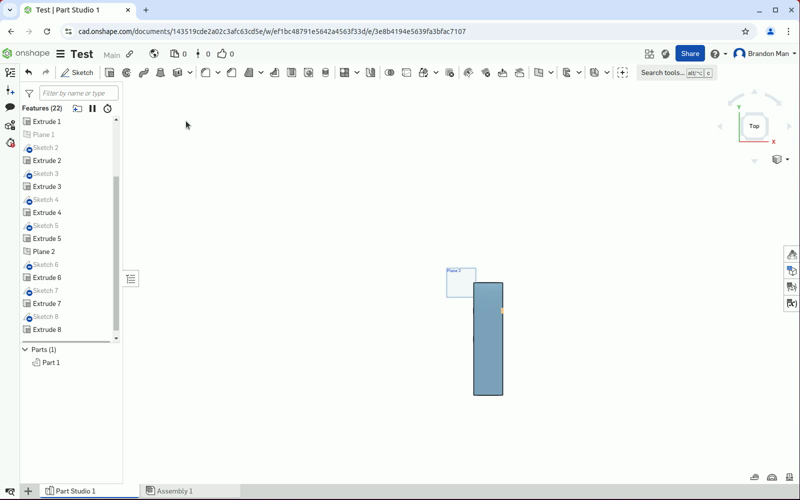
key(shift+h)
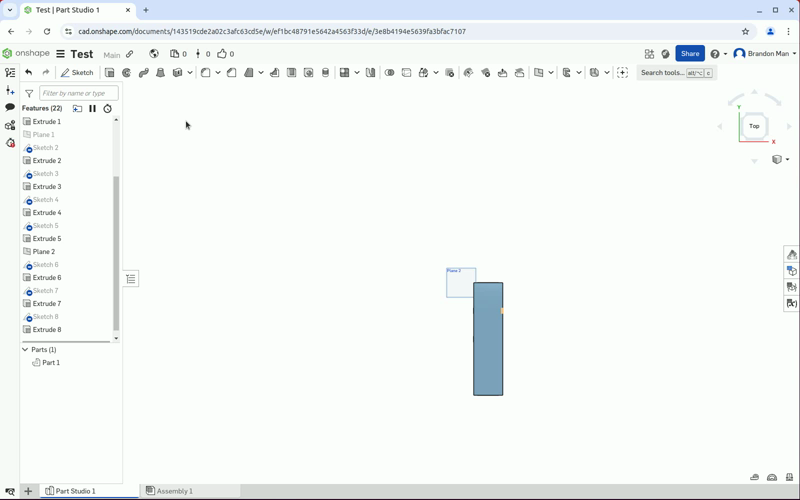
key(shift+h)
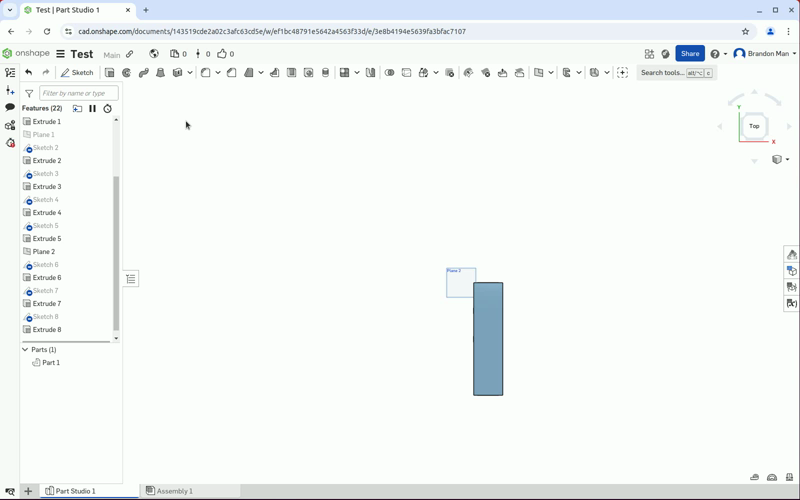
mouse_move(69, 111)
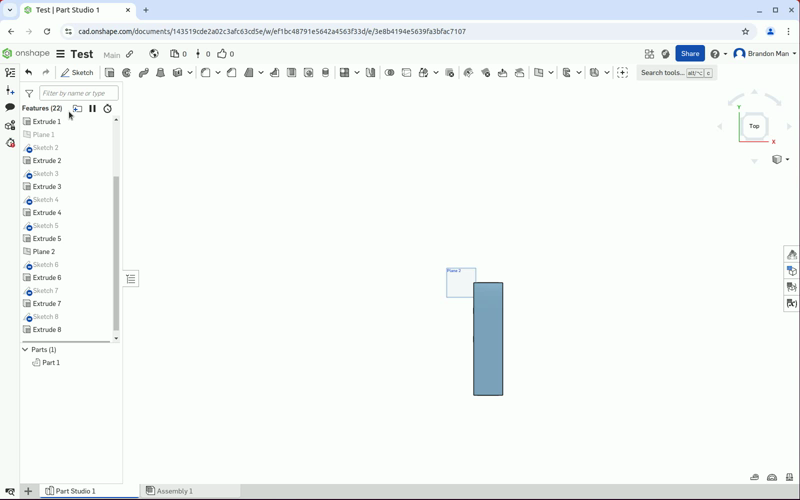
click(69, 111)
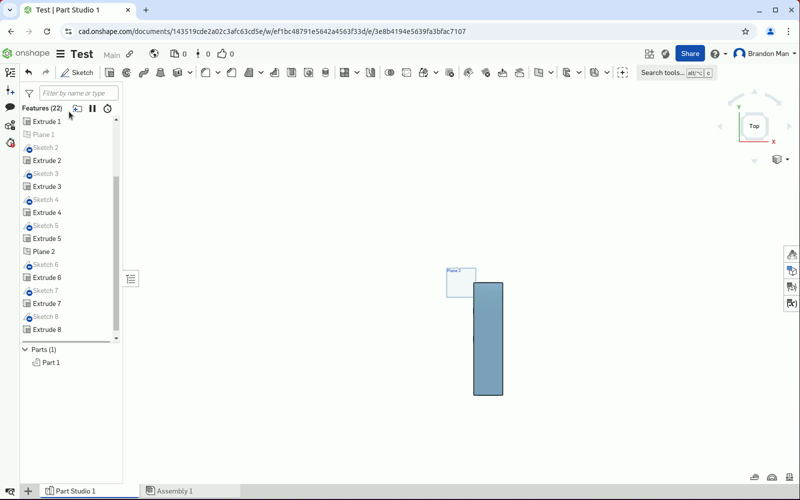
key(shift+s)
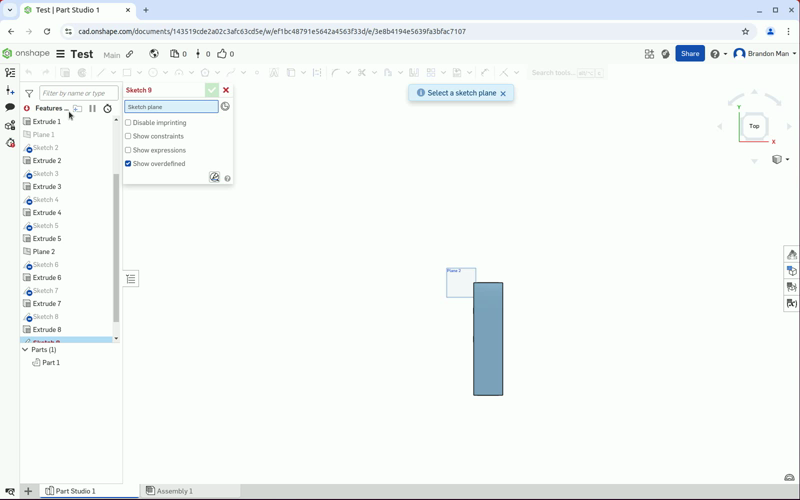
mouse_move(69, 241)
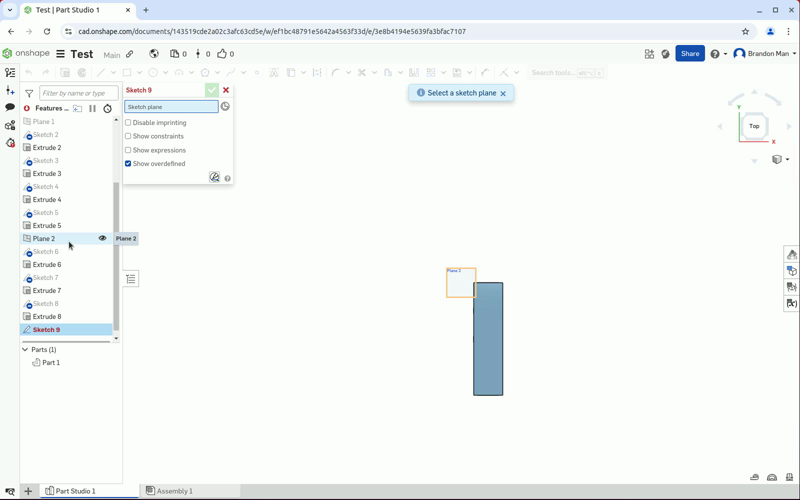
click(69, 241)
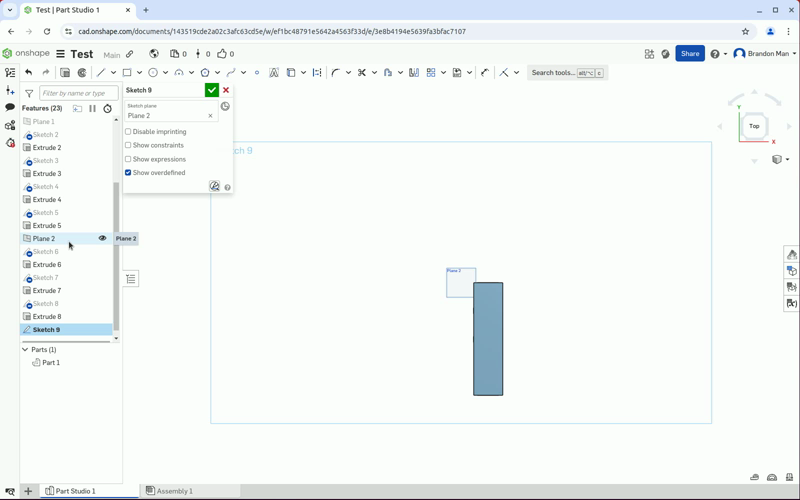
mouse_move(73, 352)
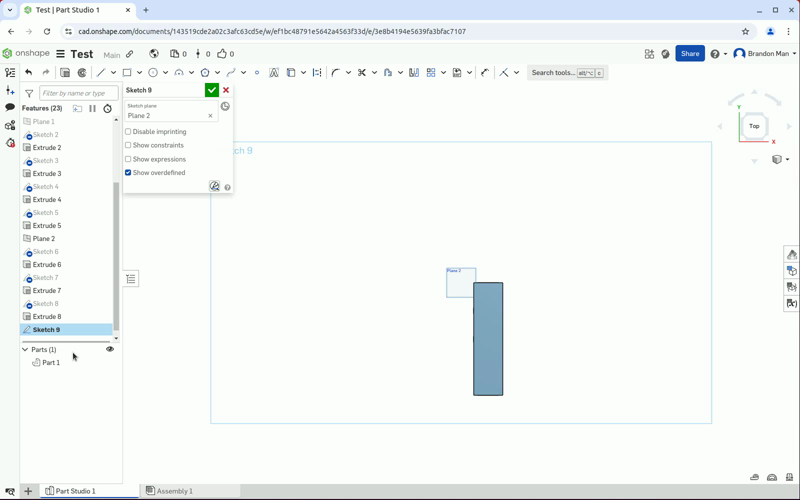
key(y)
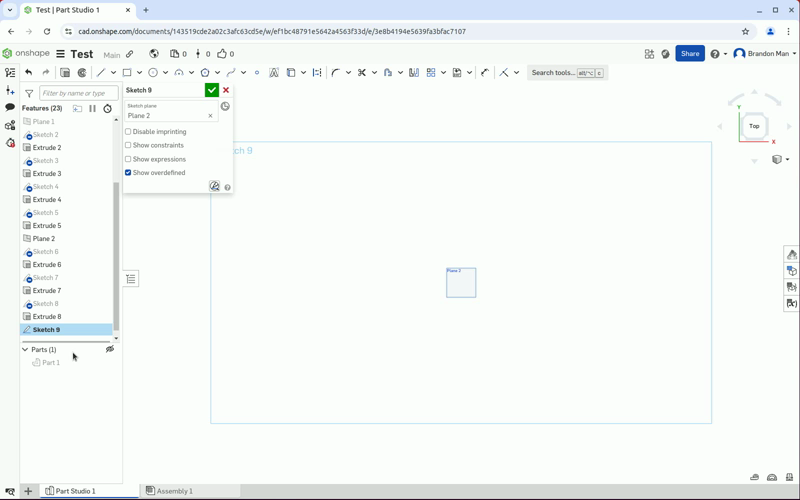
key(c)
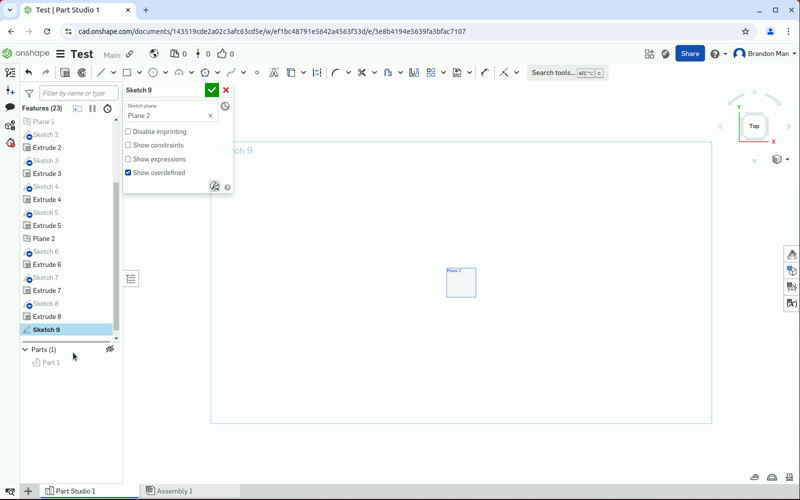
key_down(shift)
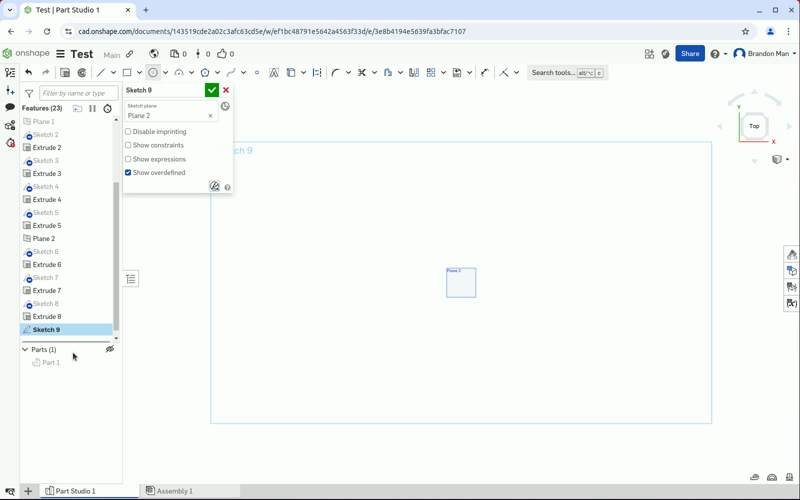
mouse_move(488, 374)
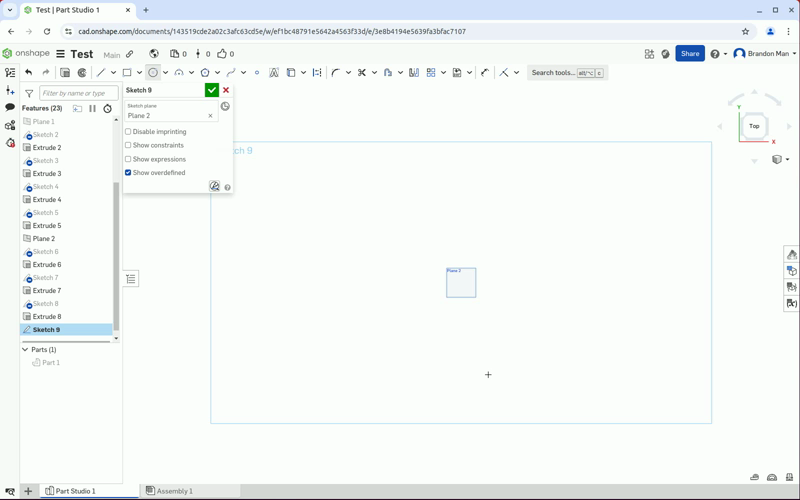
click(488, 374)
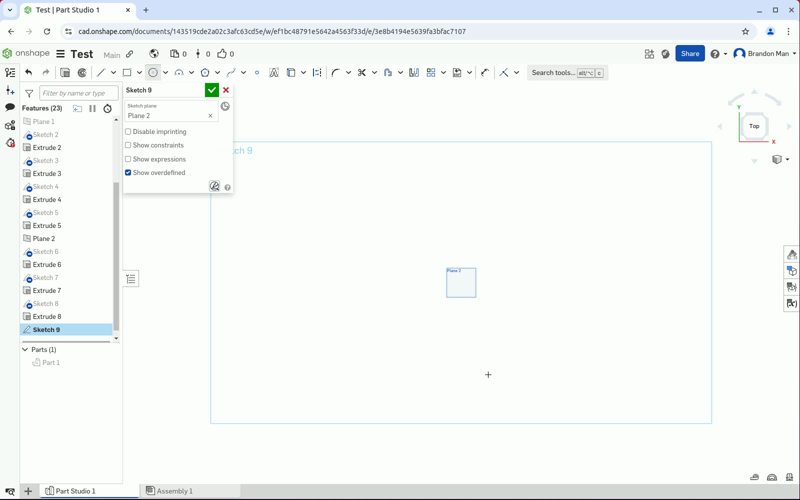
key_up(shift)
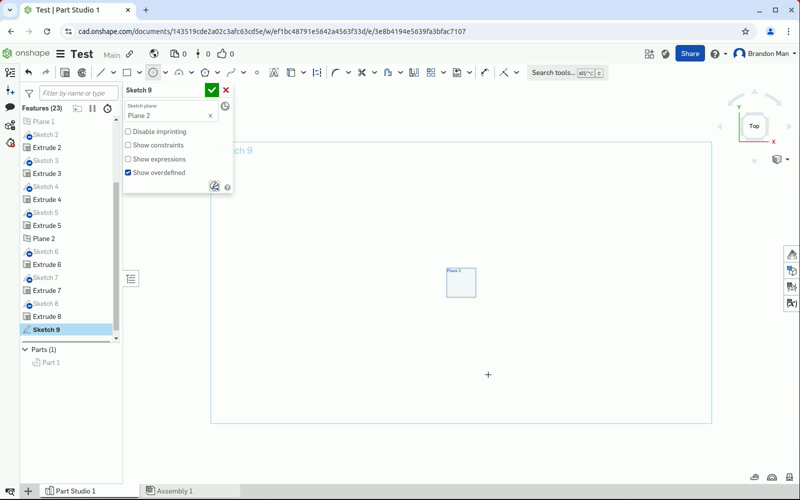
mouse_move(491, 374)
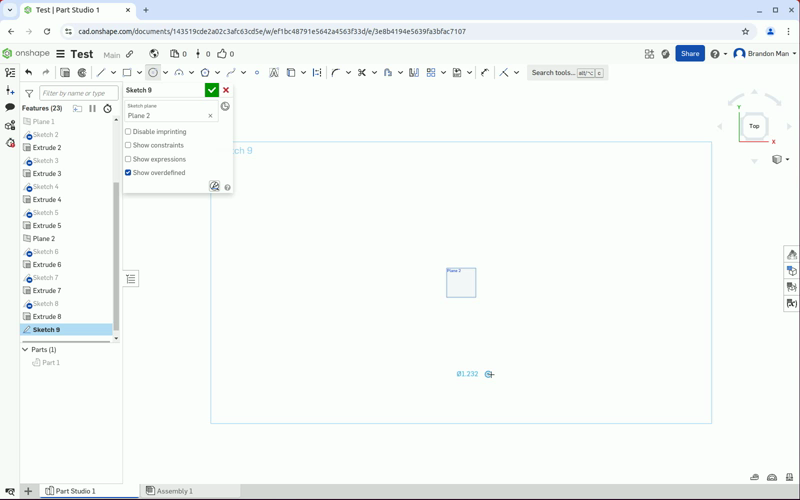
click(491, 374)
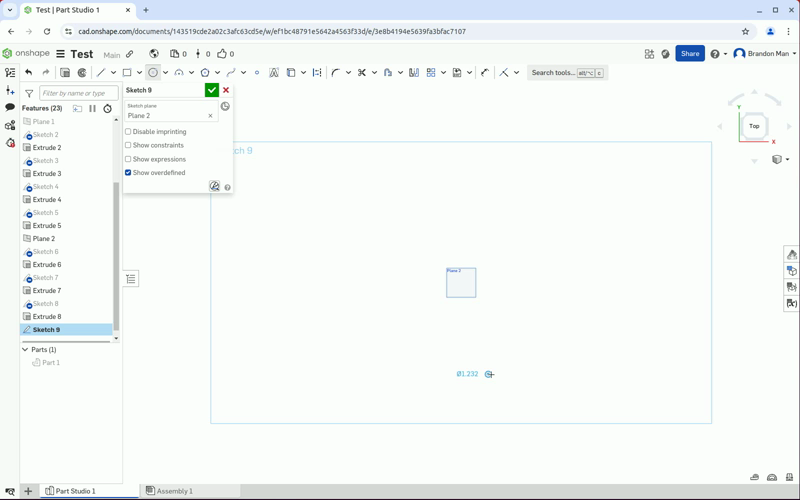
key(esc)
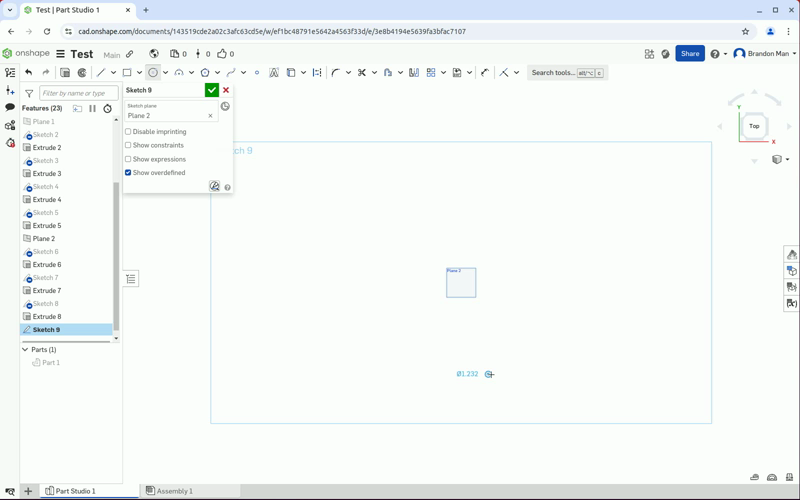
mouse_move(489, 373)
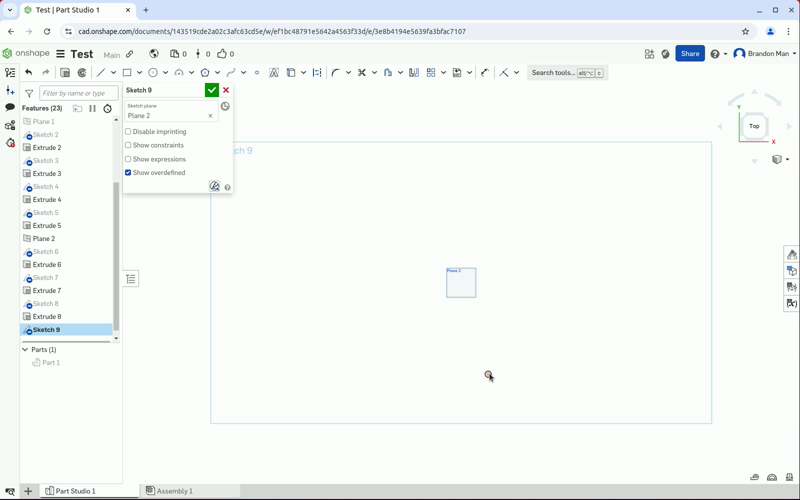
scroll(6)
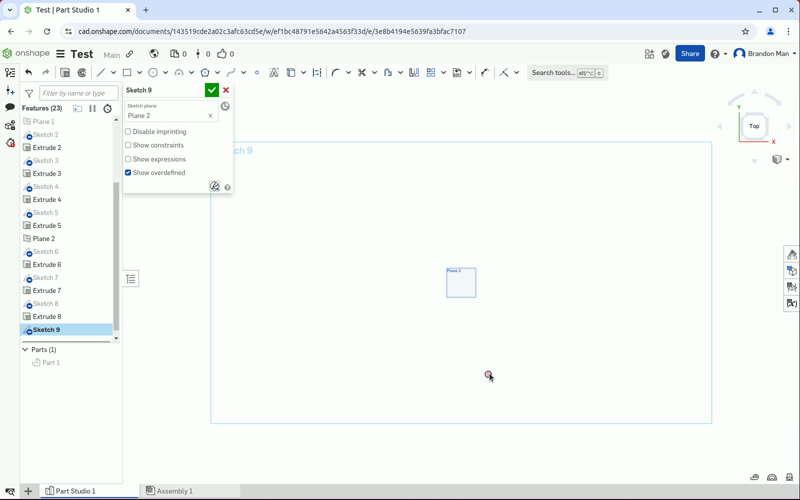
scroll(6)
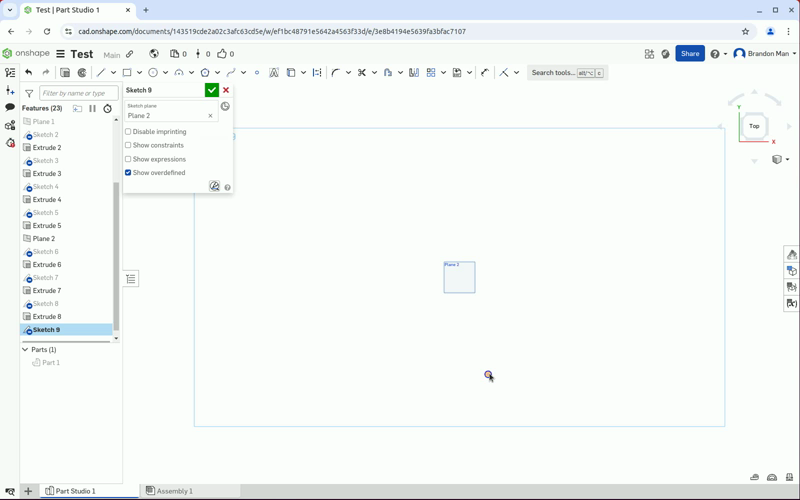
scroll(6)
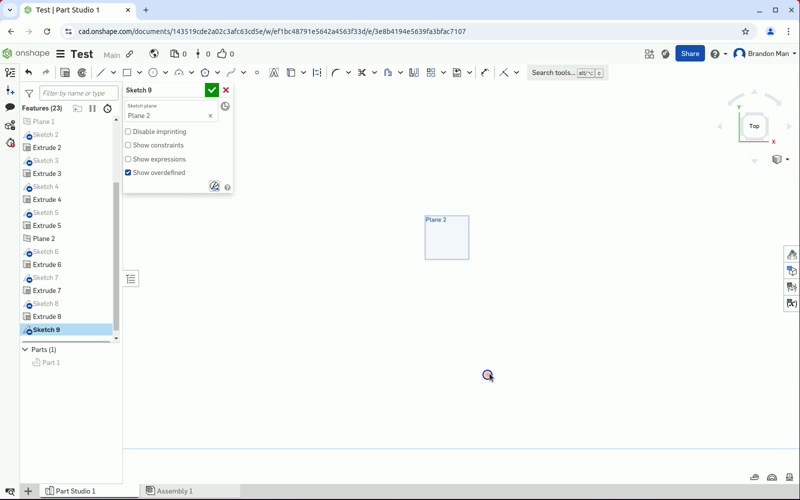
scroll(6)
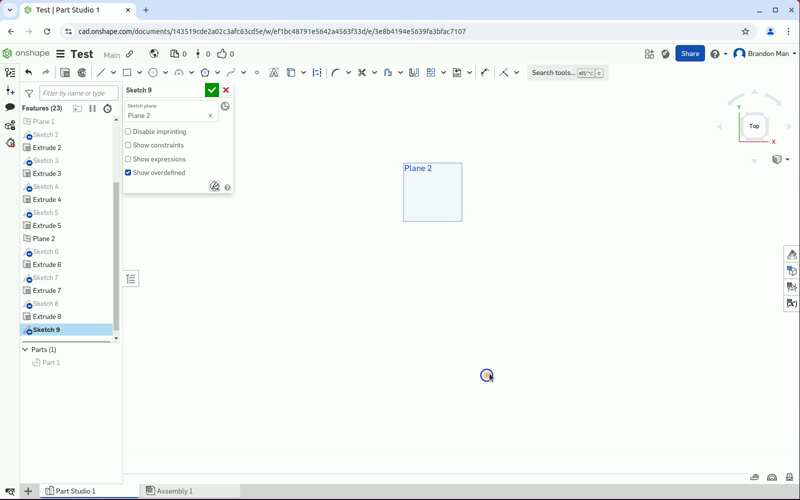
scroll(6)
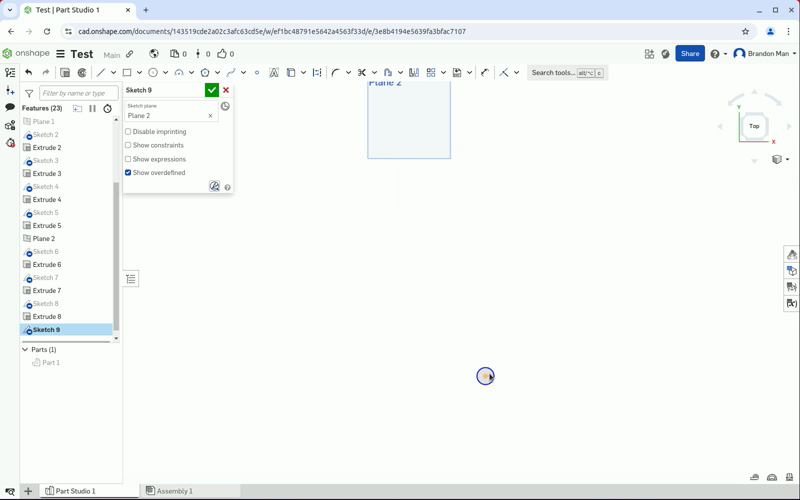
scroll(6)
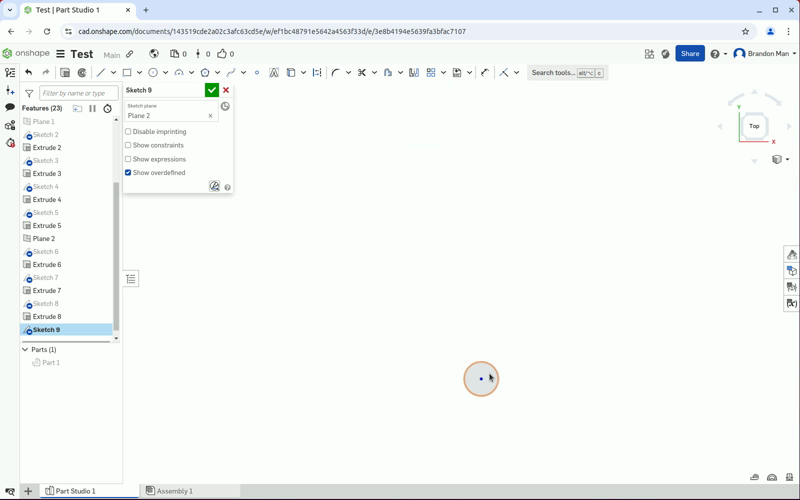
scroll(6)
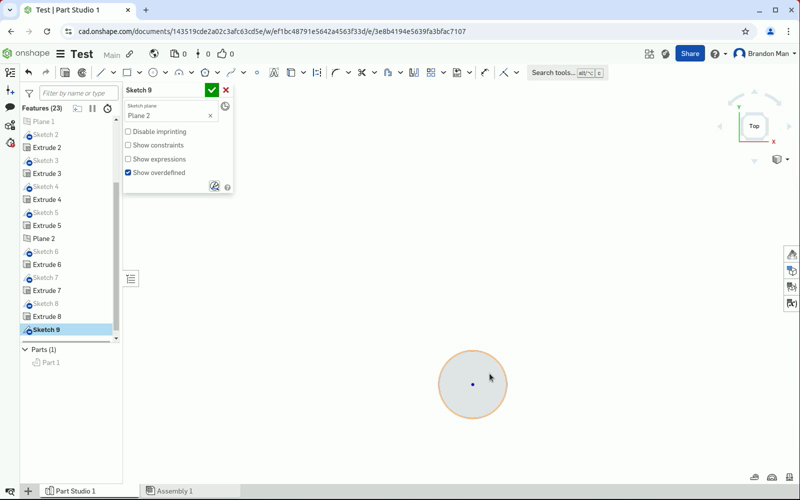
click(489, 373)
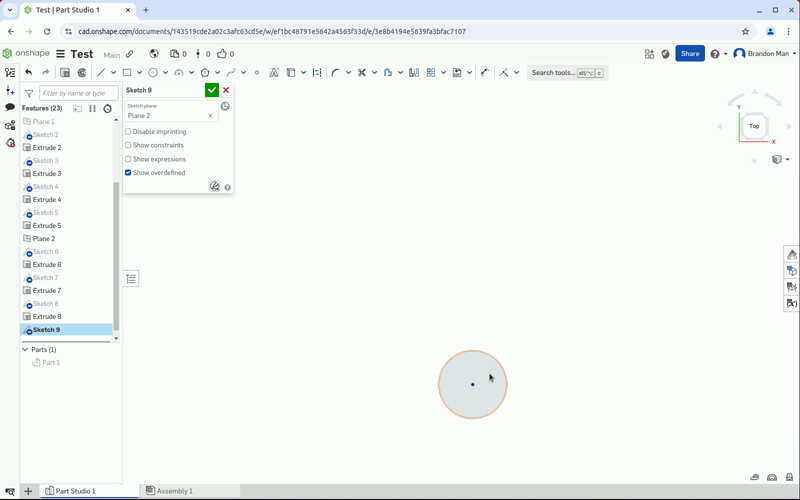
scroll(-6)
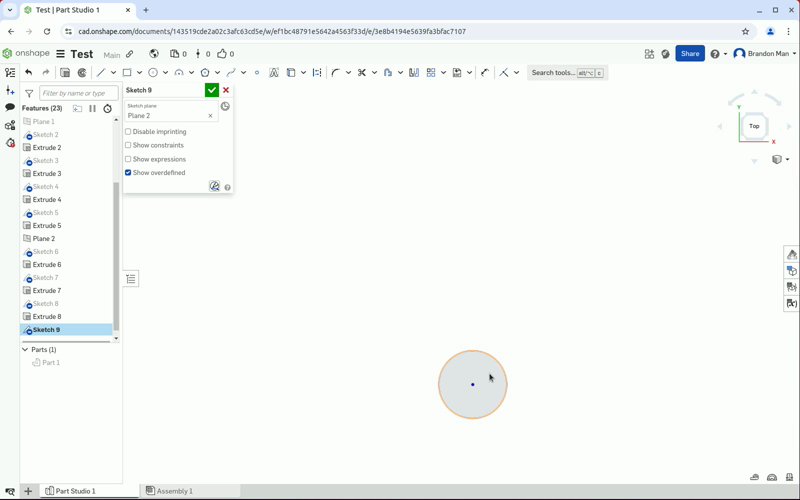
scroll(-6)
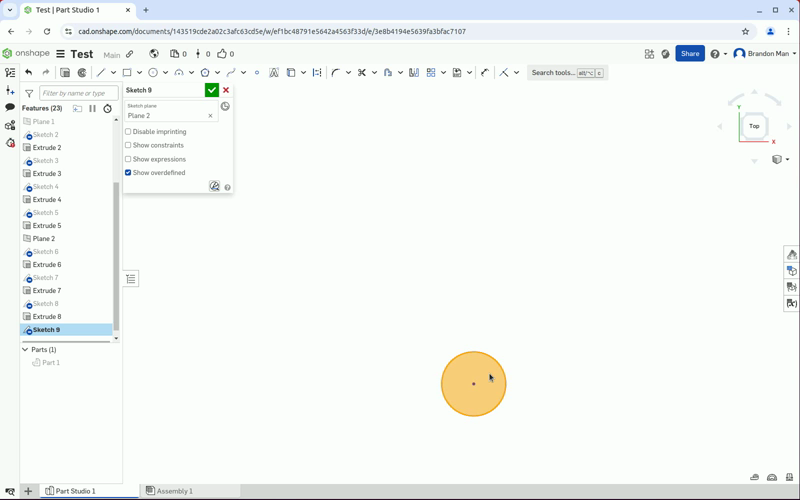
scroll(-6)
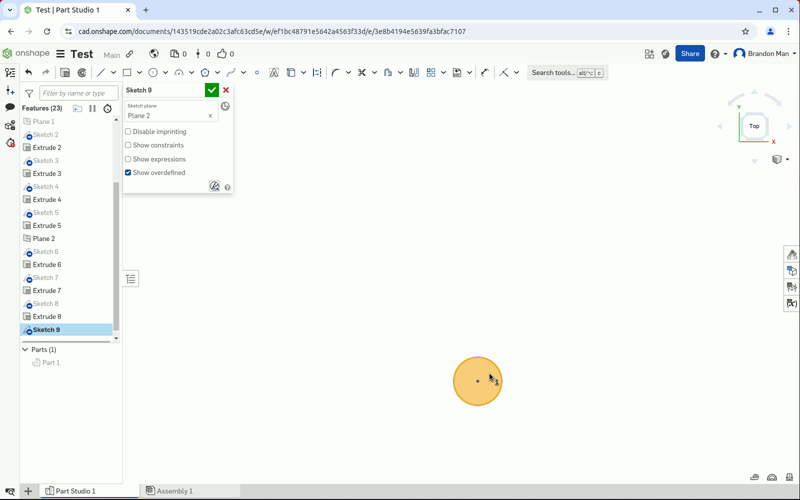
scroll(-6)
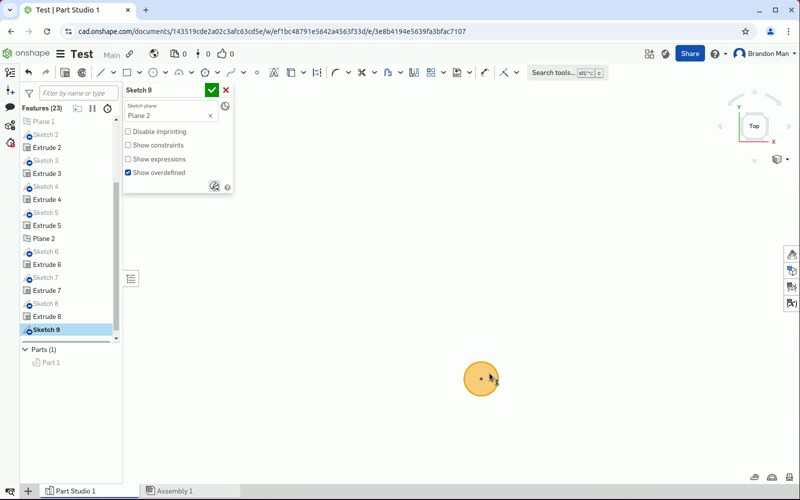
scroll(-6)
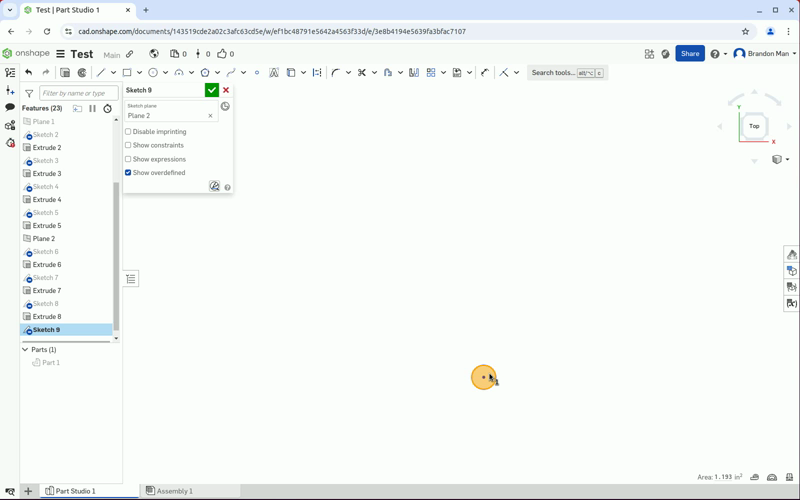
scroll(-6)
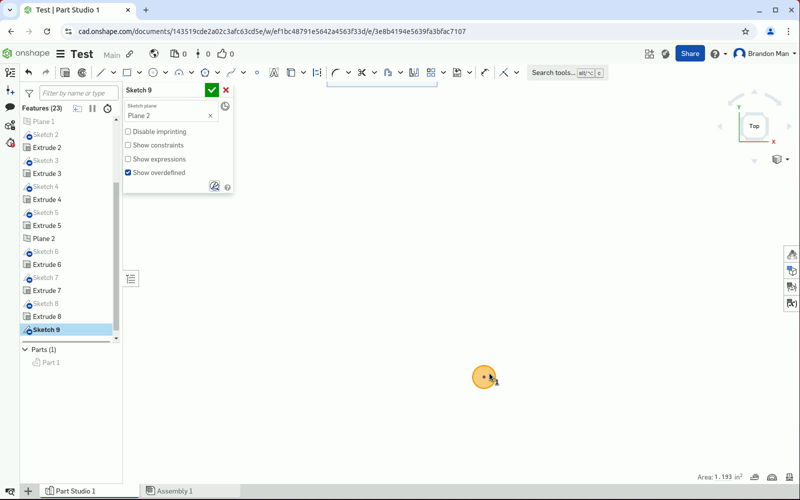
scroll(-6)
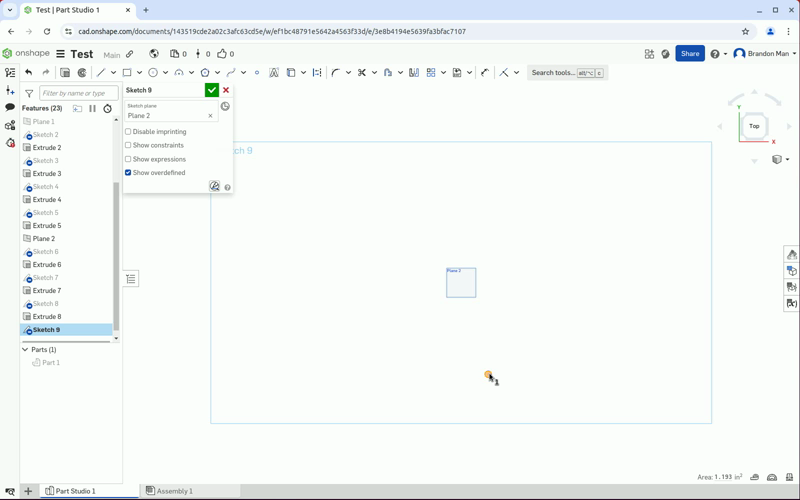
mouse_move(73, 352)
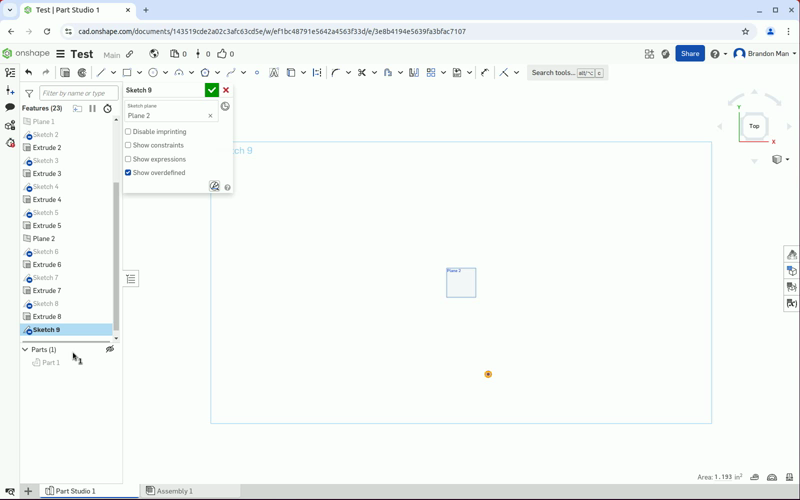
key(shift+y)
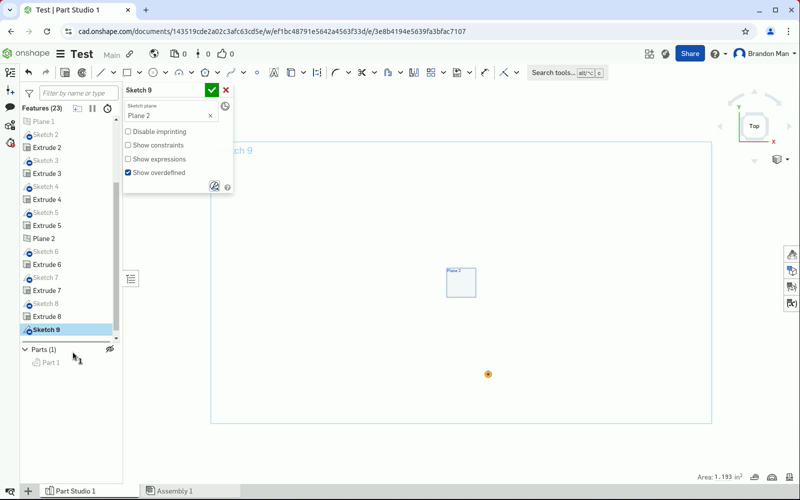
key(shift+e)
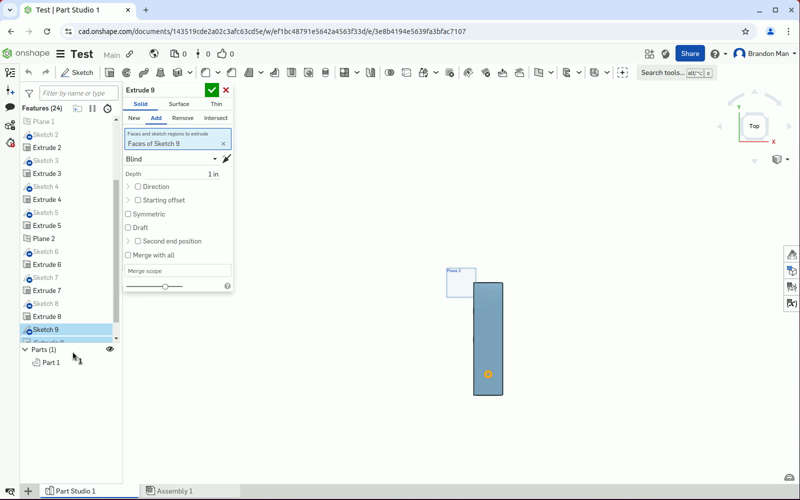
mouse_move(143, 106)
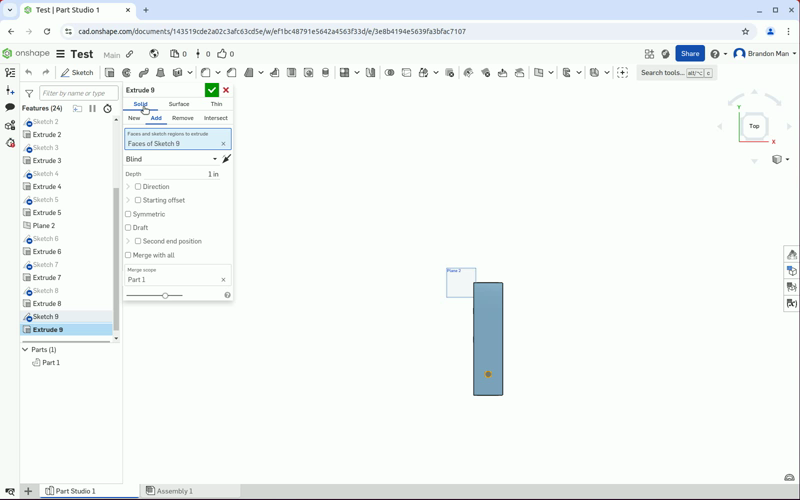
click(143, 106)
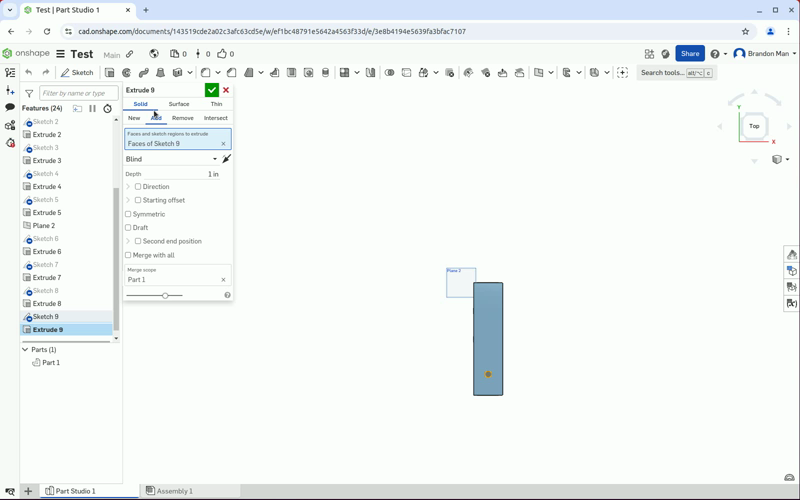
mouse_move(186, 120)
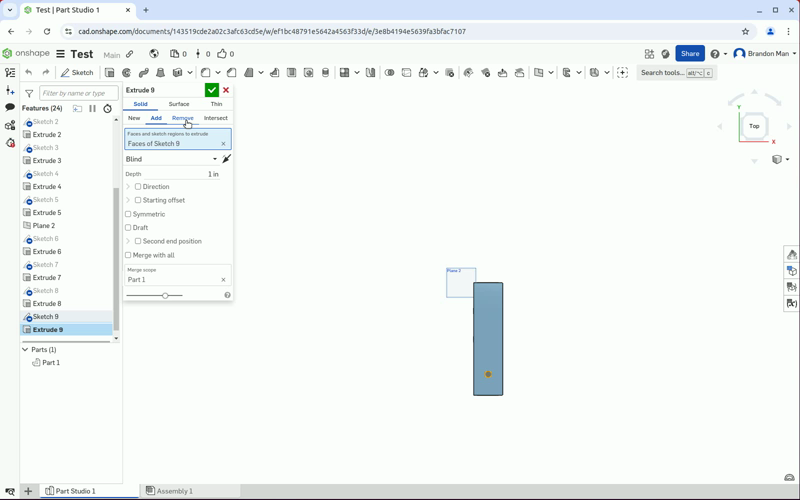
click(186, 120)
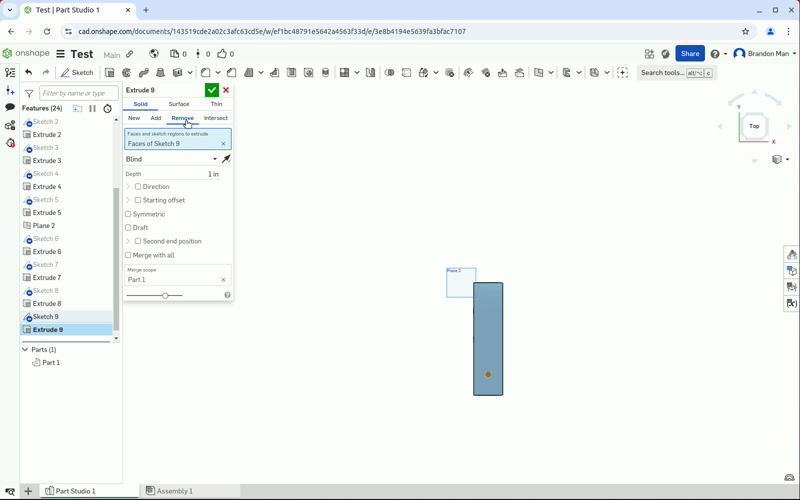
key(tab, 4)
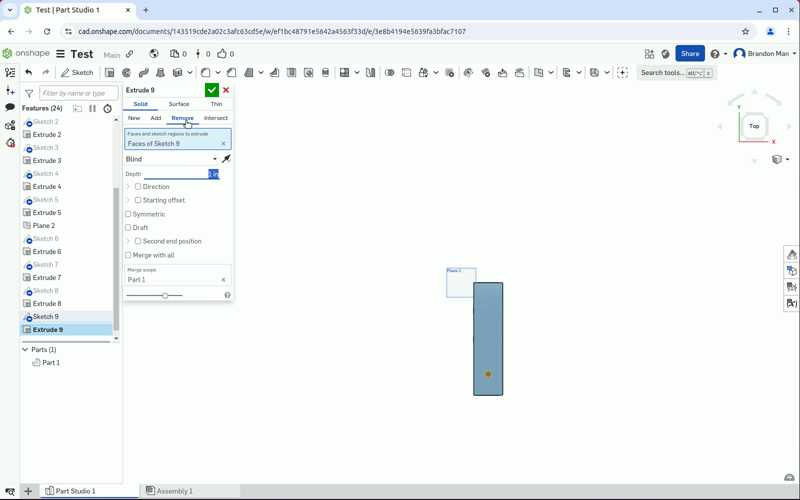
text(14.443)
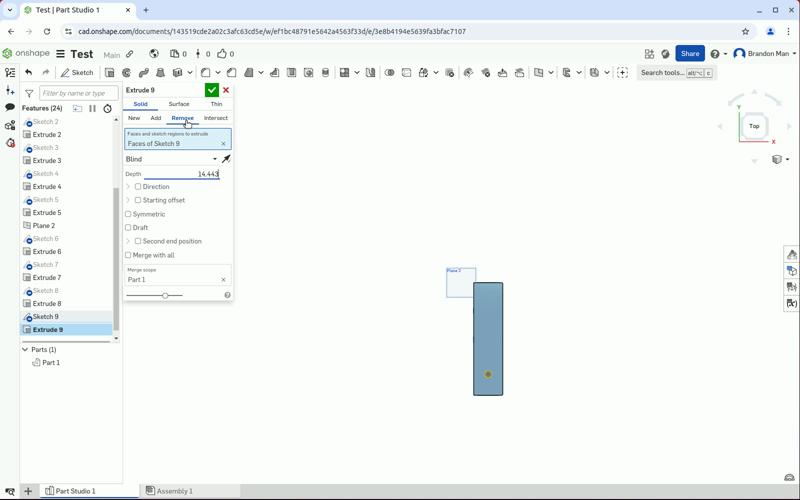
key(tab, 6)
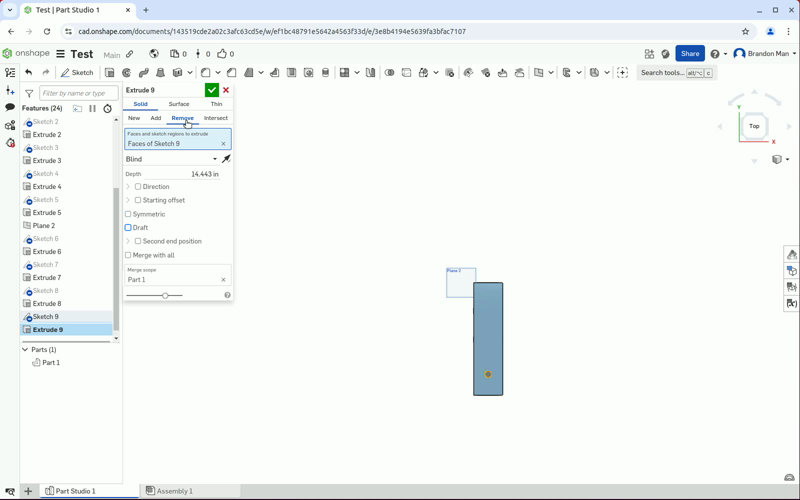
key(space)
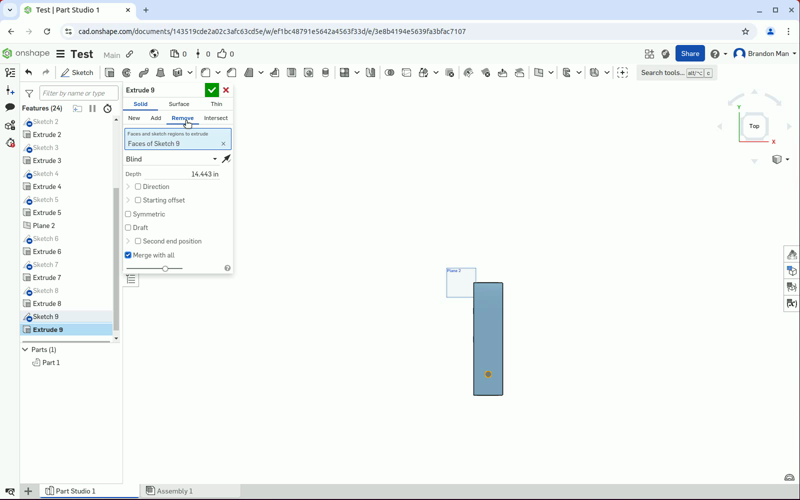
key(enter)
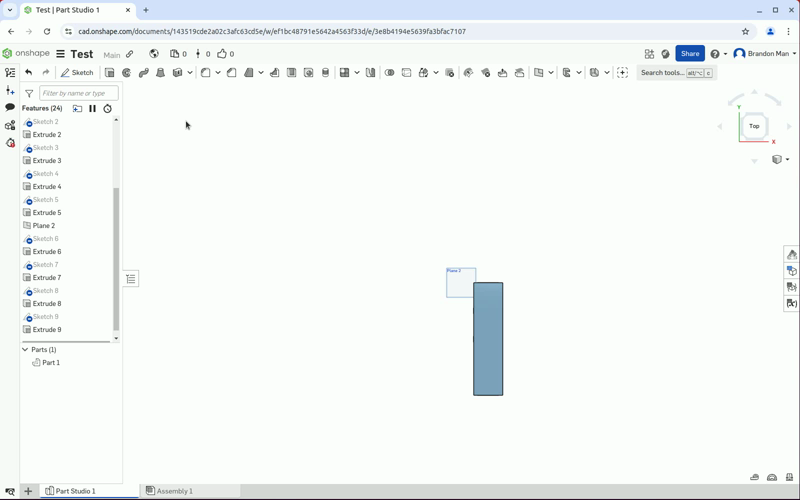
key(shift+h)
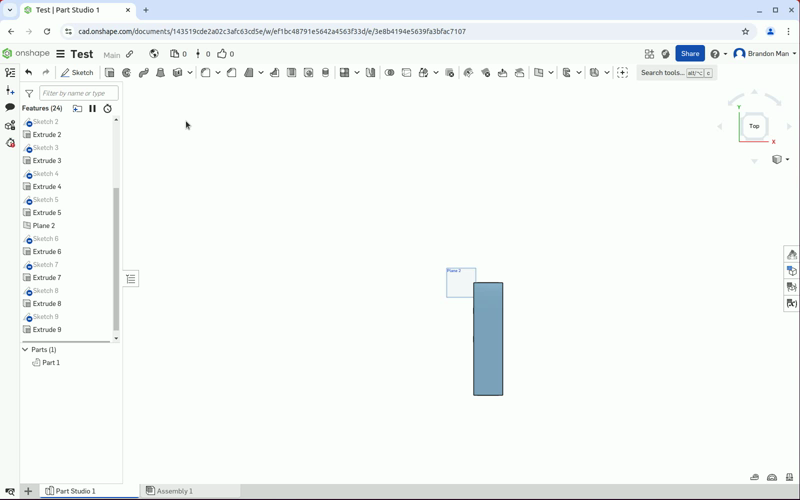
key(shift+h)
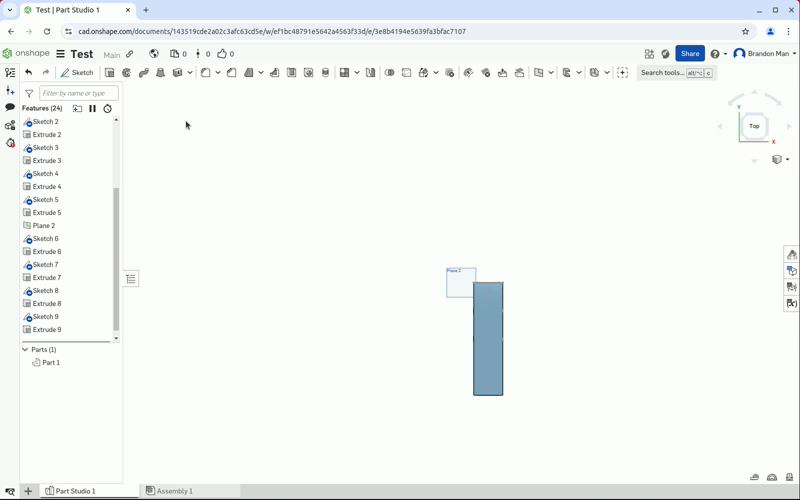
key(shift+7)
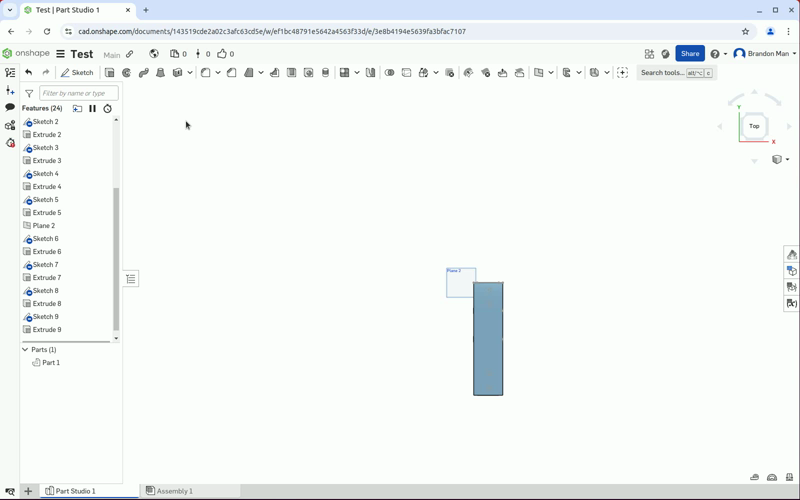
key(up, 3)
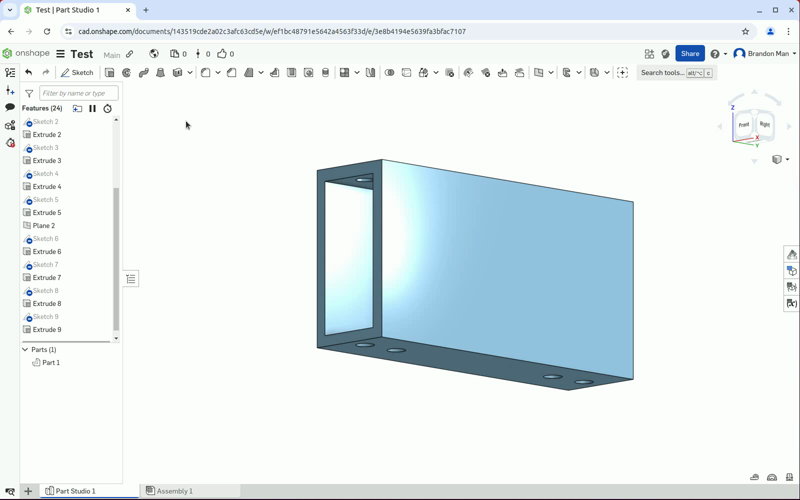
key(left, 3)
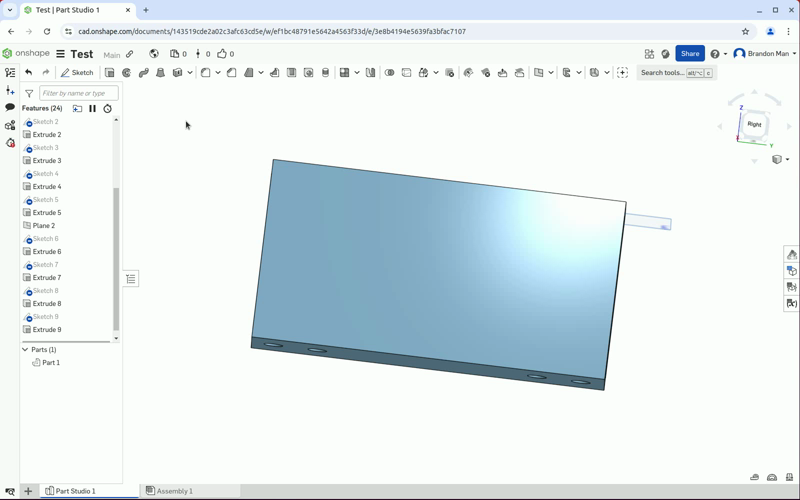
key(right, 3)
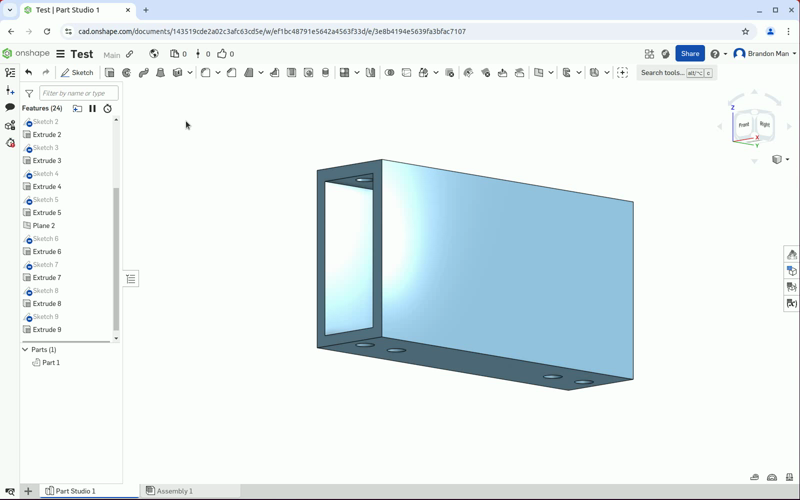
key(down, 3)
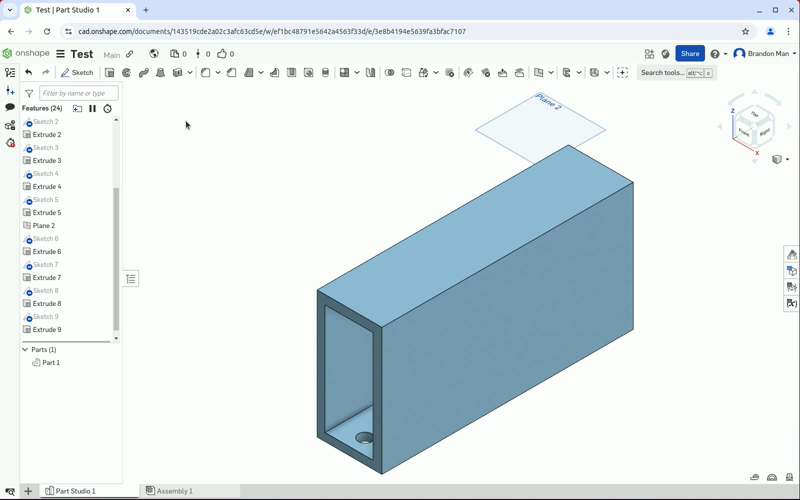
mouse_move(69, 85)
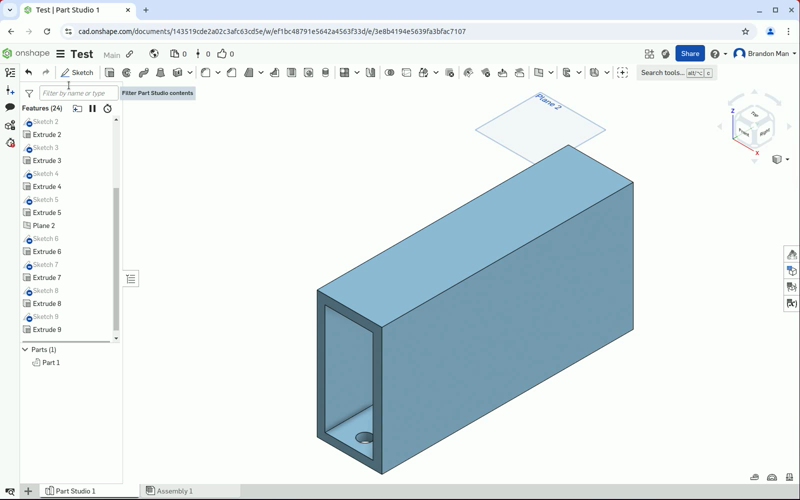
click(69, 85)